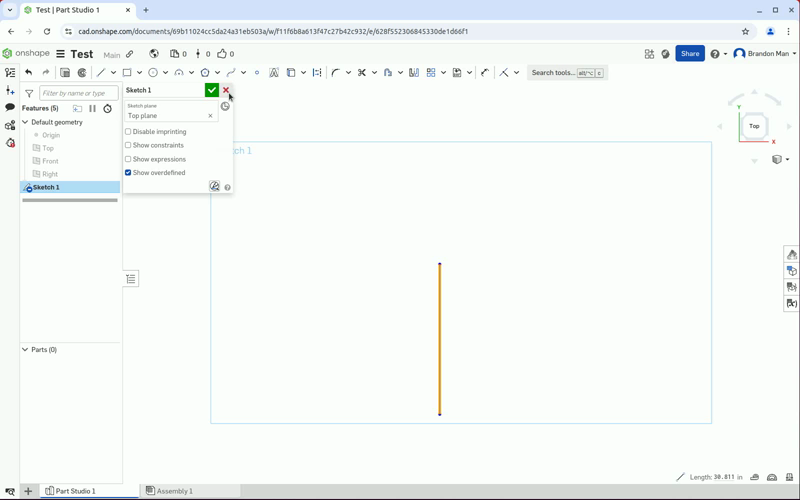
key(shift+h)
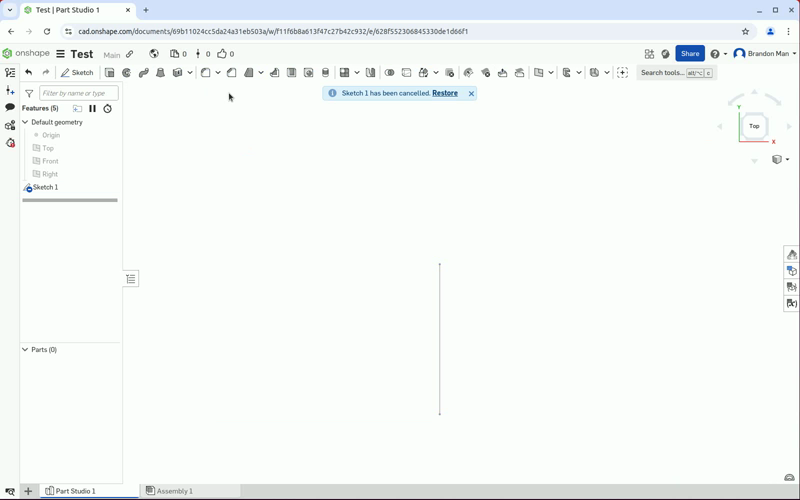
key(shift+s)
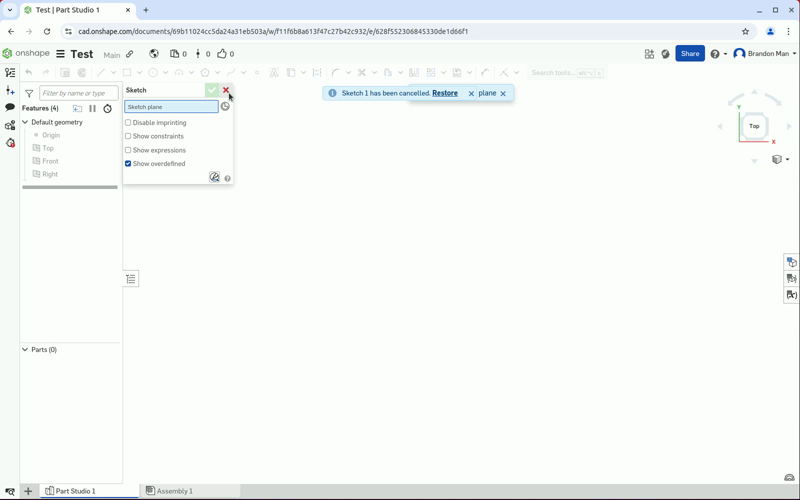
mouse_move(73, 150)
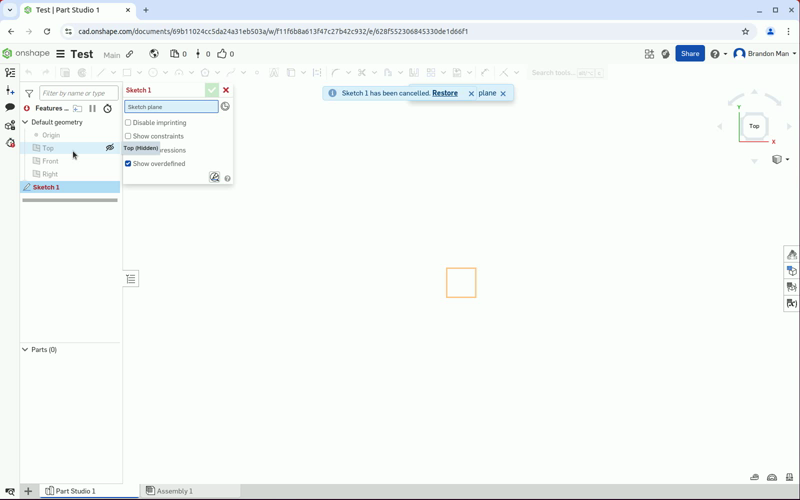
click(73, 150)
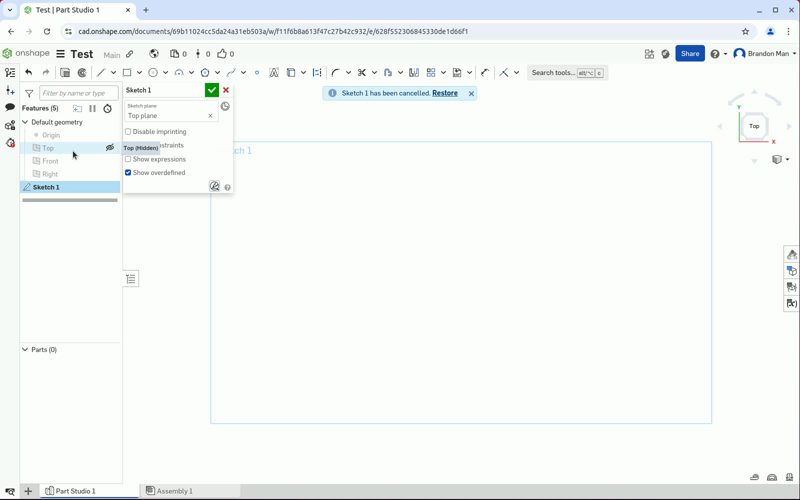
mouse_move(73, 352)
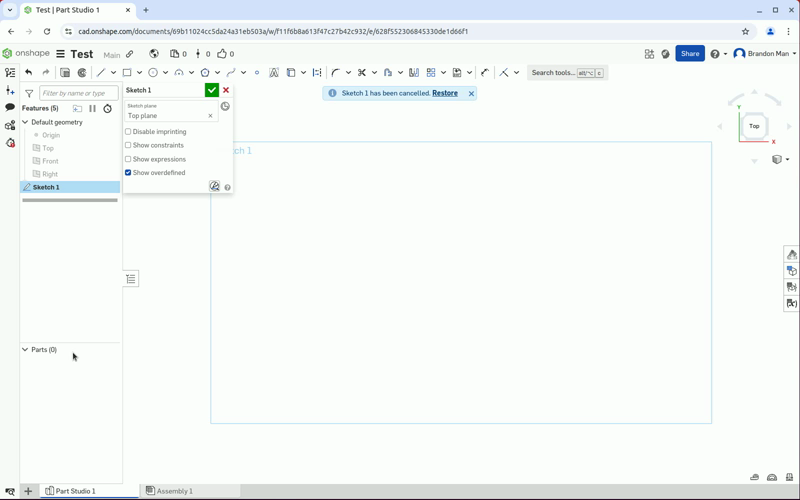
key(y)
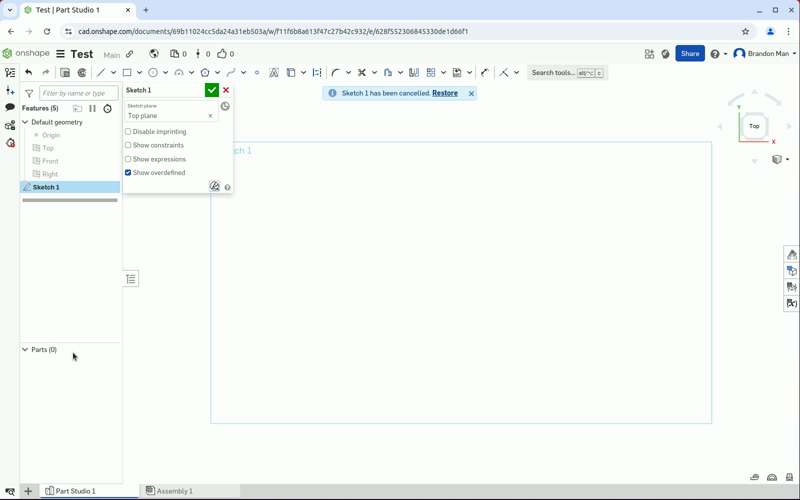
key(l)
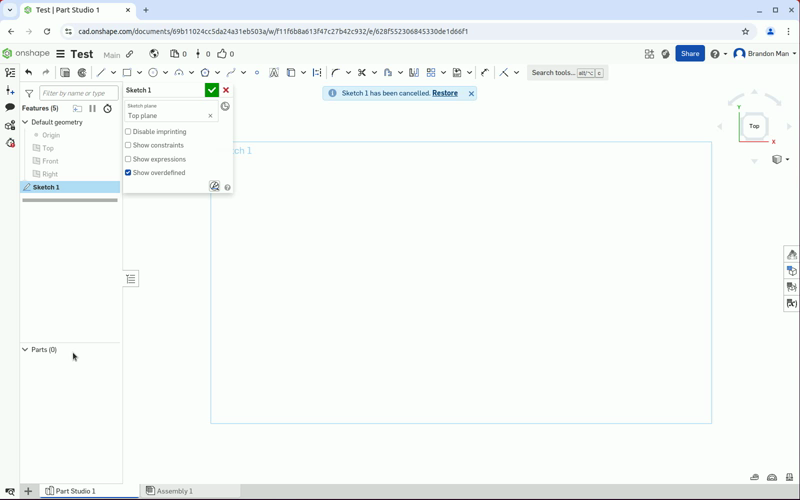
key_down(shift)
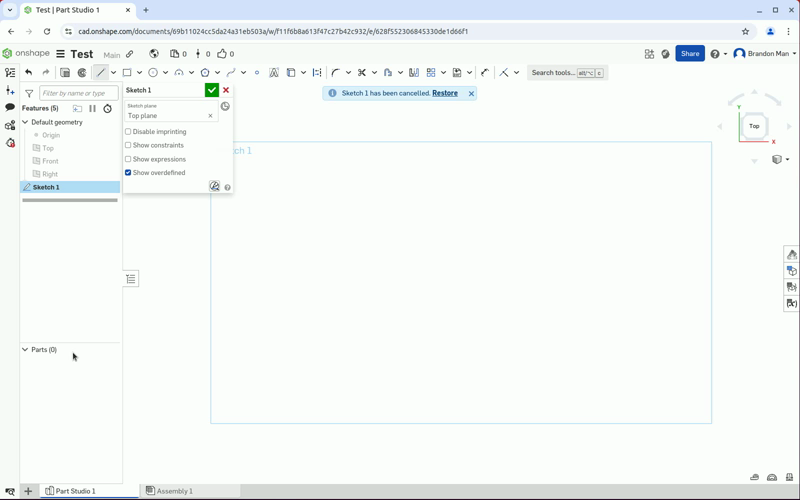
mouse_move(348, 347)
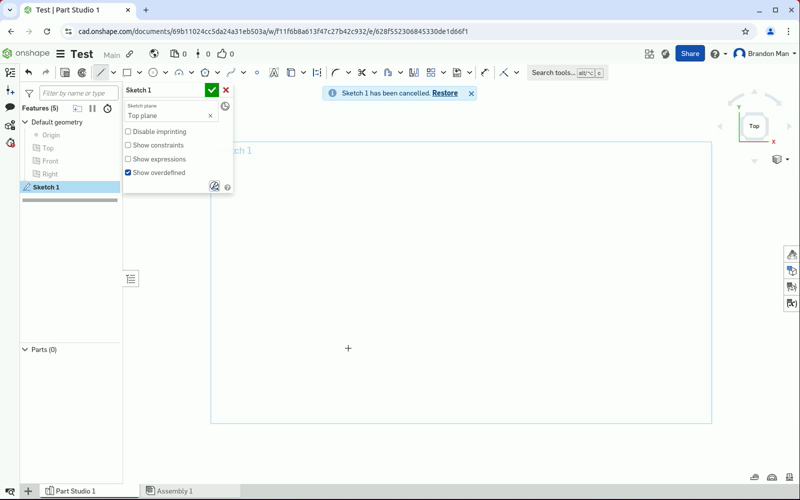
click(348, 347)
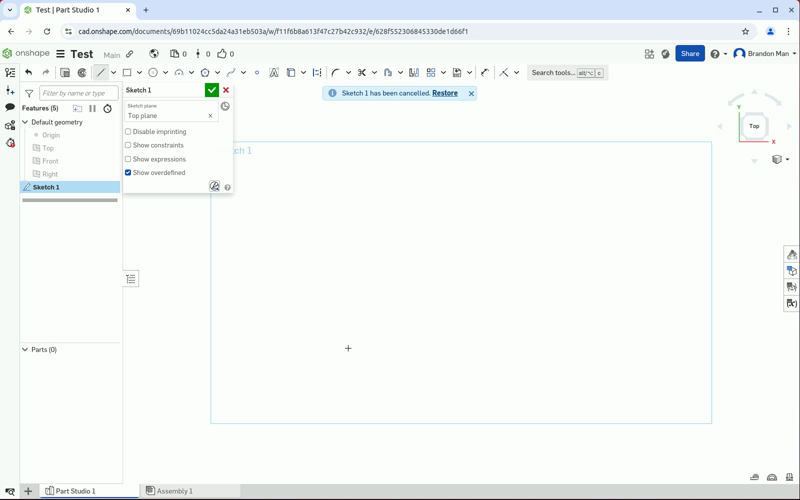
key_up(shift)
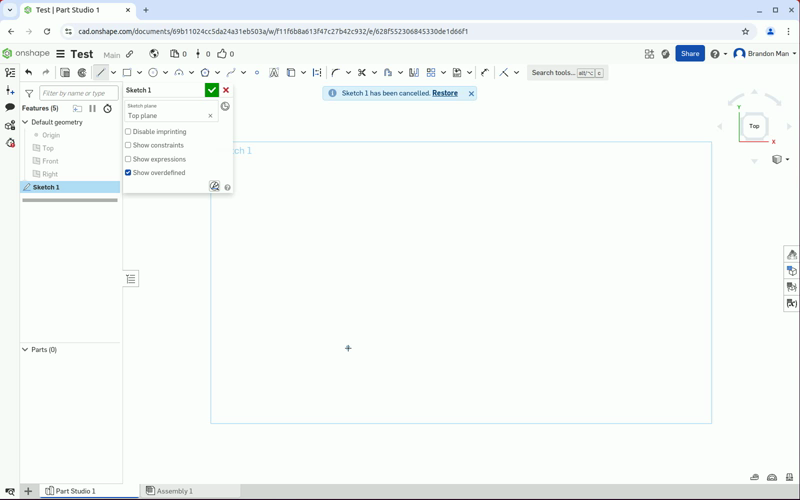
key_down(shift)
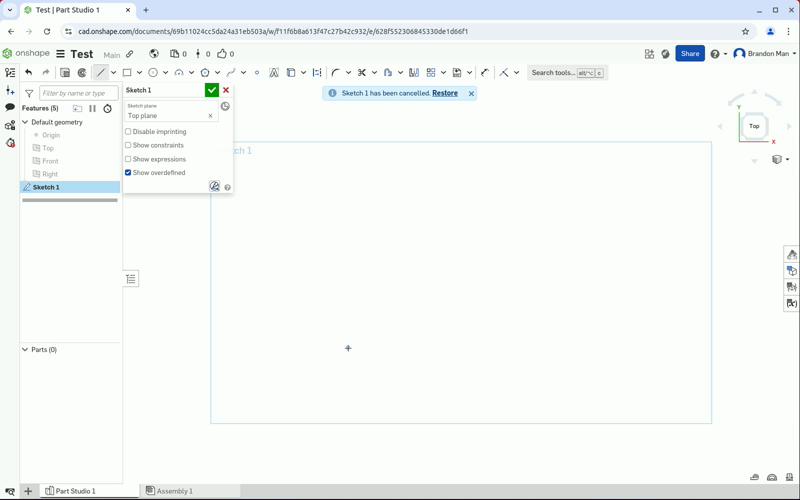
mouse_move(559, 347)
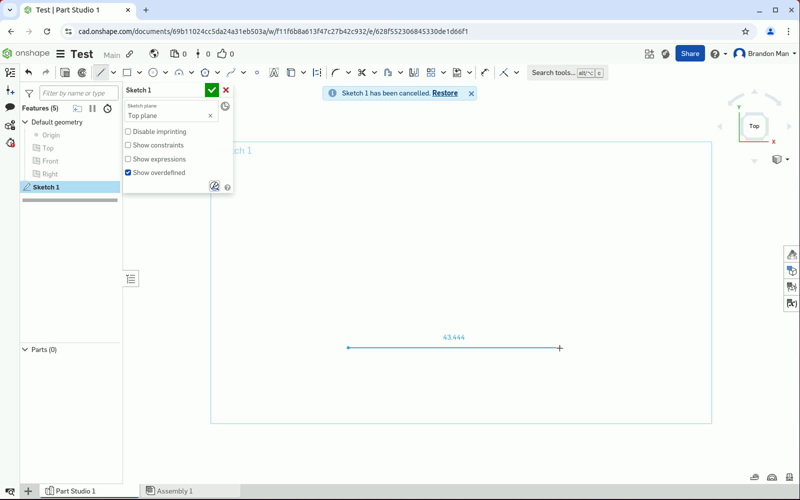
click(559, 347)
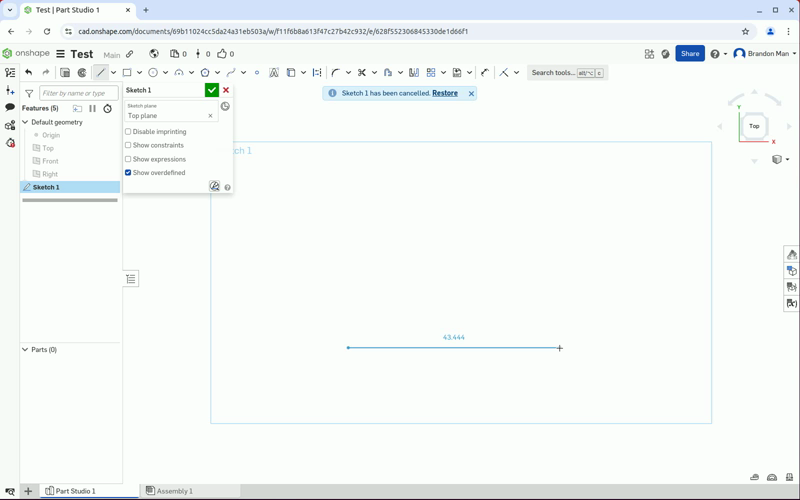
key_up(shift)
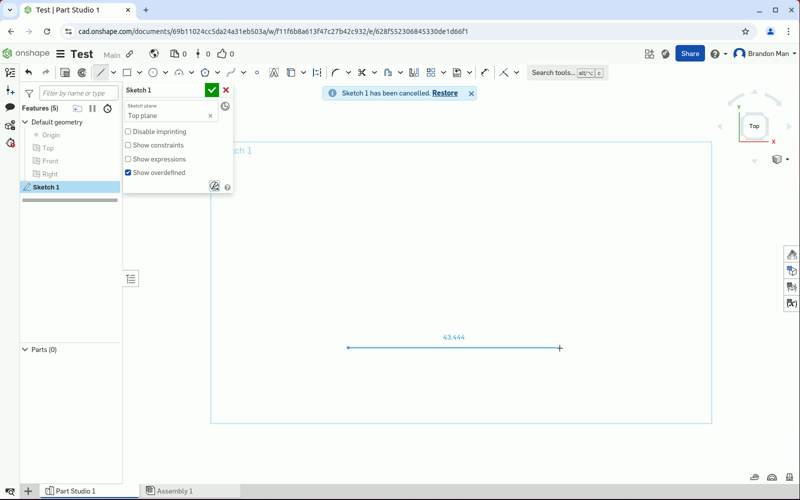
key_down(shift)
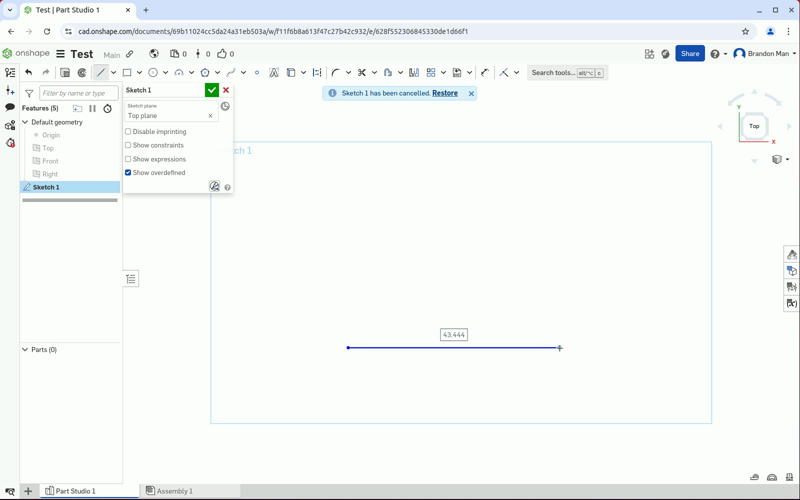
mouse_move(559, 223)
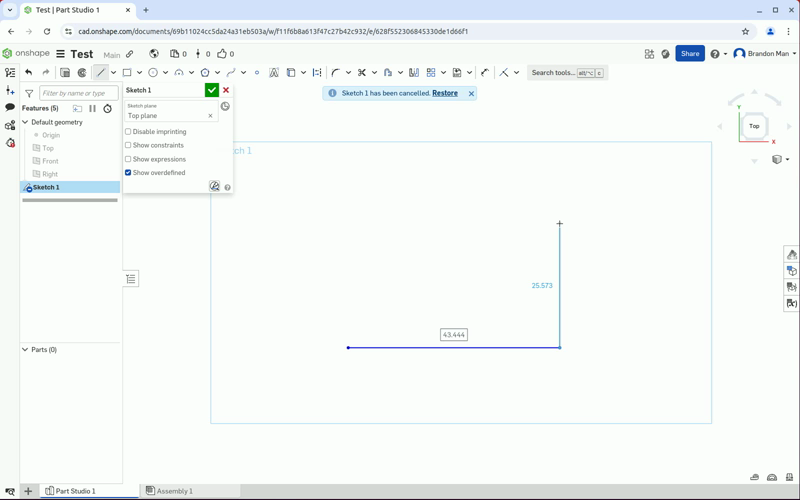
click(559, 223)
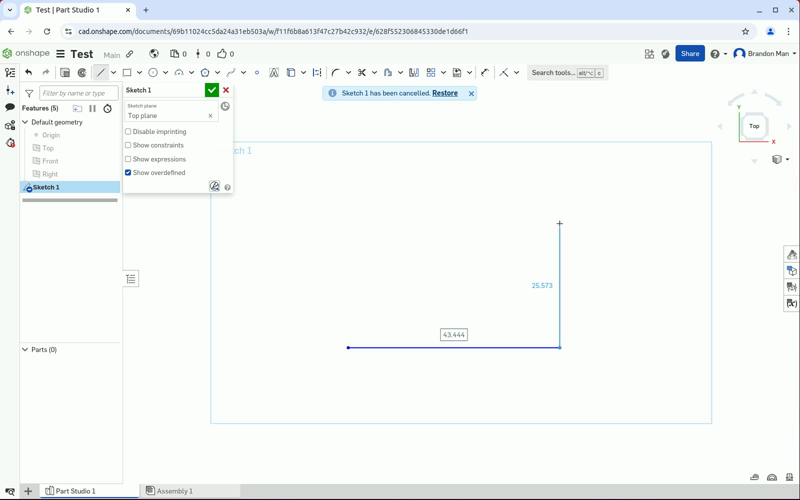
key_up(shift)
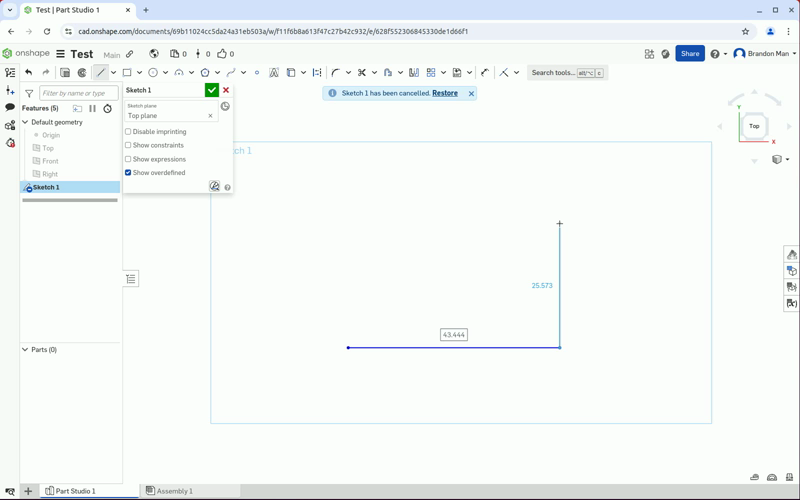
key(esc)
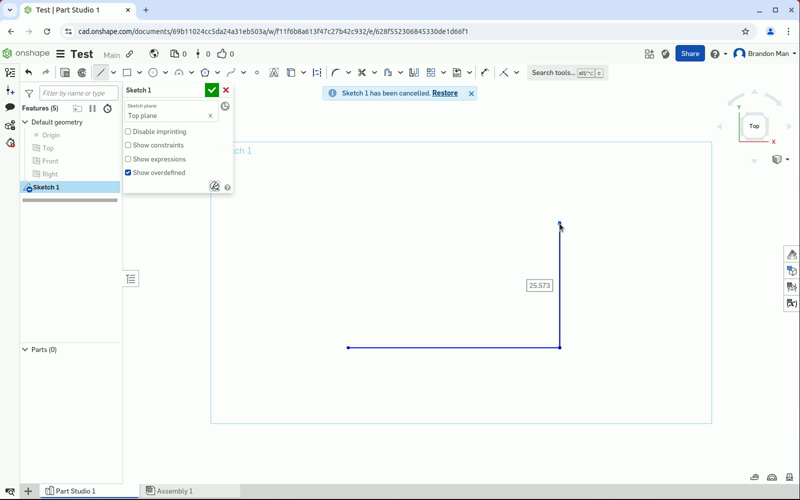
key(a)
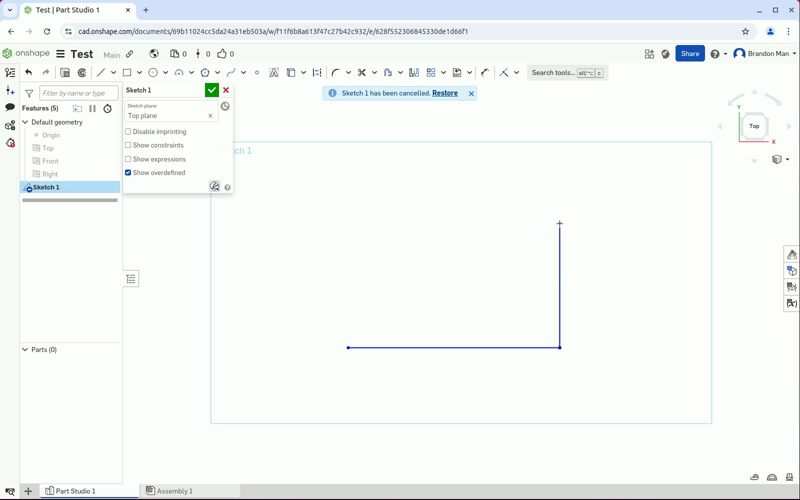
mouse_move(559, 223)
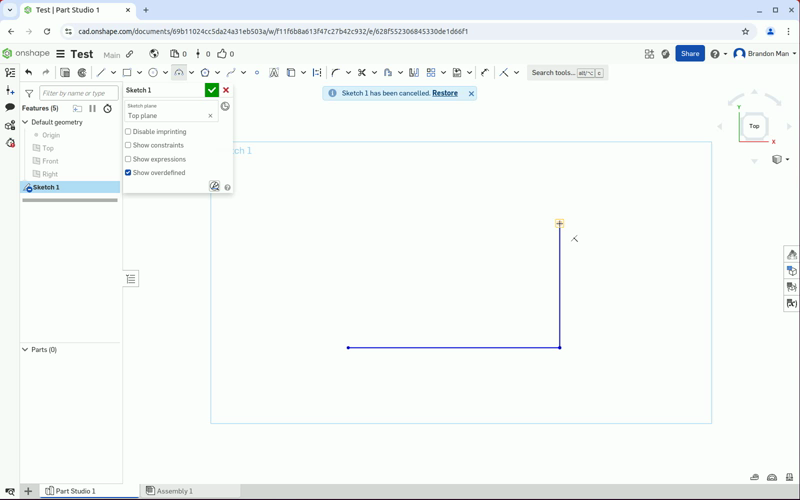
click(559, 223)
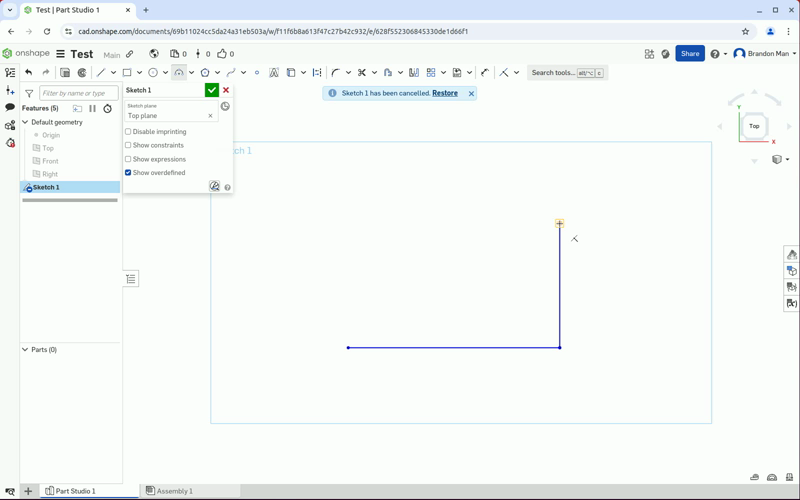
key_down(shift)
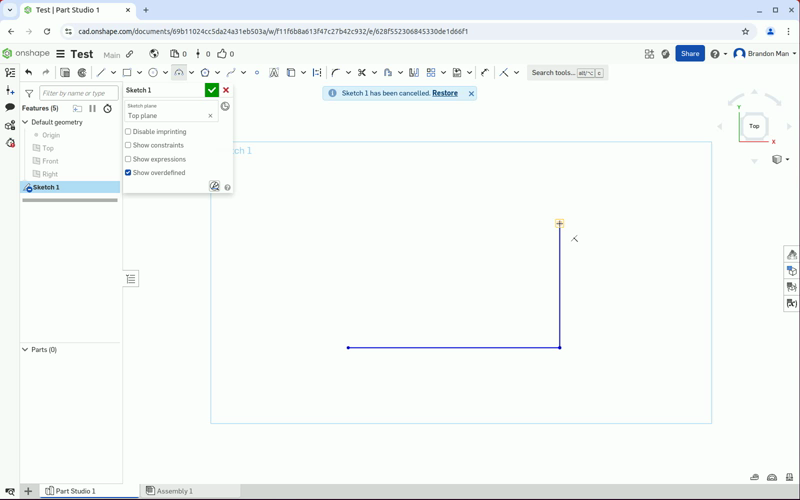
mouse_move(550, 214)
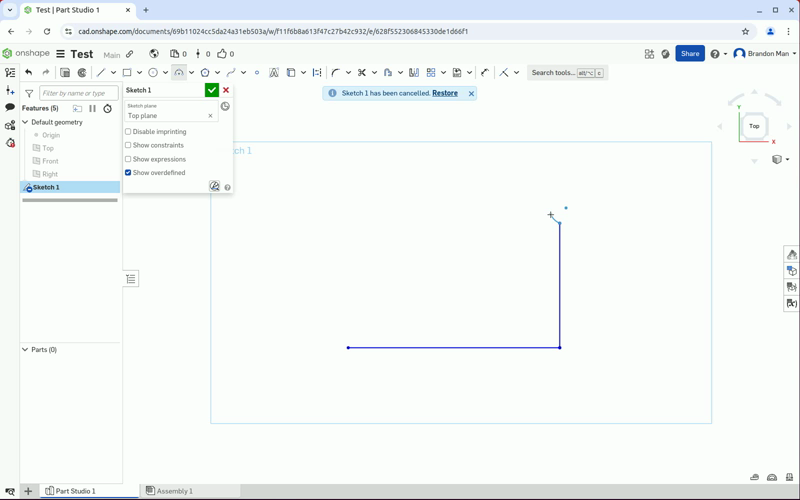
click(550, 214)
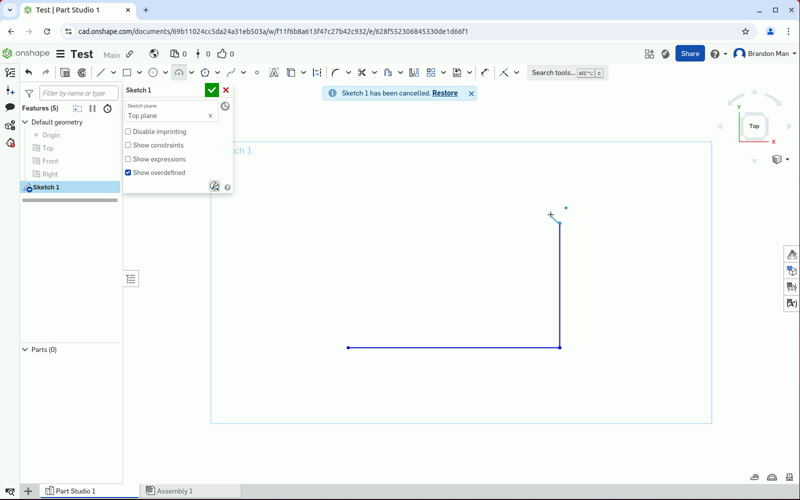
mouse_move(556, 216)
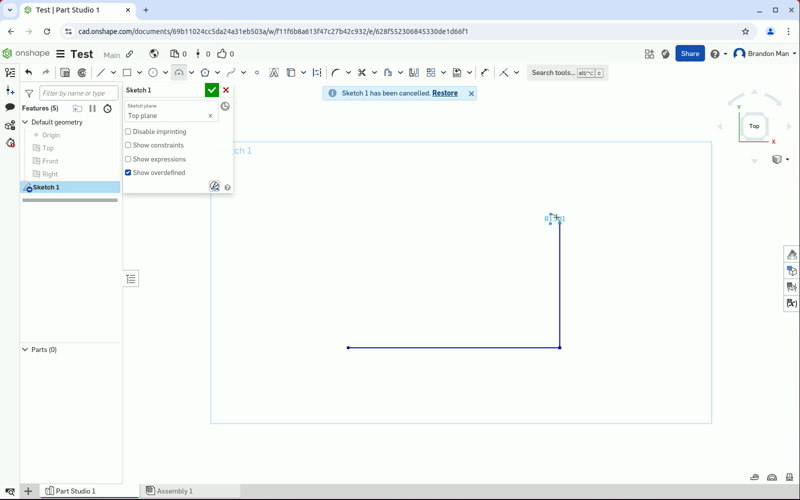
click(556, 216)
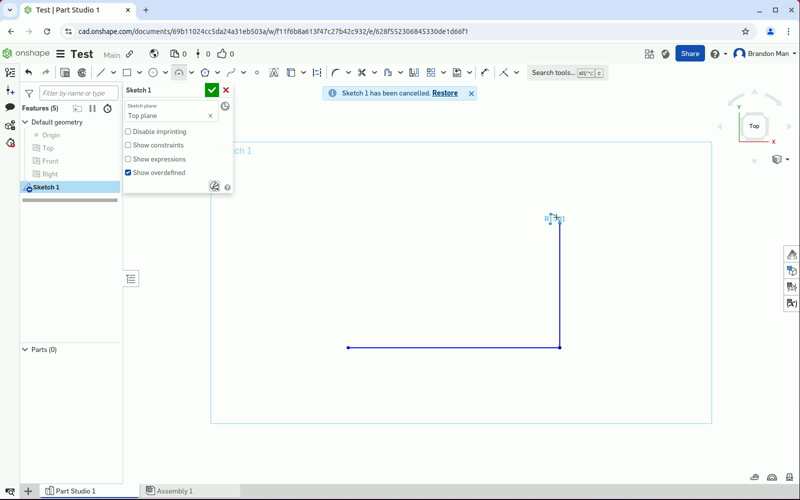
key_up(shift)
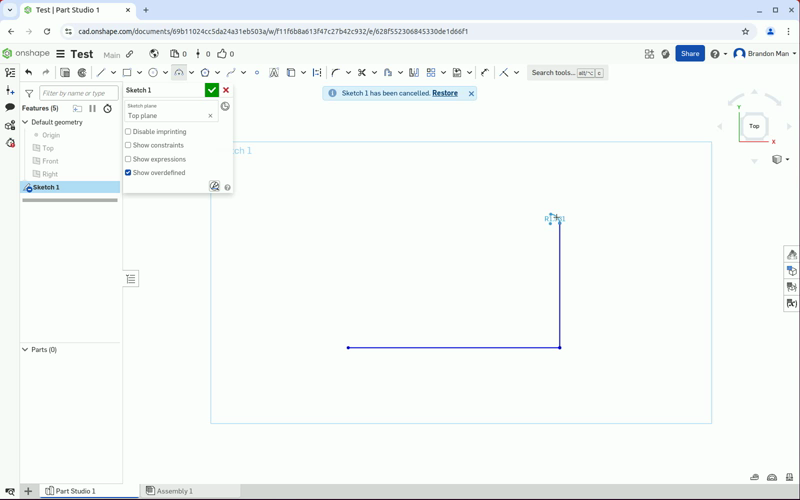
key(esc)
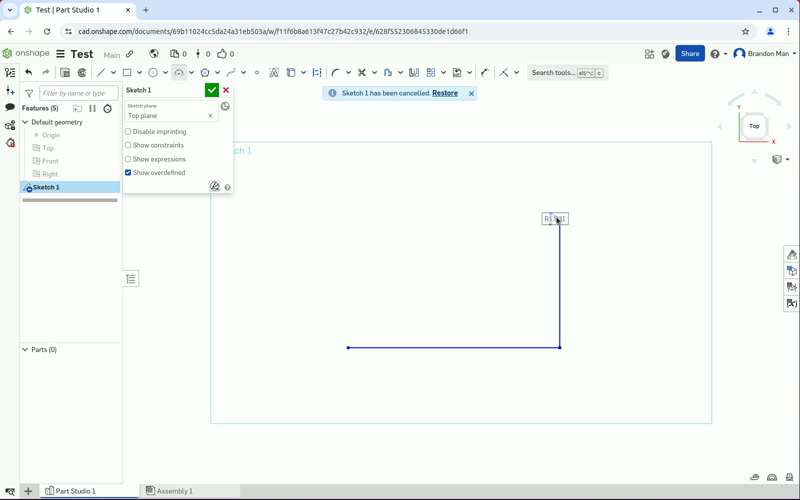
key(l)
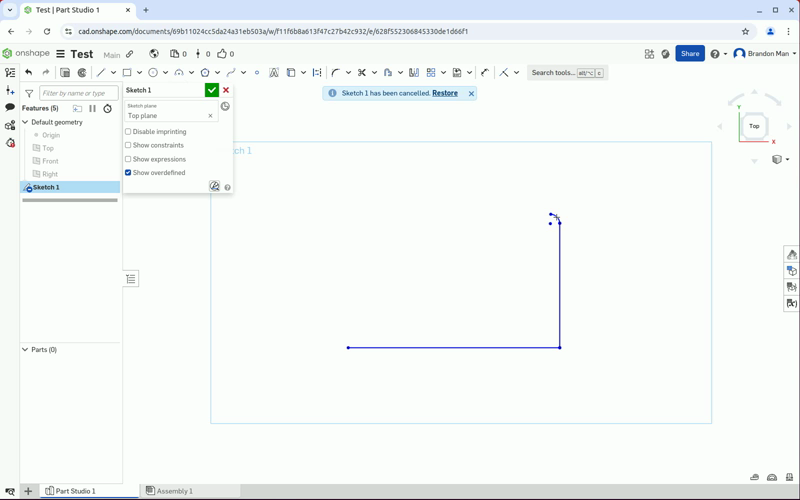
mouse_move(550, 214)
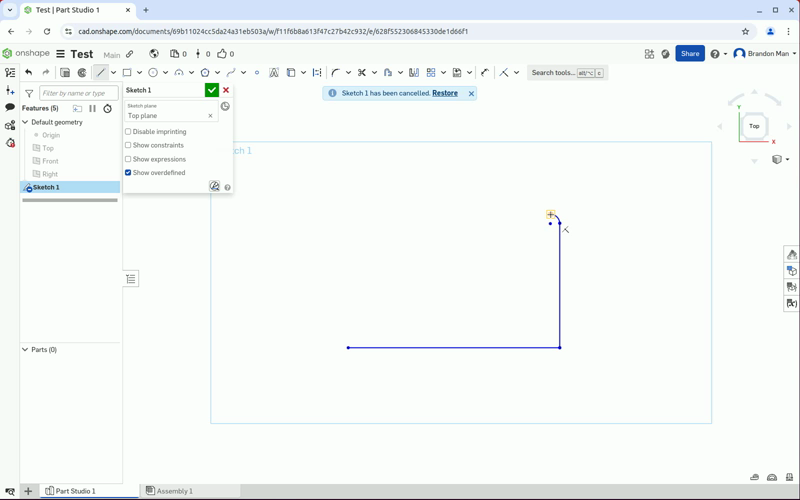
click(550, 214)
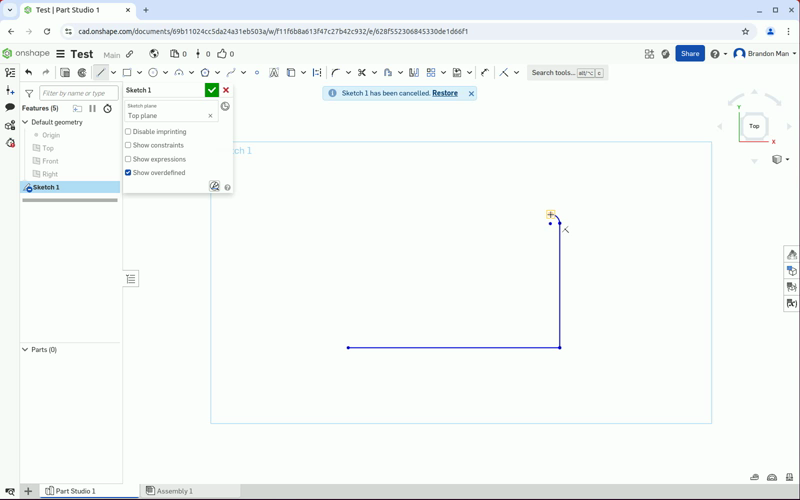
key_down(shift)
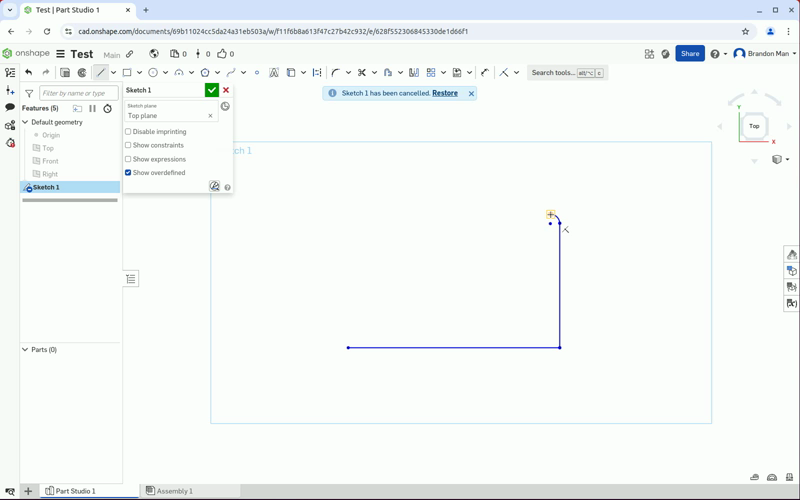
mouse_move(354, 216)
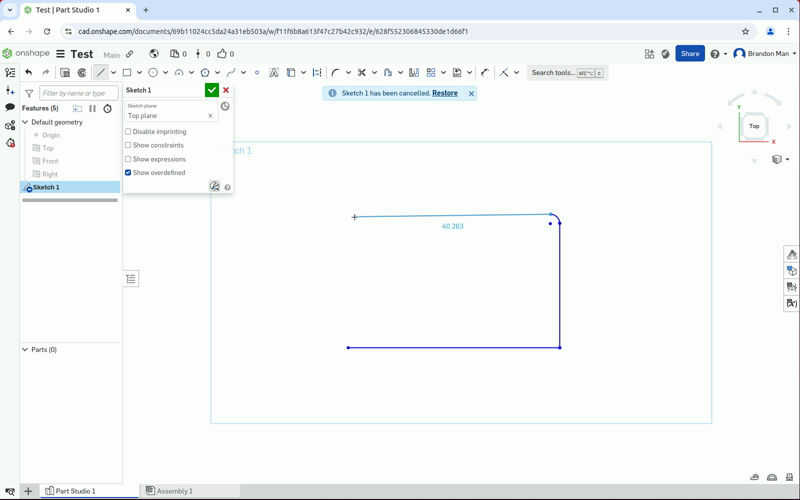
click(354, 216)
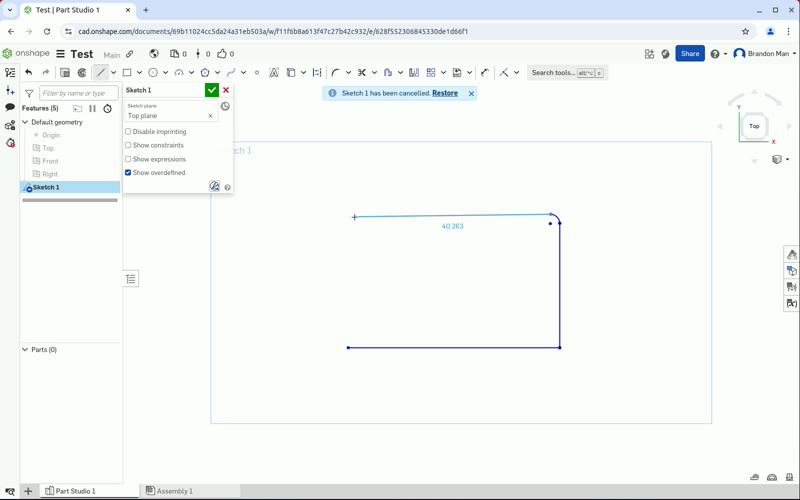
key_up(shift)
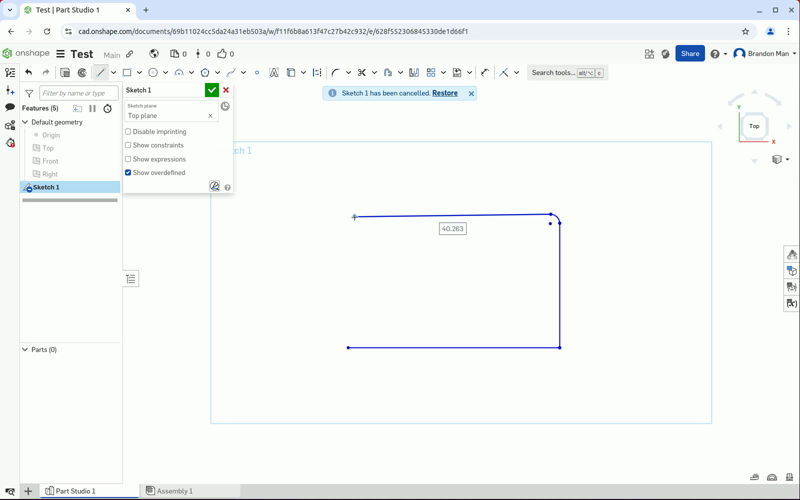
key(esc)
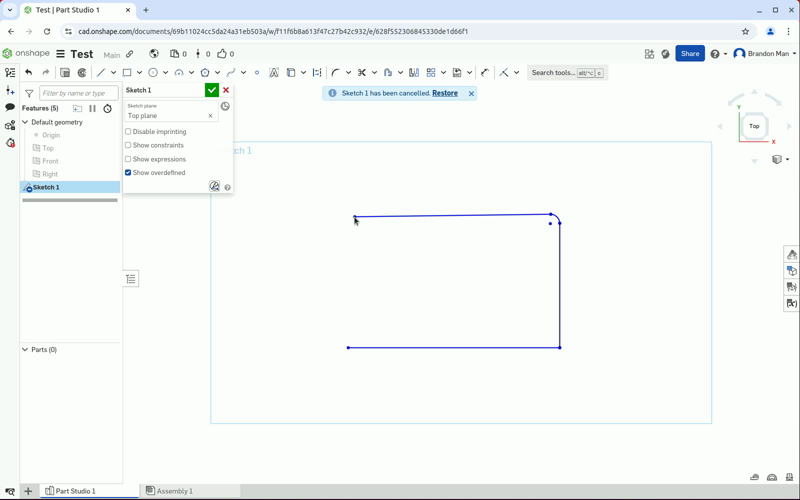
key(a)
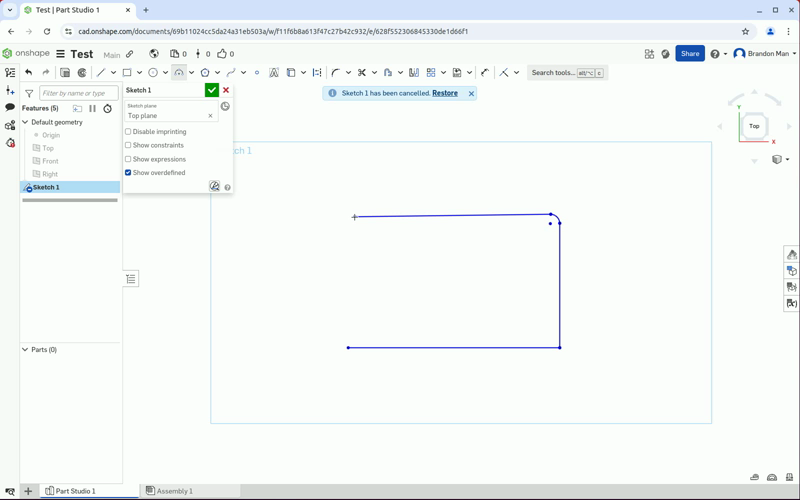
mouse_move(354, 216)
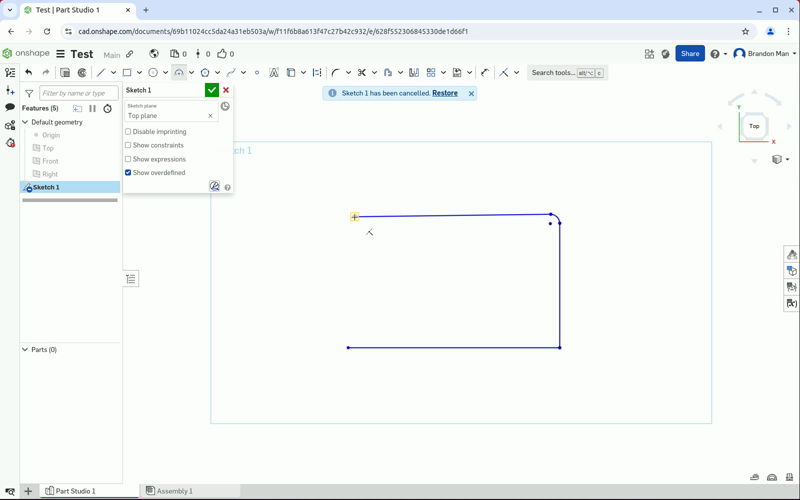
click(354, 216)
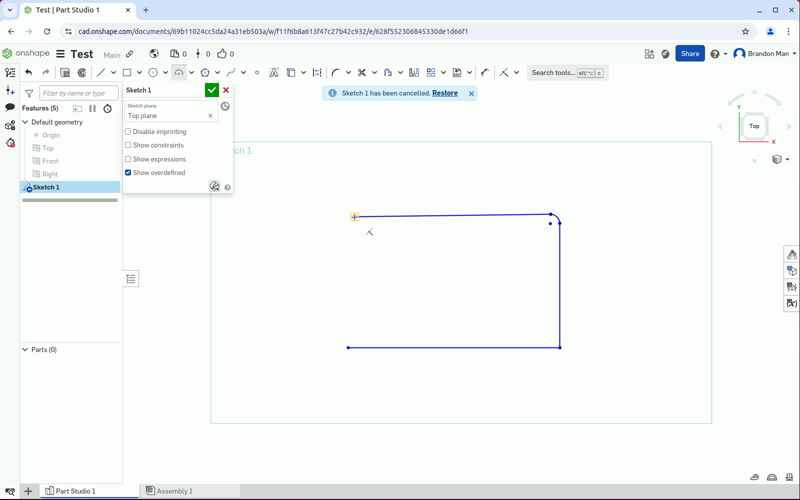
key_down(shift)
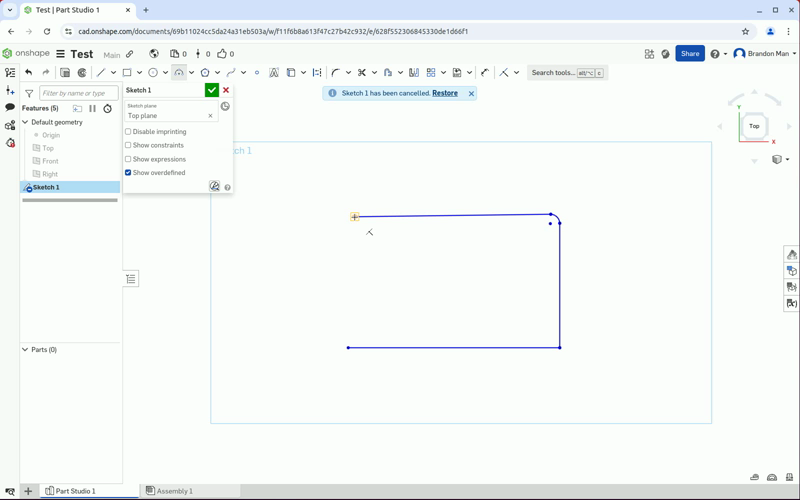
mouse_move(348, 225)
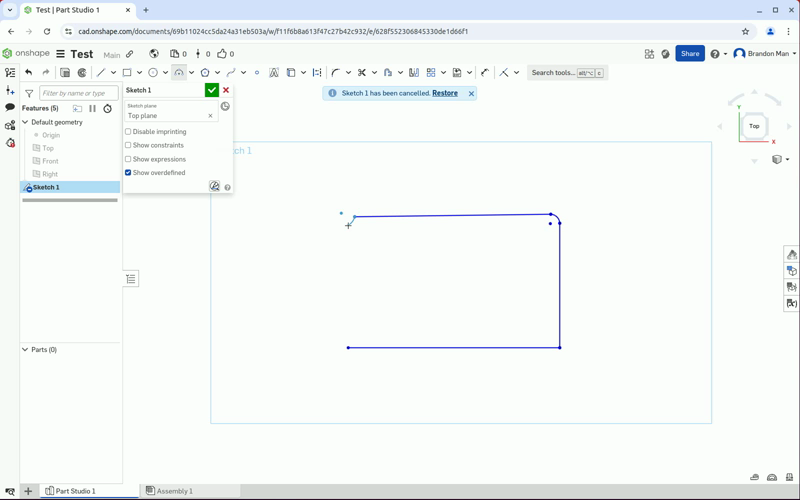
click(348, 225)
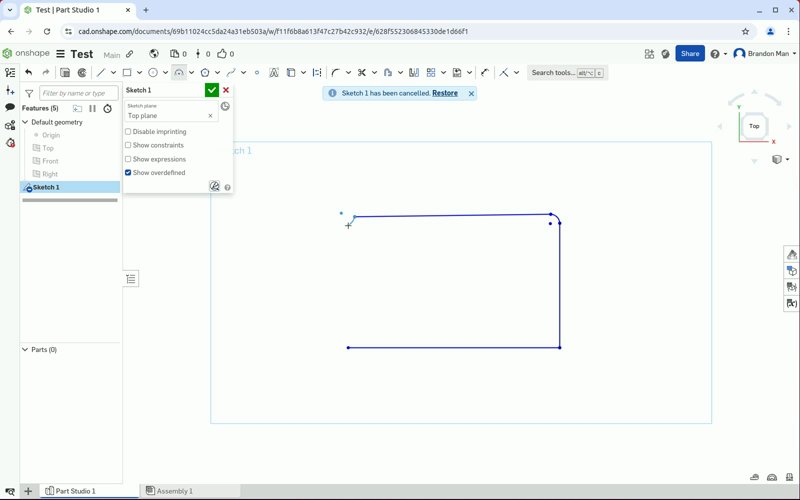
mouse_move(349, 219)
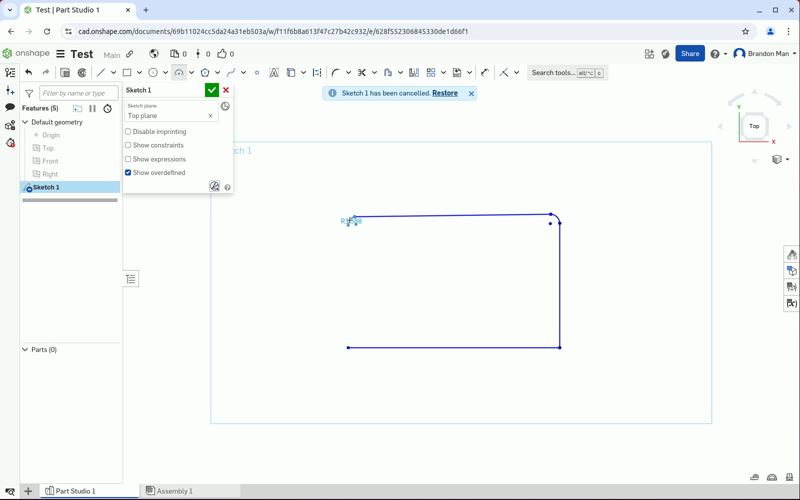
click(349, 219)
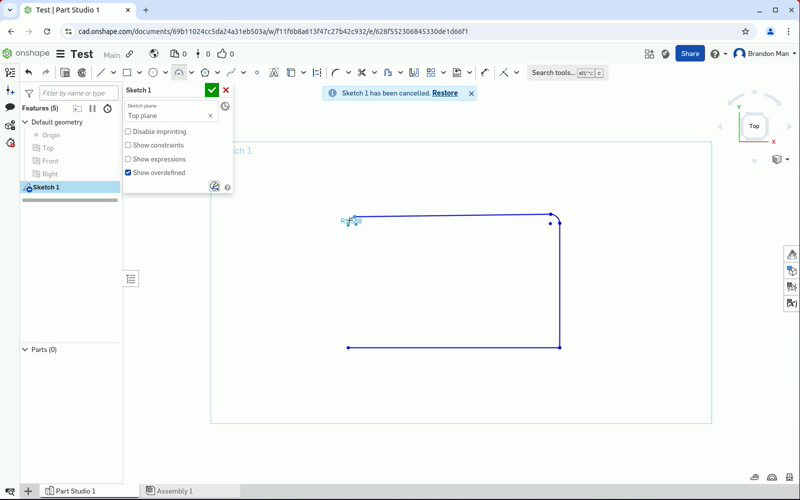
key_up(shift)
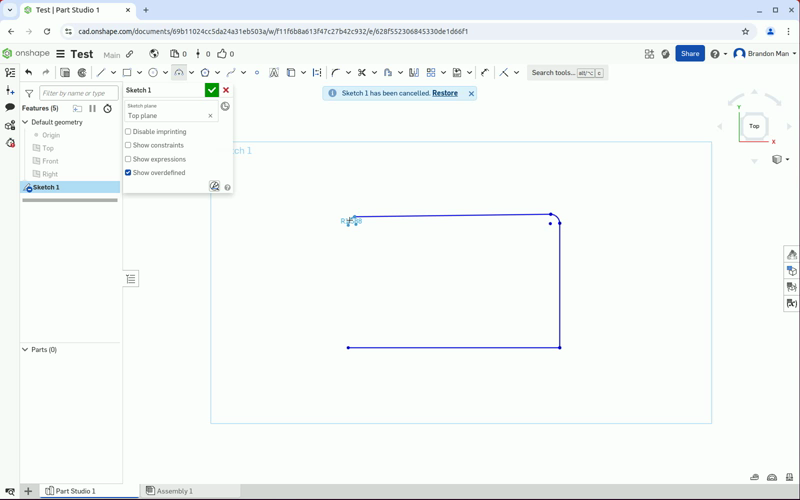
key(esc)
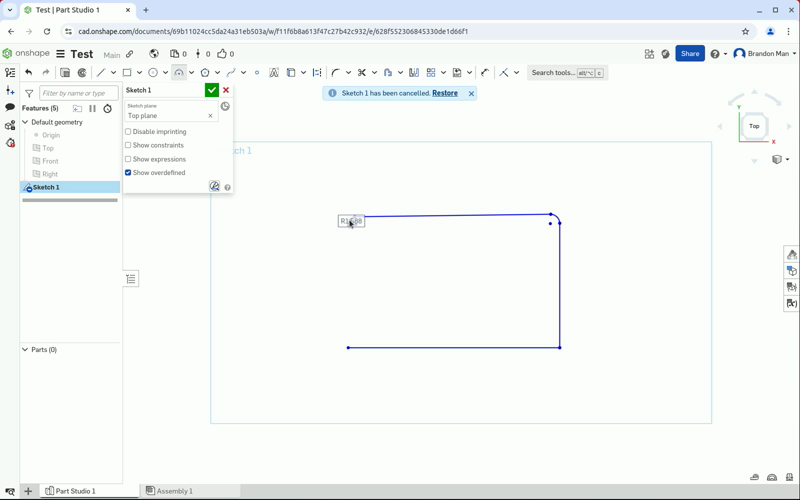
key(l)
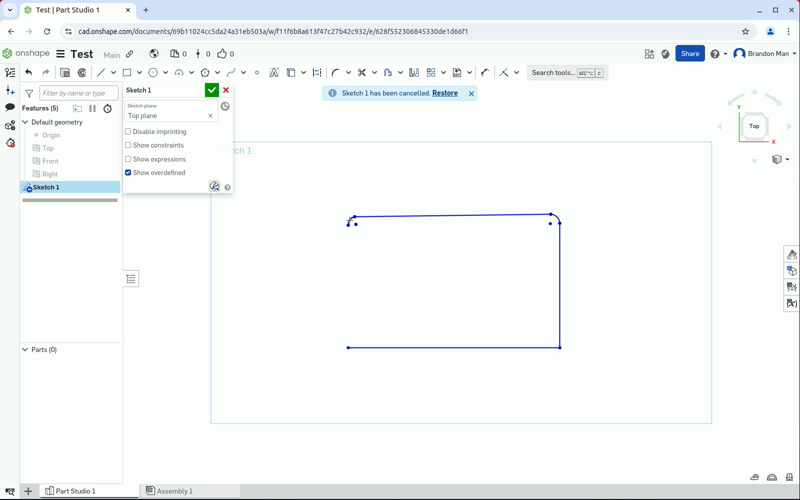
mouse_move(348, 225)
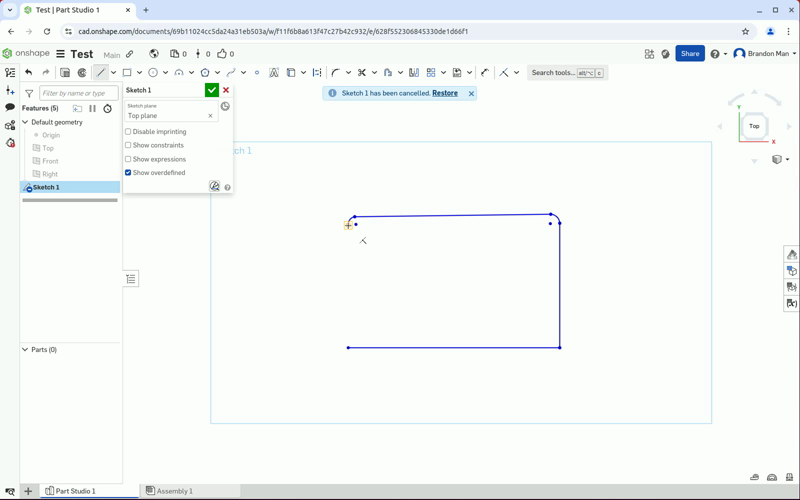
click(348, 225)
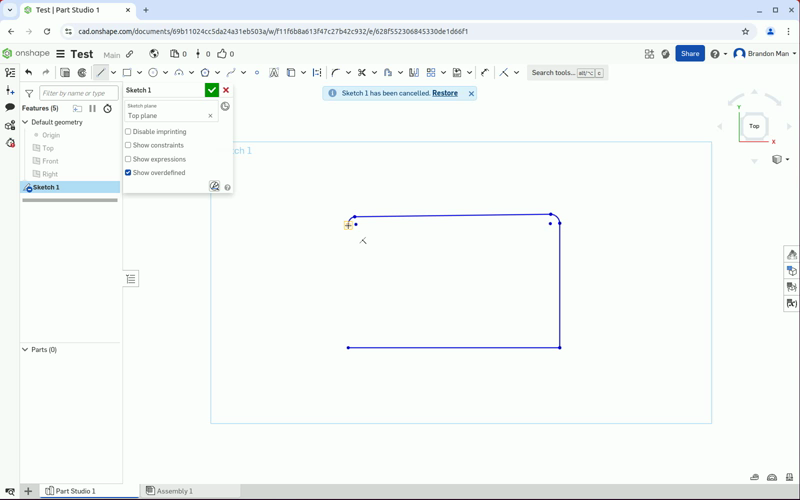
key_down(shift)
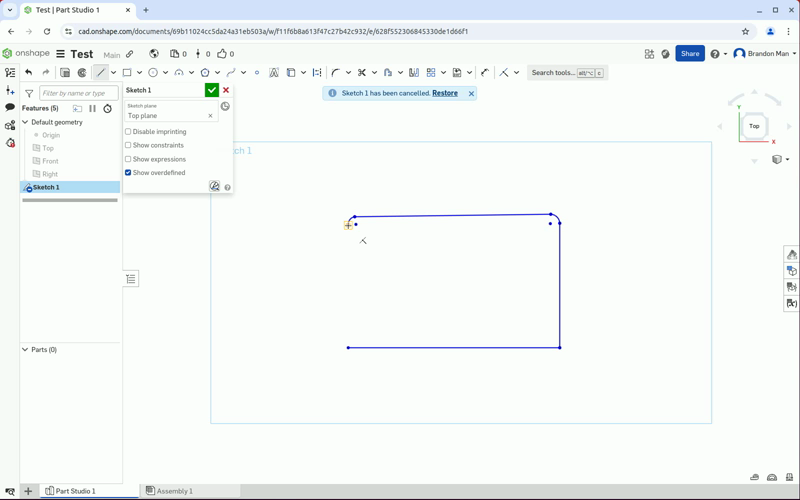
mouse_move(348, 347)
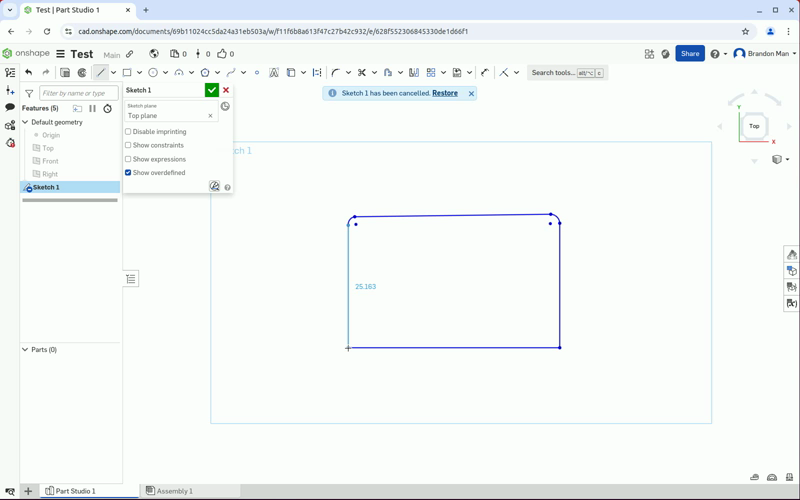
key_up(shift)
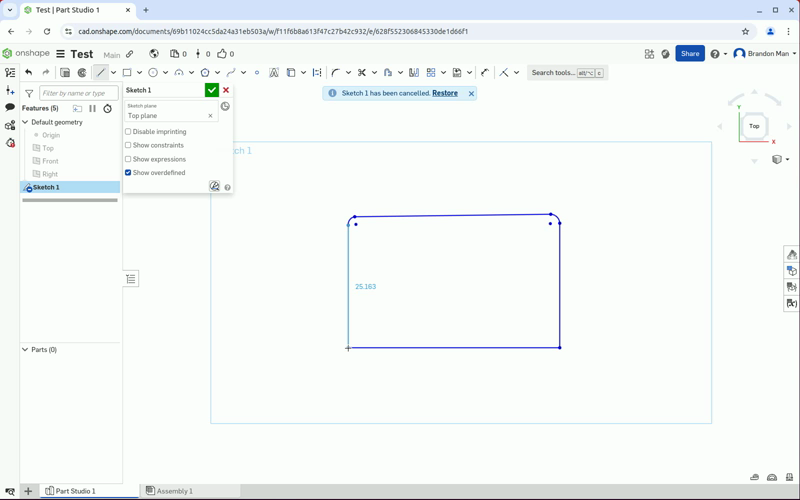
click(348, 347)
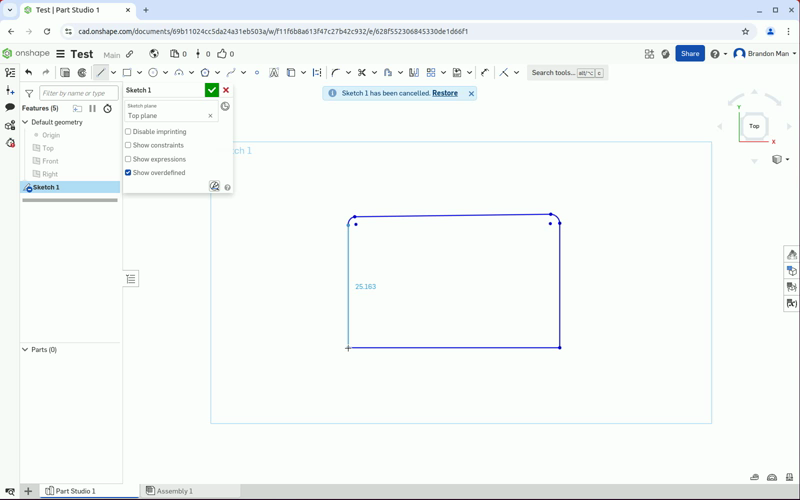
key(esc)
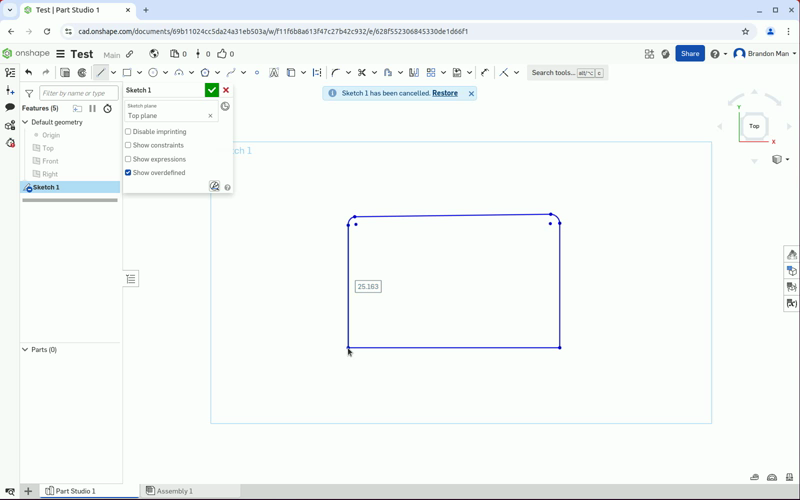
key(a)
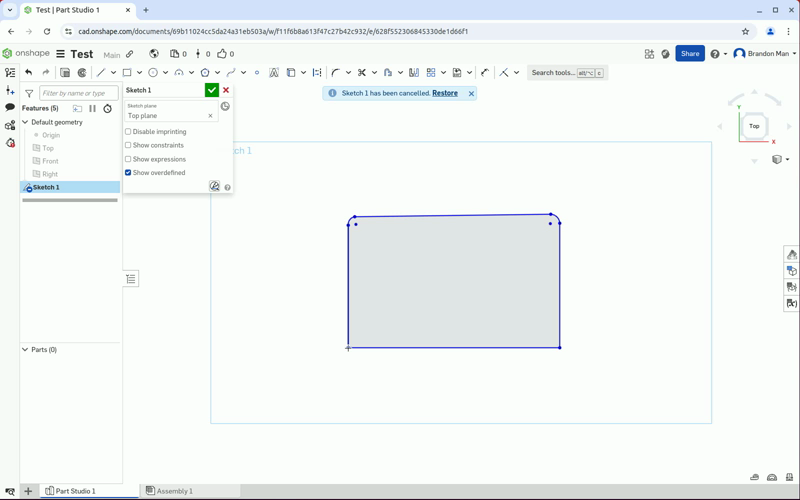
key_down(shift)
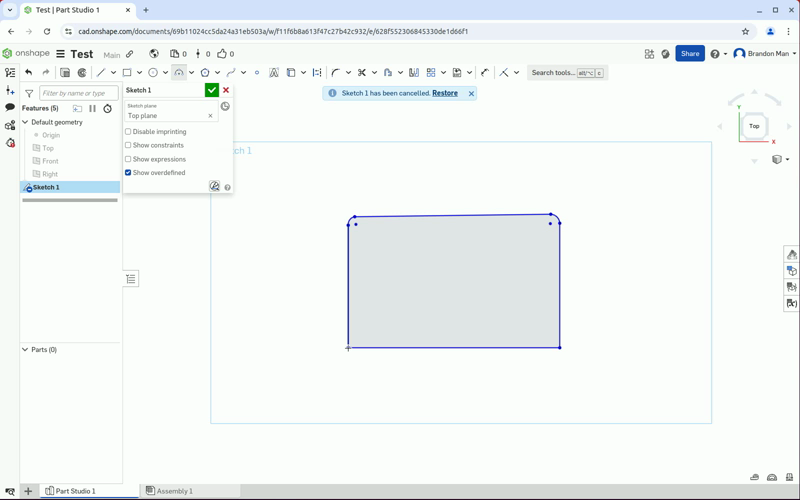
mouse_move(361, 330)
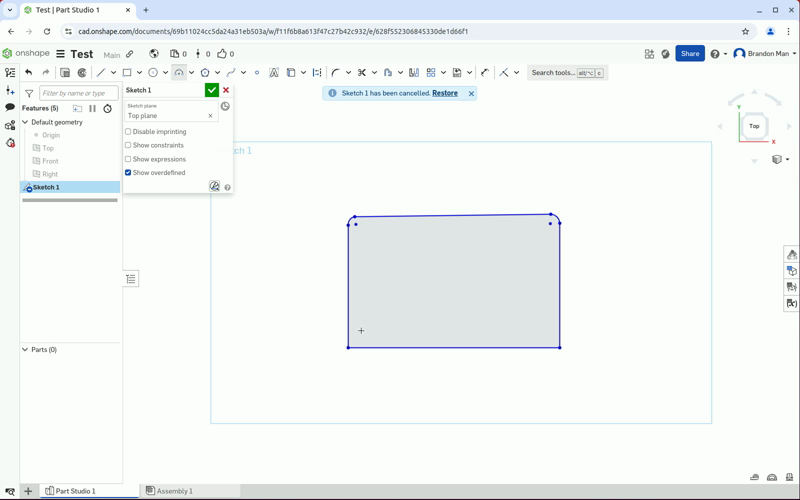
click(361, 330)
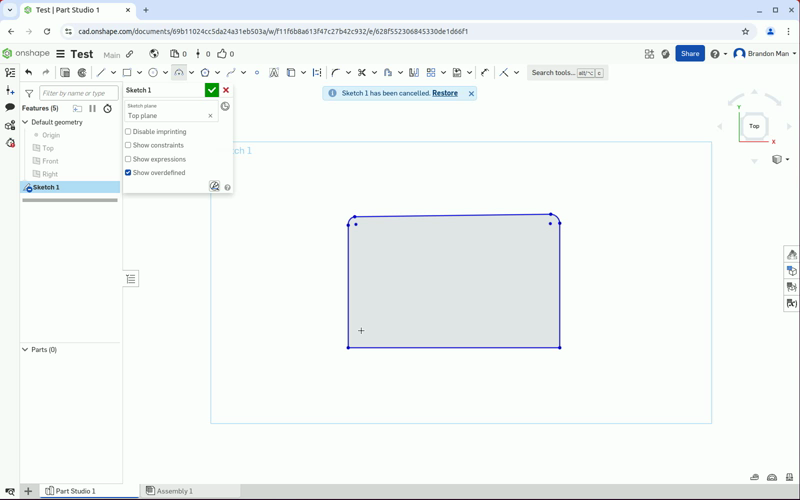
key_up(shift)
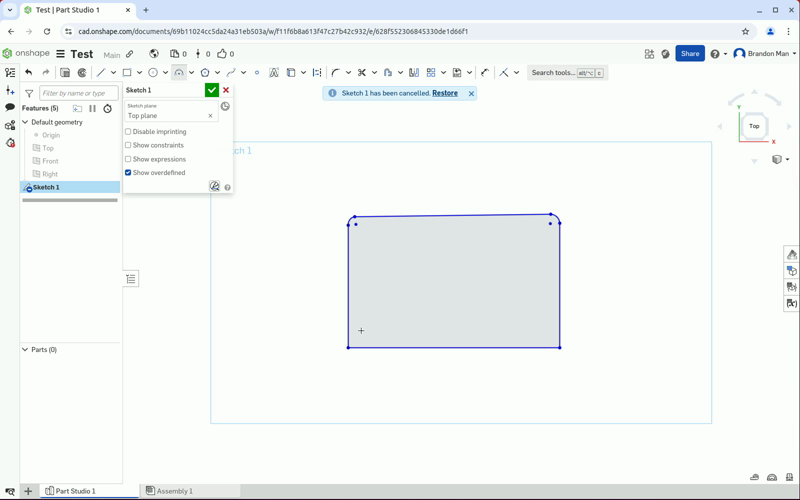
key_down(shift)
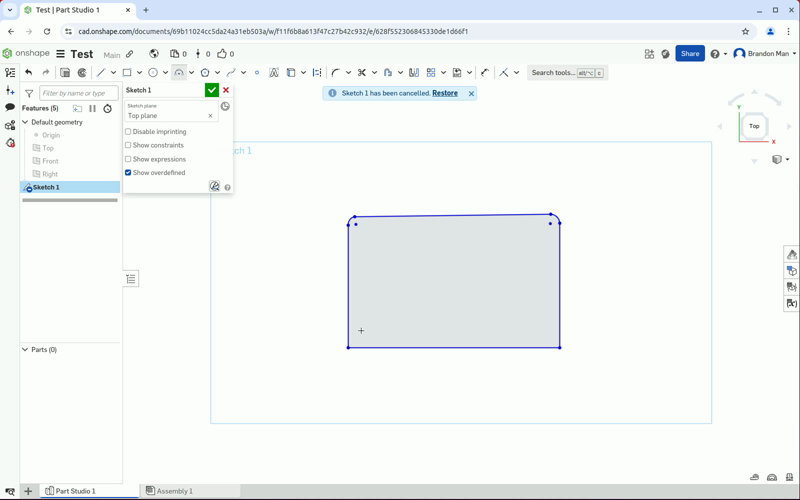
mouse_move(368, 338)
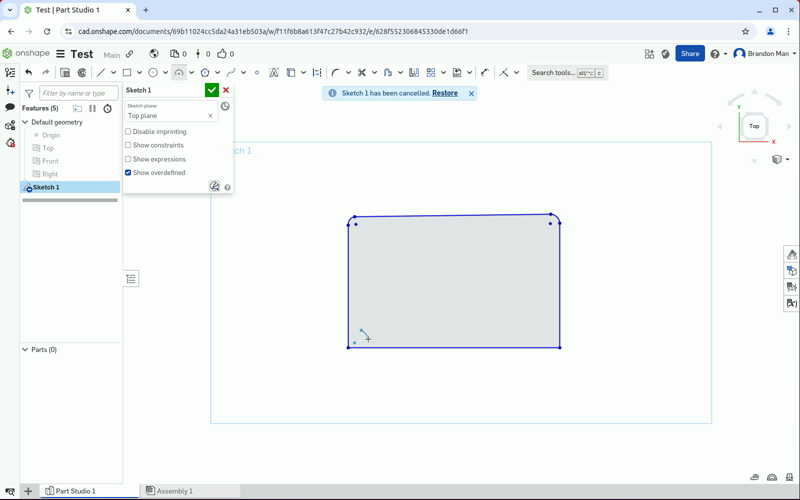
click(368, 338)
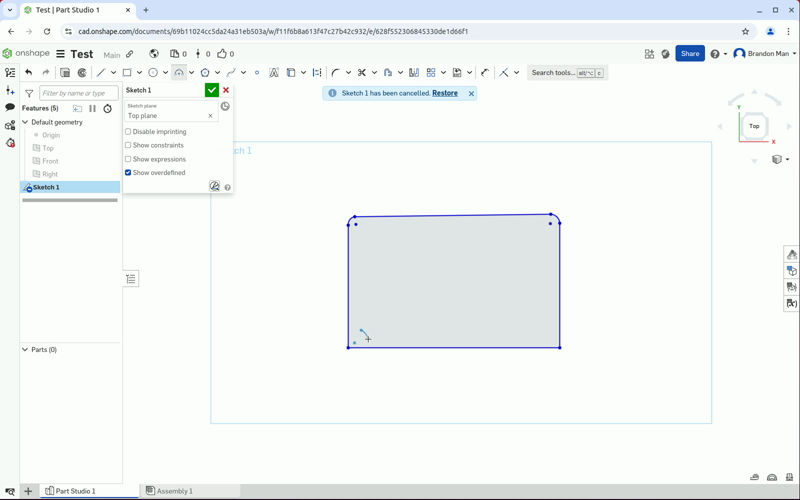
mouse_move(362, 335)
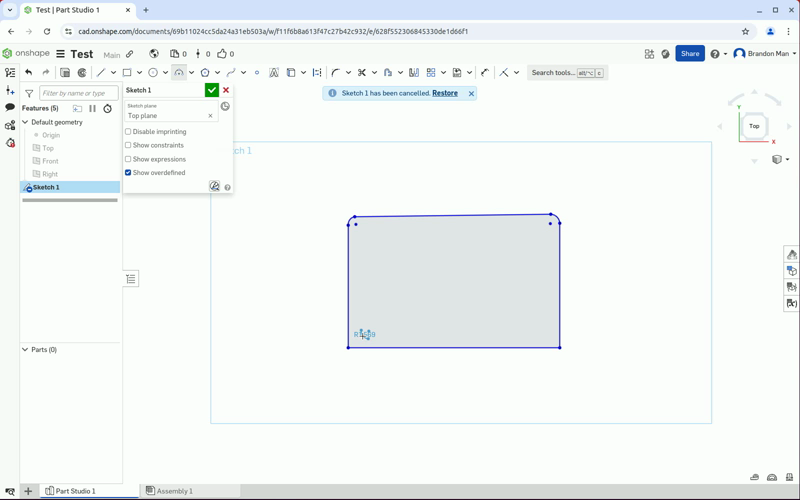
click(362, 335)
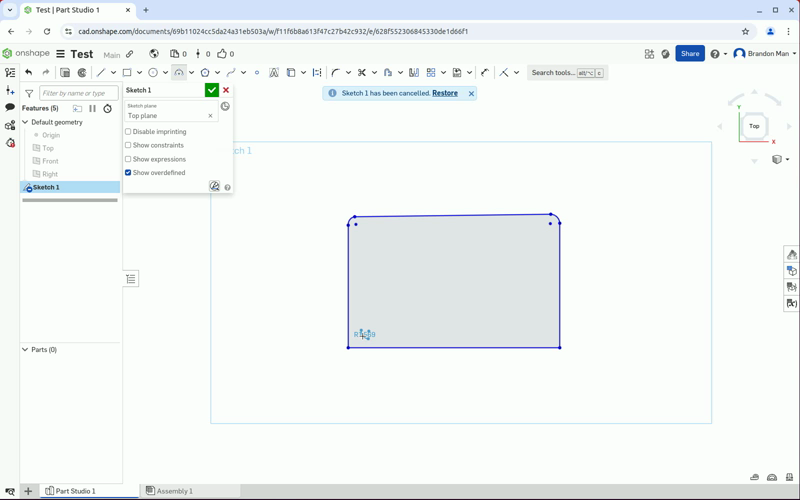
key_up(shift)
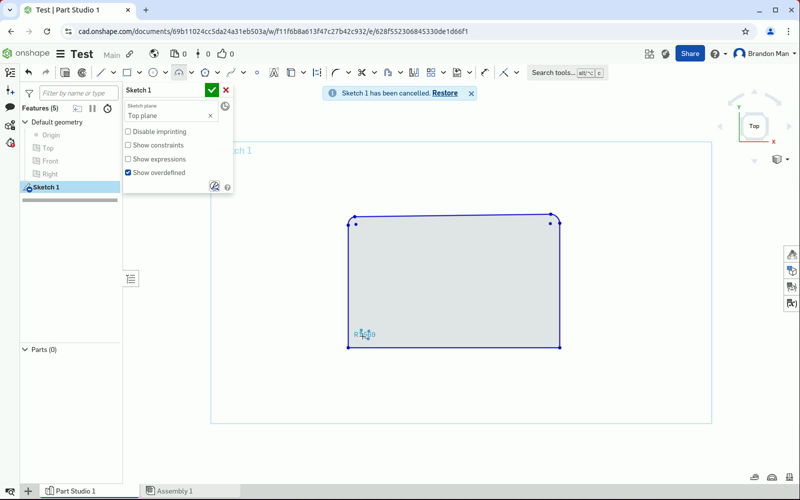
key(esc)
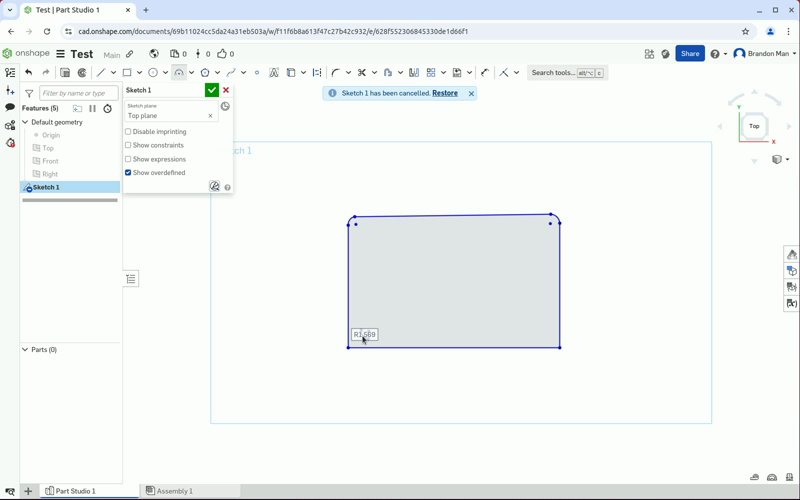
key(l)
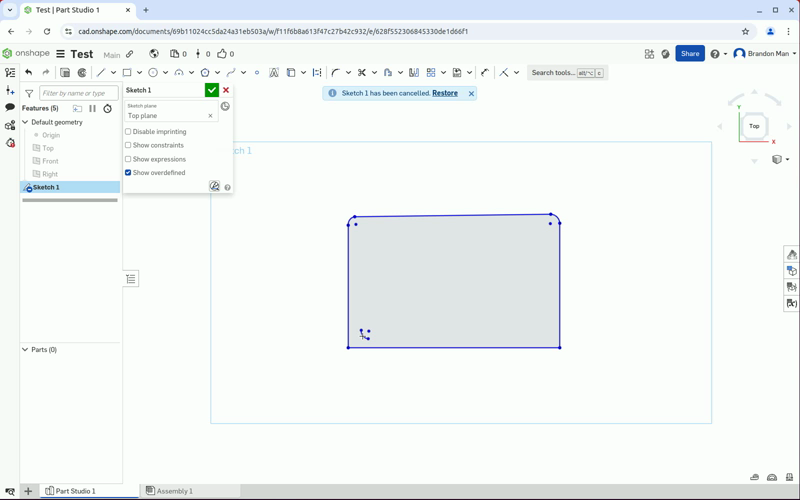
mouse_move(368, 338)
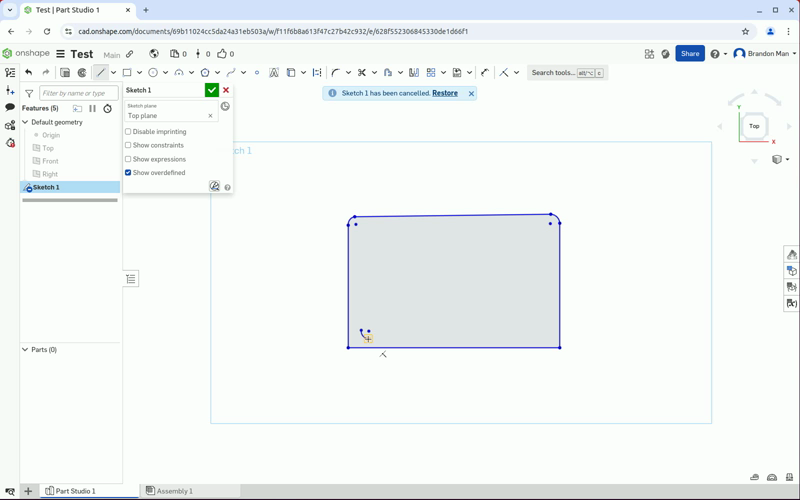
click(368, 338)
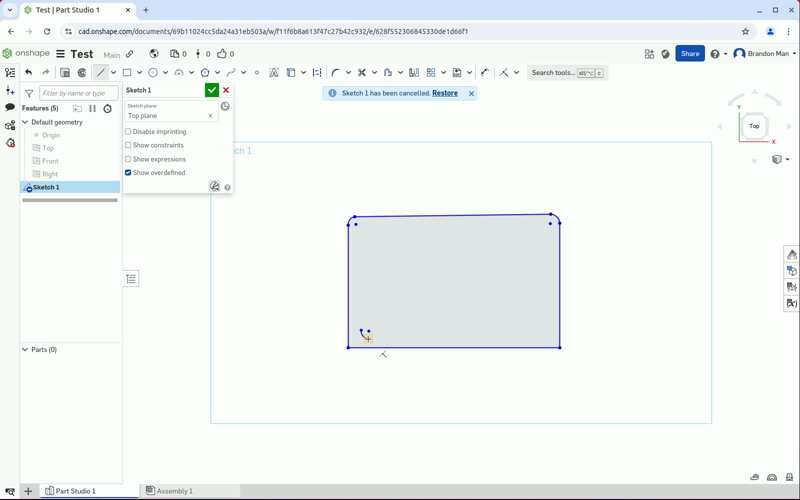
key_down(shift)
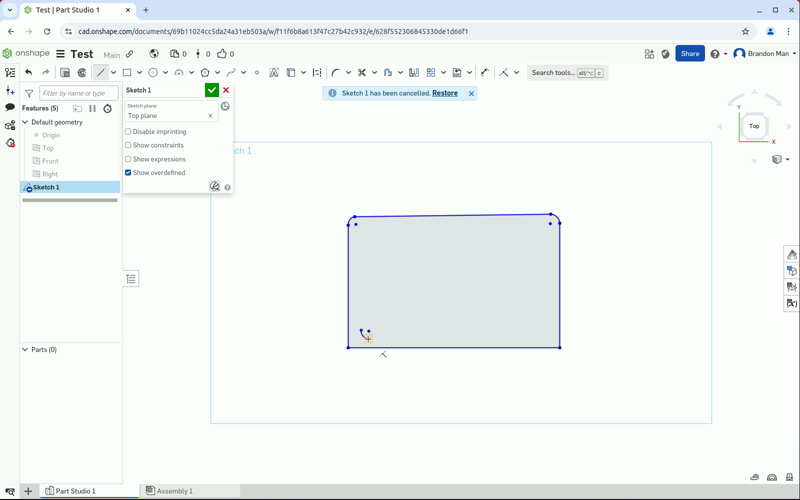
mouse_move(541, 338)
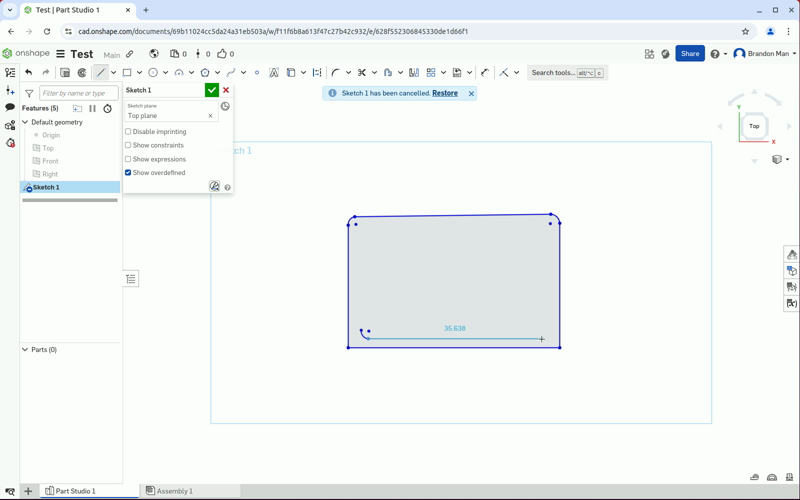
click(541, 338)
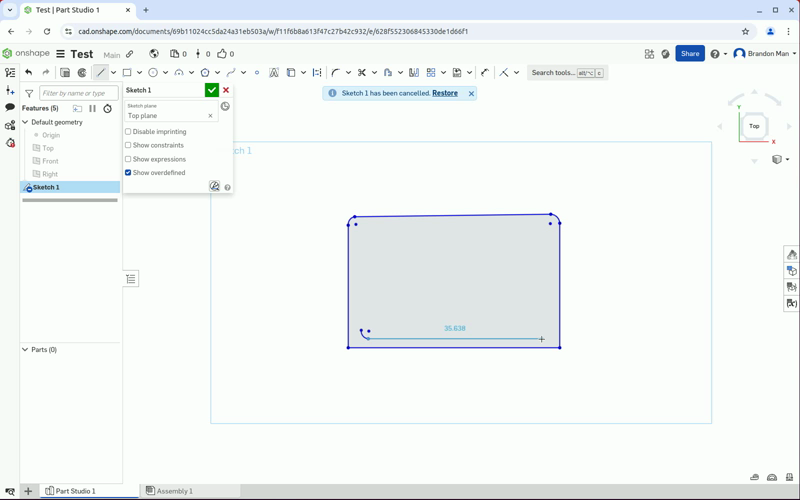
key_up(shift)
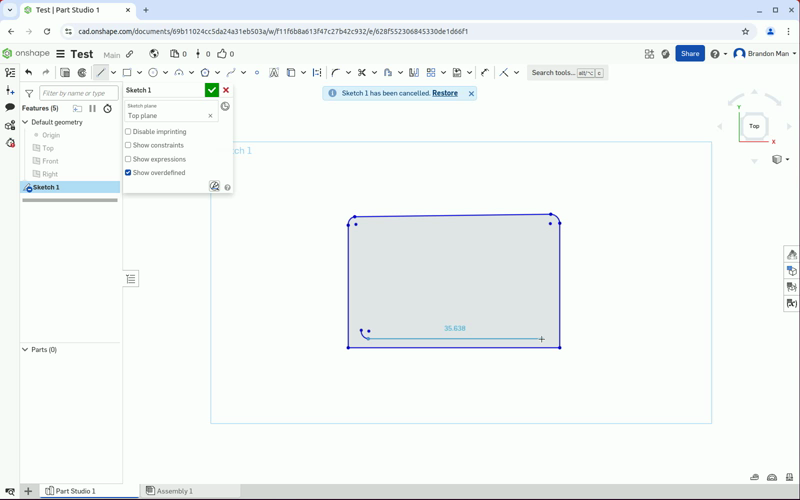
key(esc)
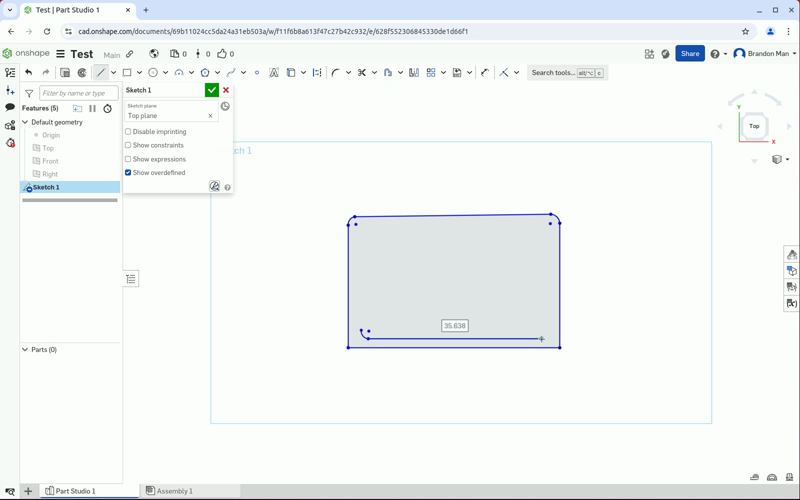
key(a)
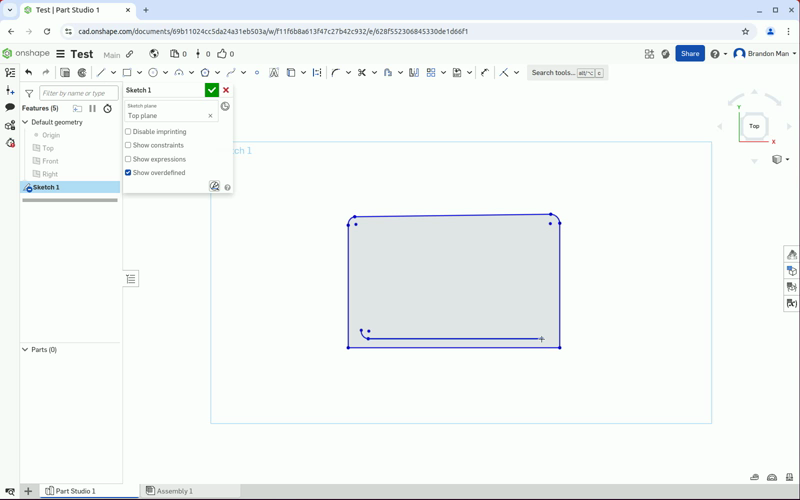
mouse_move(541, 338)
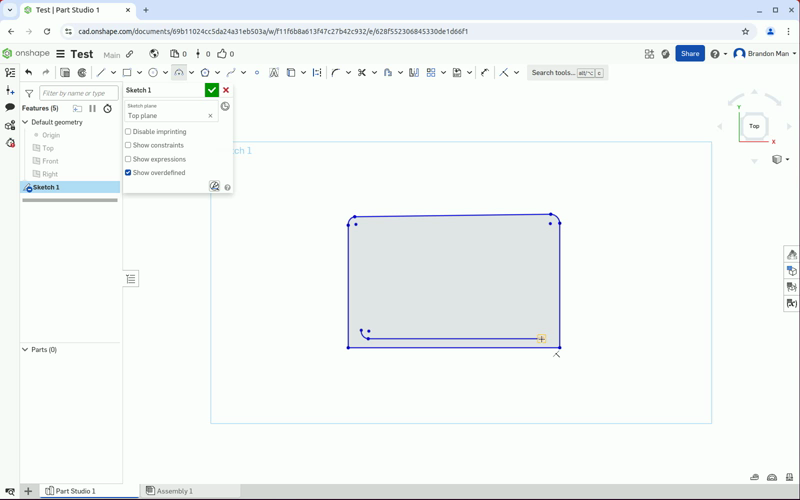
click(541, 338)
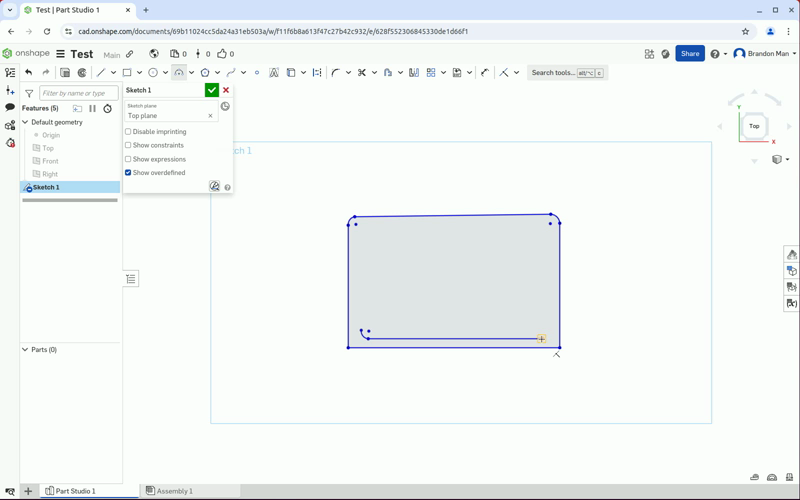
key_down(shift)
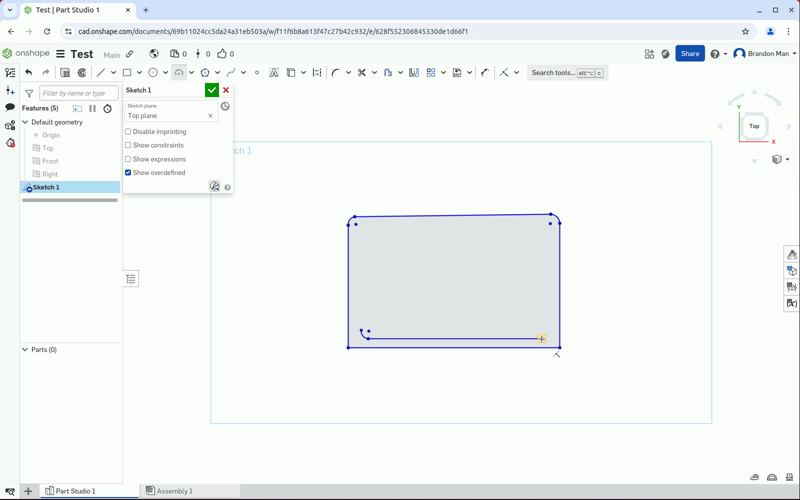
mouse_move(548, 330)
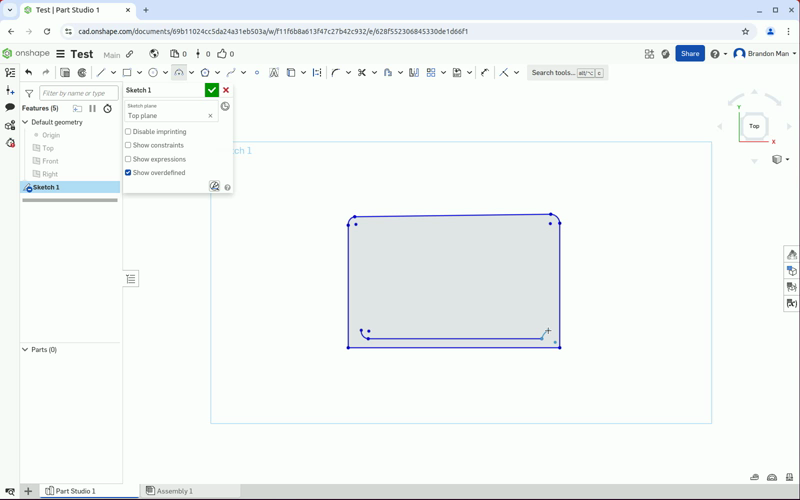
click(548, 330)
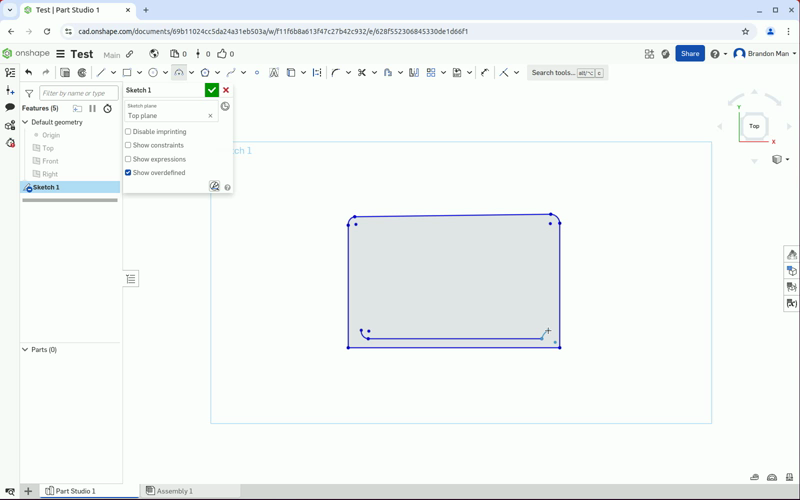
mouse_move(546, 335)
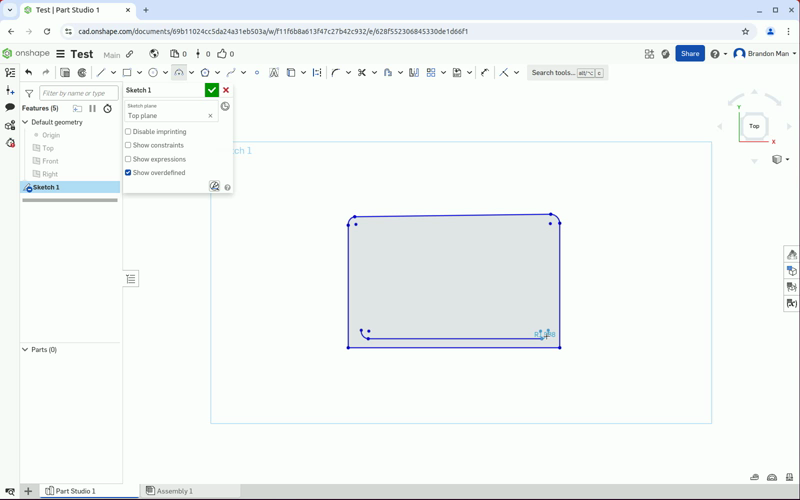
click(546, 335)
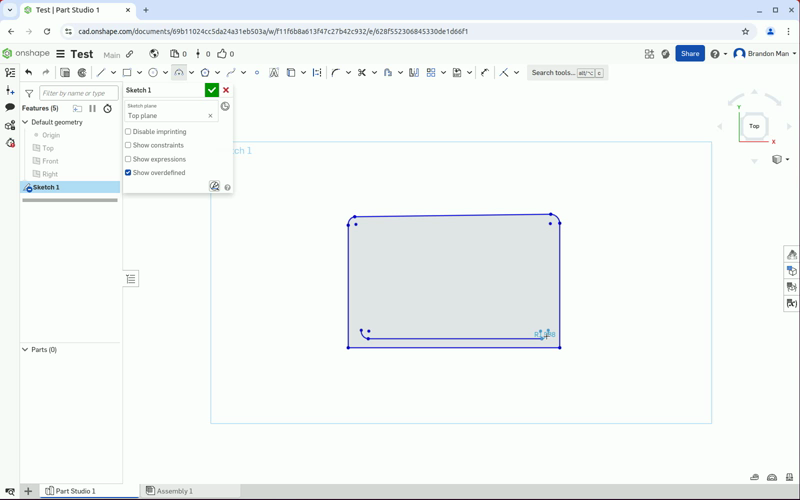
key_up(shift)
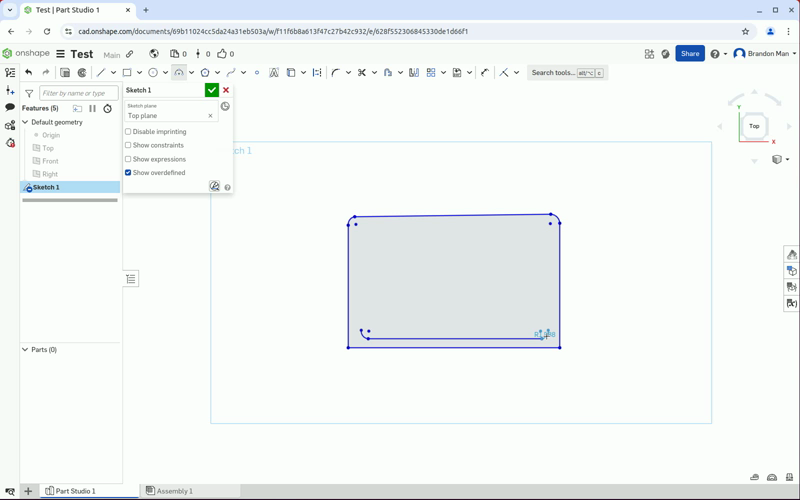
key(esc)
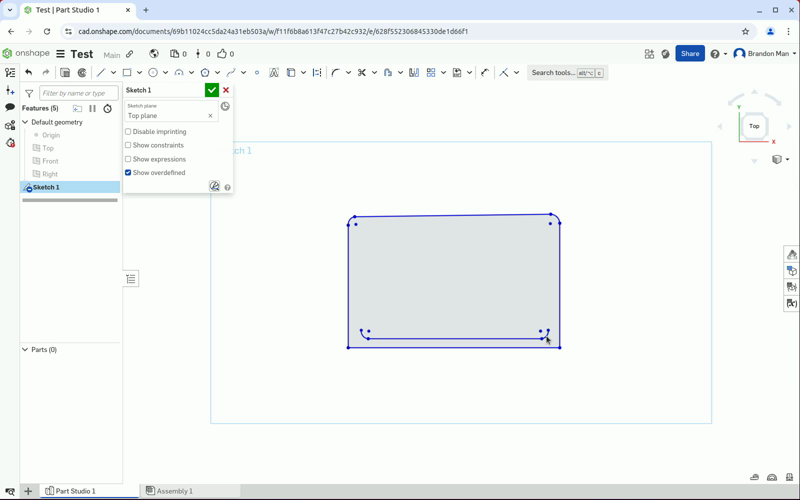
key(l)
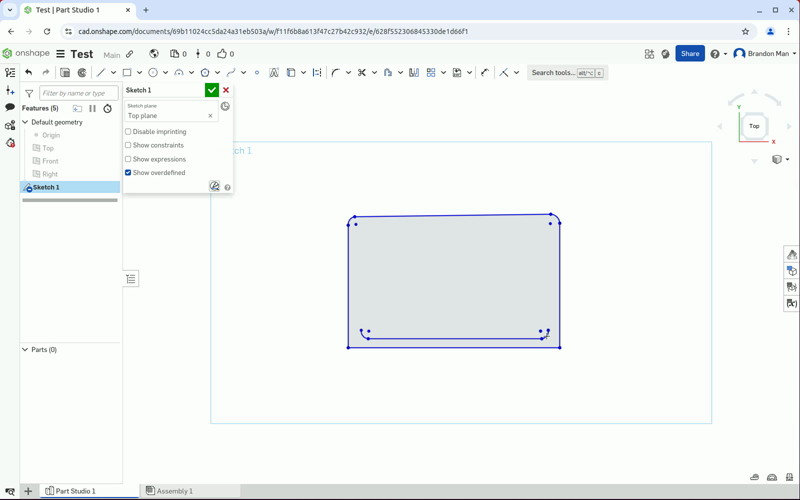
mouse_move(548, 330)
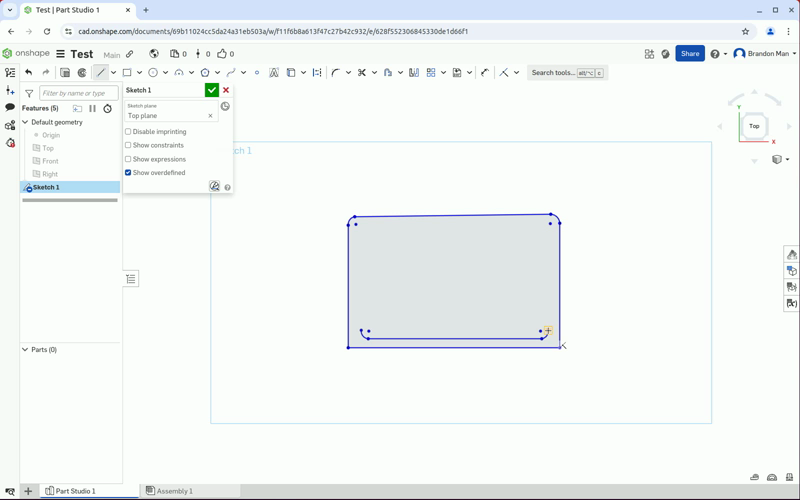
click(548, 330)
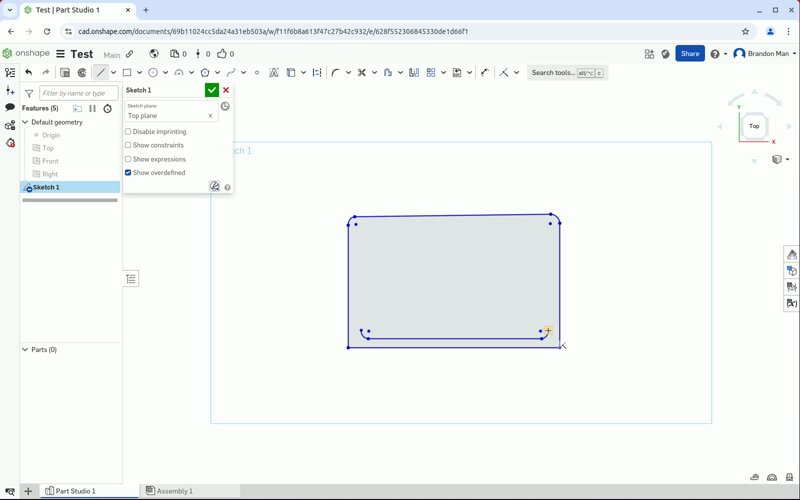
key_down(shift)
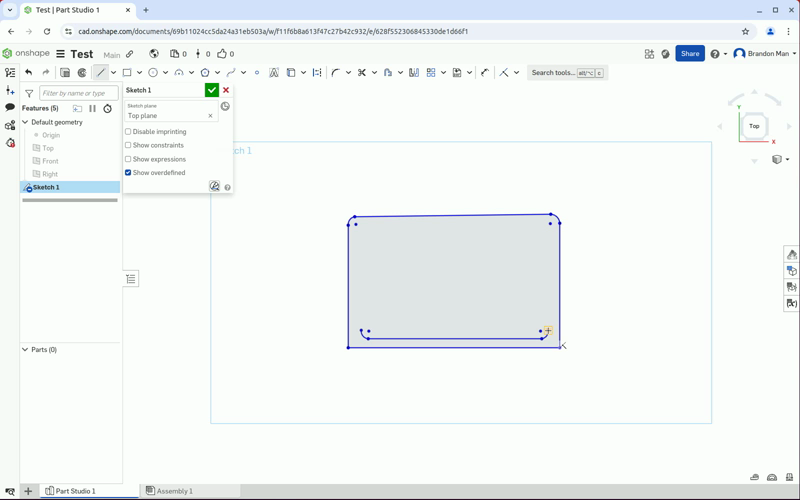
mouse_move(548, 236)
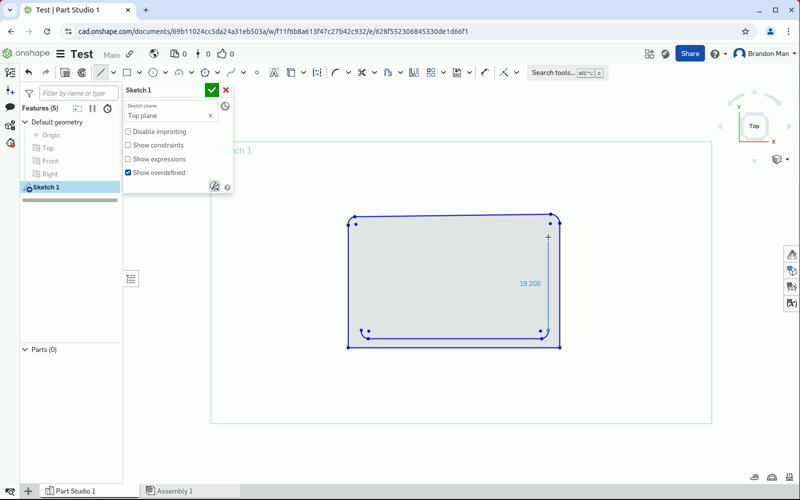
click(548, 236)
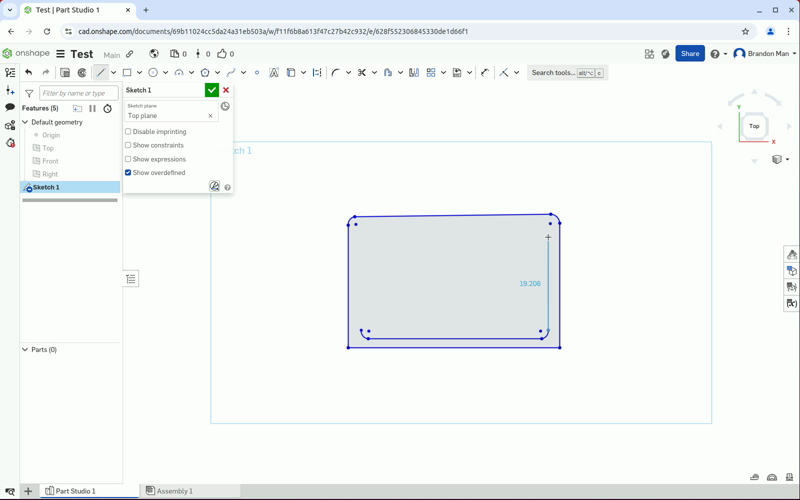
key_up(shift)
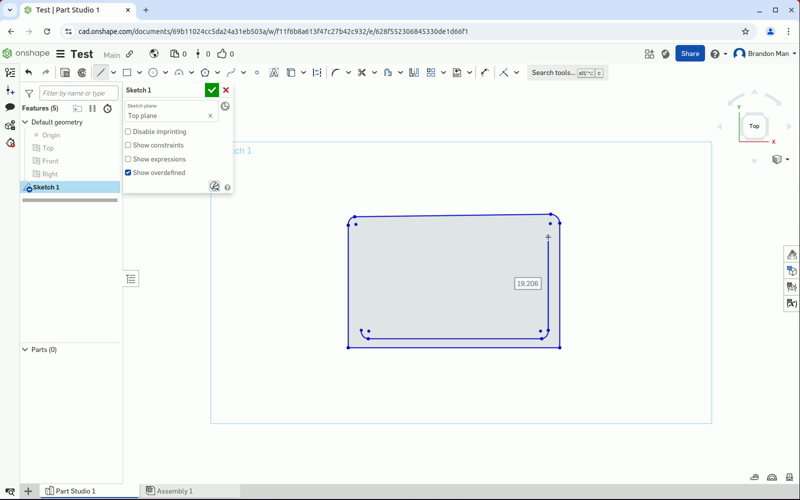
key(esc)
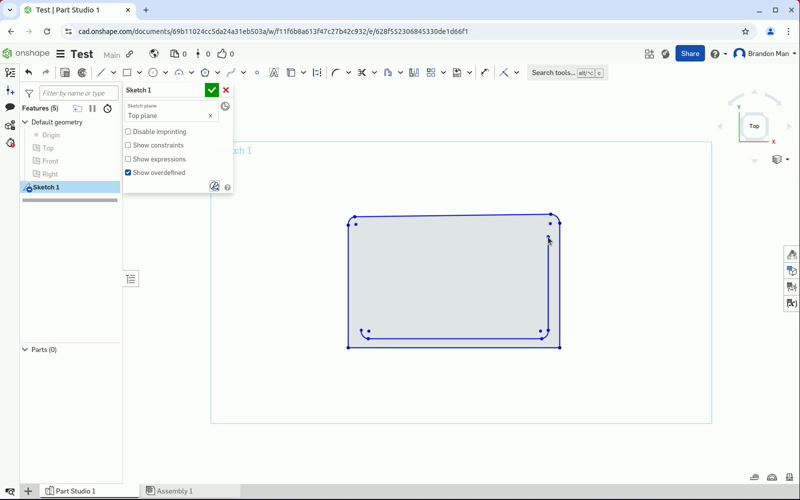
key(a)
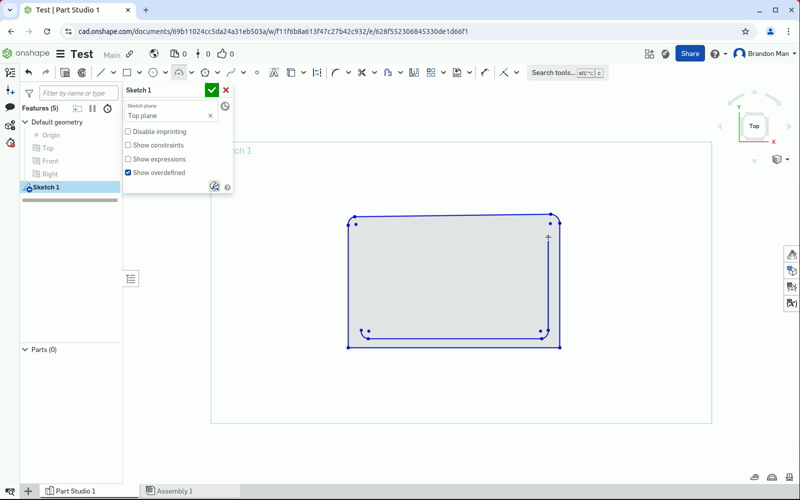
mouse_move(548, 236)
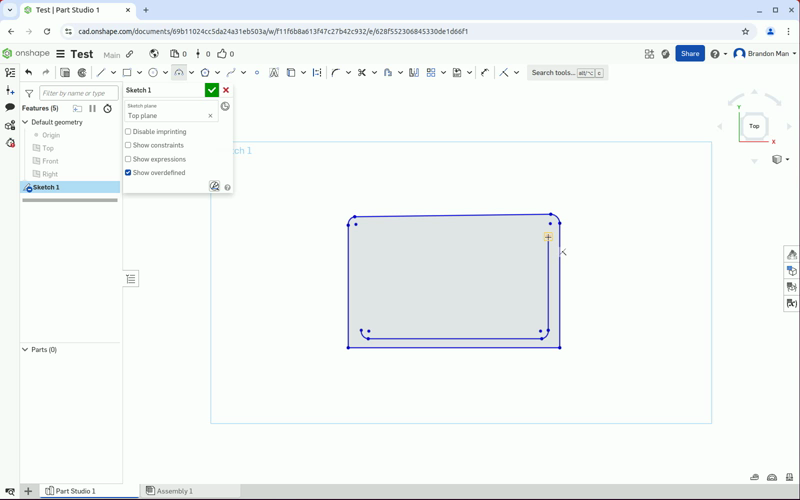
click(548, 236)
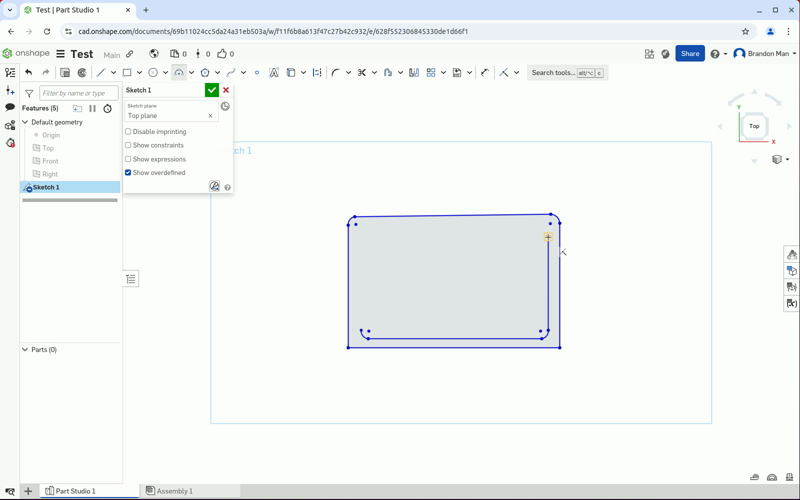
key_down(shift)
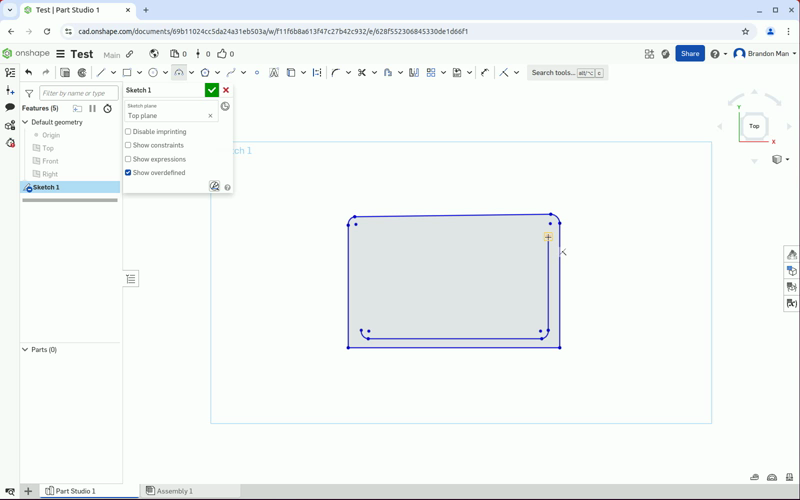
mouse_move(541, 229)
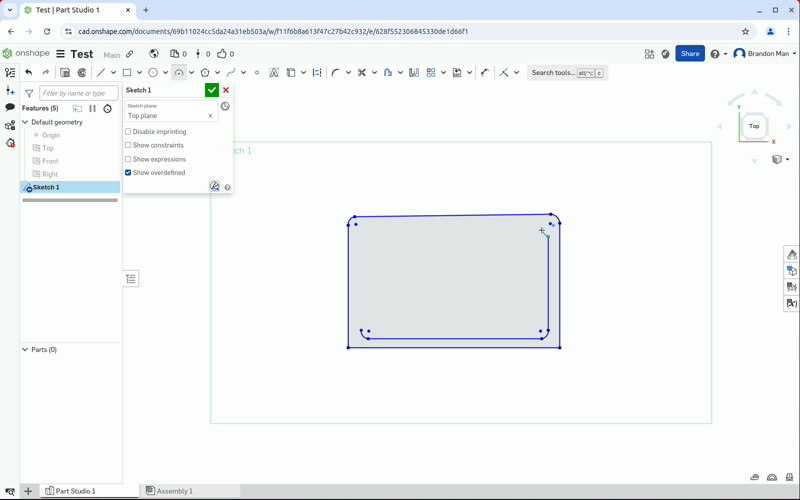
click(541, 229)
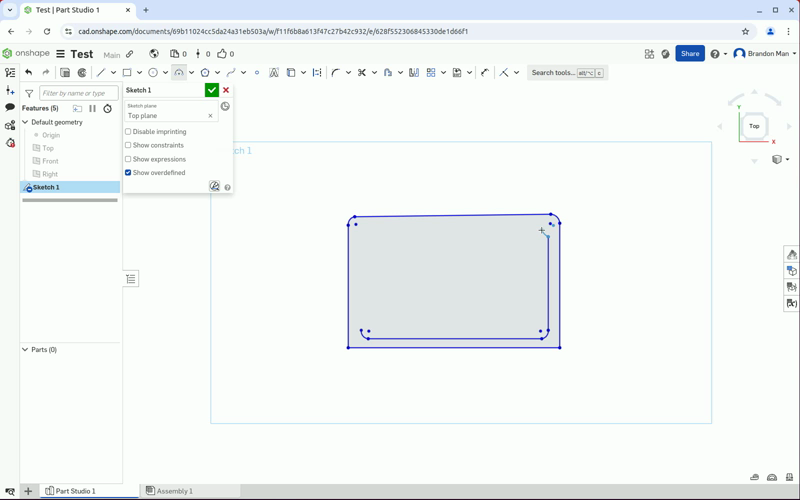
mouse_move(546, 231)
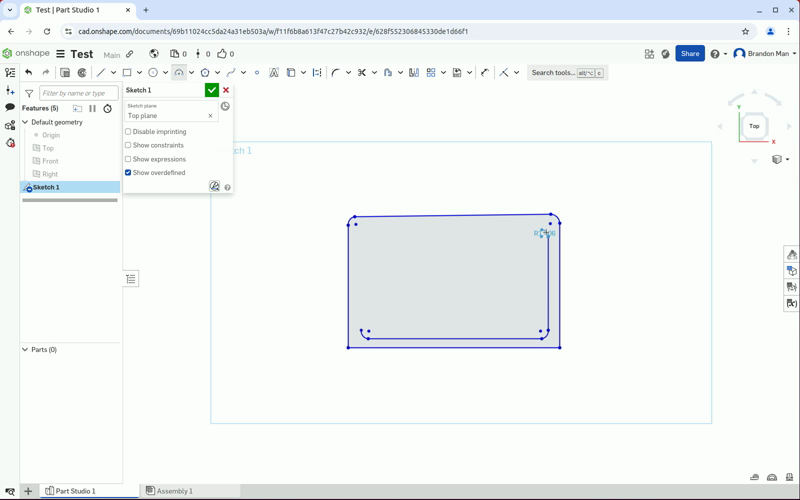
click(546, 231)
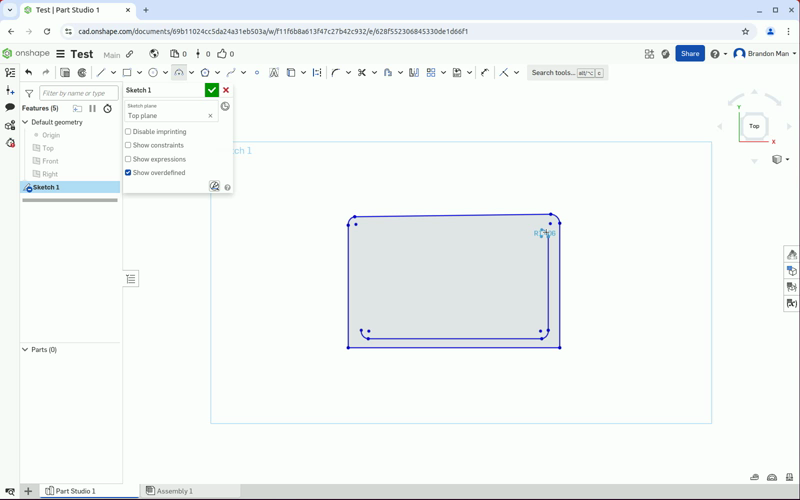
key_up(shift)
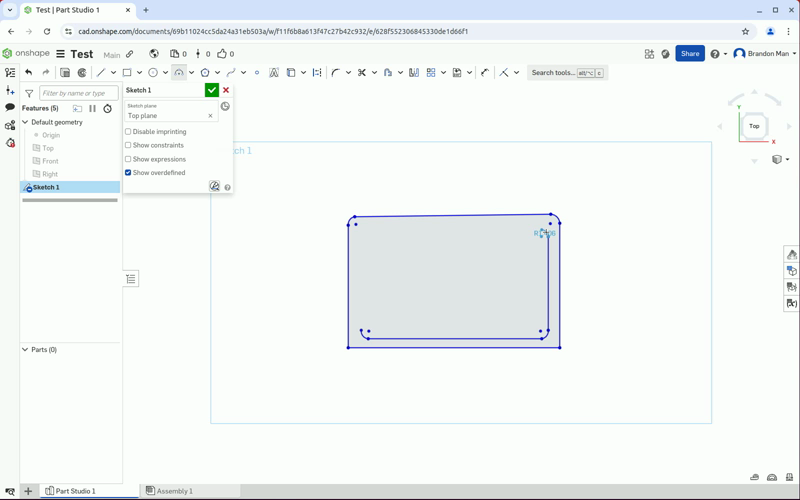
key(esc)
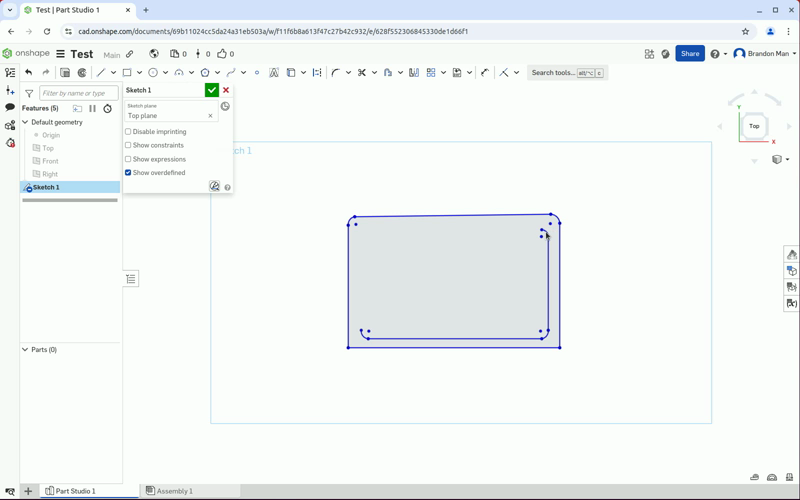
key(l)
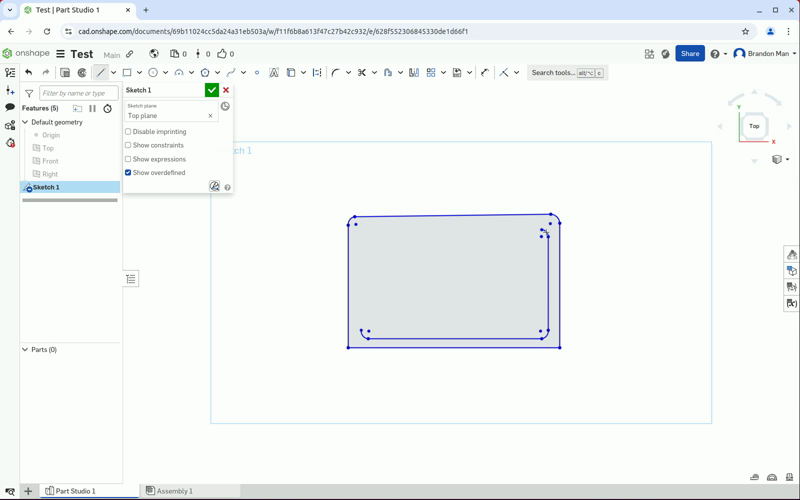
mouse_move(541, 229)
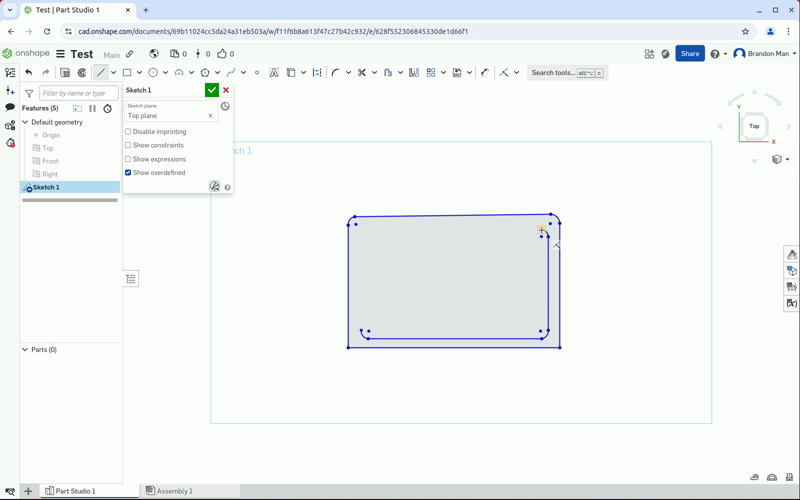
click(541, 229)
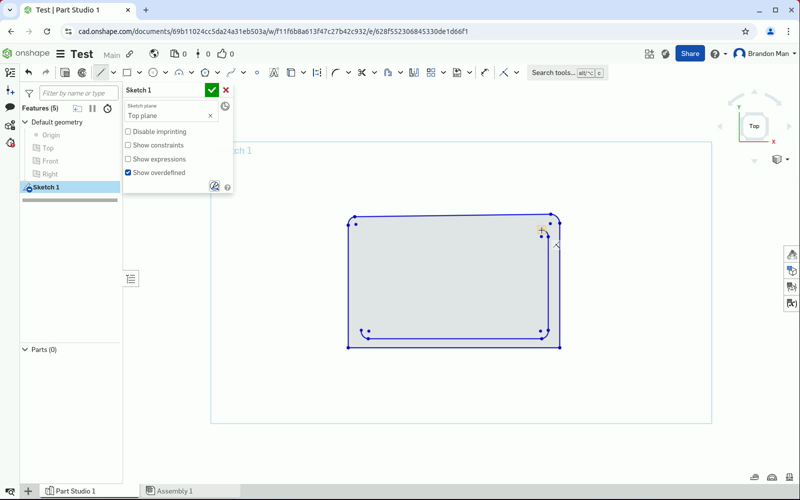
key_down(shift)
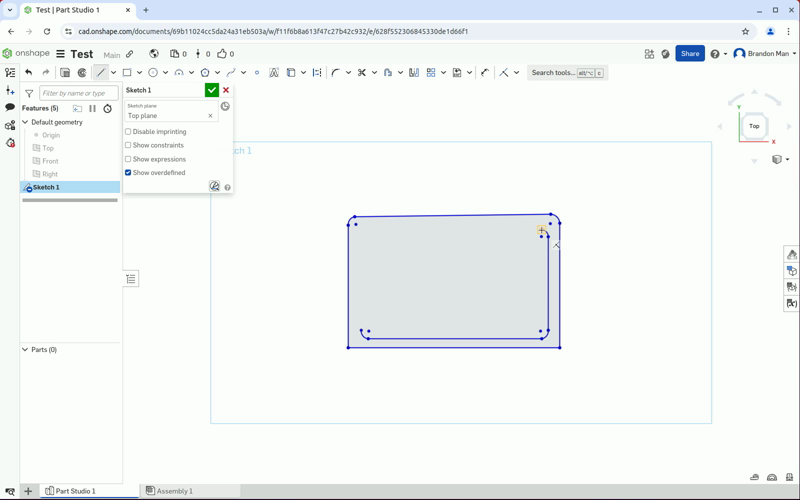
mouse_move(368, 229)
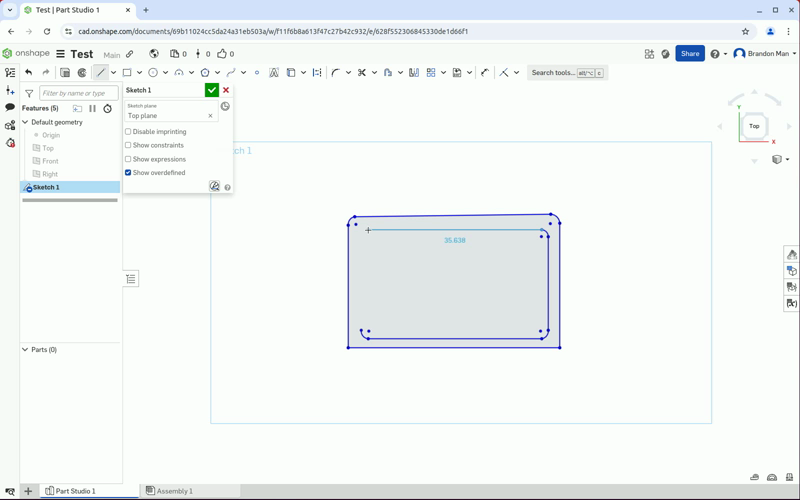
click(368, 229)
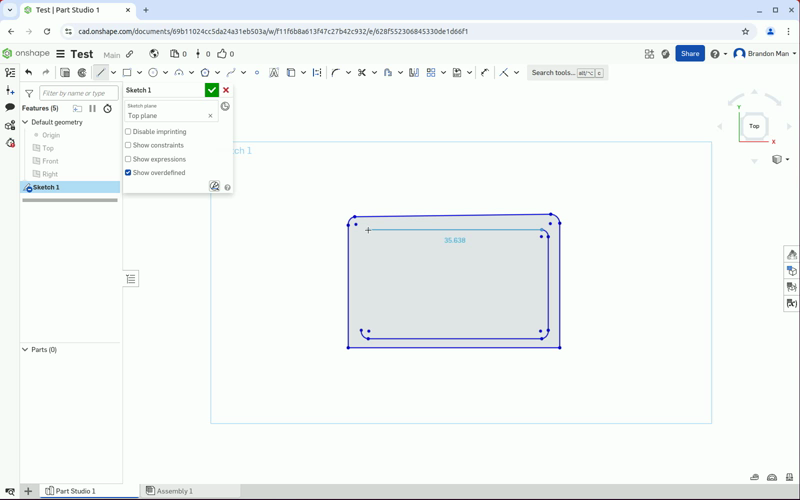
key_up(shift)
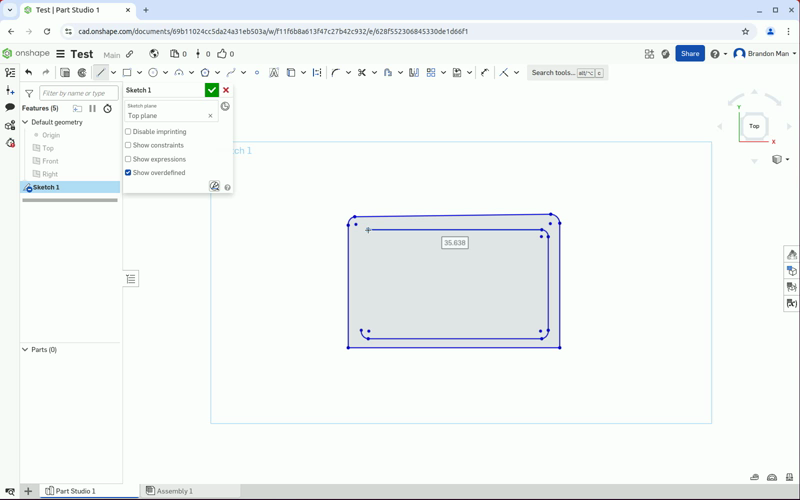
key(esc)
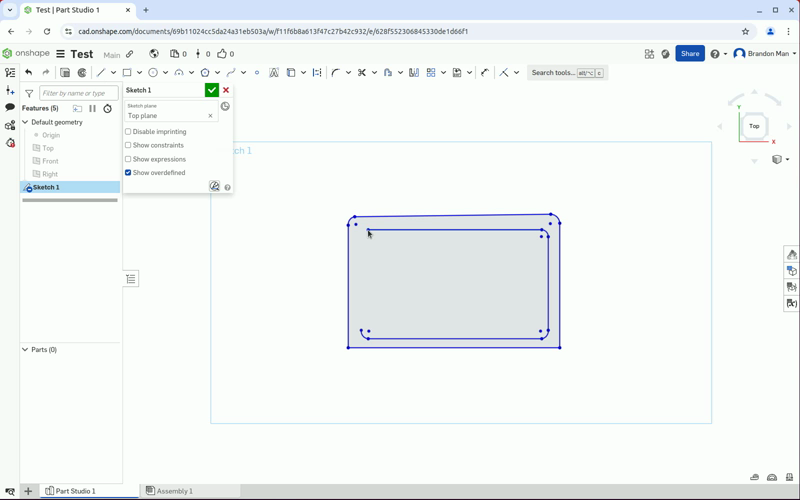
key(a)
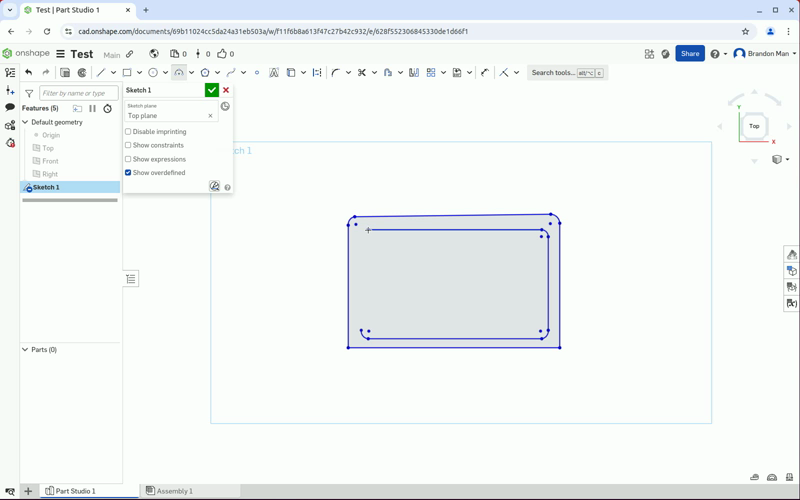
mouse_move(368, 229)
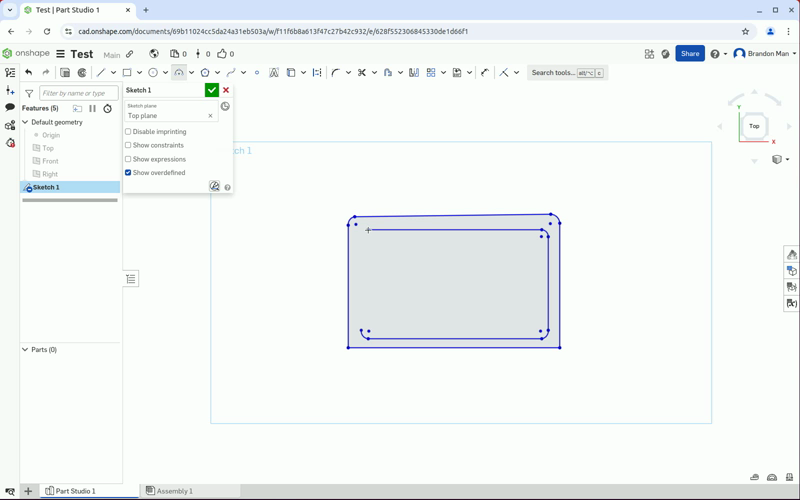
click(368, 229)
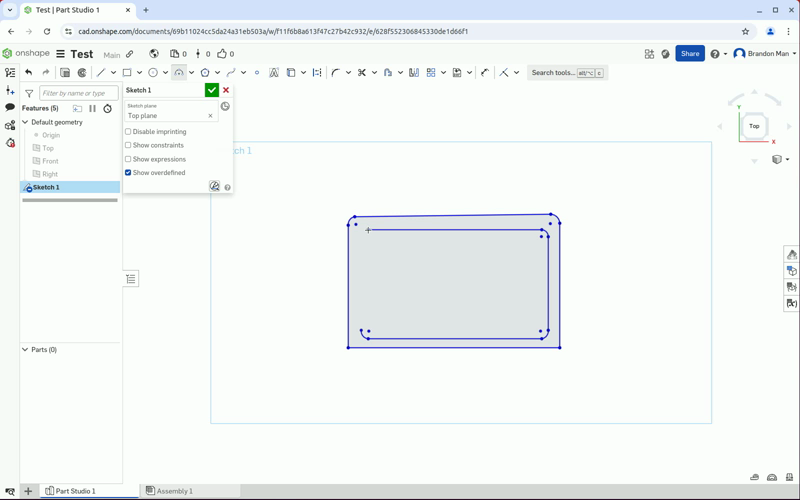
key_down(shift)
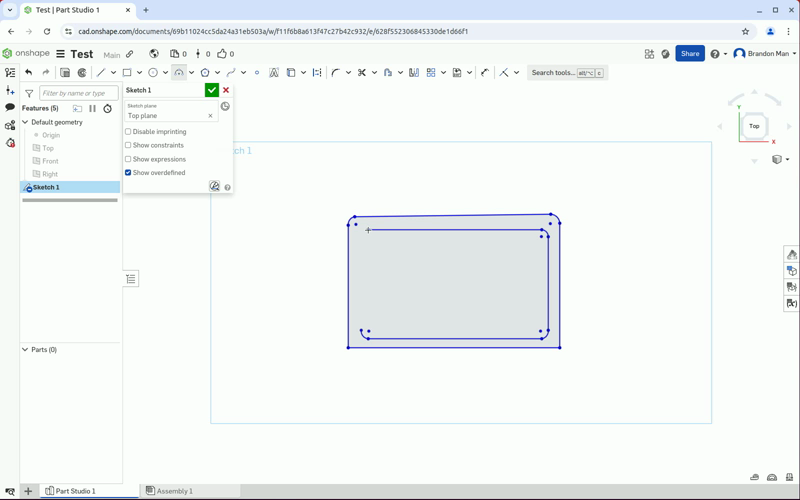
mouse_move(361, 236)
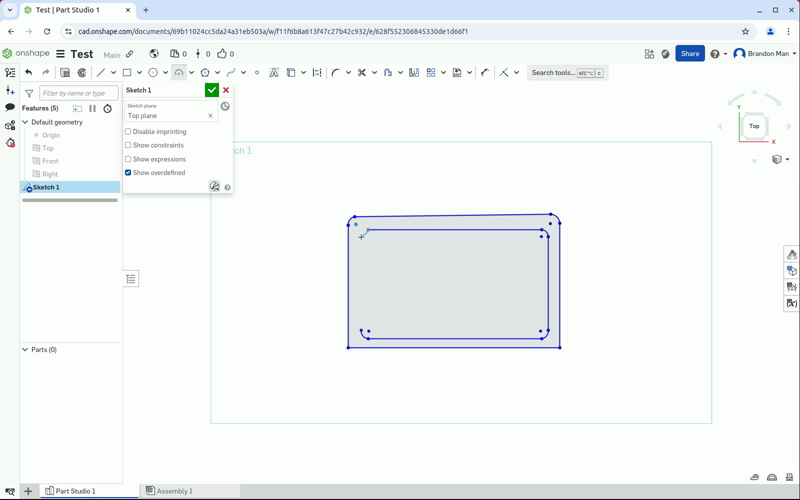
click(361, 236)
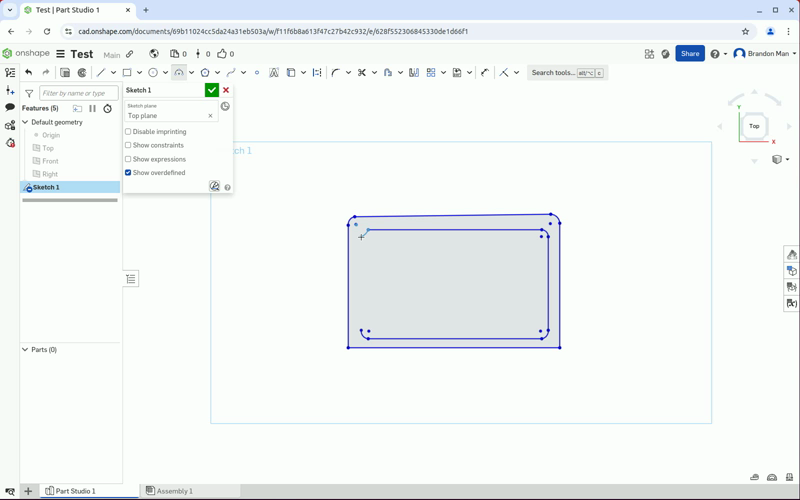
mouse_move(363, 231)
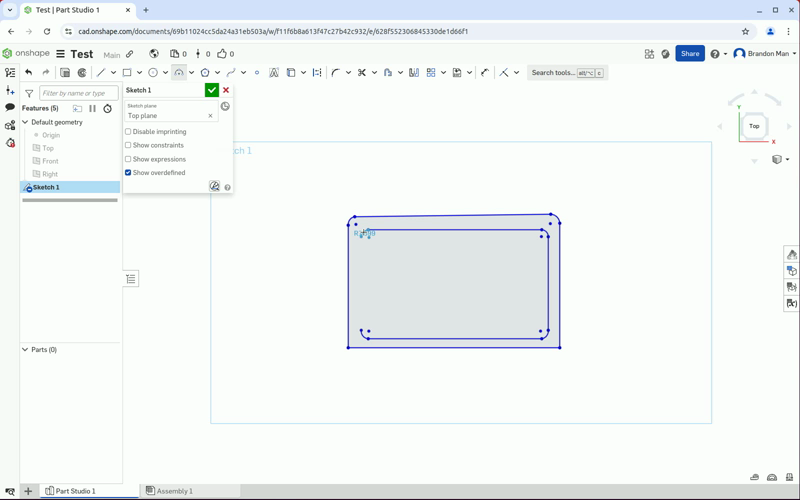
click(363, 231)
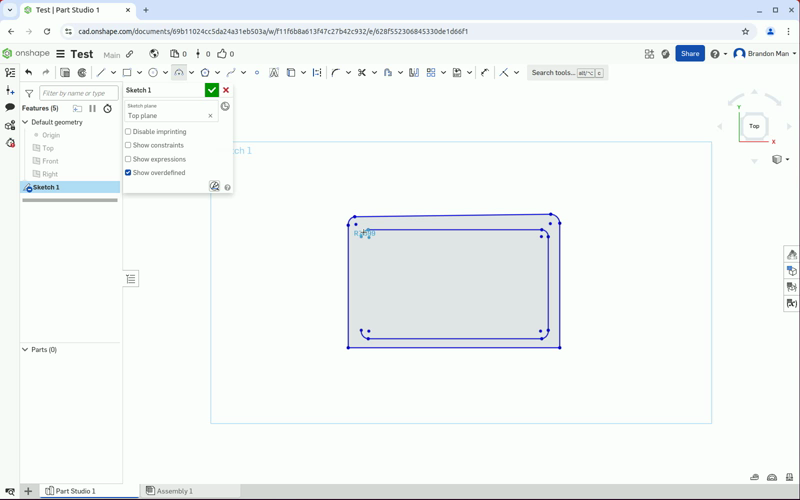
key_up(shift)
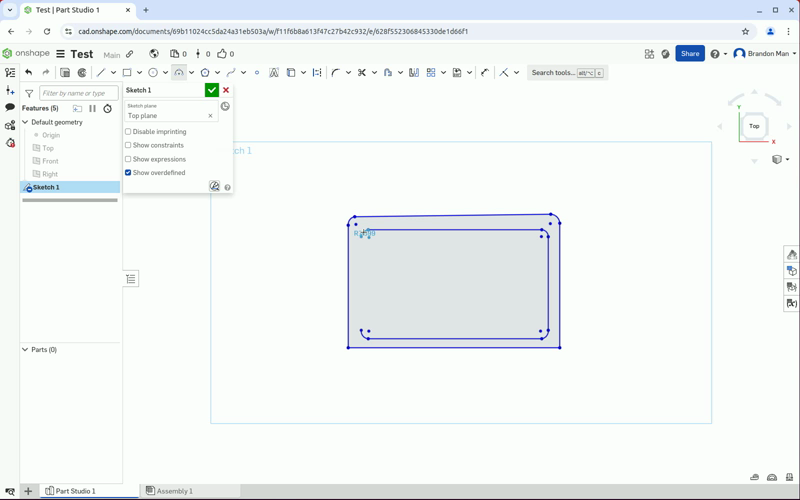
key(esc)
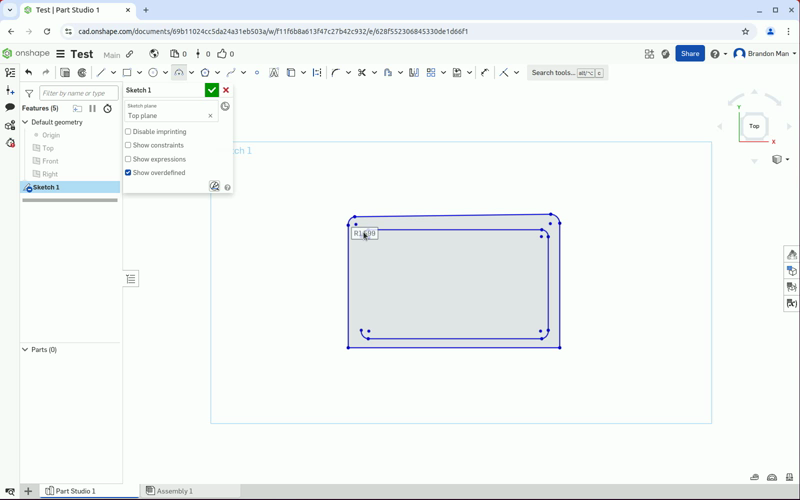
key(l)
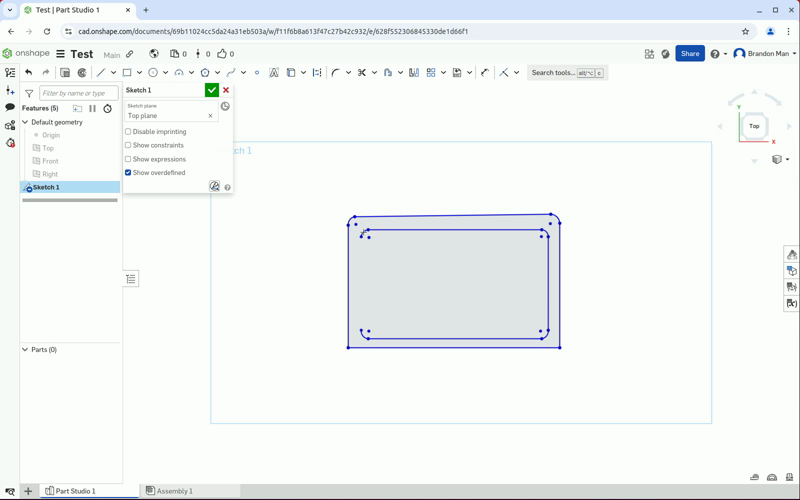
mouse_move(361, 236)
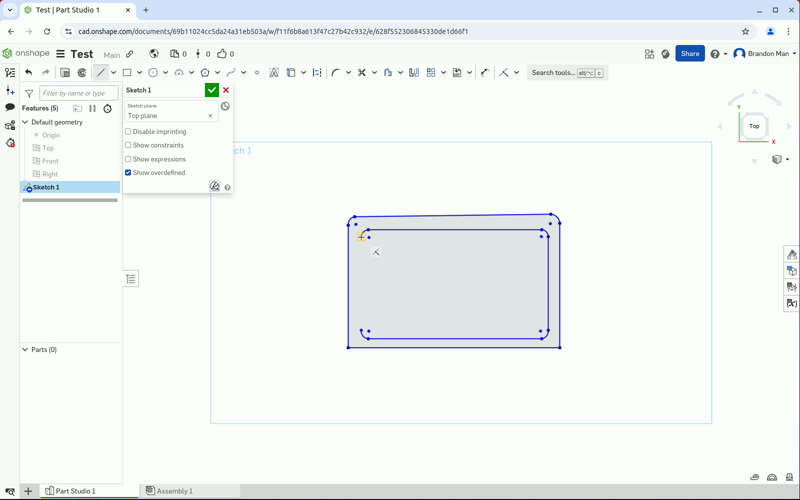
click(361, 236)
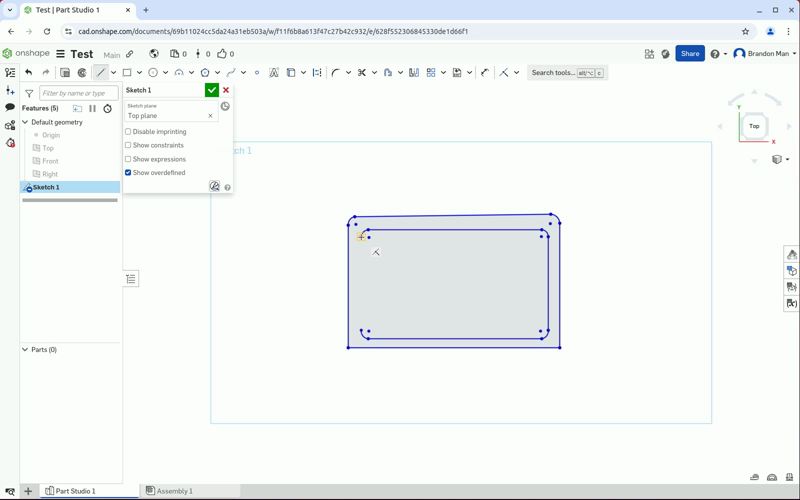
key_down(shift)
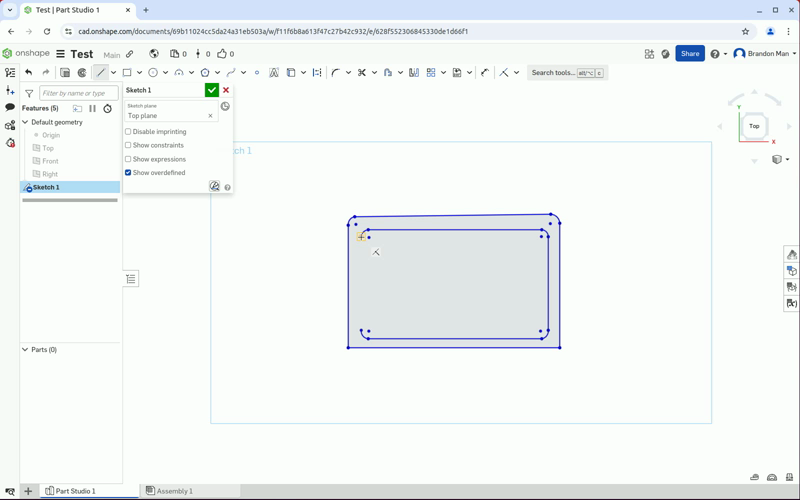
mouse_move(361, 330)
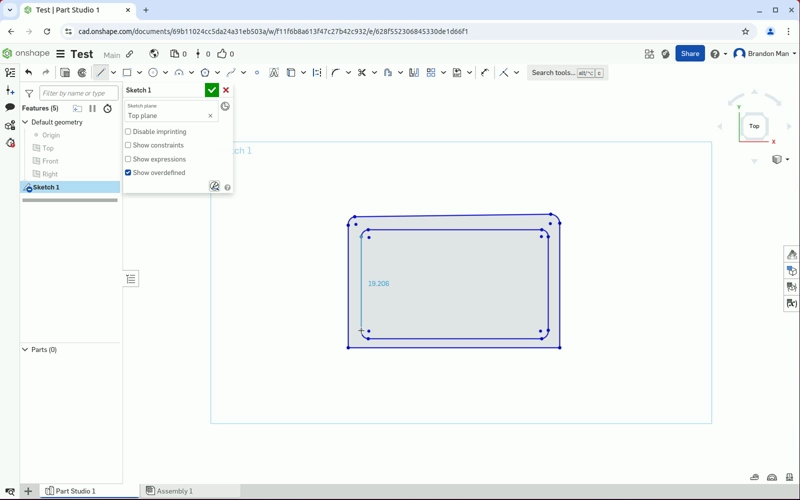
key_up(shift)
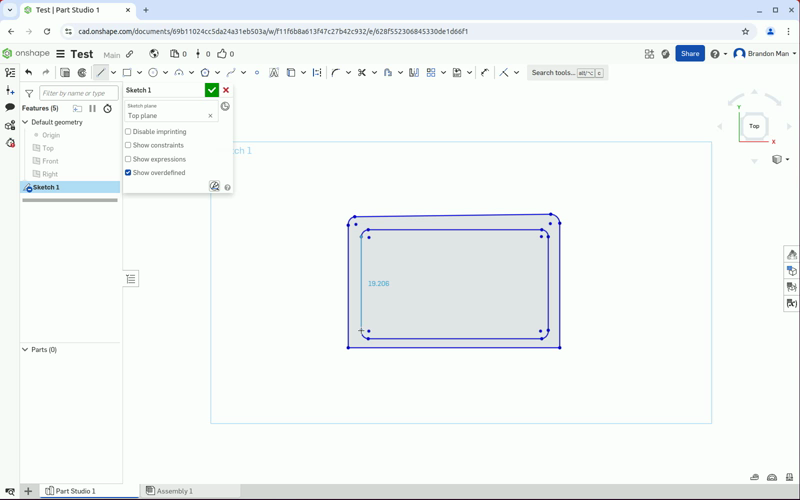
click(361, 330)
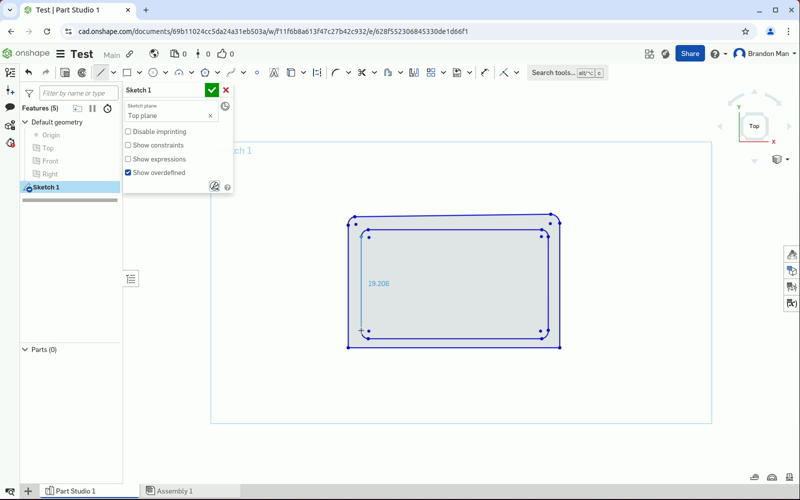
key(esc)
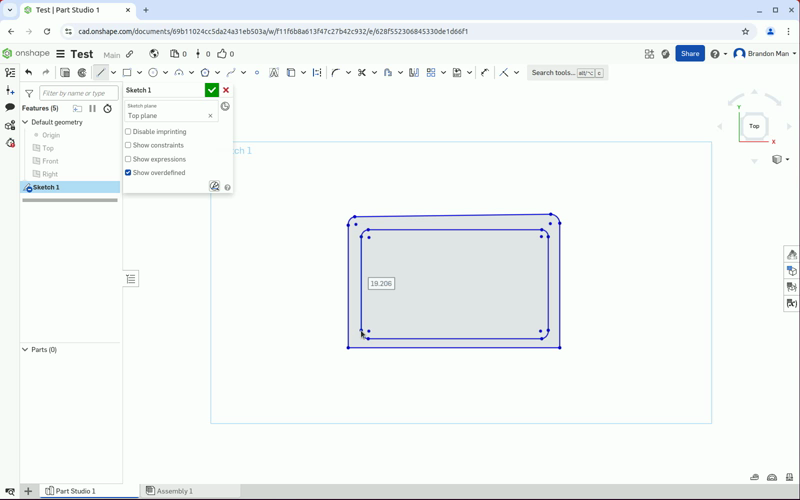
mouse_move(370, 224)
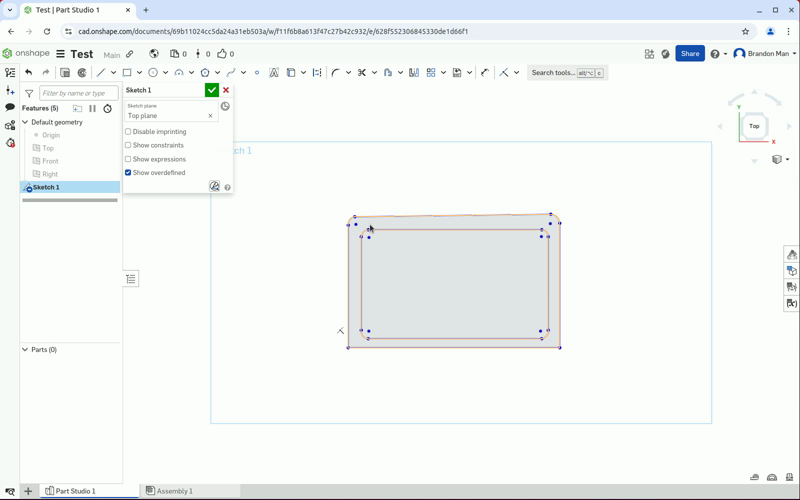
click(370, 224)
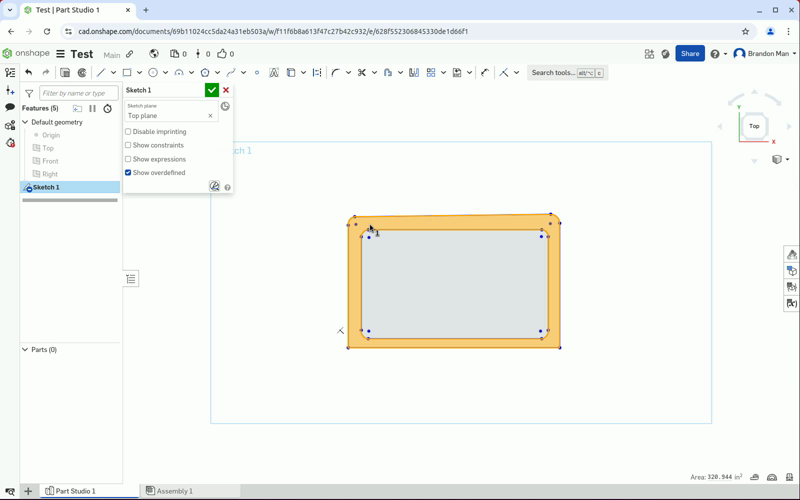
mouse_move(73, 352)
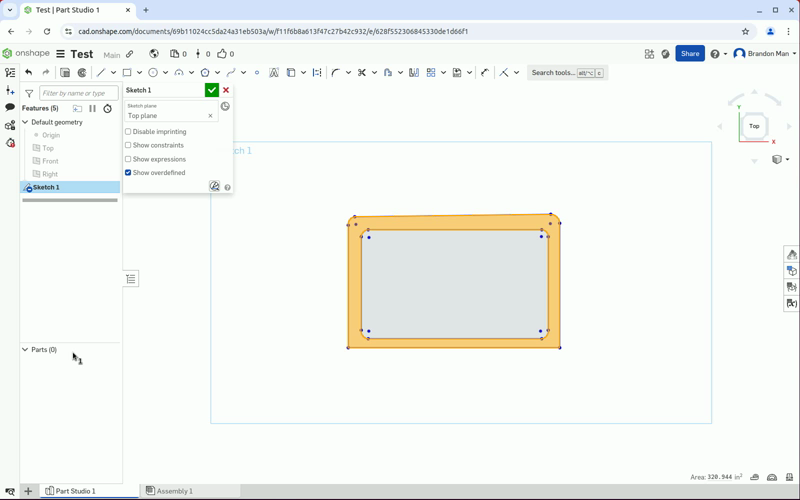
key(shift+y)
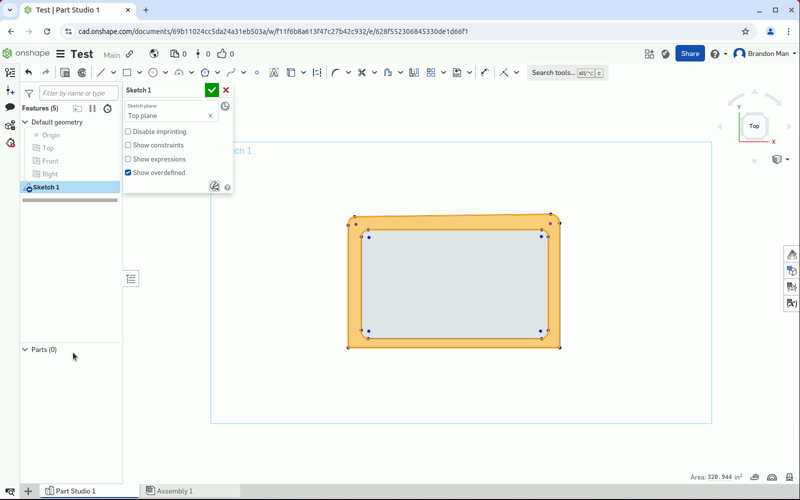
key(shift+e)
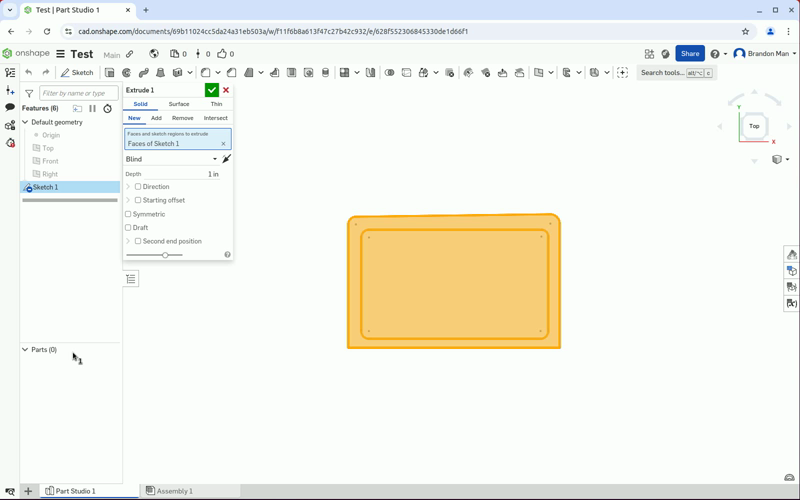
mouse_move(143, 106)
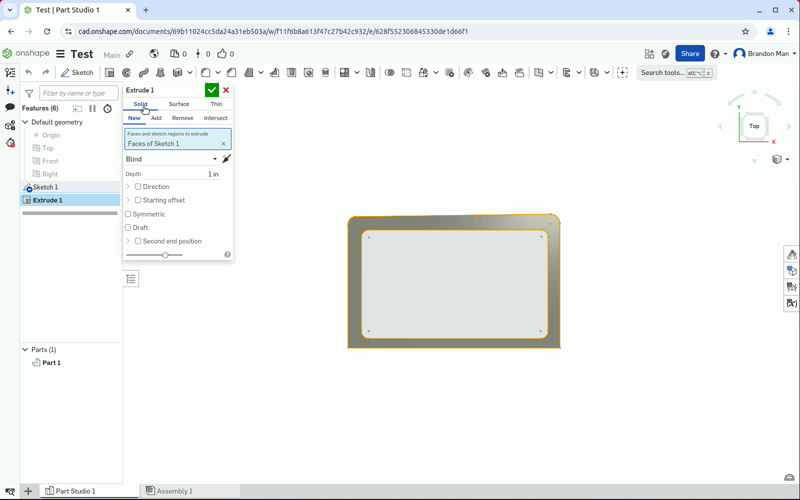
click(143, 106)
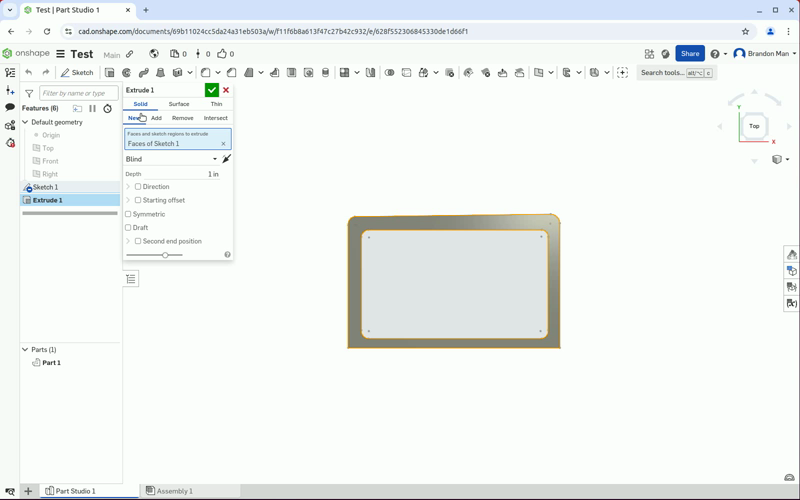
mouse_move(137, 120)
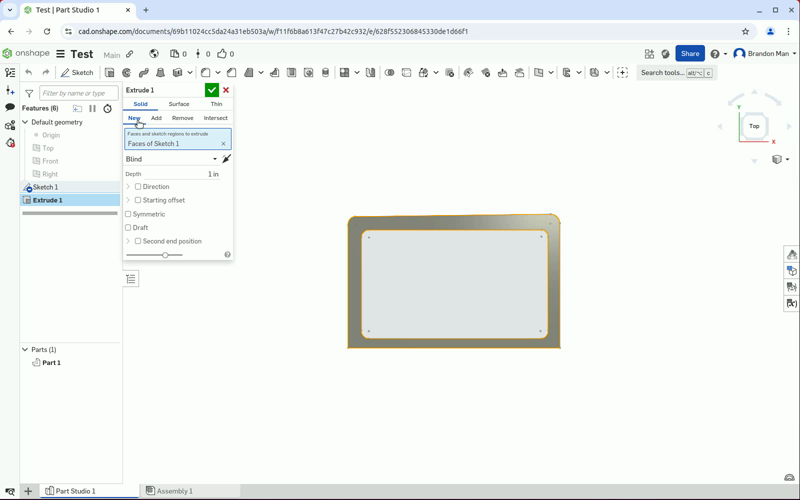
click(137, 120)
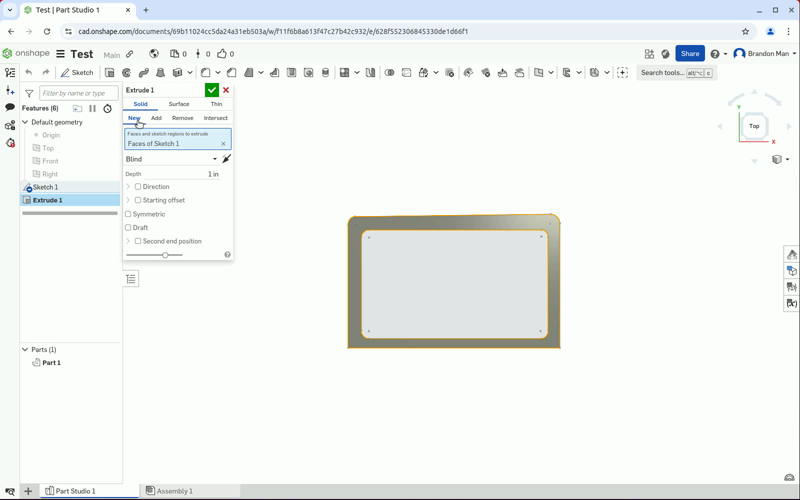
key(tab, 4)
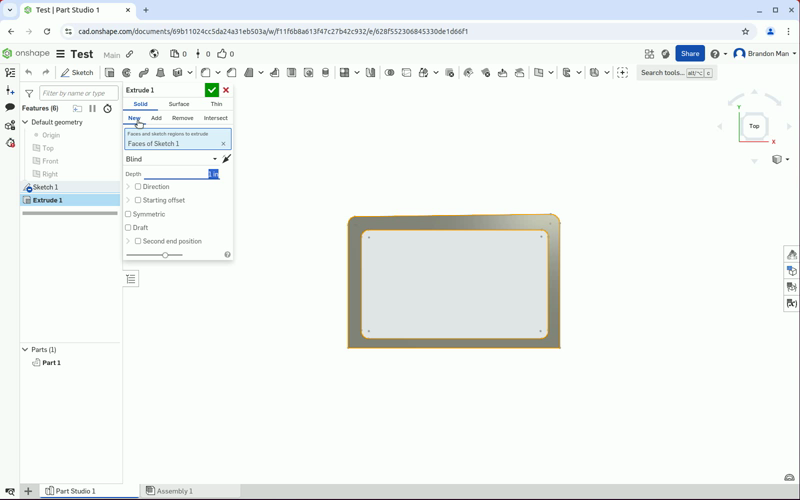
text(2.407)
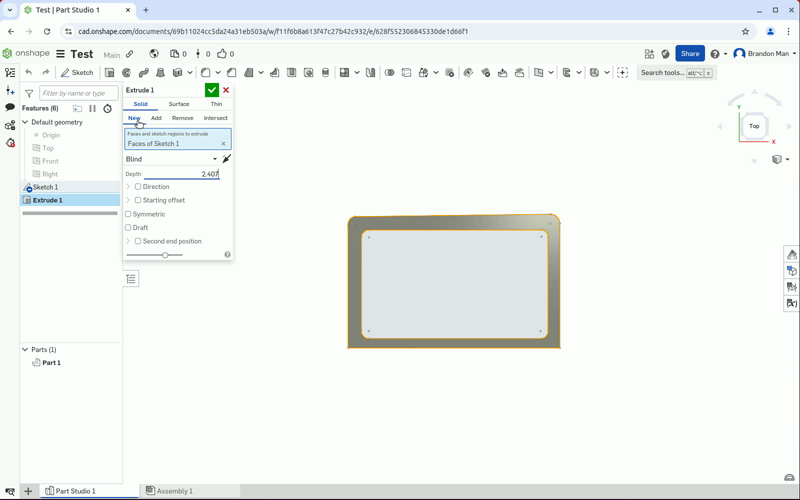
key(enter)
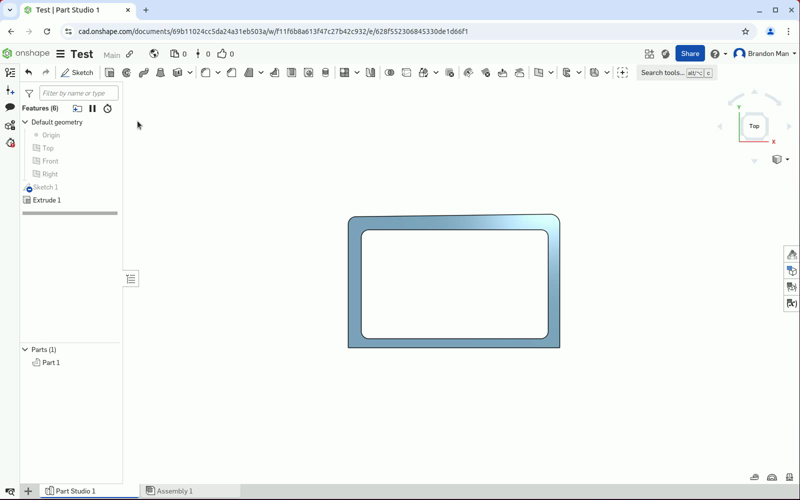
key(shift+h)
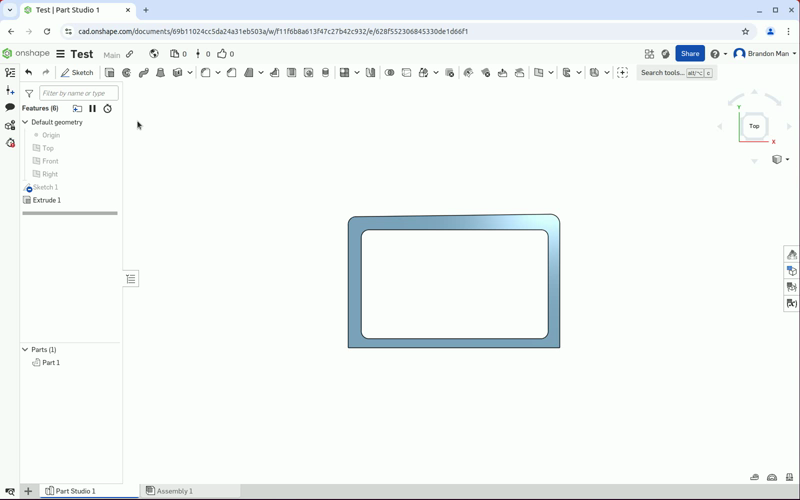
key(shift+h)
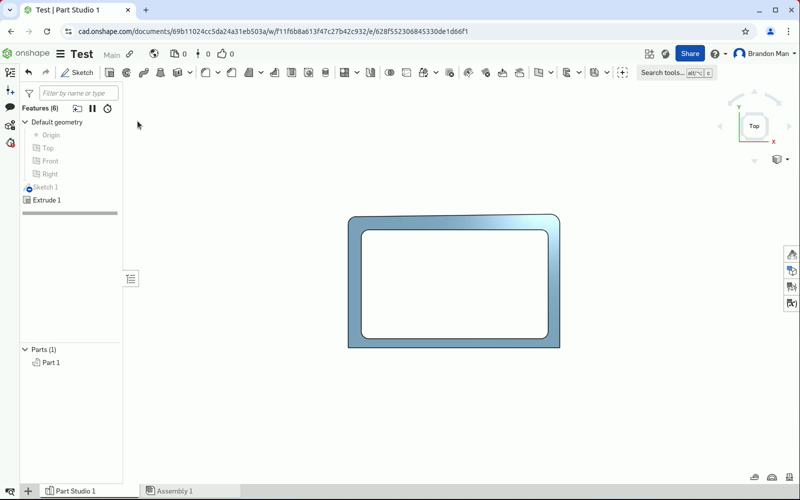
mouse_move(73, 189)
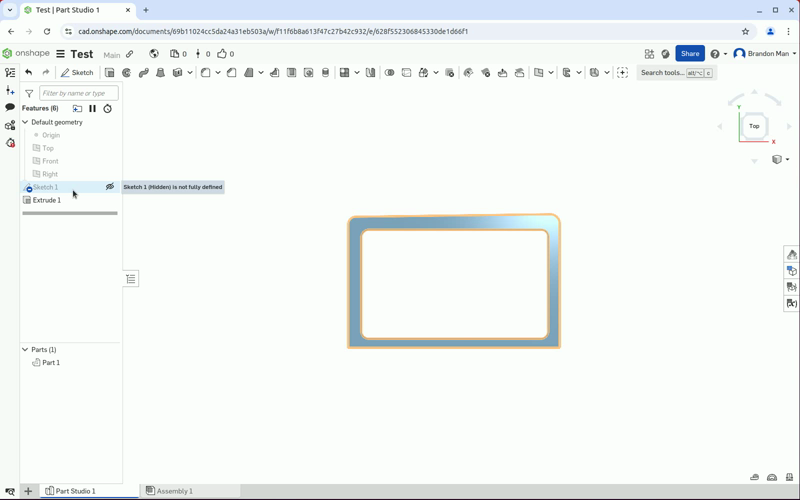
click(73, 189)
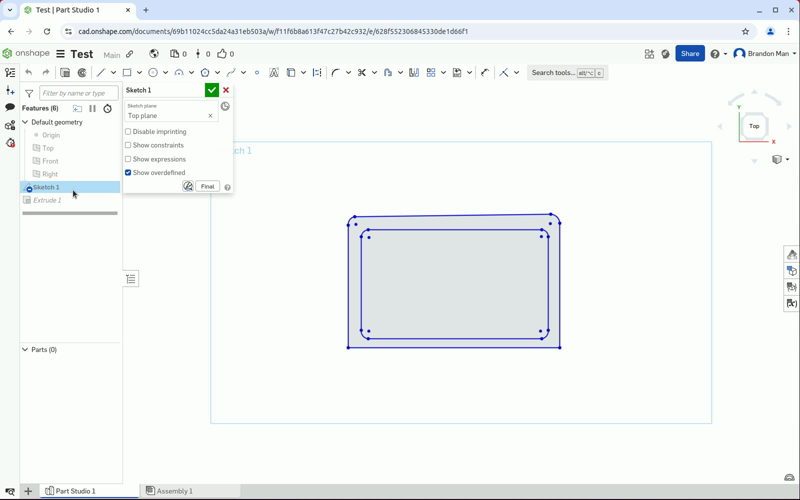
mouse_move(229, 92)
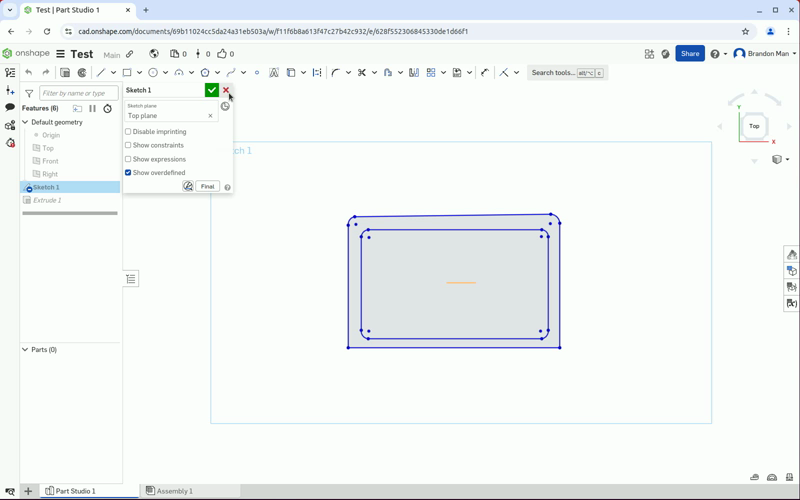
click(229, 92)
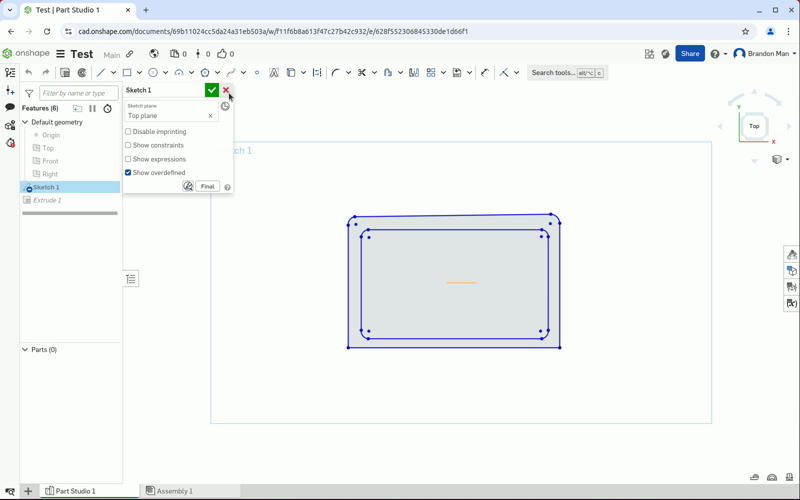
key(shift+s)
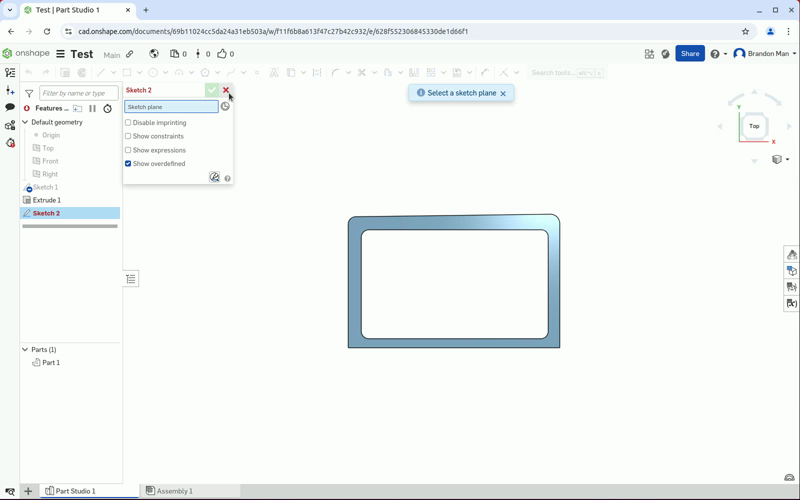
mouse_move(73, 150)
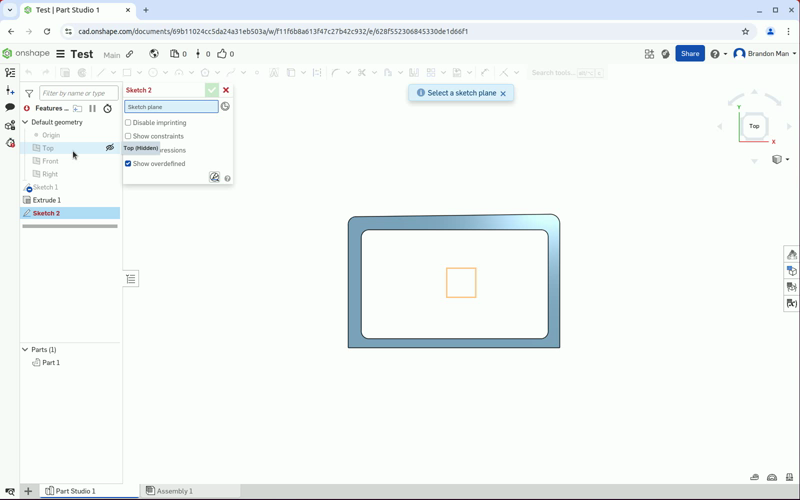
click(73, 150)
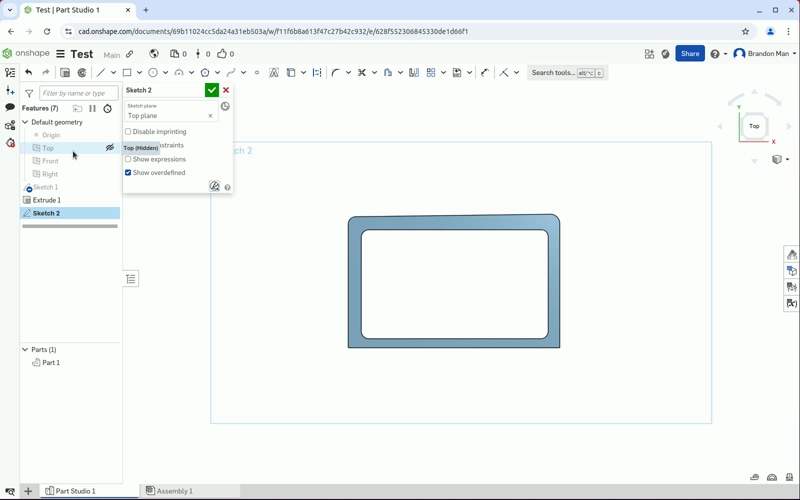
mouse_move(73, 352)
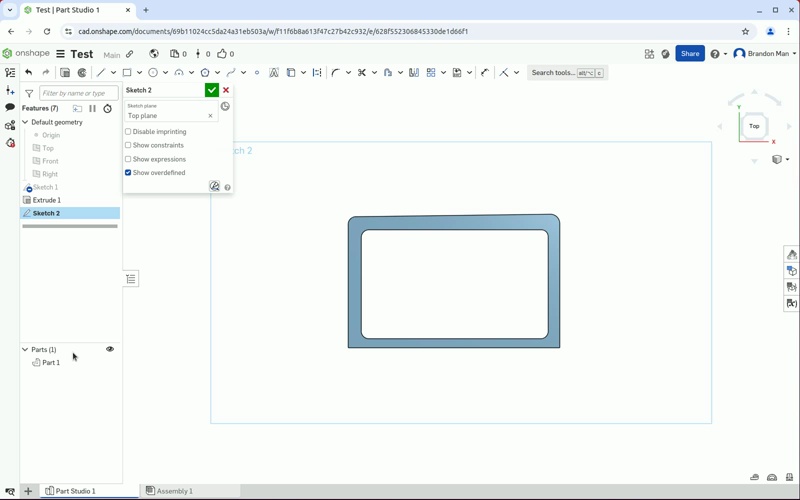
key(y)
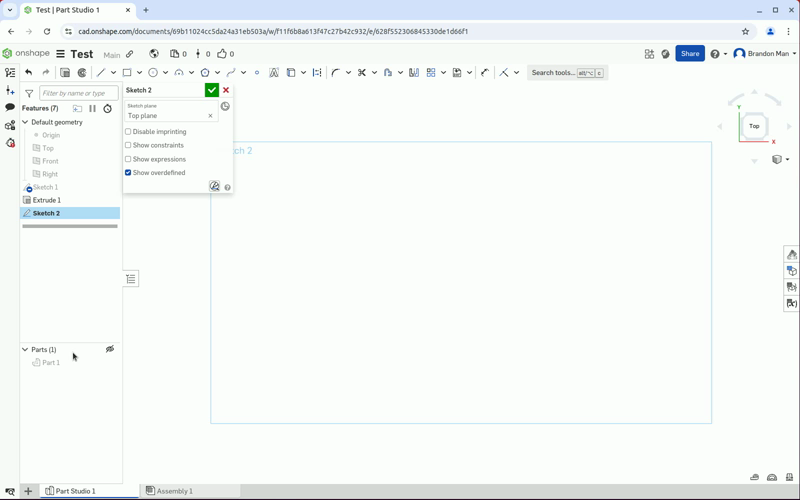
key(a)
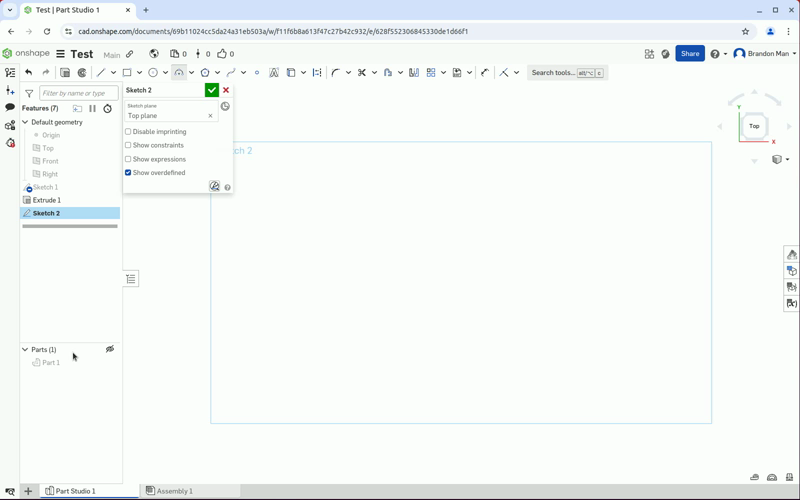
key_down(shift)
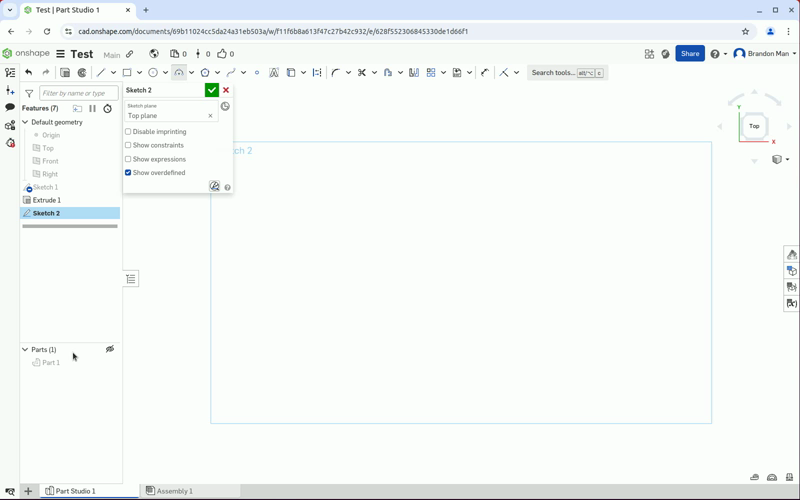
mouse_move(361, 330)
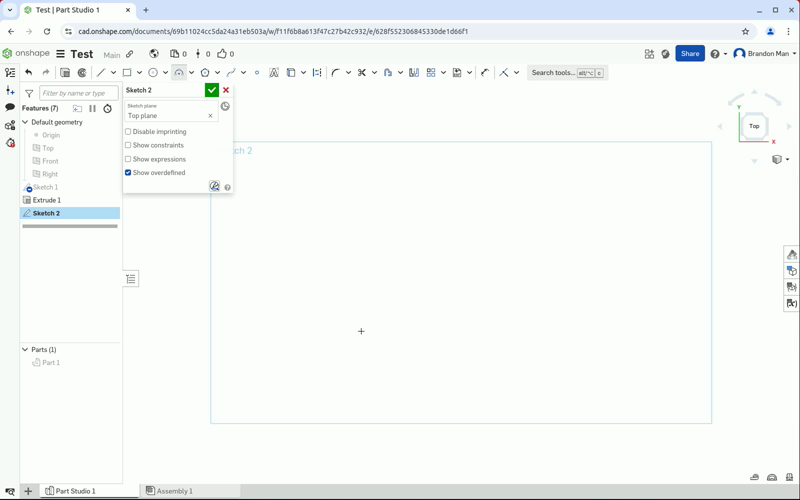
click(361, 330)
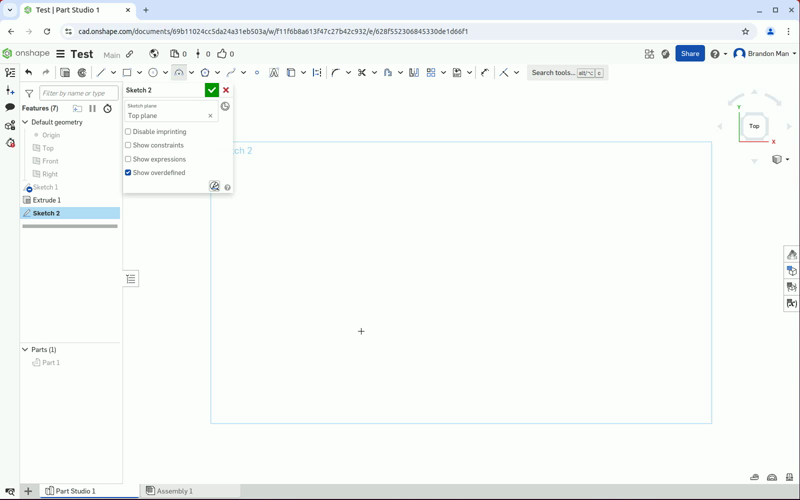
key_up(shift)
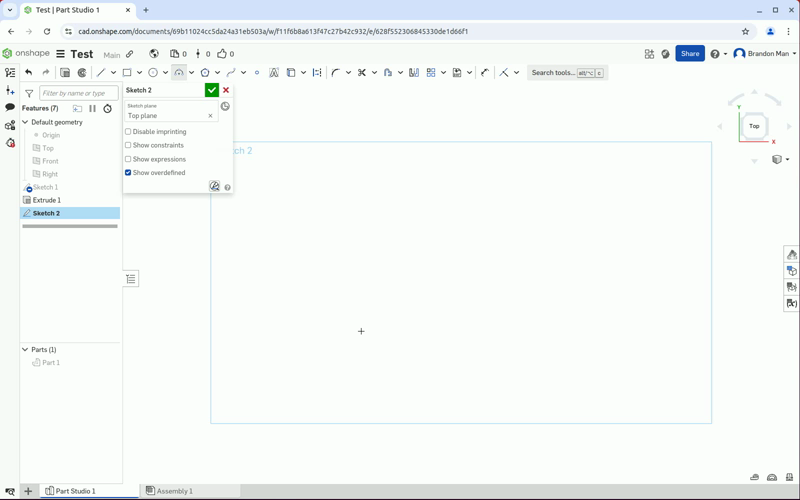
key_down(shift)
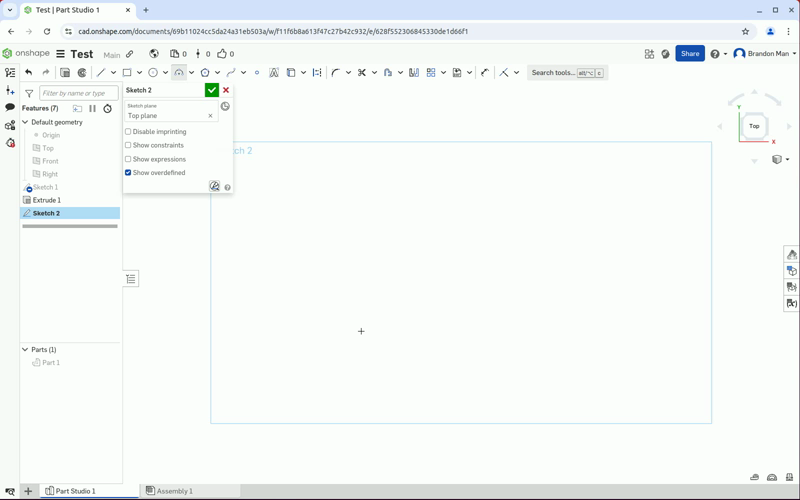
mouse_move(368, 338)
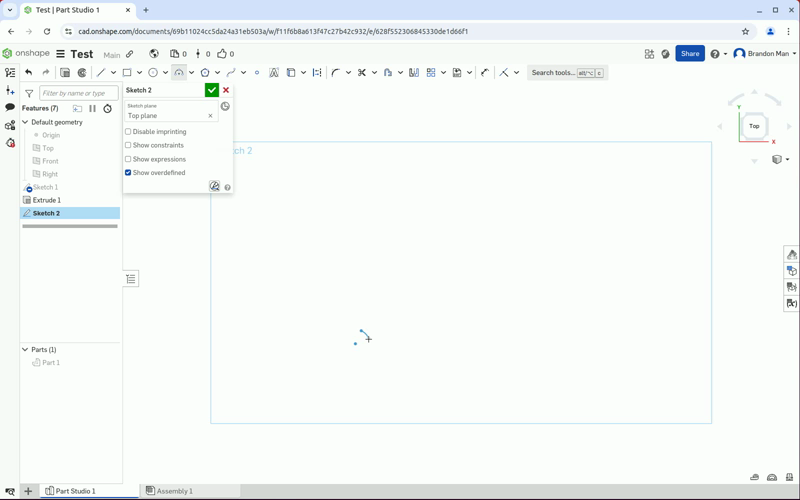
click(368, 338)
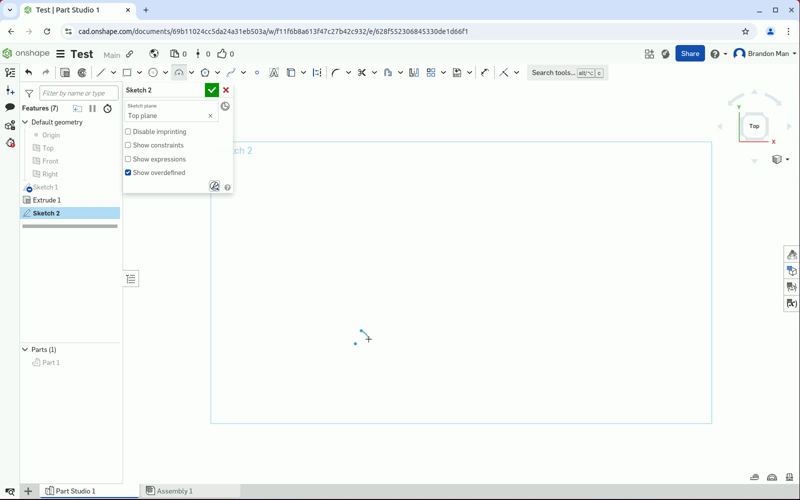
mouse_move(363, 336)
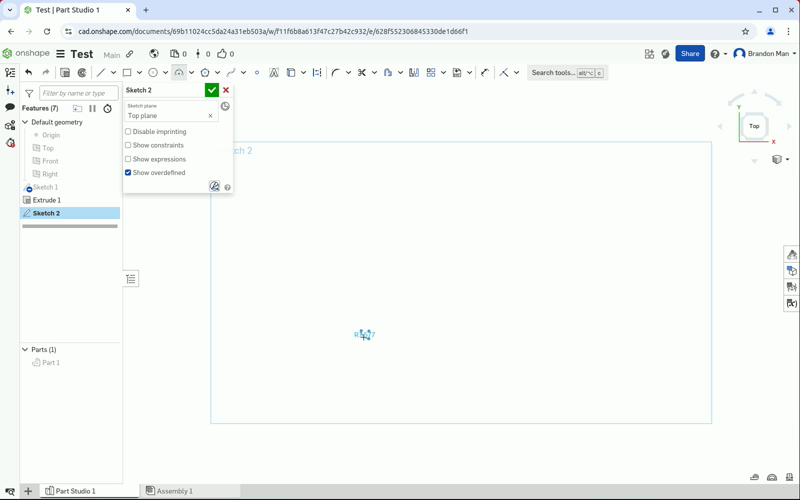
click(363, 336)
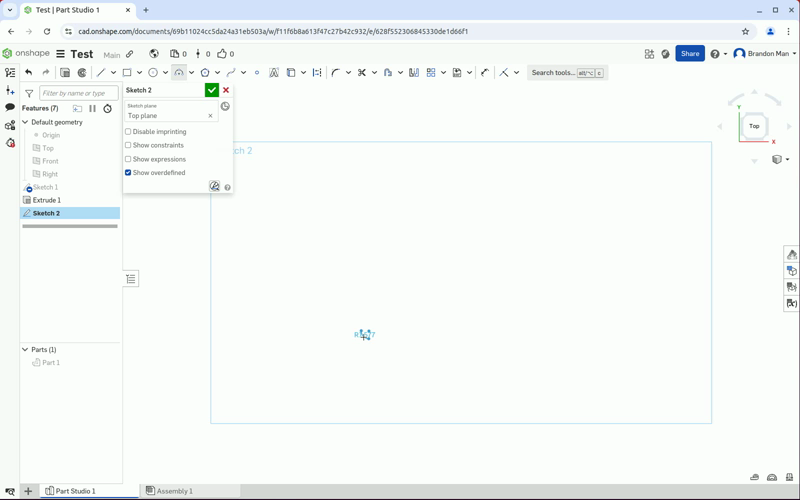
key_up(shift)
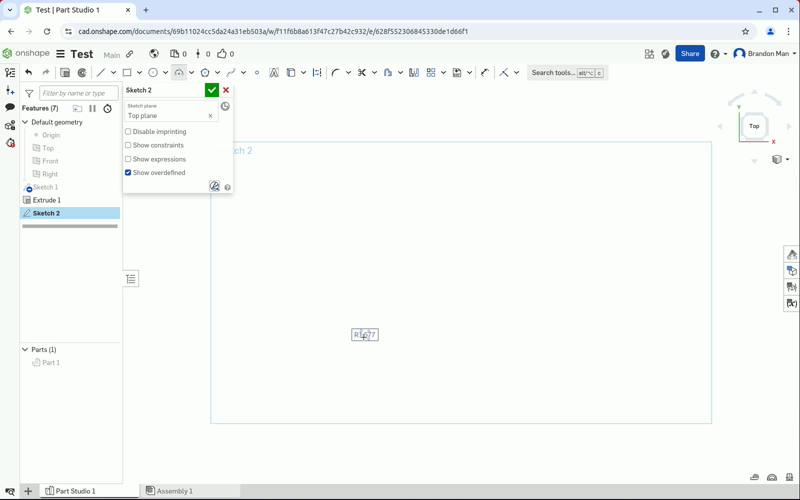
key(esc)
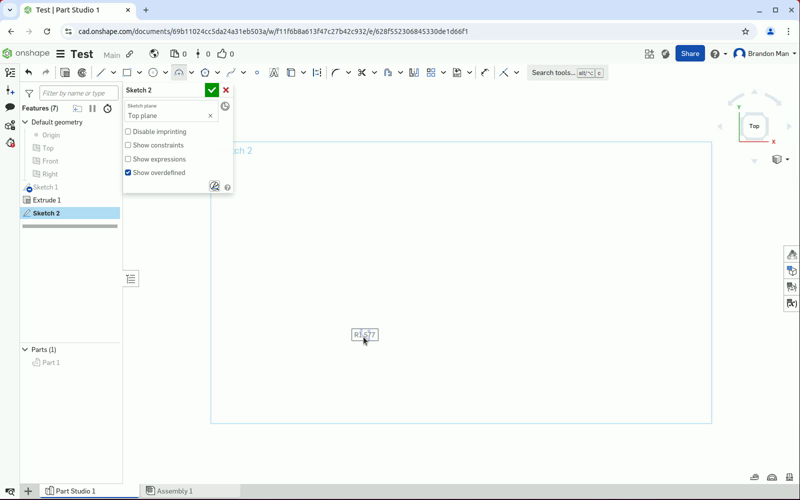
key(l)
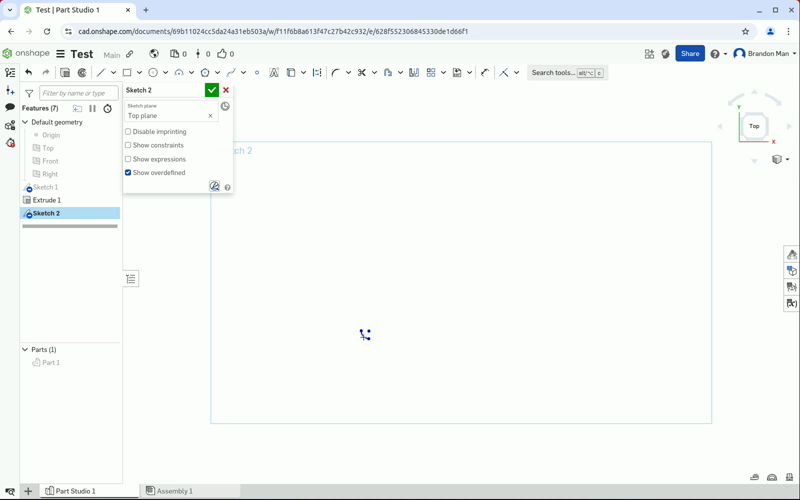
mouse_move(368, 338)
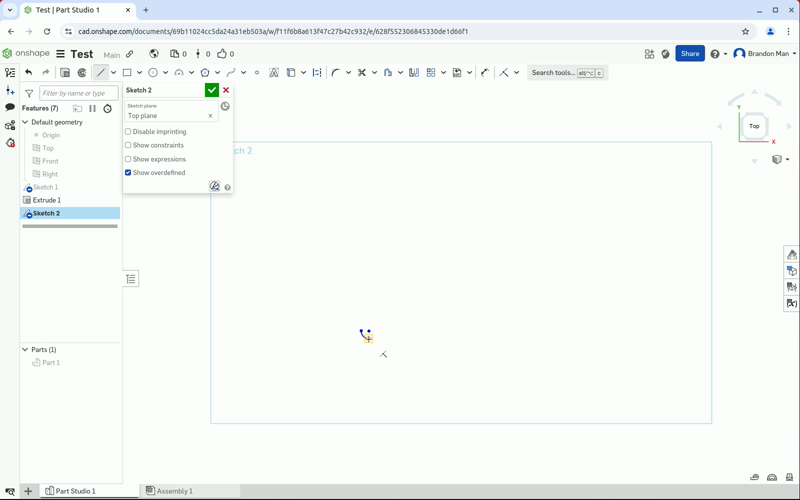
click(368, 338)
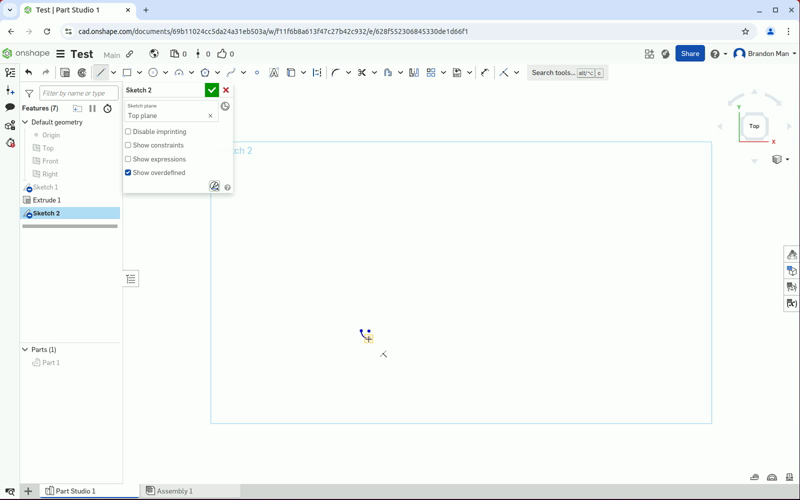
key_down(shift)
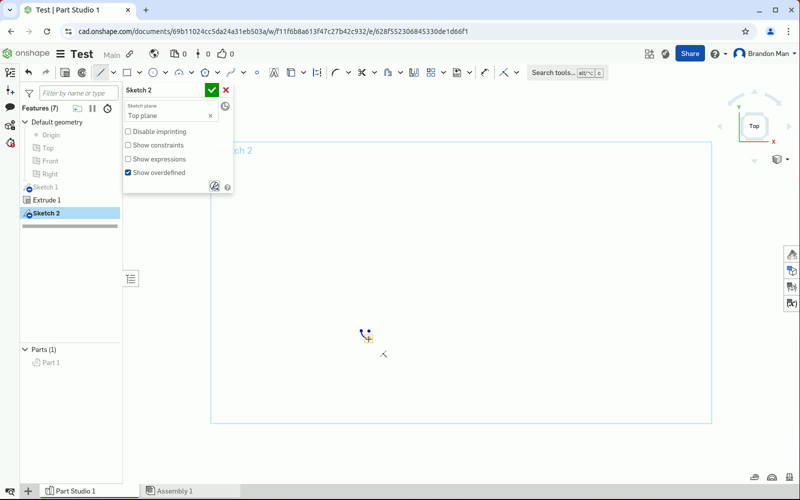
mouse_move(541, 338)
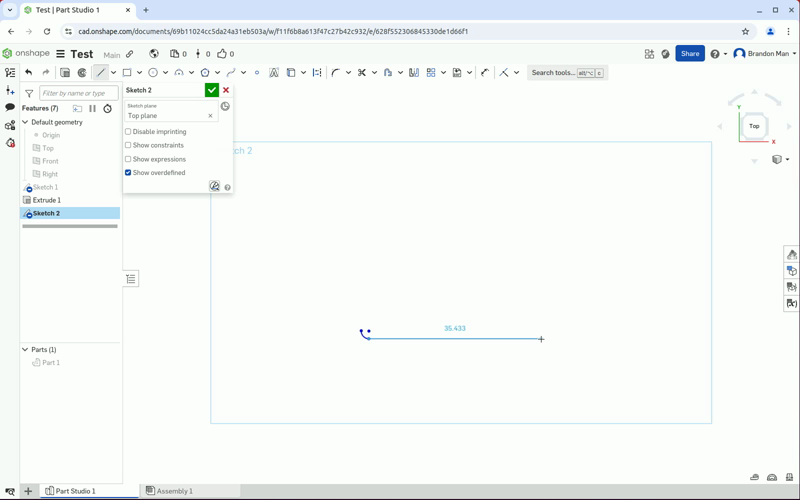
click(541, 338)
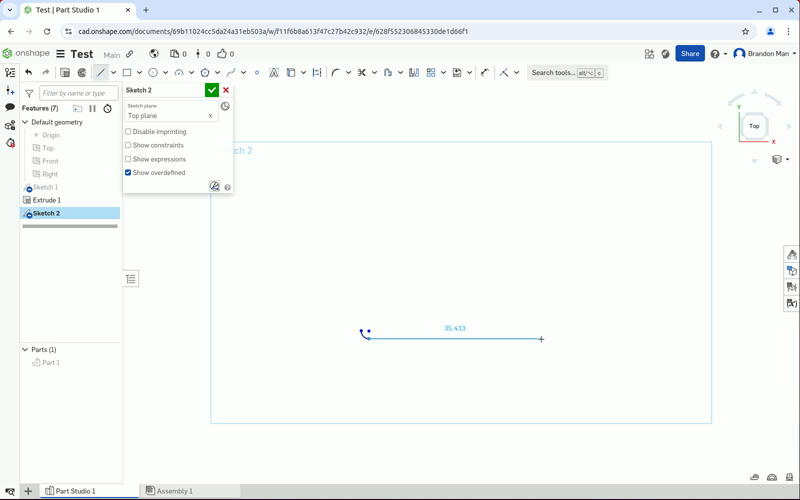
key_up(shift)
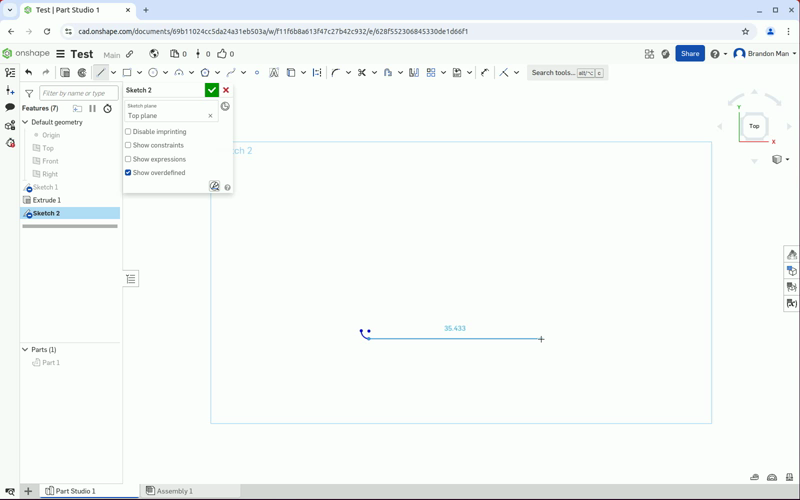
key(esc)
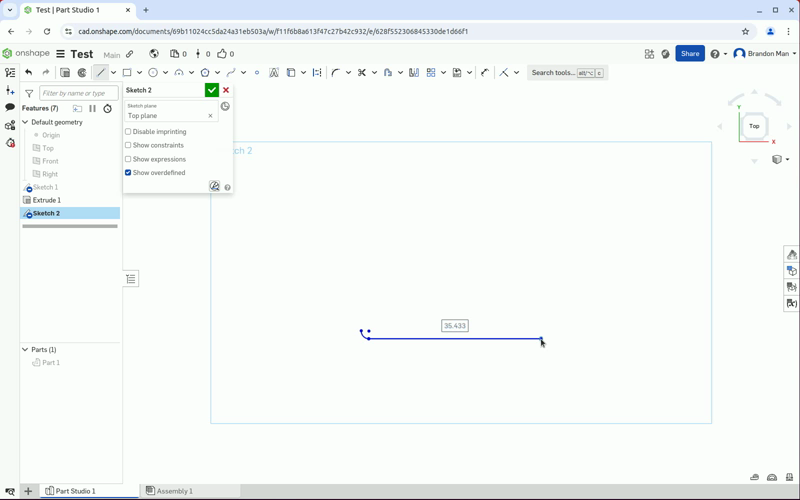
key(a)
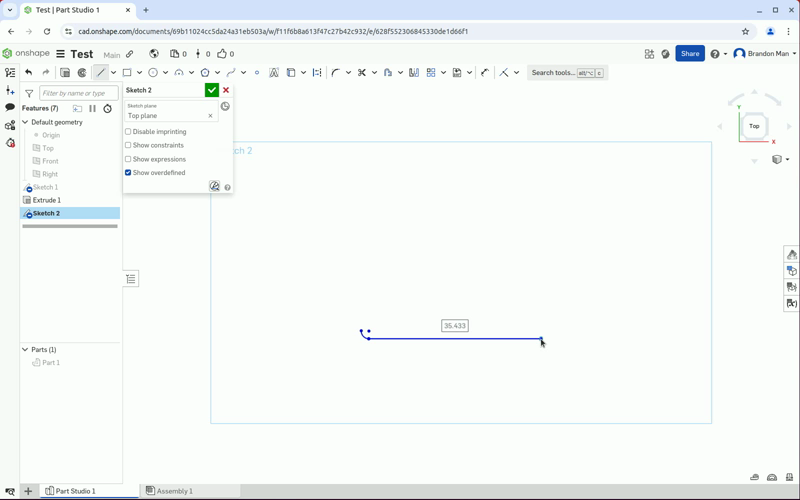
mouse_move(541, 338)
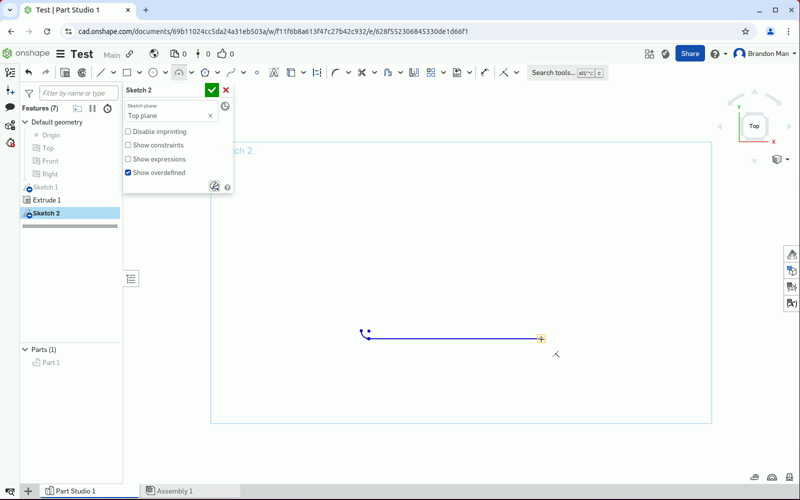
click(541, 338)
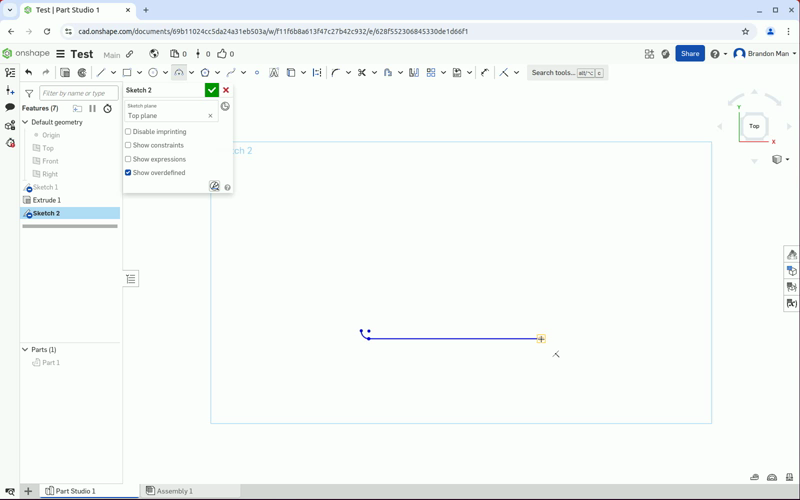
key_down(shift)
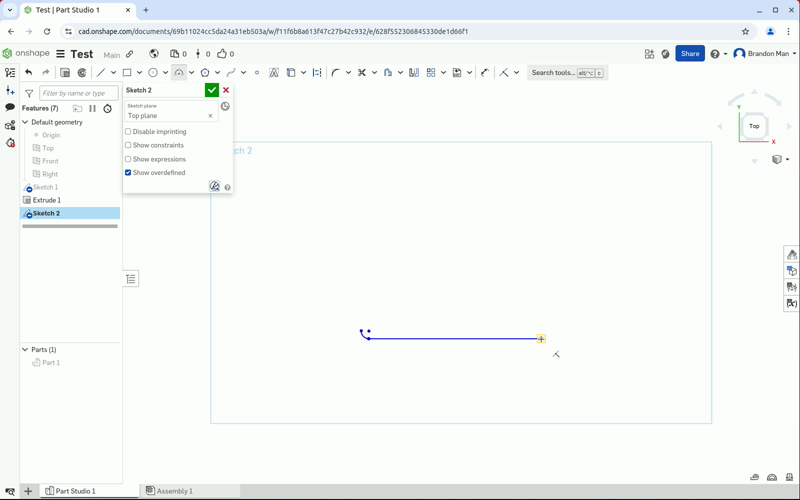
mouse_move(549, 330)
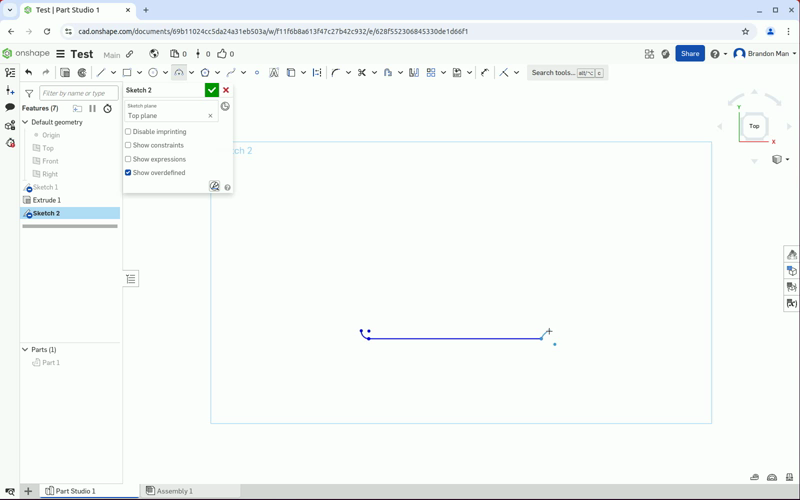
click(549, 330)
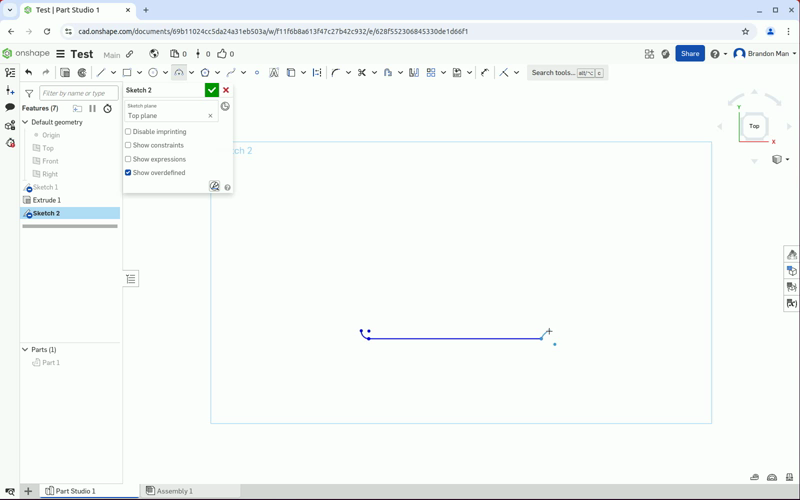
mouse_move(546, 336)
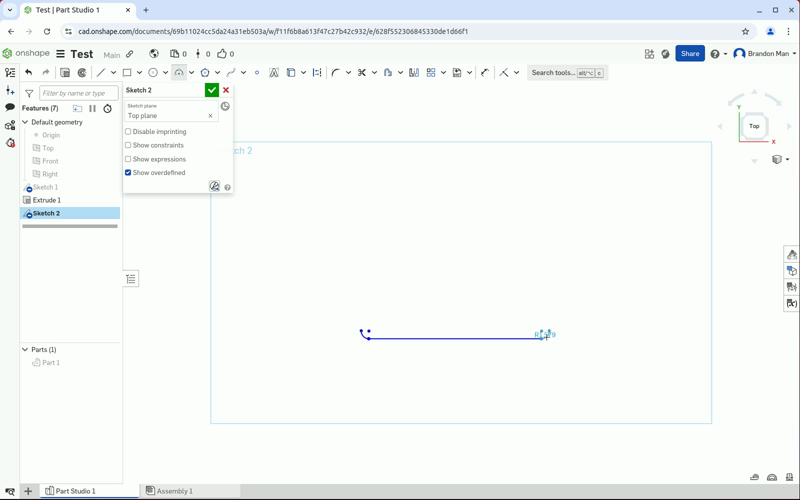
click(546, 336)
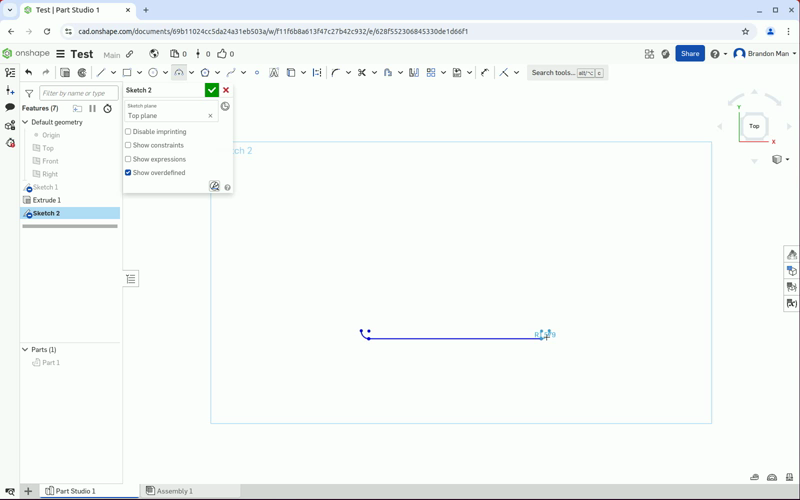
key_up(shift)
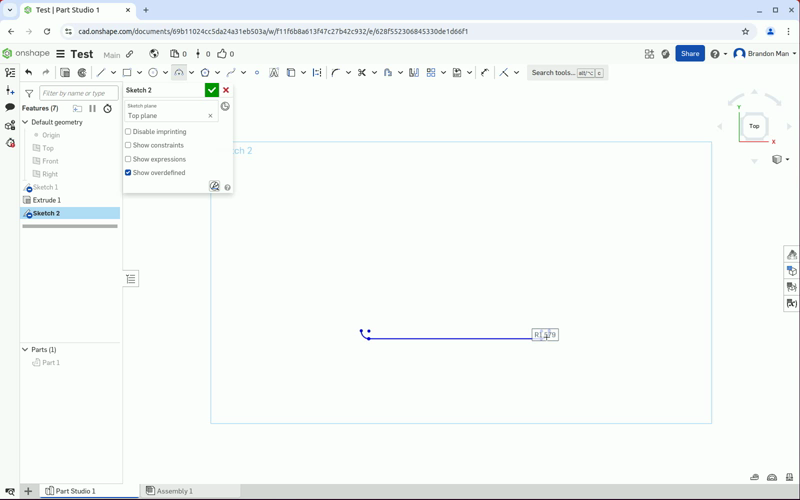
key(esc)
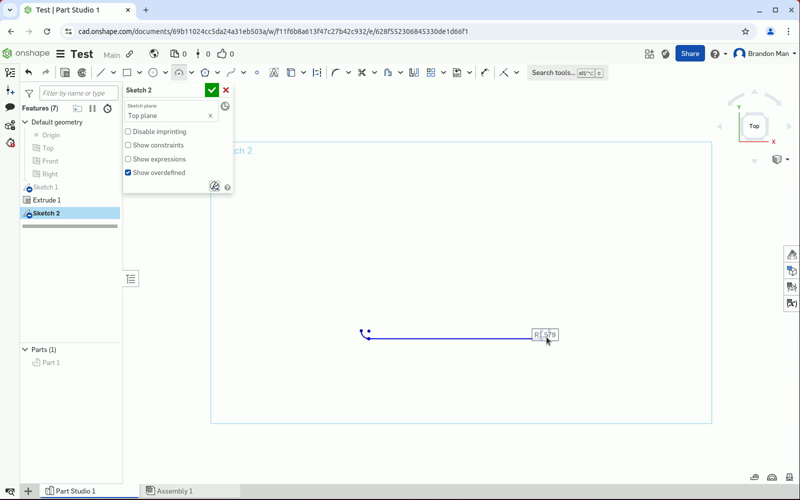
key(l)
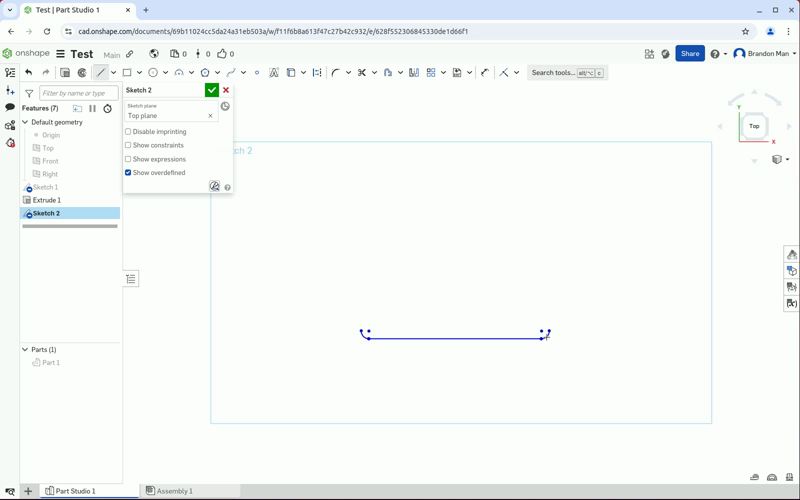
mouse_move(549, 330)
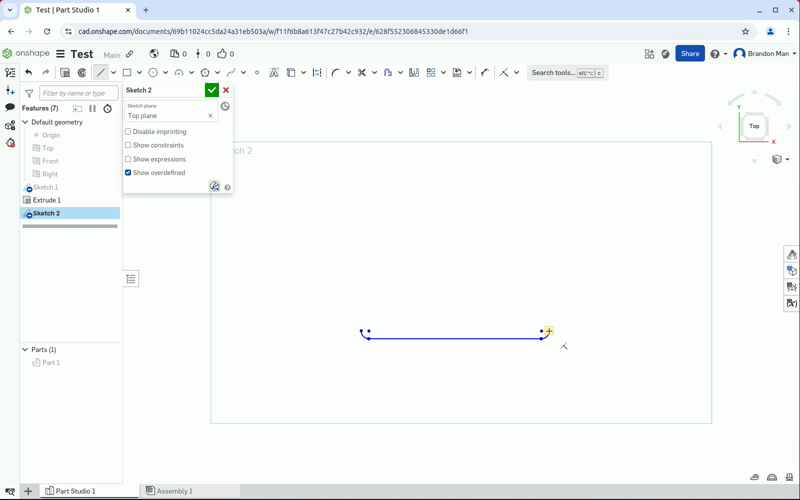
click(549, 330)
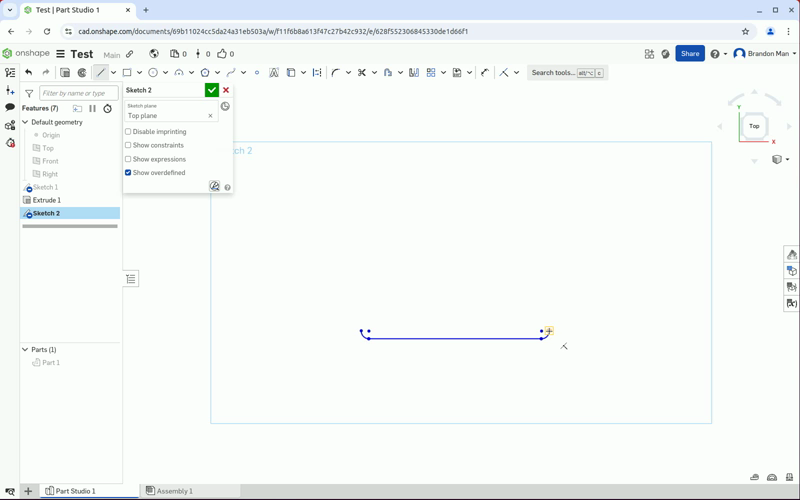
key_down(shift)
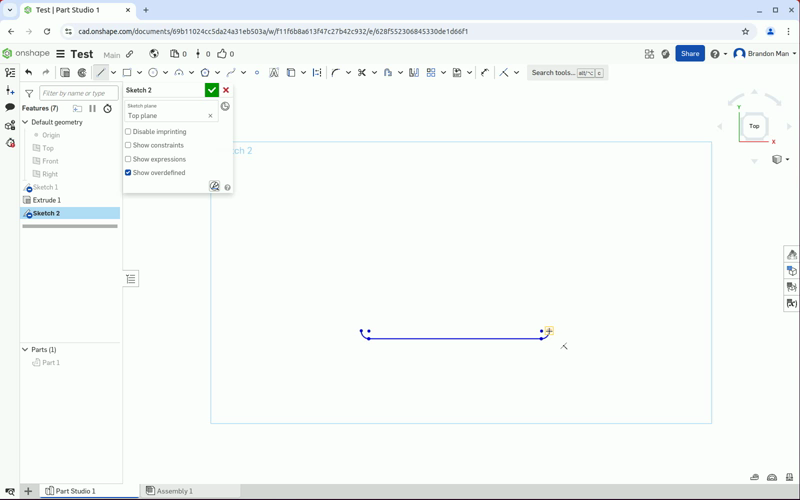
mouse_move(549, 237)
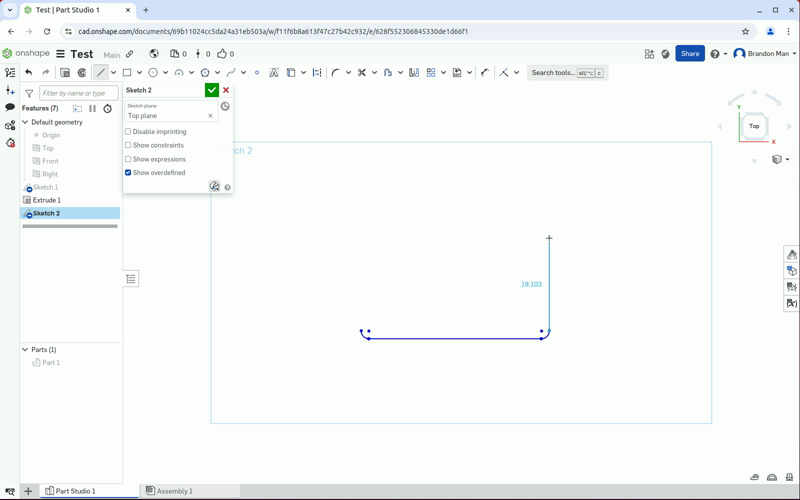
click(549, 237)
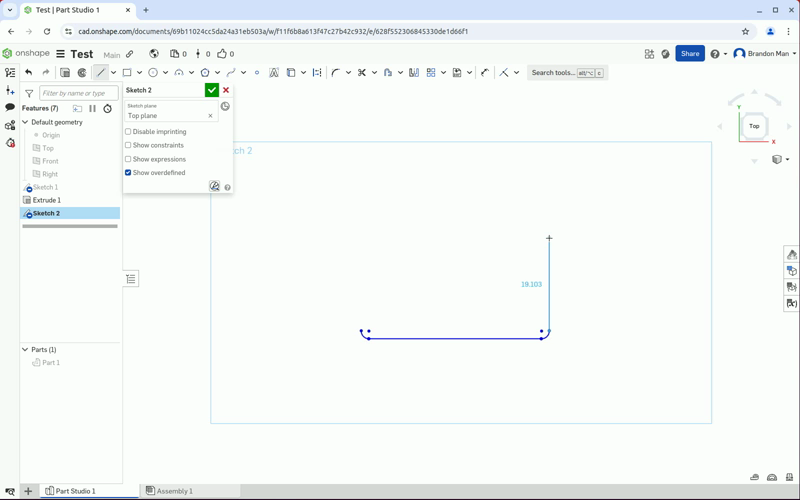
key_up(shift)
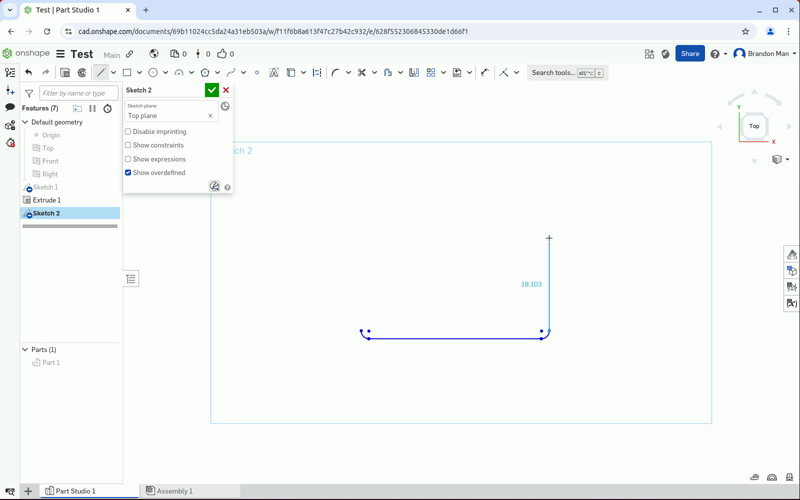
key(esc)
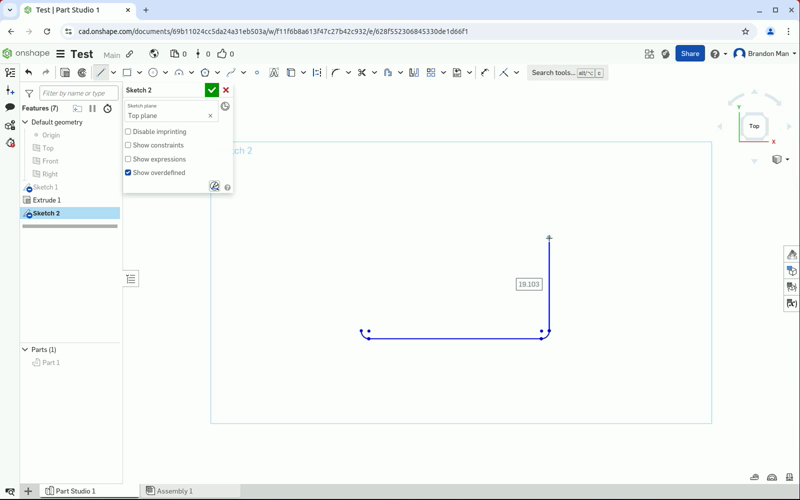
key(a)
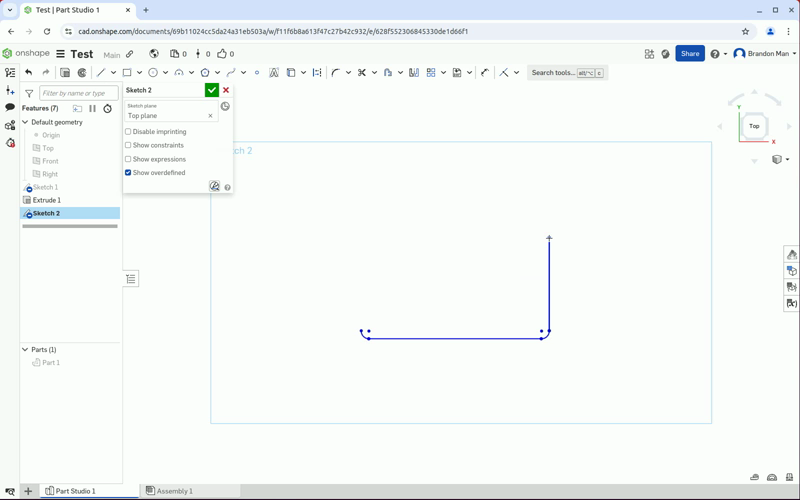
mouse_move(549, 237)
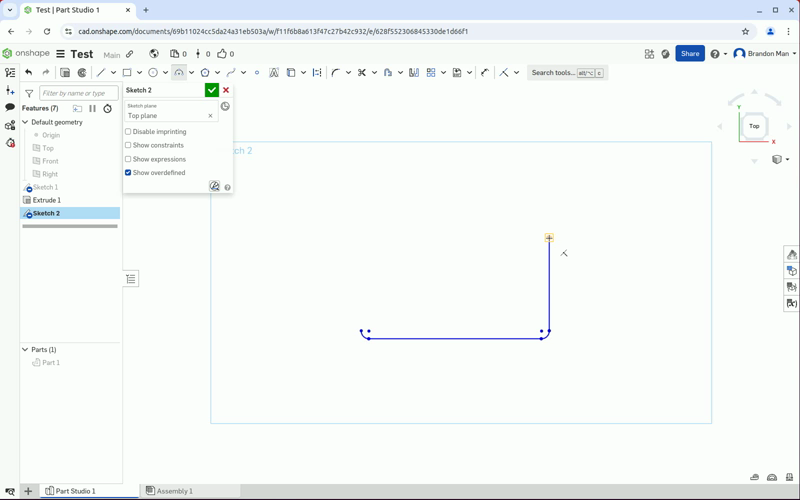
click(549, 237)
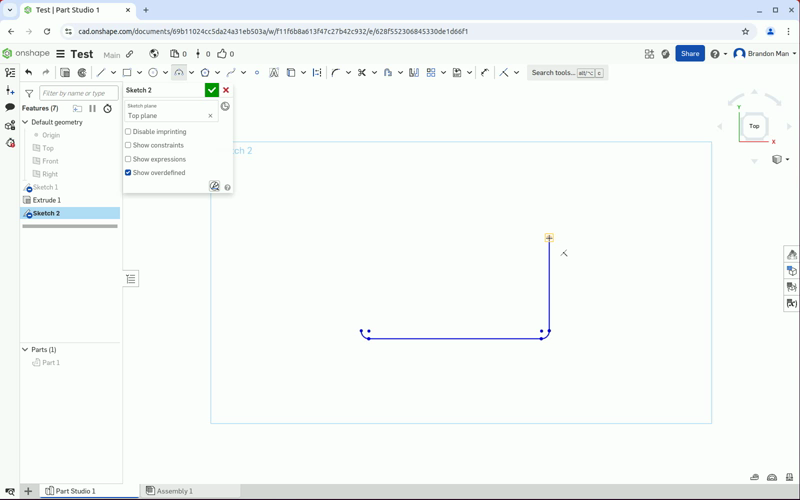
key_down(shift)
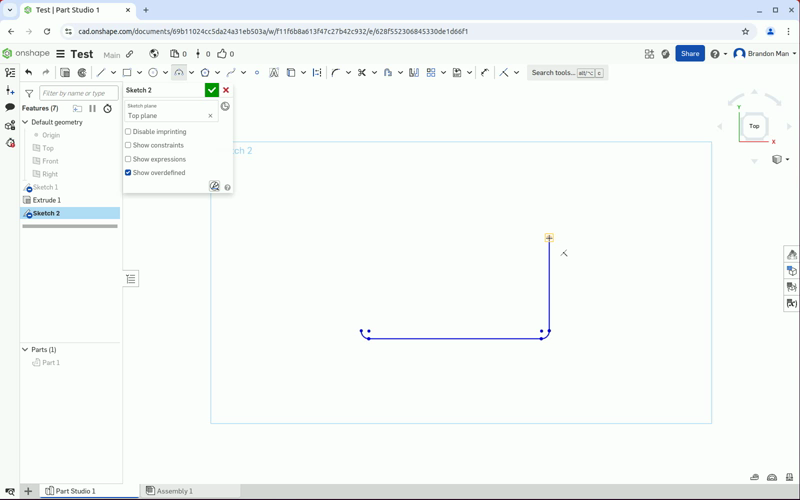
mouse_move(541, 230)
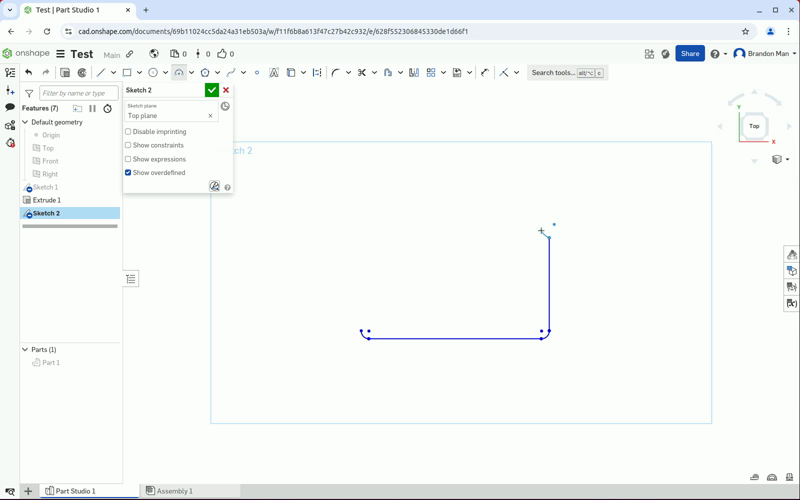
click(541, 230)
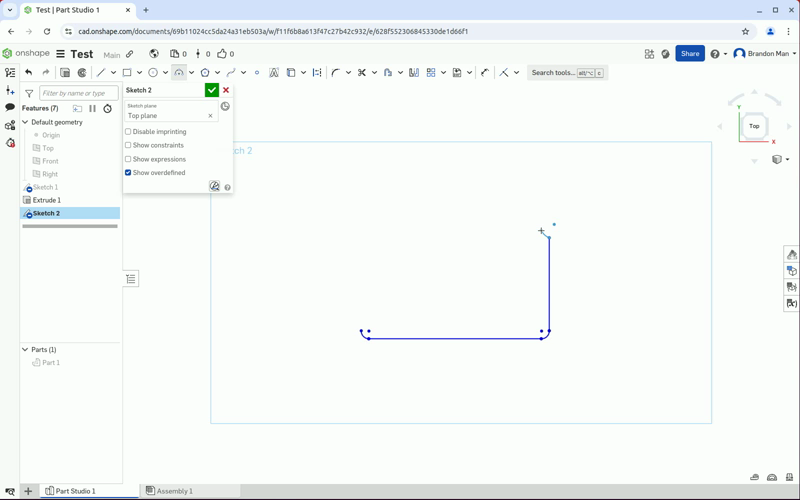
mouse_move(546, 232)
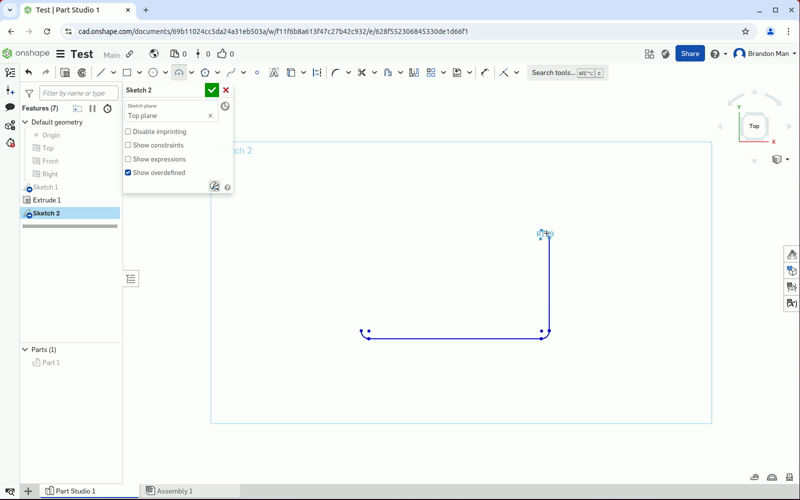
click(546, 232)
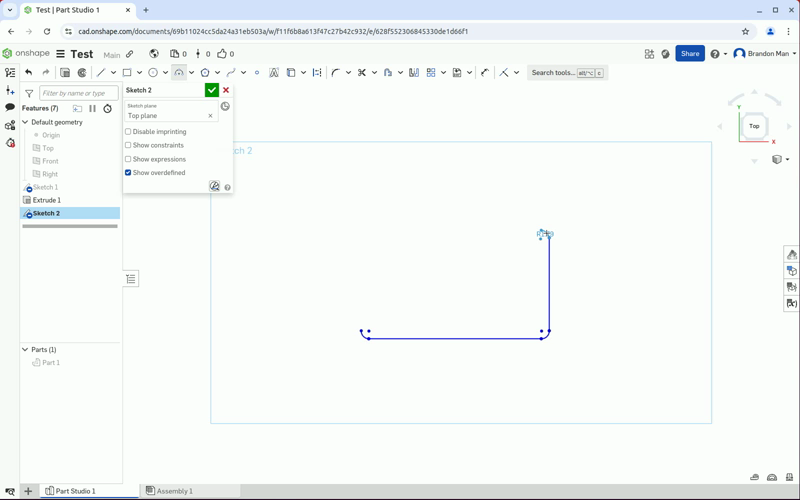
key_up(shift)
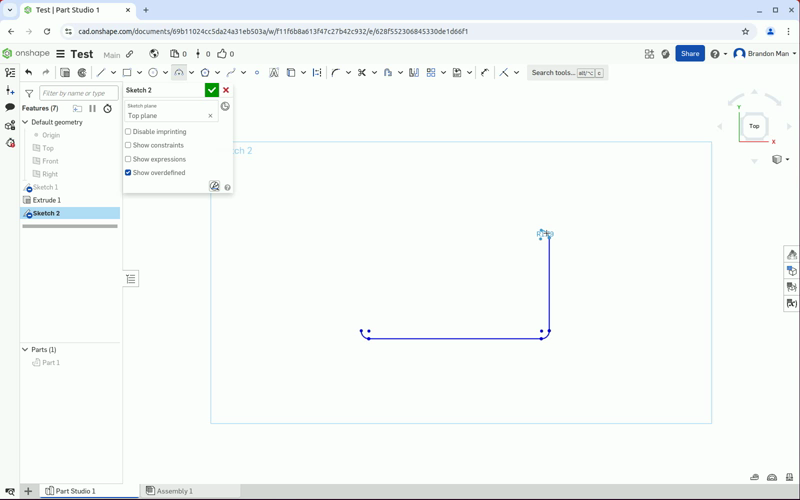
key(esc)
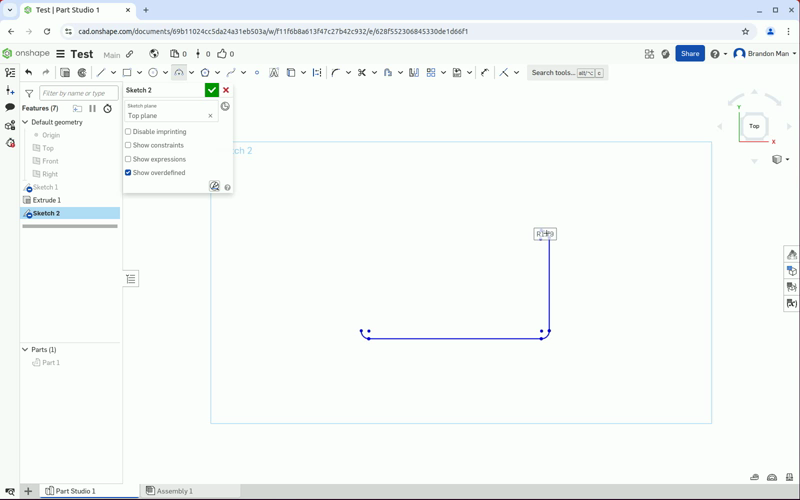
key(l)
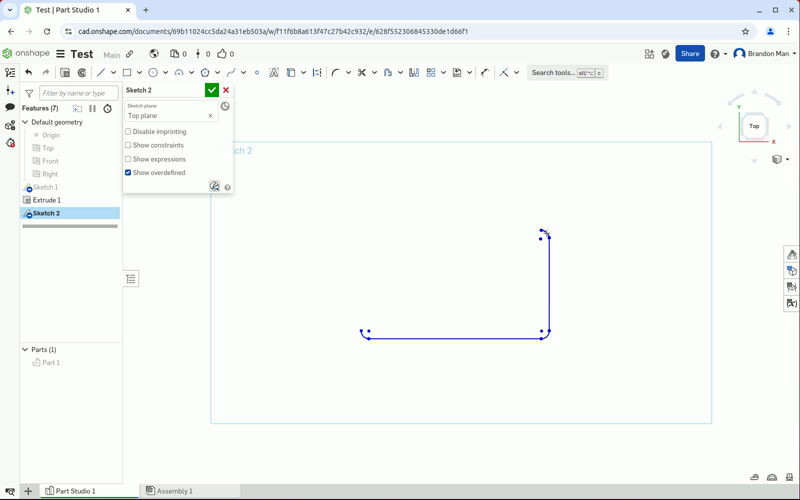
mouse_move(541, 230)
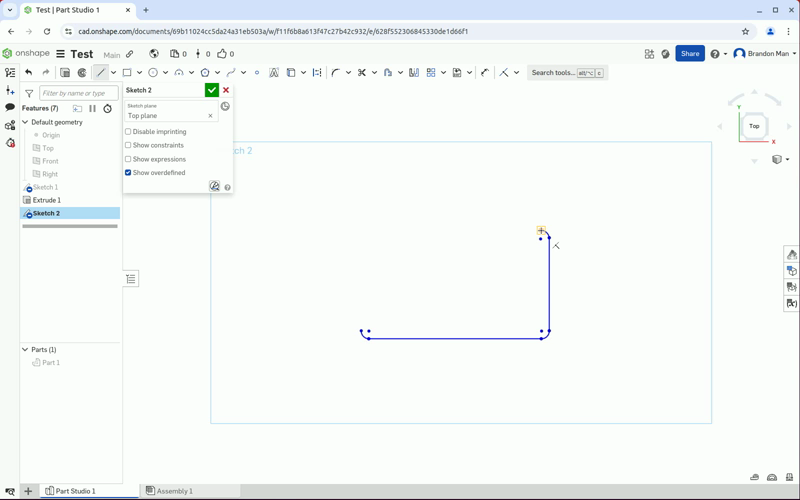
click(541, 230)
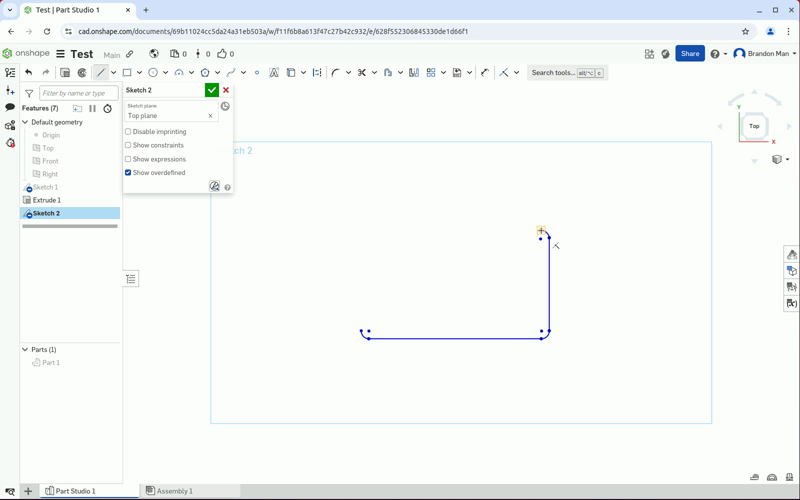
key_down(shift)
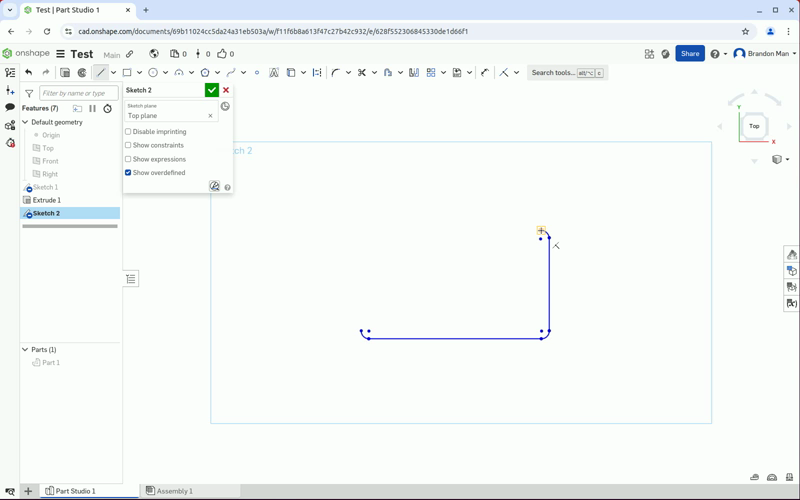
mouse_move(368, 230)
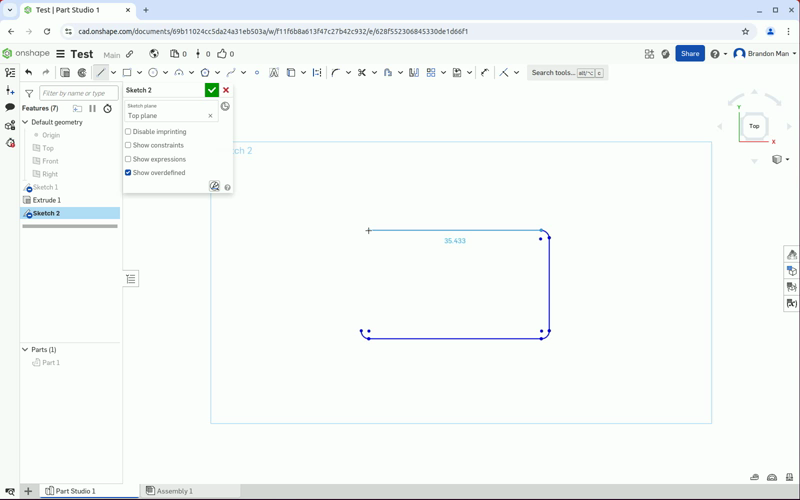
click(368, 230)
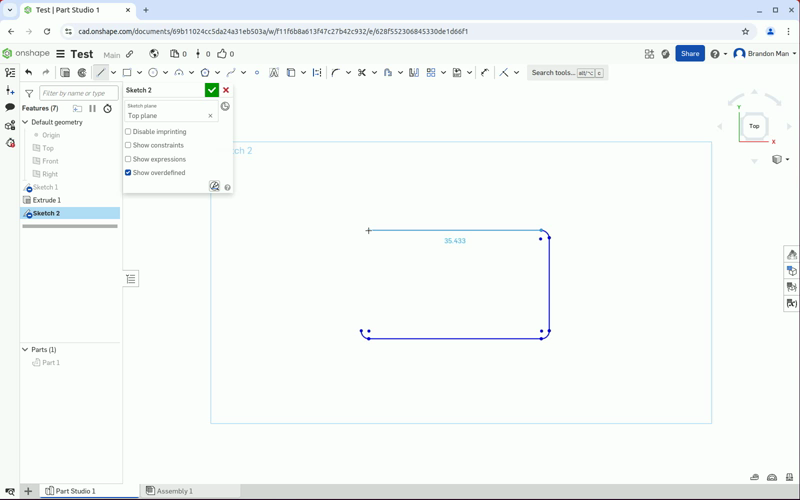
key_up(shift)
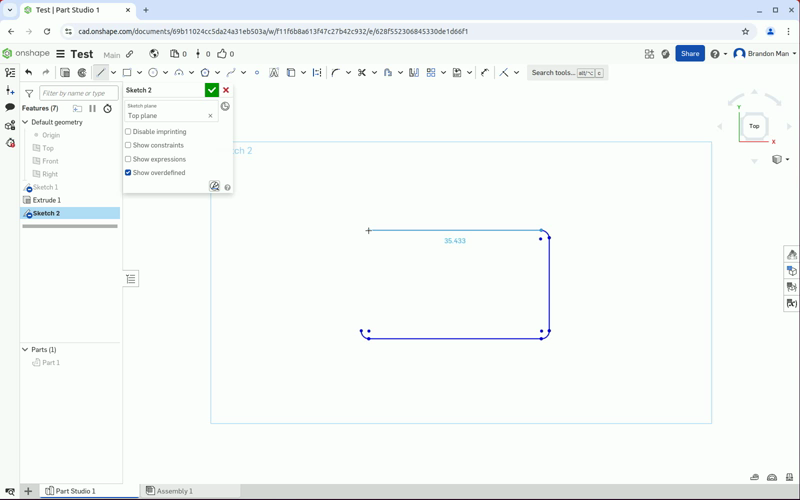
key(esc)
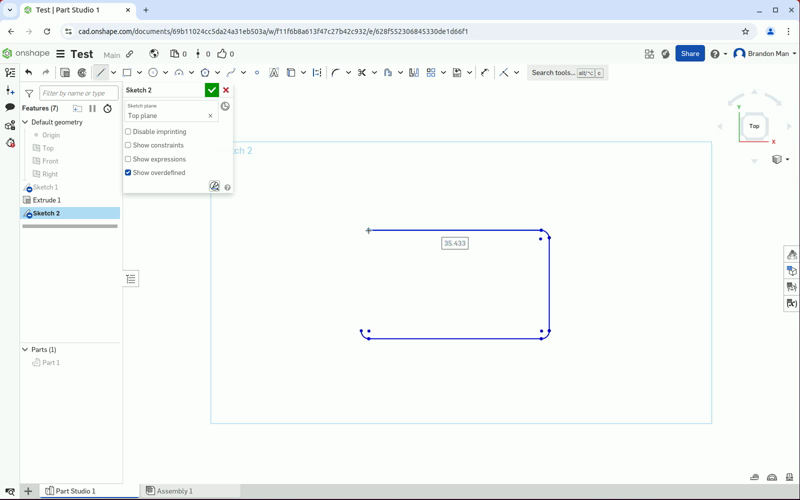
key(a)
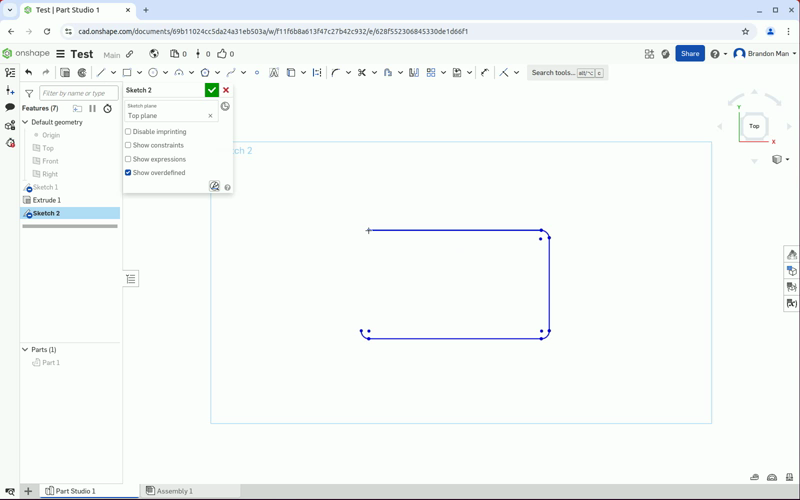
mouse_move(368, 230)
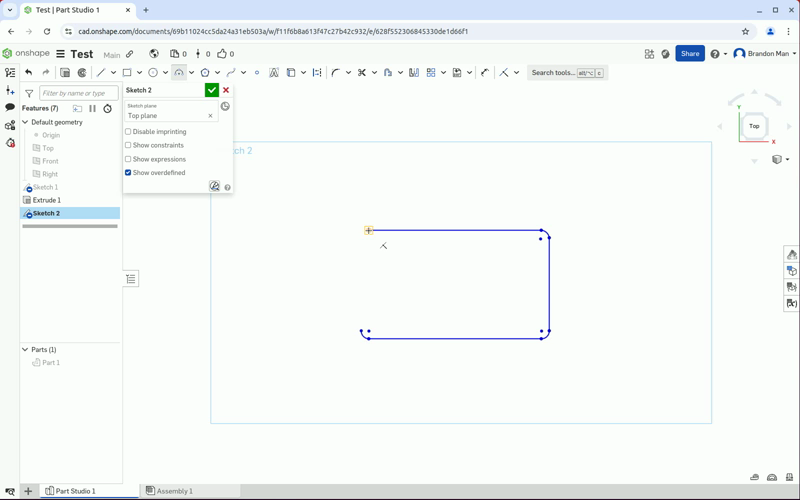
click(368, 230)
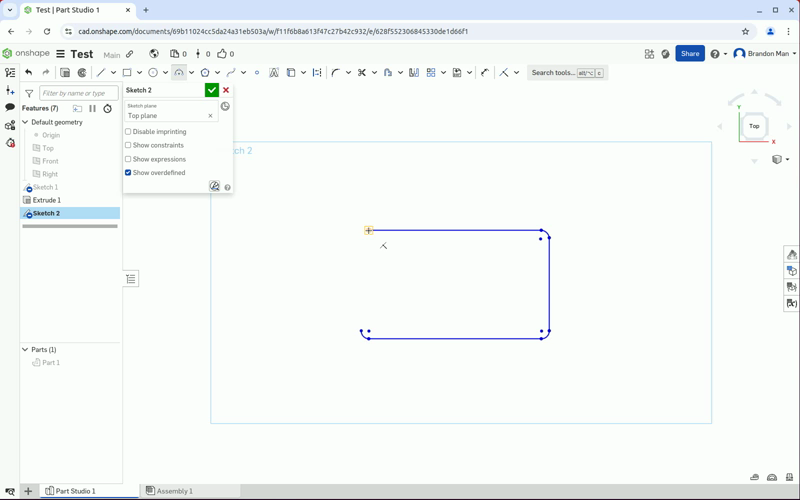
key_down(shift)
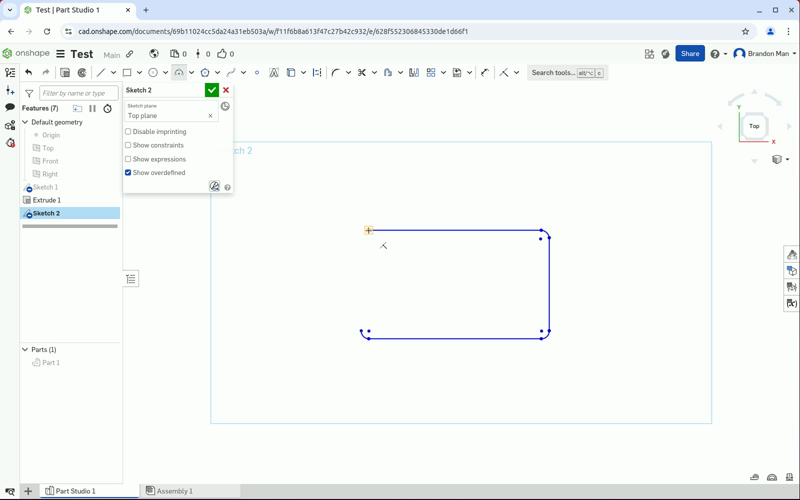
mouse_move(361, 237)
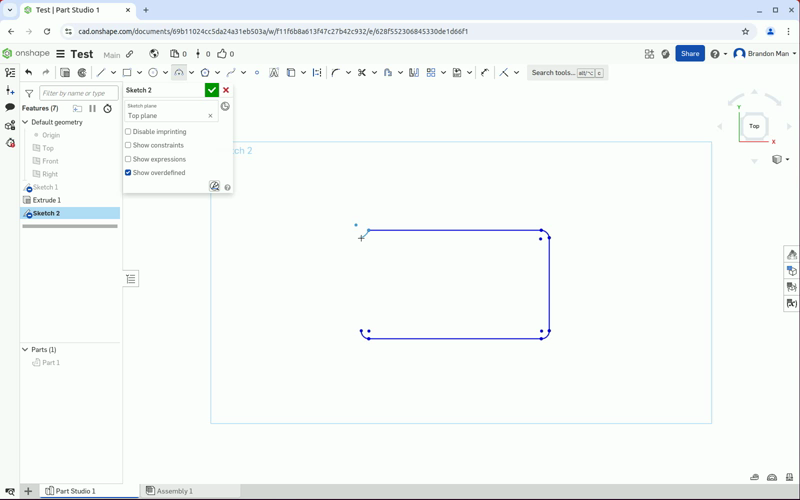
click(361, 237)
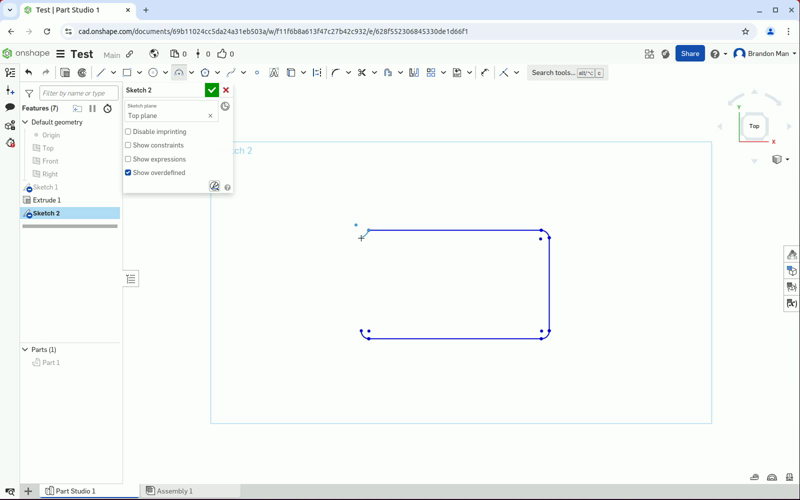
mouse_move(363, 232)
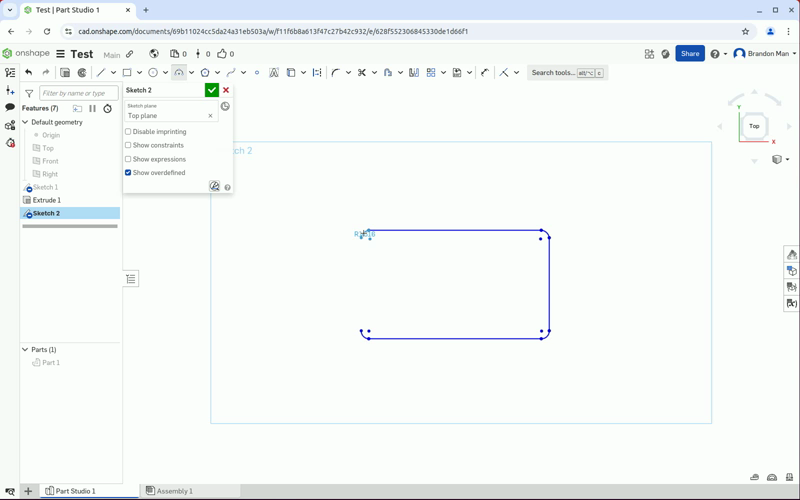
click(363, 232)
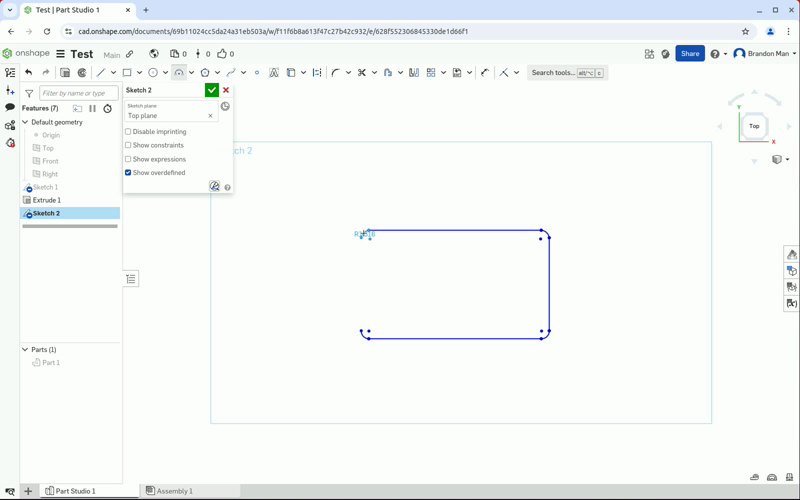
key_up(shift)
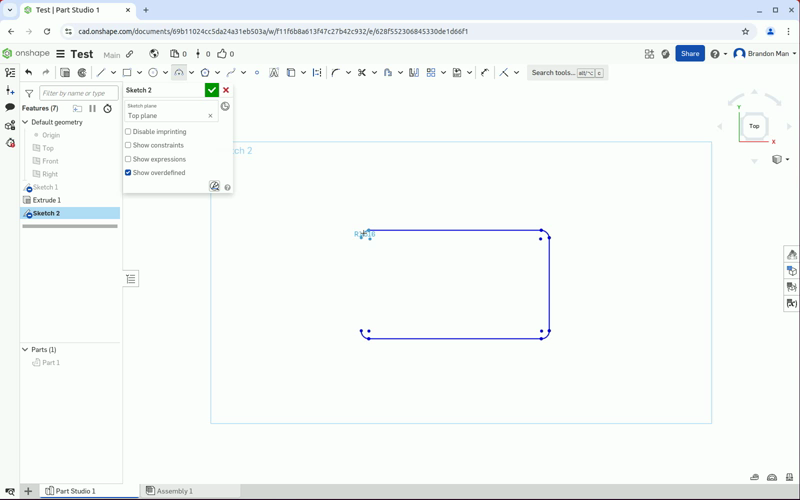
key(esc)
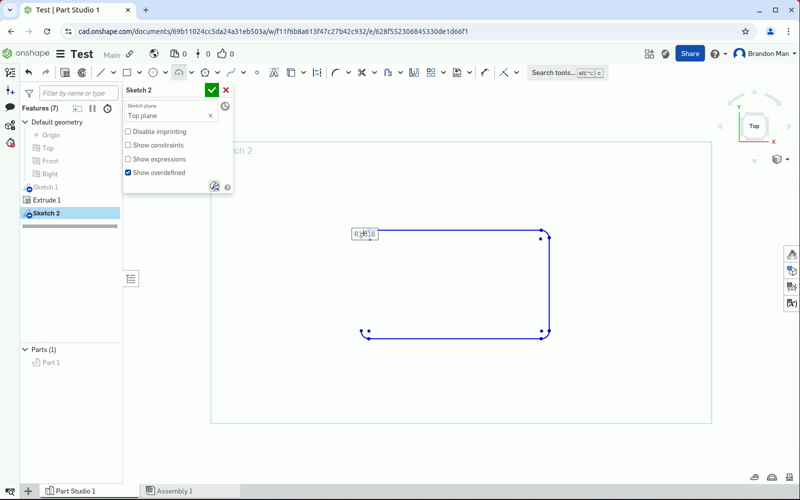
key(l)
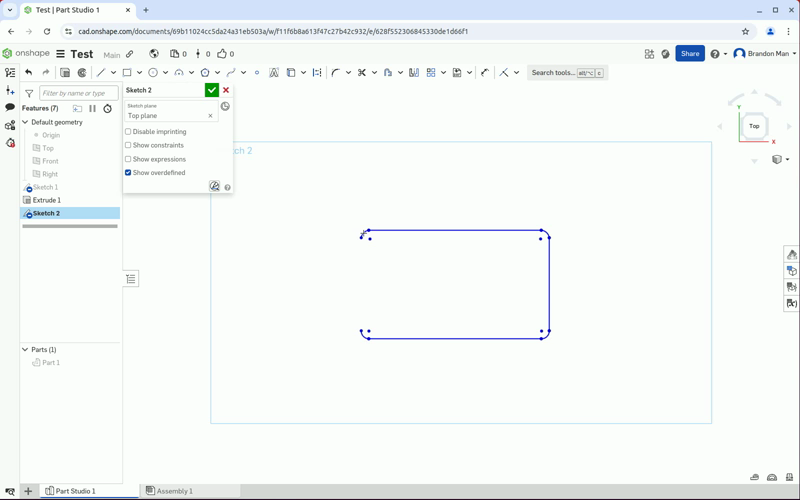
mouse_move(361, 237)
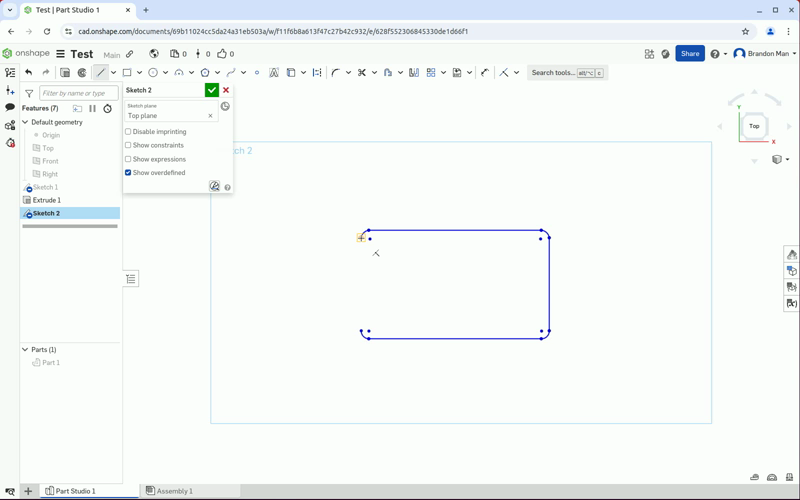
click(361, 237)
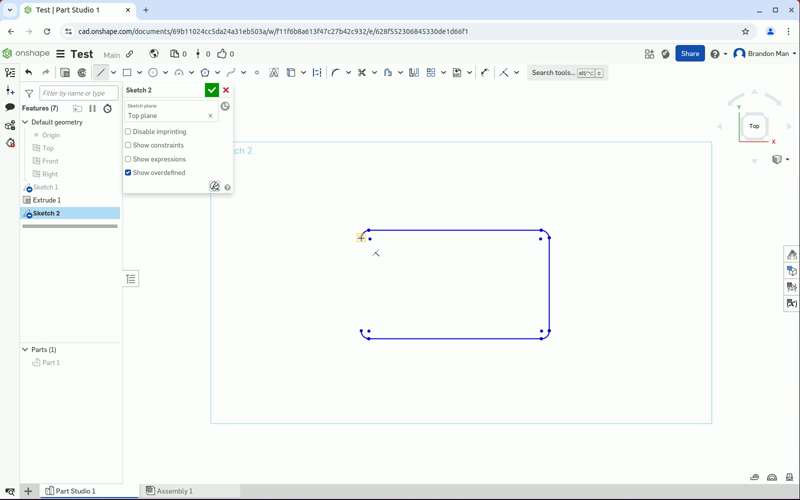
key_down(shift)
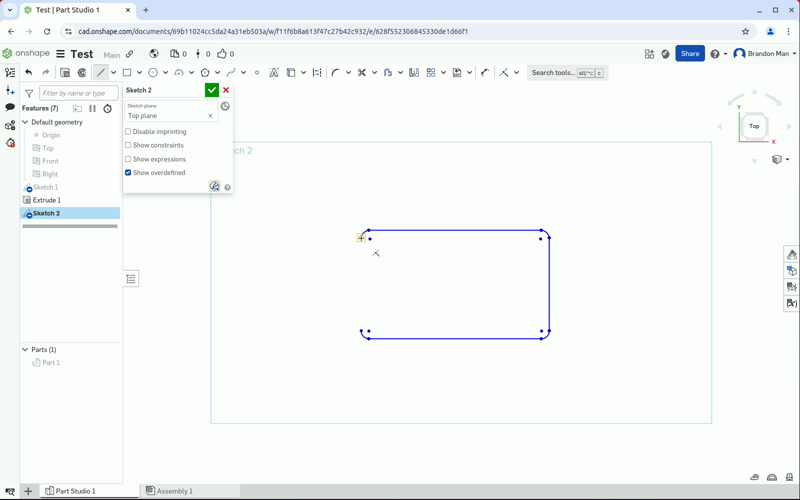
mouse_move(361, 330)
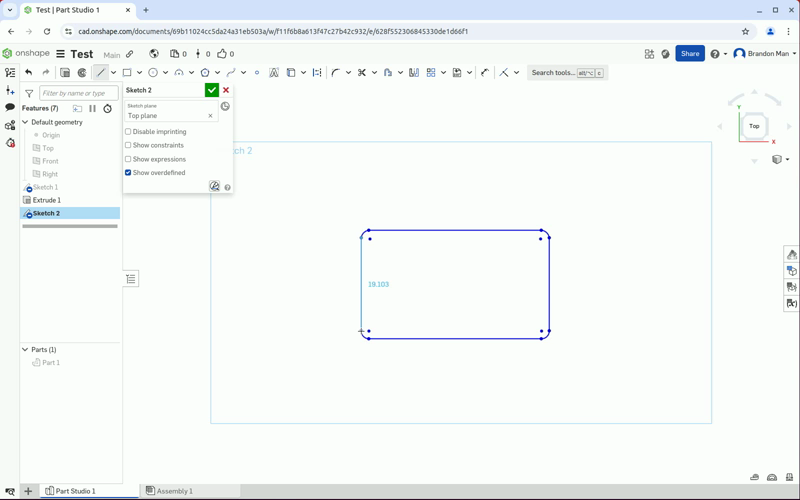
key_up(shift)
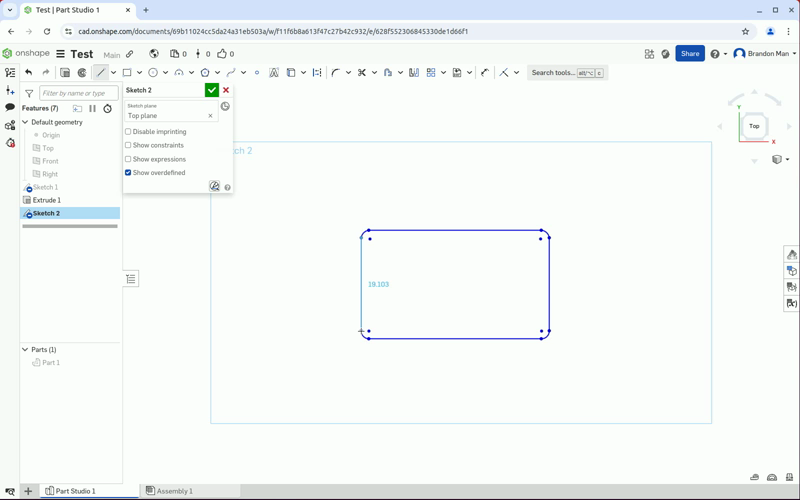
click(361, 330)
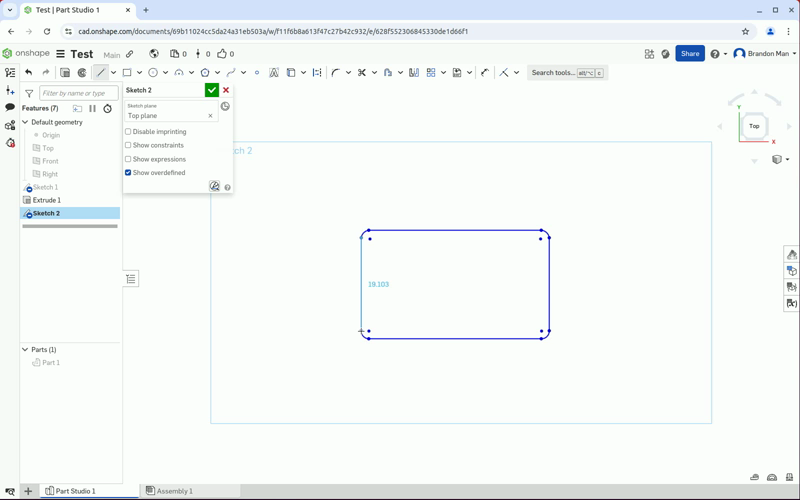
key(esc)
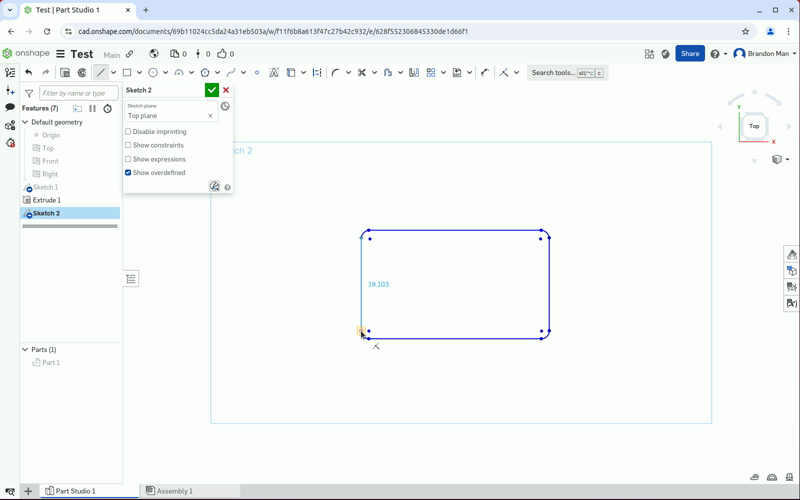
key(a)
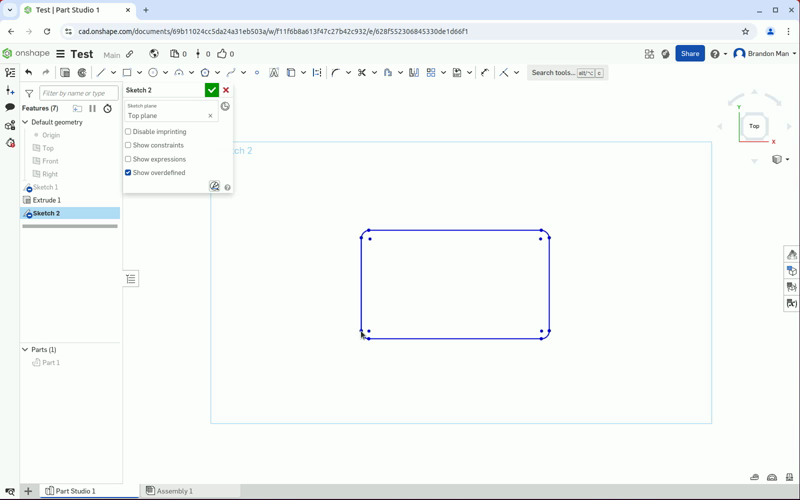
key_down(shift)
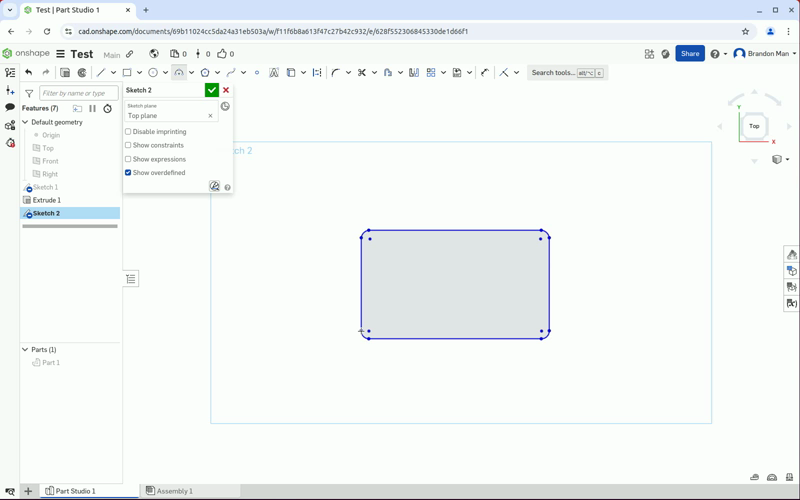
mouse_move(365, 330)
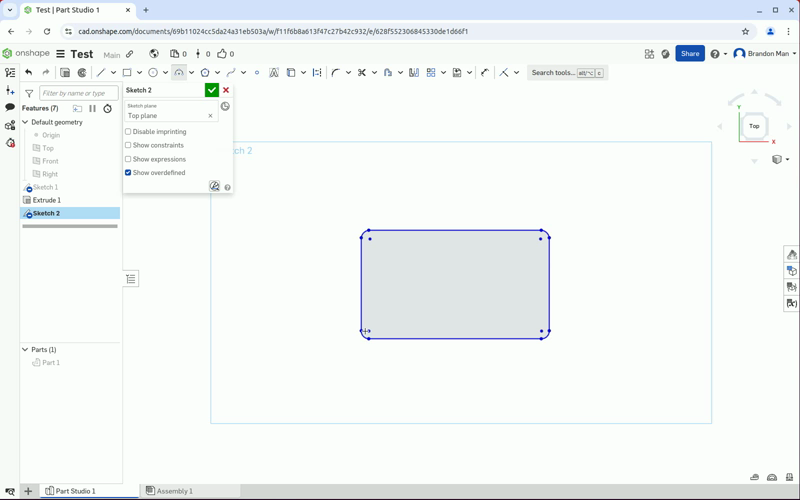
scroll(6)
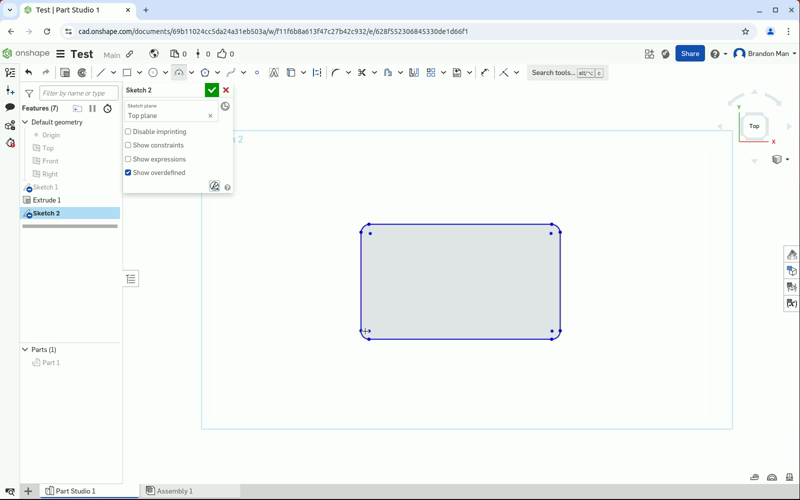
scroll(6)
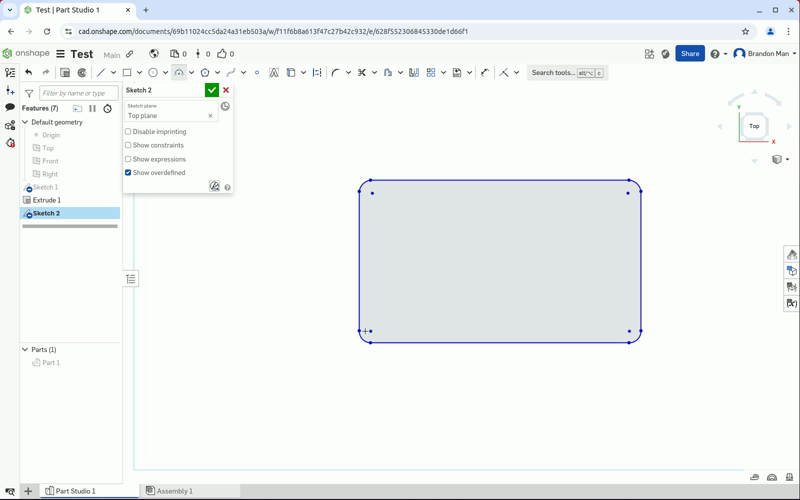
scroll(6)
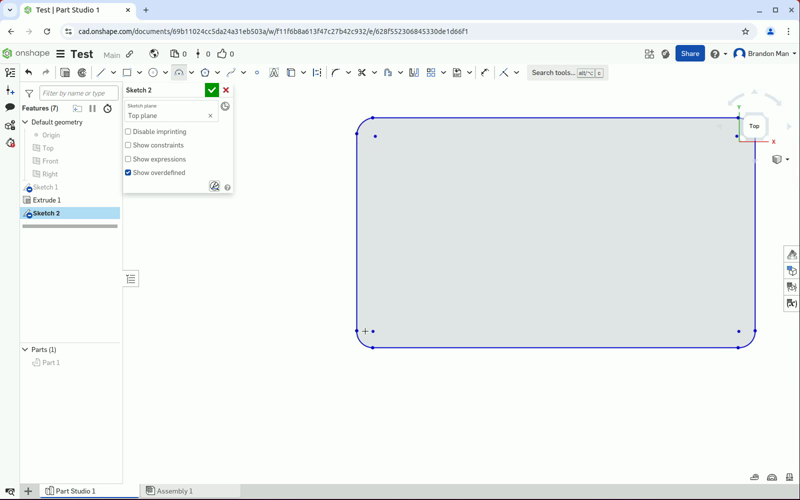
scroll(6)
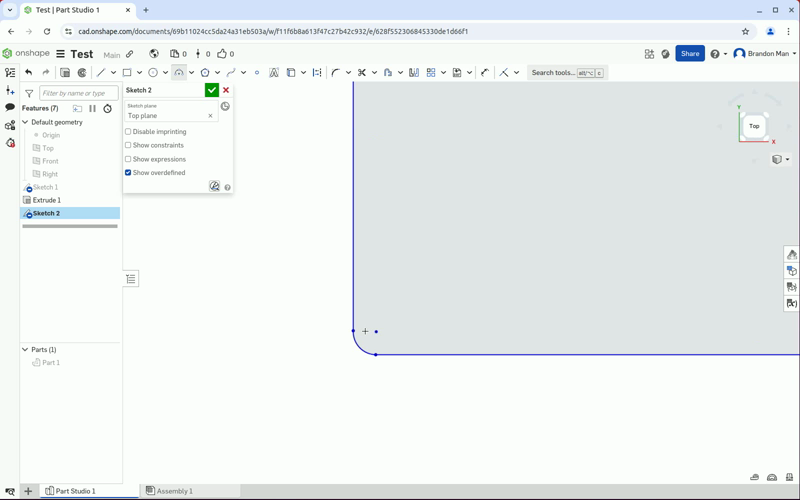
scroll(6)
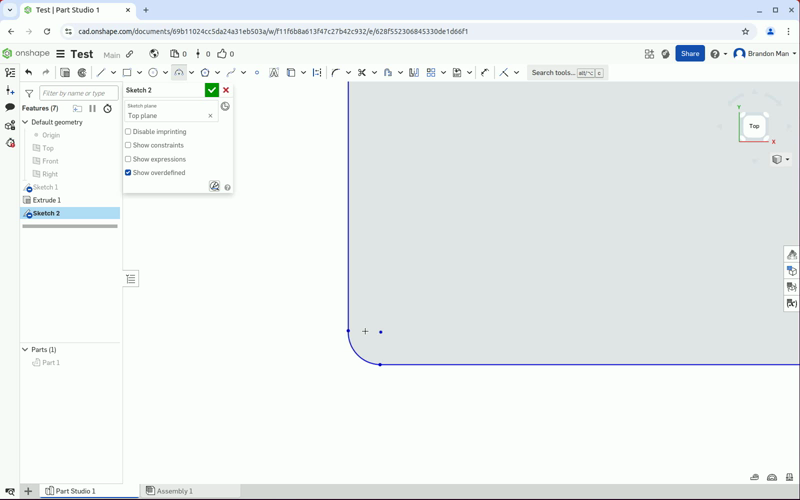
scroll(6)
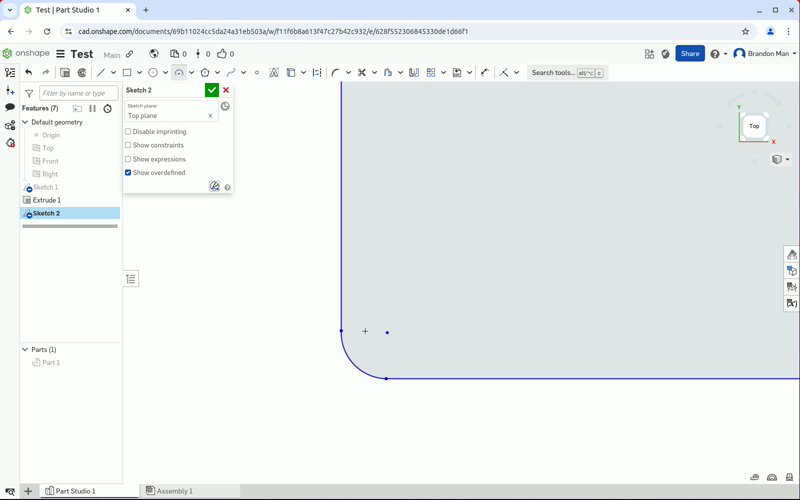
scroll(6)
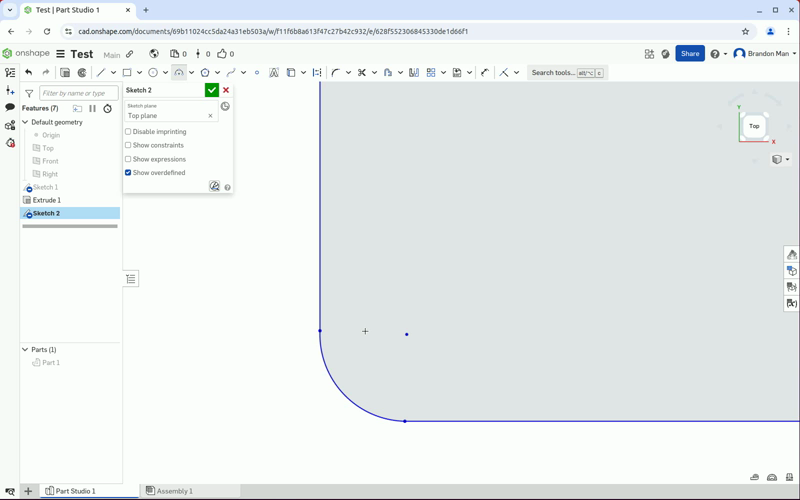
click(365, 330)
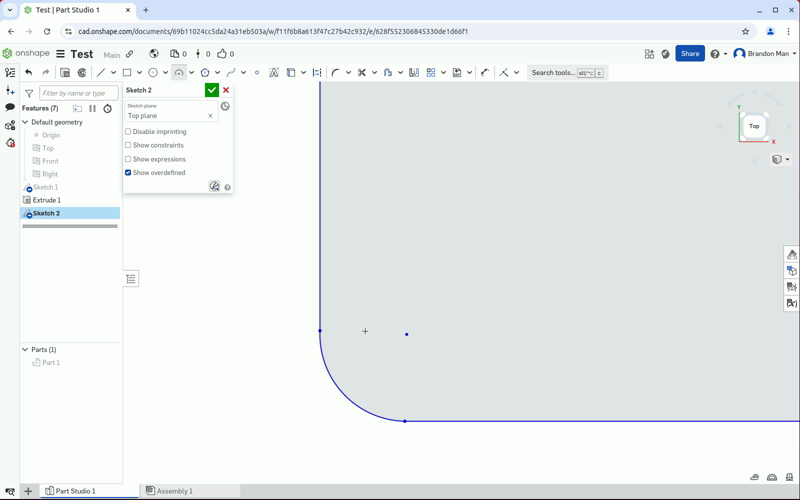
scroll(-6)
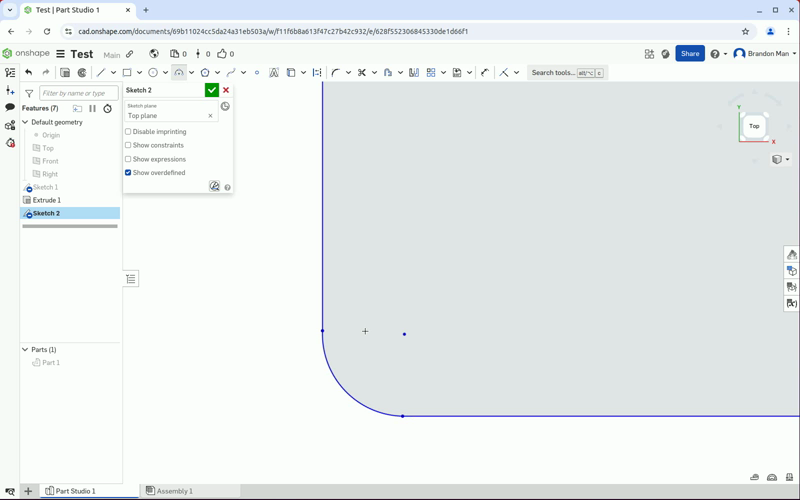
scroll(-6)
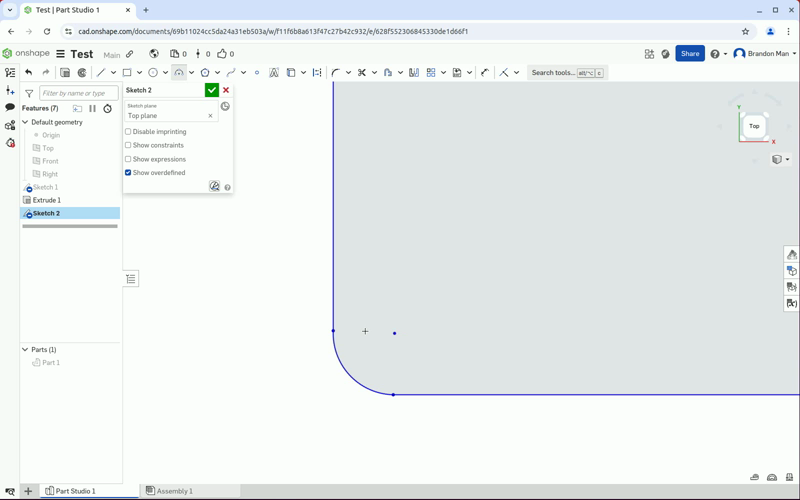
scroll(-6)
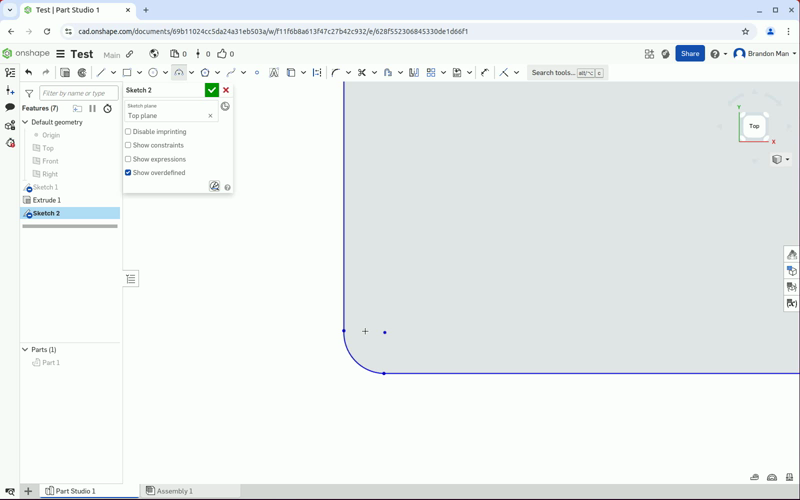
scroll(-6)
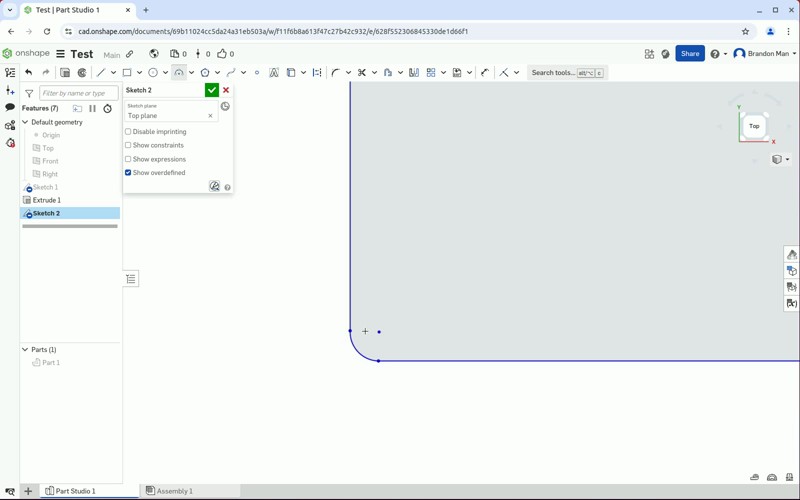
scroll(-6)
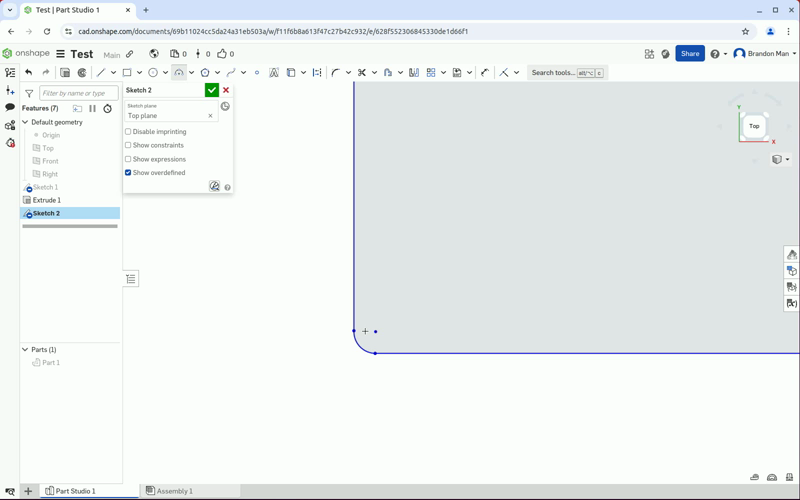
scroll(-6)
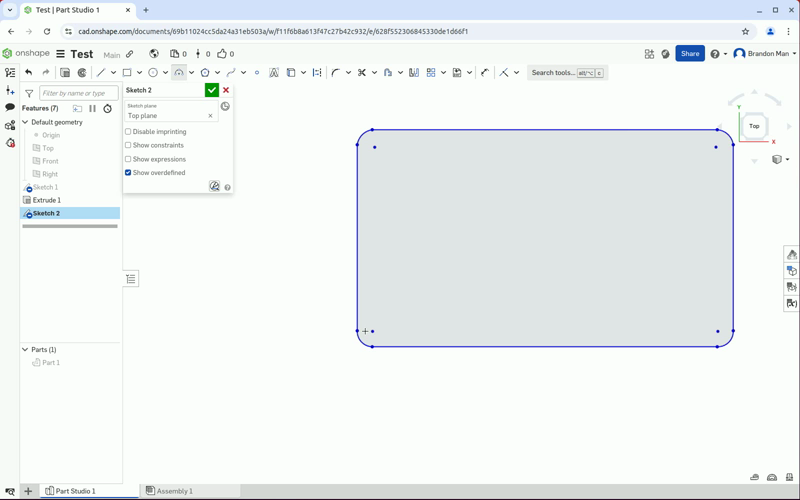
scroll(-6)
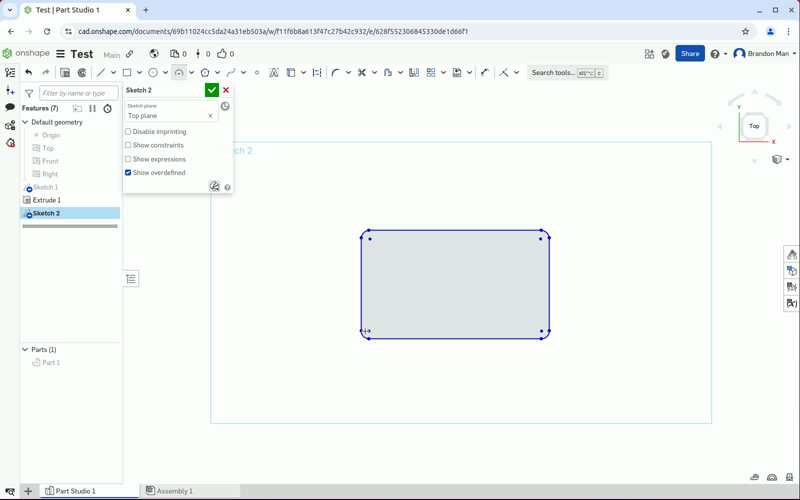
key_up(shift)
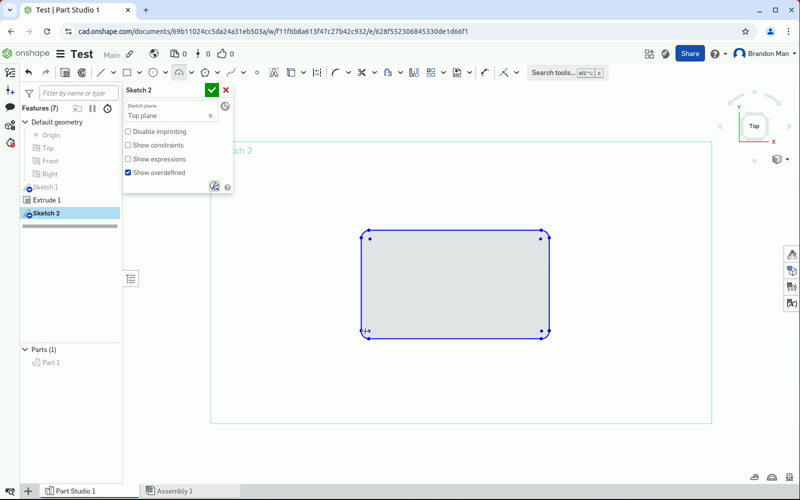
key_down(shift)
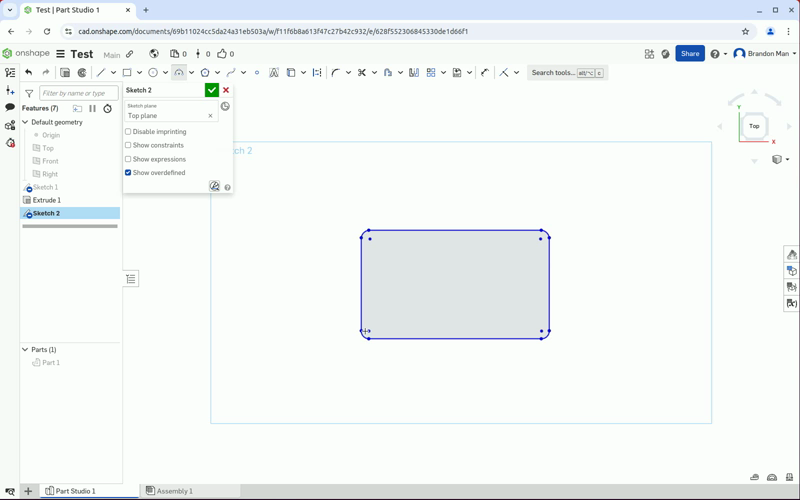
mouse_move(368, 334)
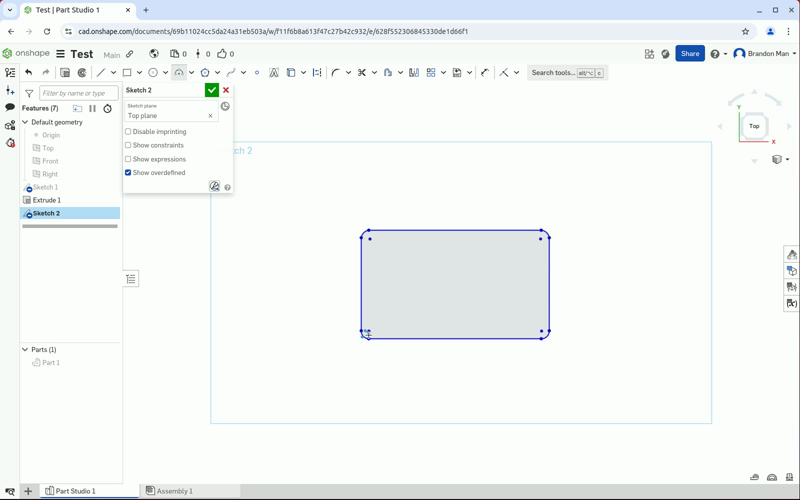
scroll(6)
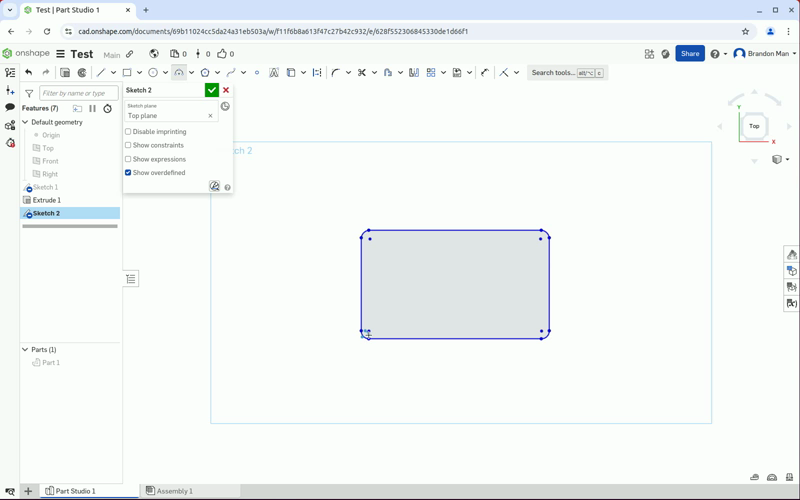
scroll(6)
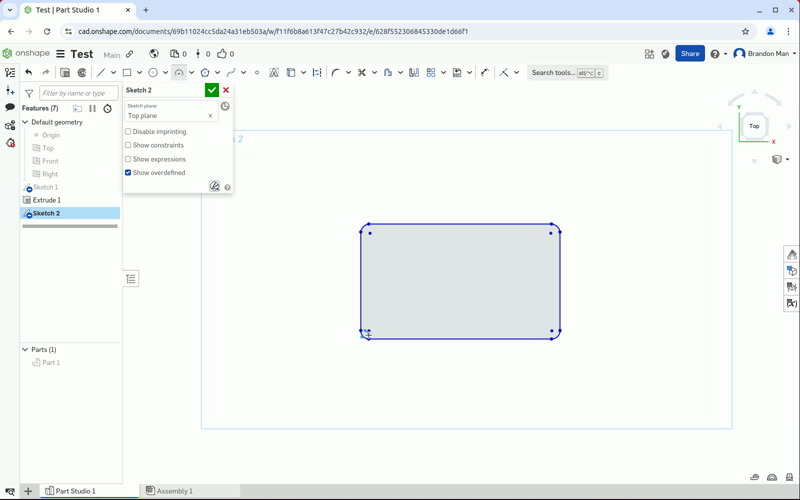
scroll(6)
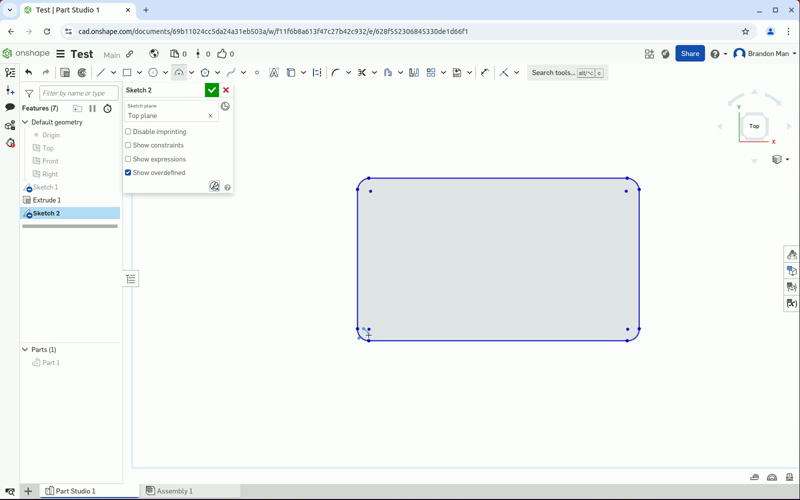
scroll(6)
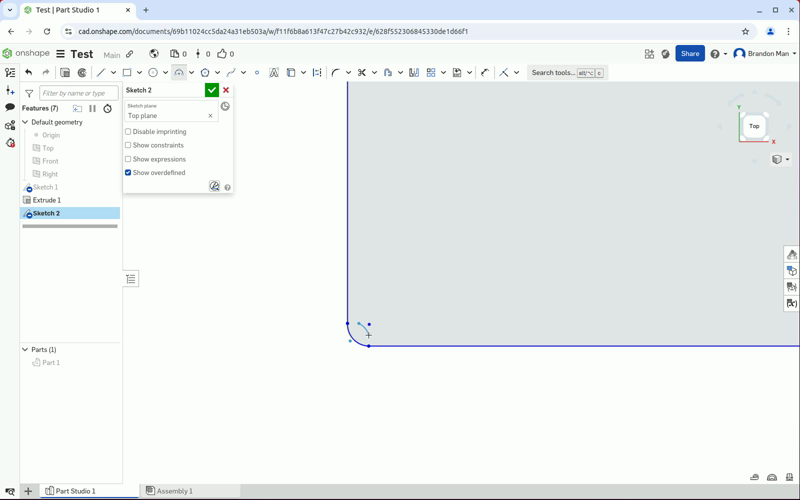
scroll(6)
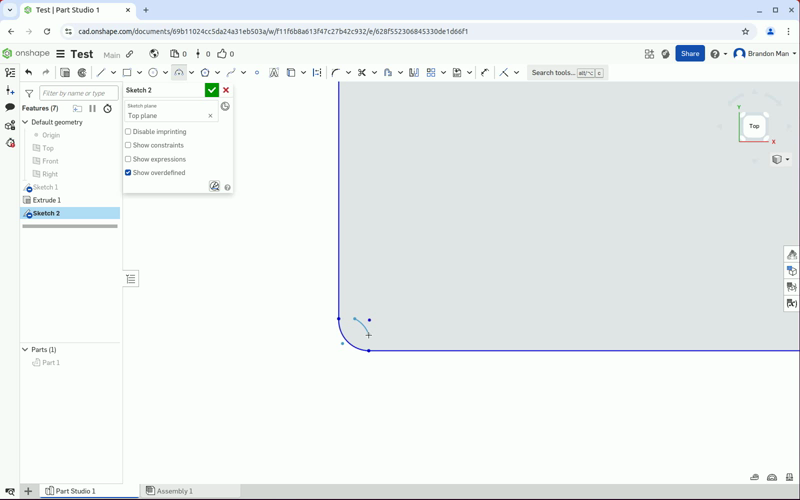
scroll(6)
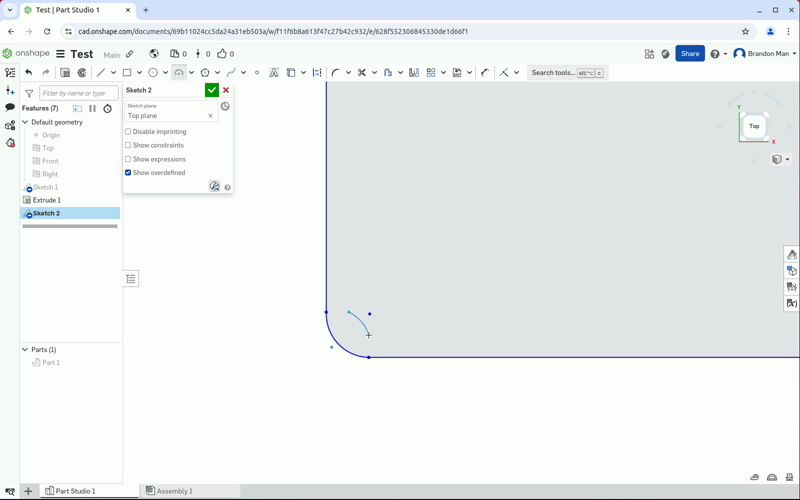
scroll(6)
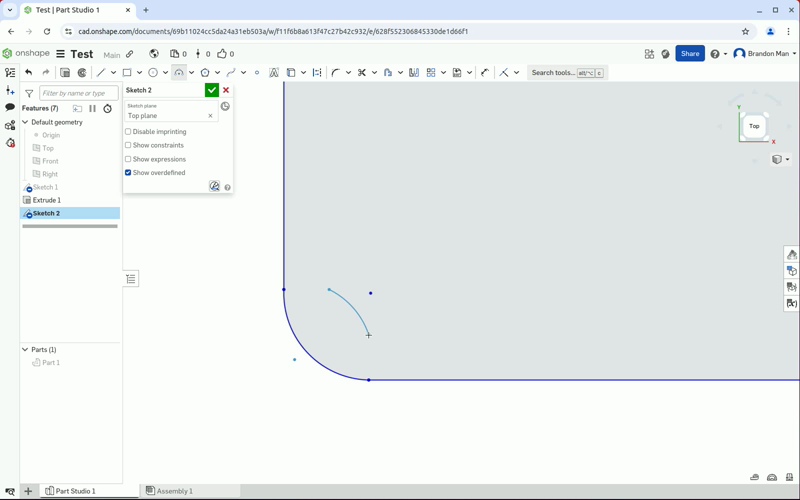
click(368, 334)
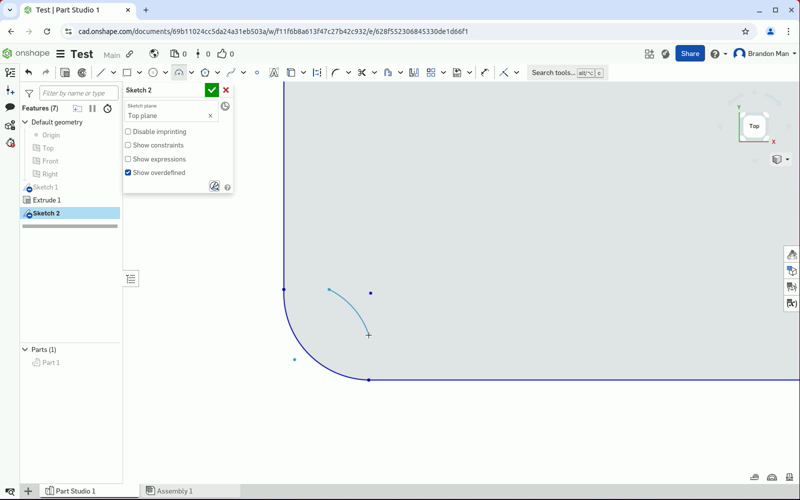
scroll(-6)
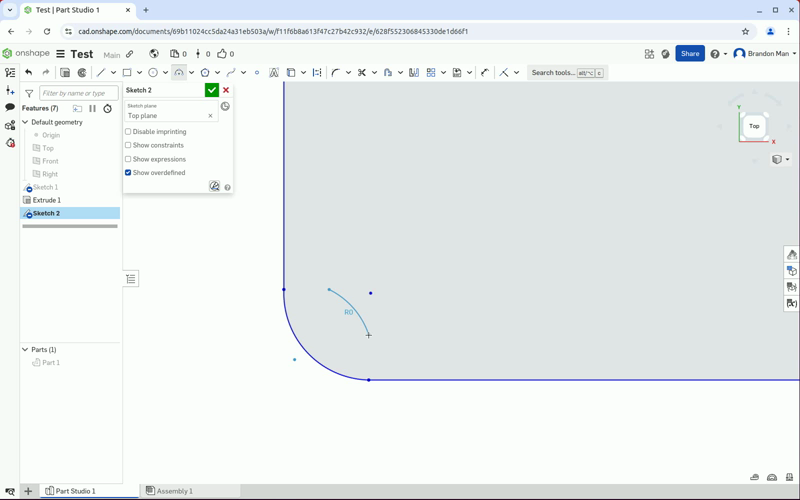
scroll(-6)
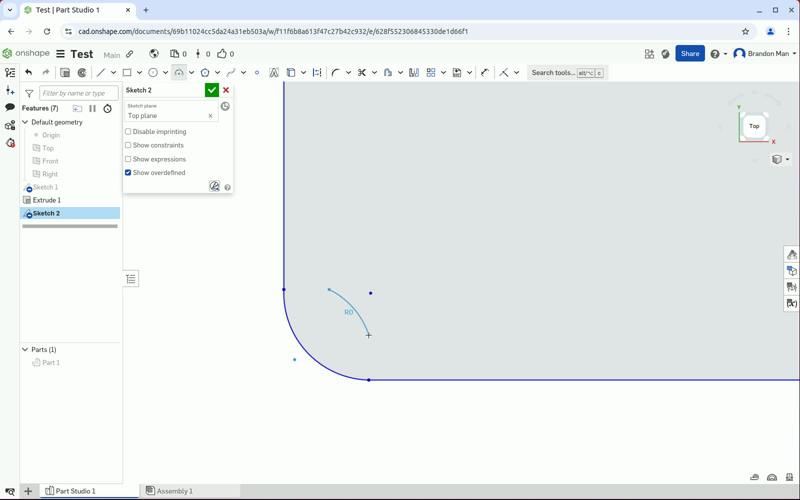
scroll(-6)
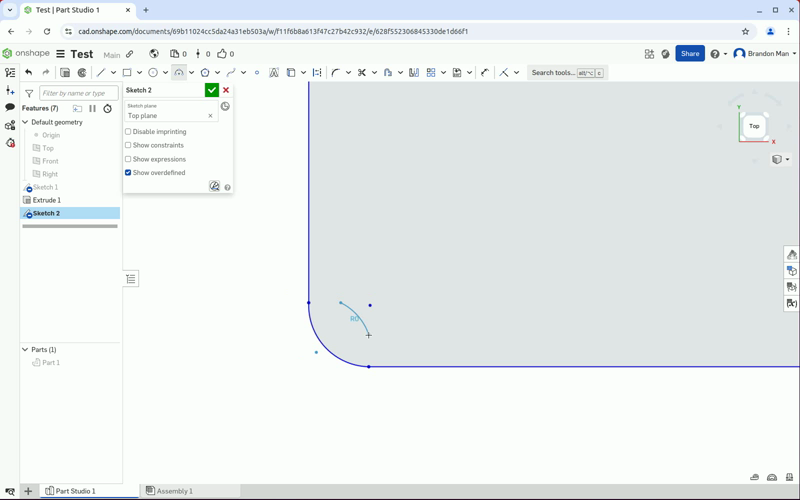
scroll(-6)
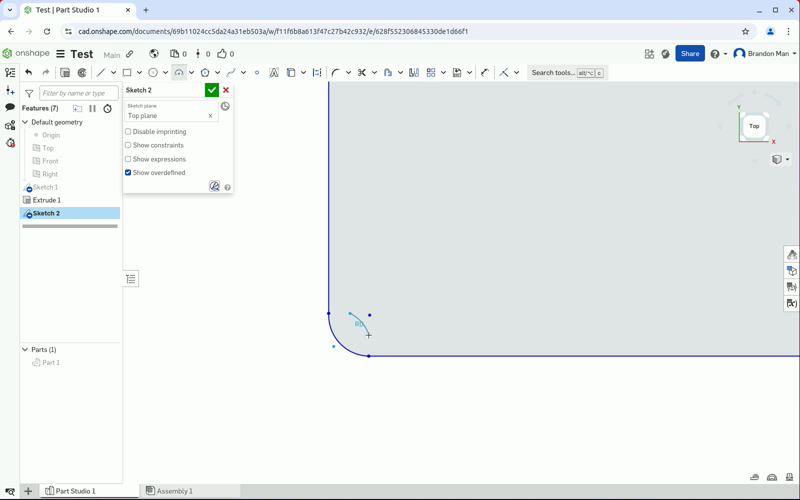
scroll(-6)
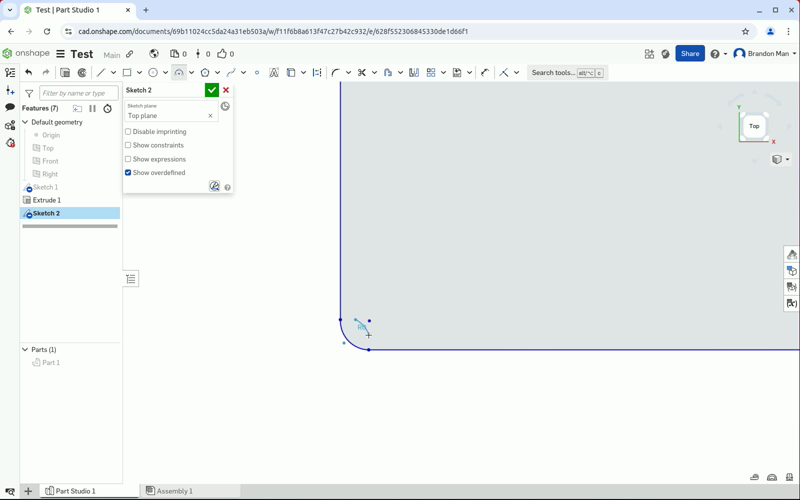
scroll(-6)
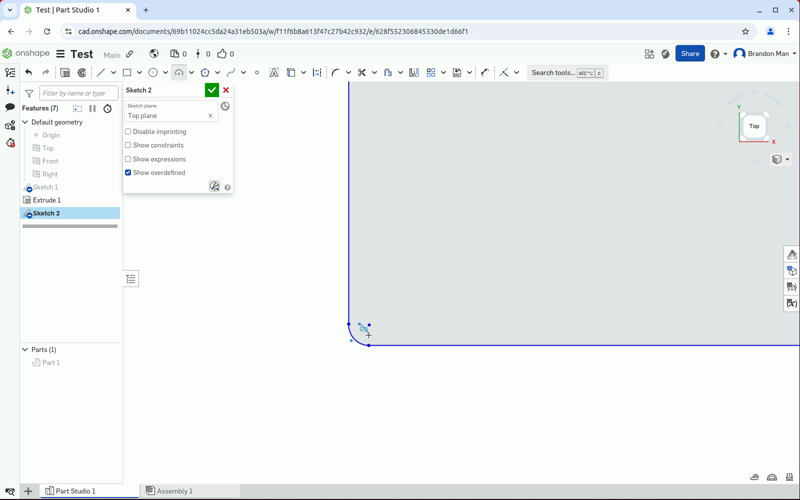
scroll(-6)
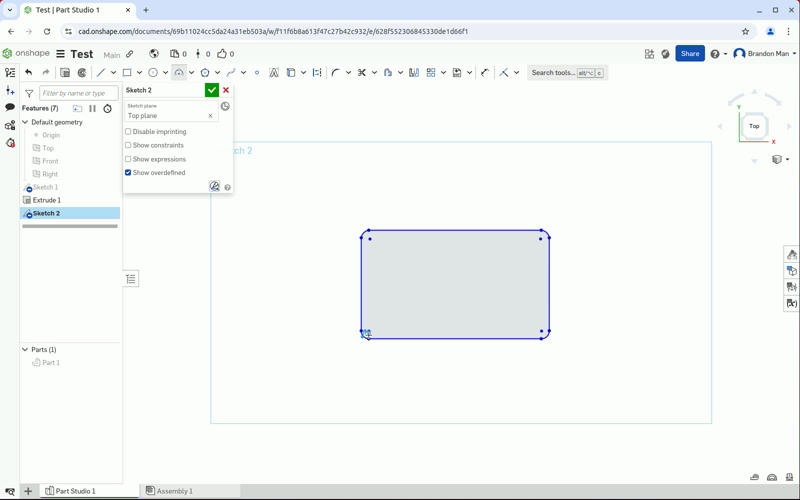
mouse_move(366, 333)
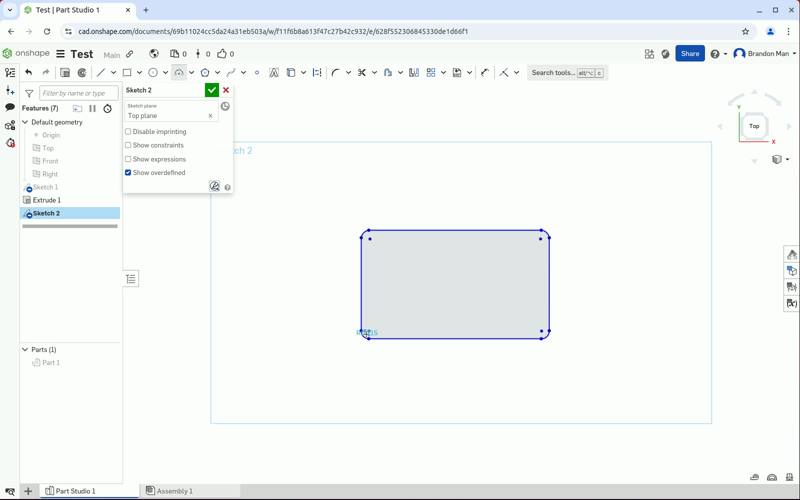
scroll(6)
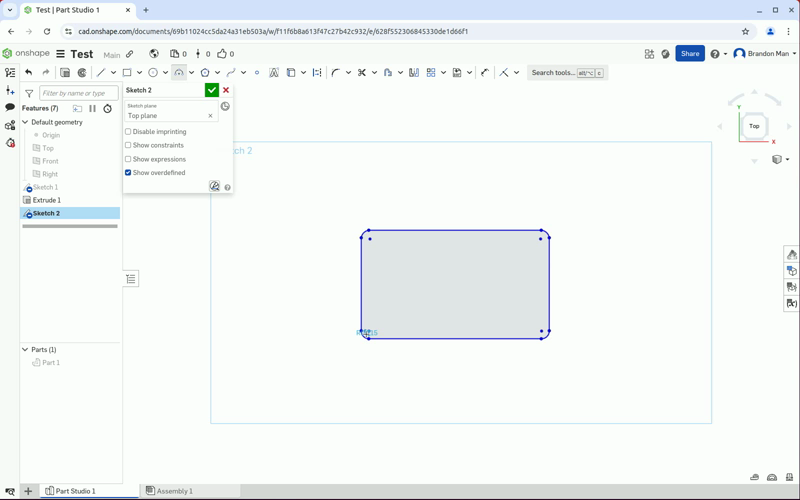
scroll(6)
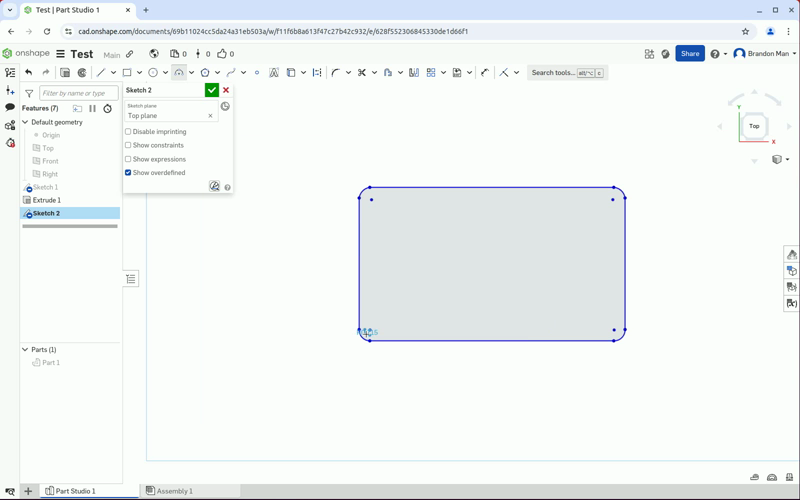
scroll(6)
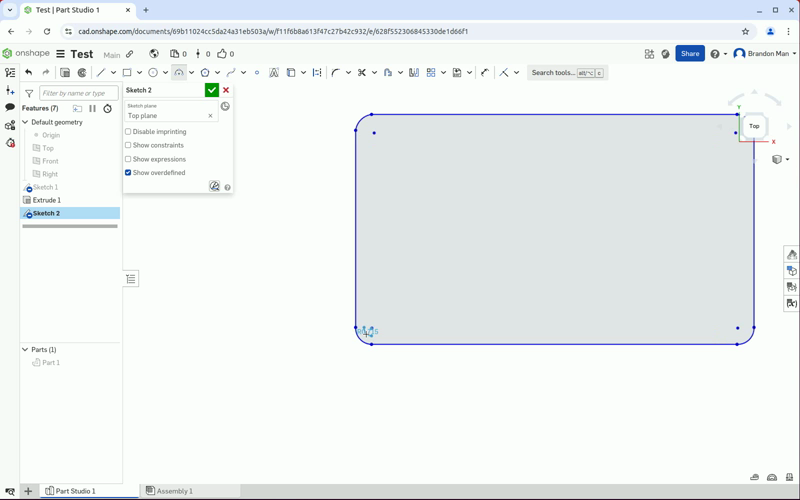
scroll(6)
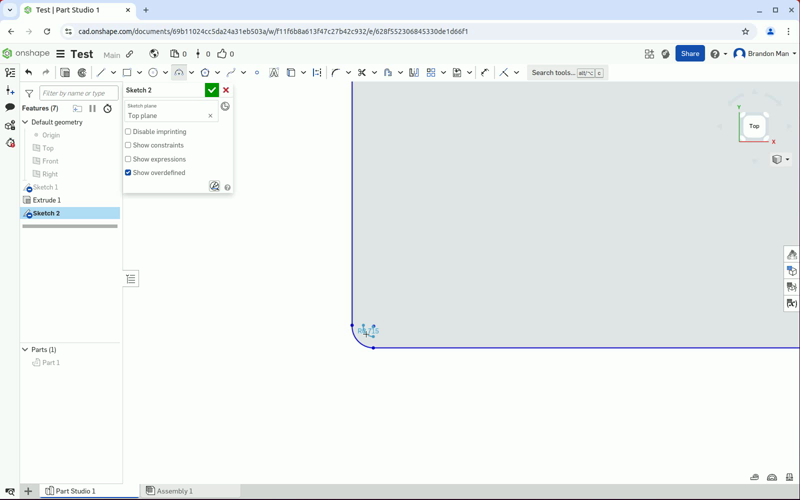
scroll(6)
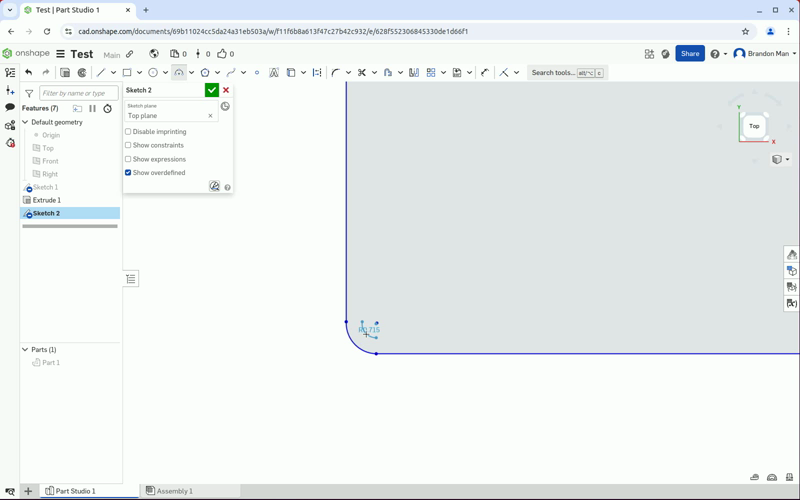
scroll(6)
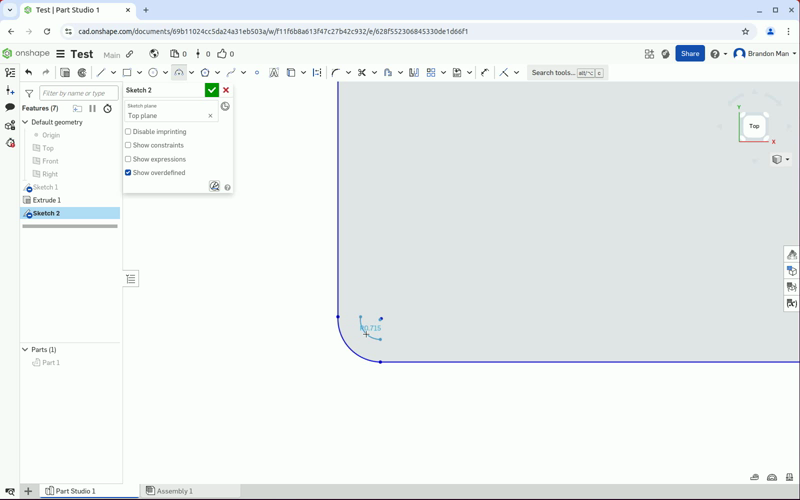
scroll(6)
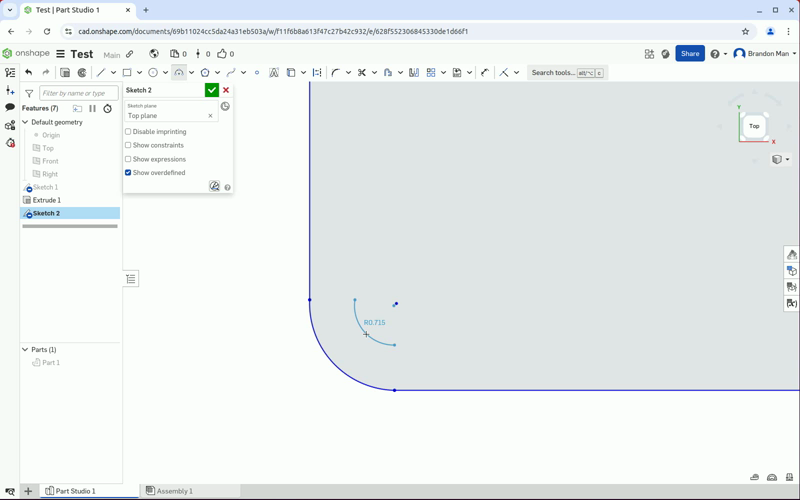
click(366, 333)
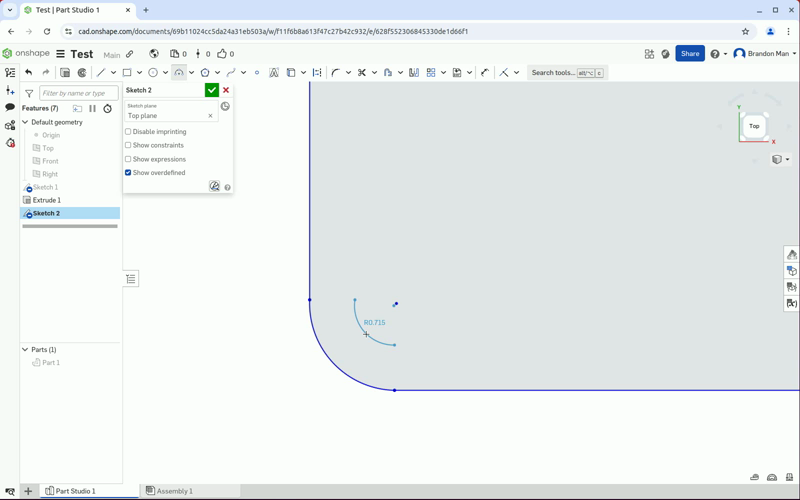
scroll(-6)
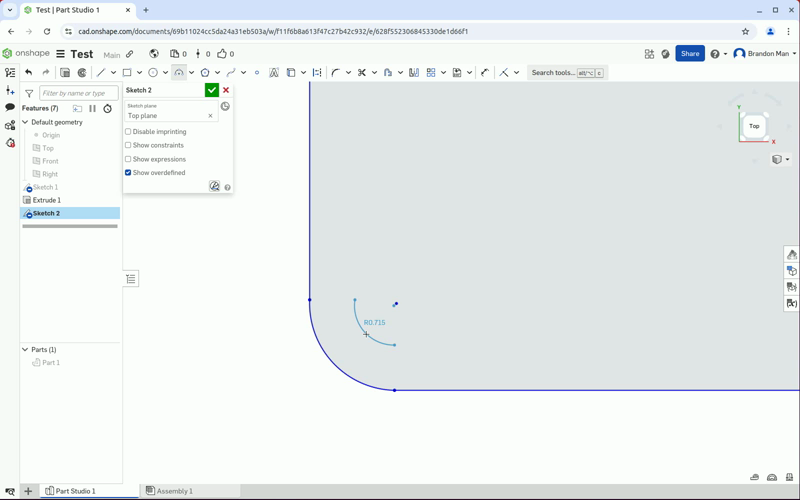
scroll(-6)
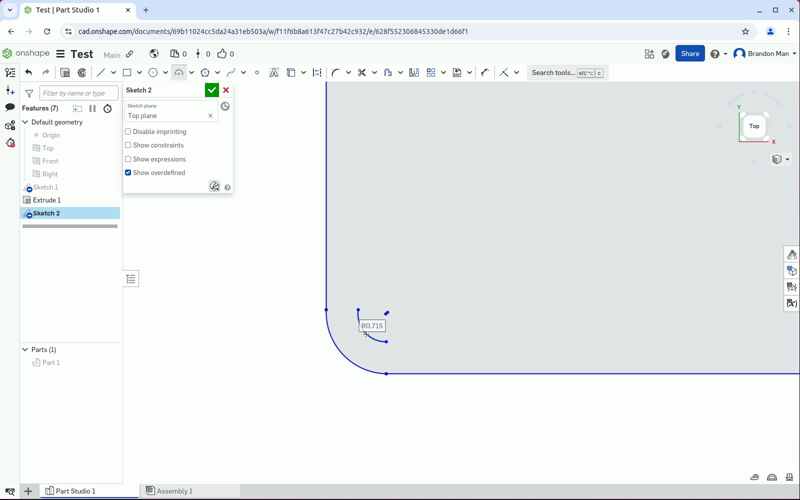
scroll(-6)
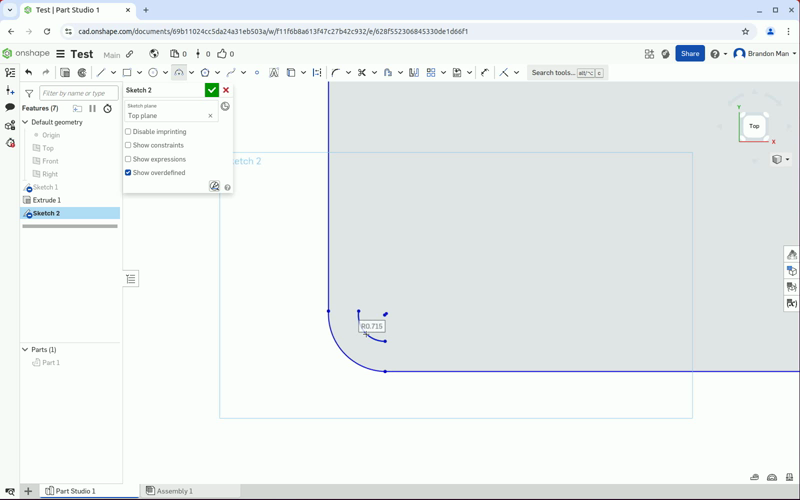
scroll(-6)
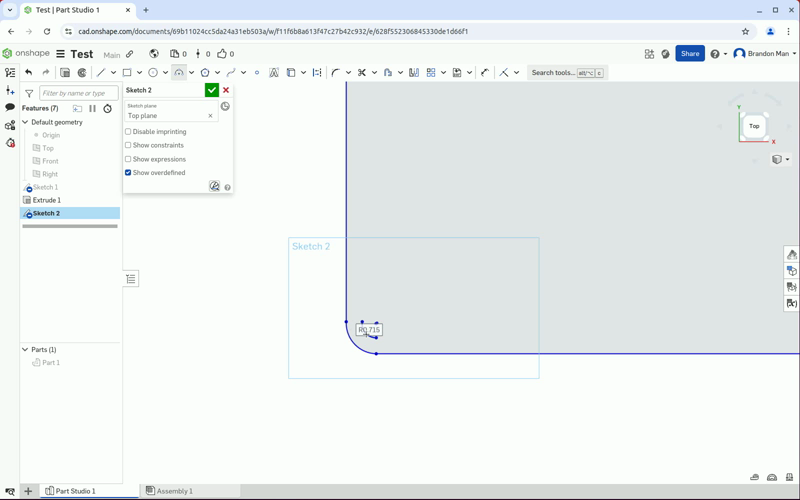
scroll(-6)
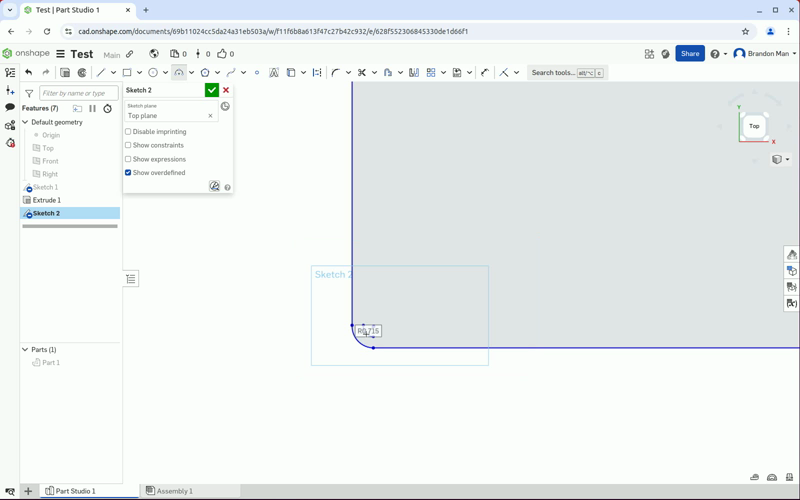
scroll(-6)
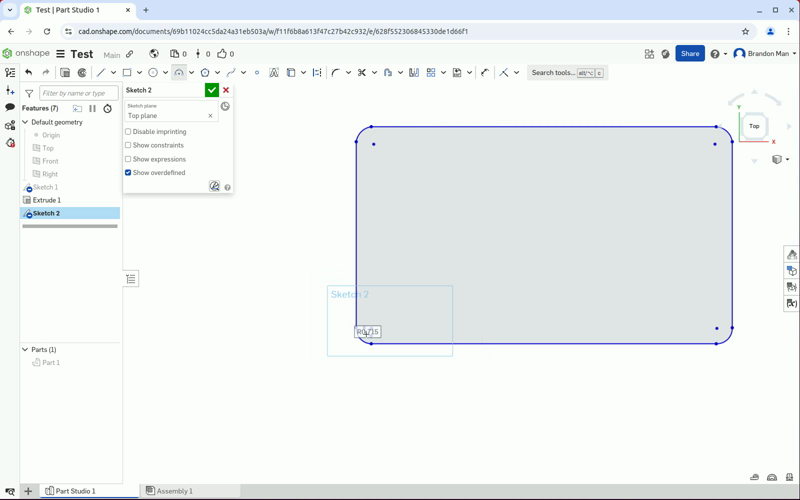
scroll(-6)
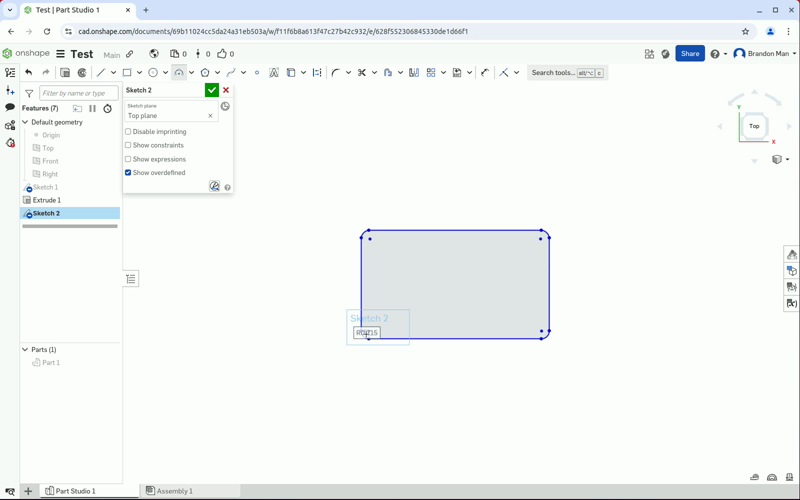
key_up(shift)
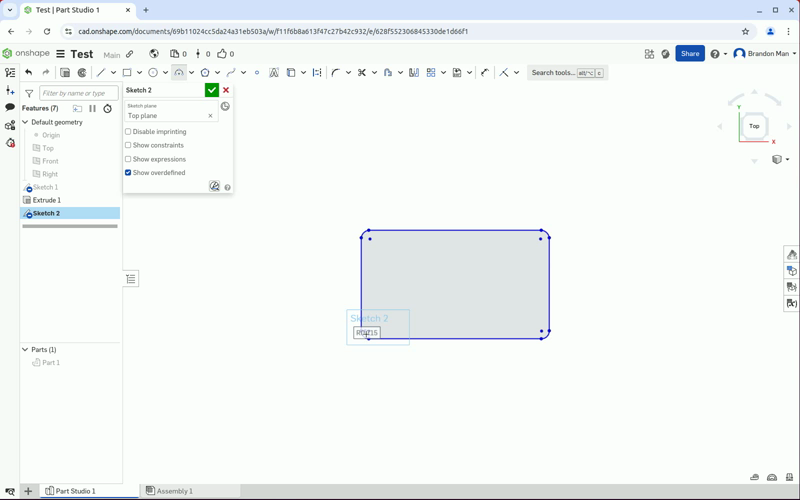
key(esc)
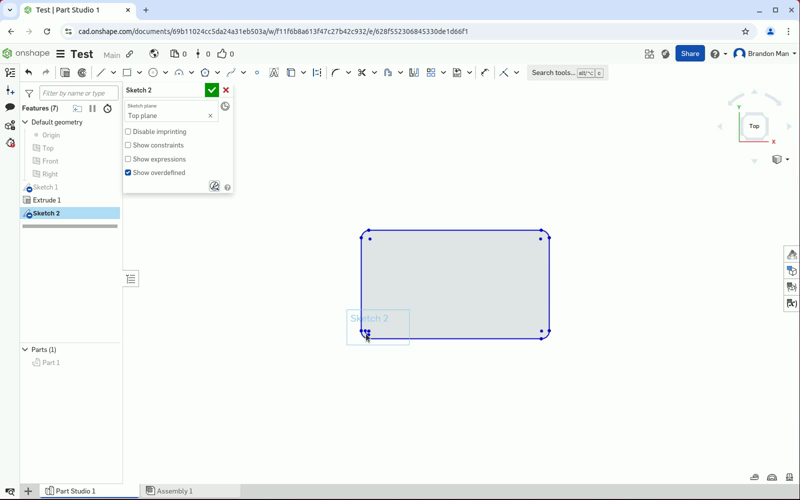
key(l)
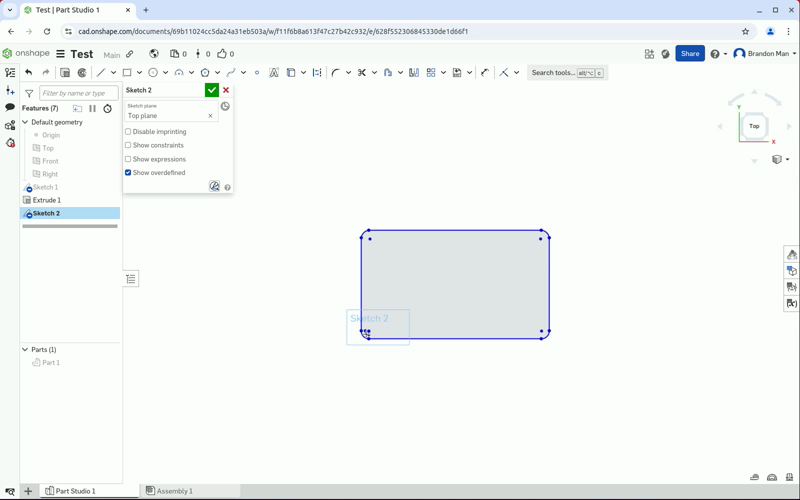
mouse_move(368, 334)
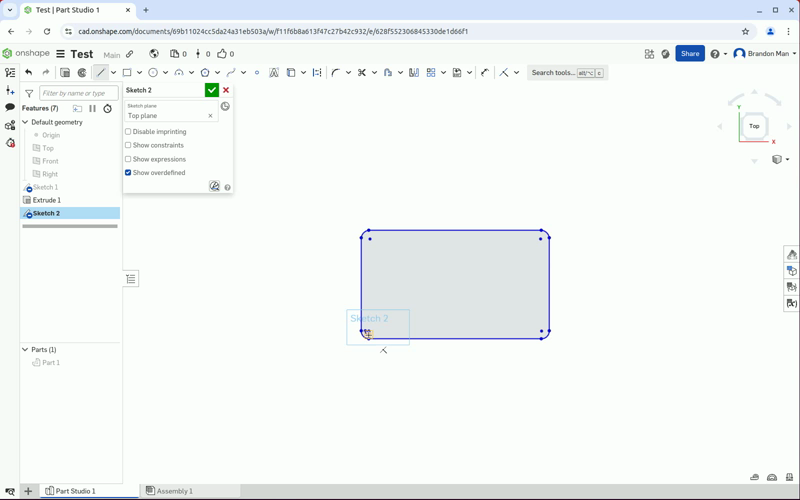
scroll(6)
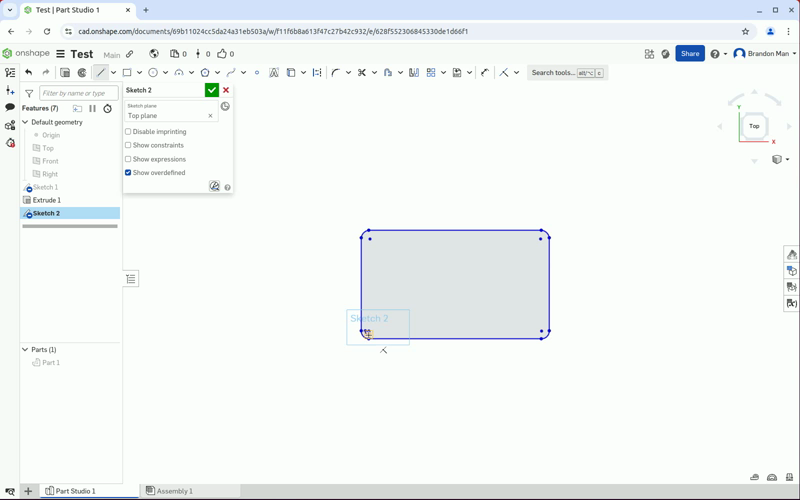
scroll(6)
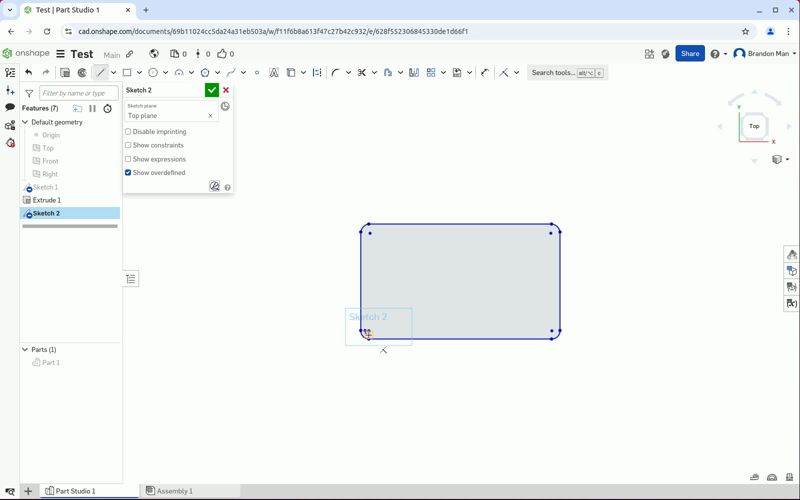
scroll(6)
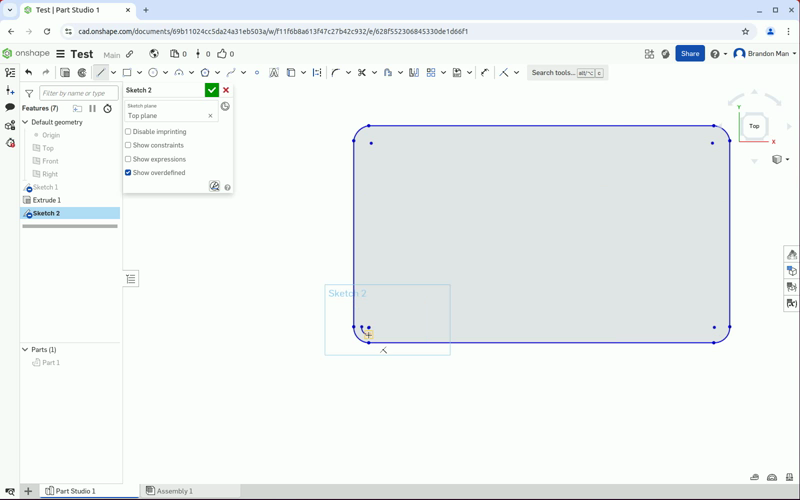
scroll(6)
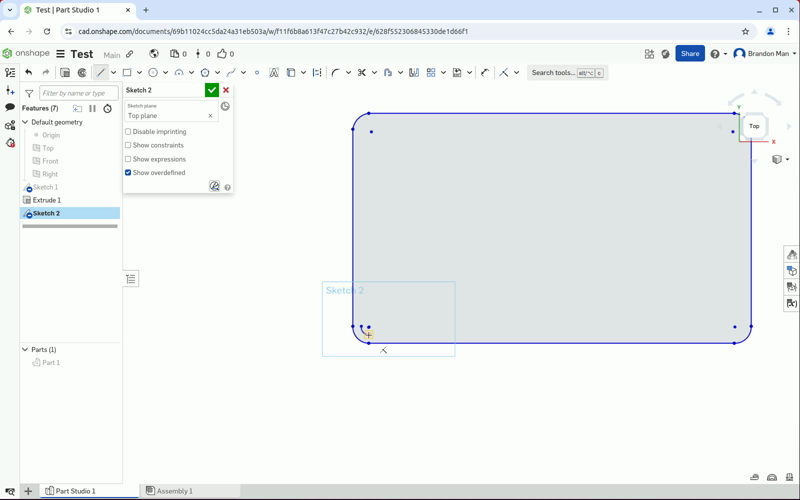
scroll(6)
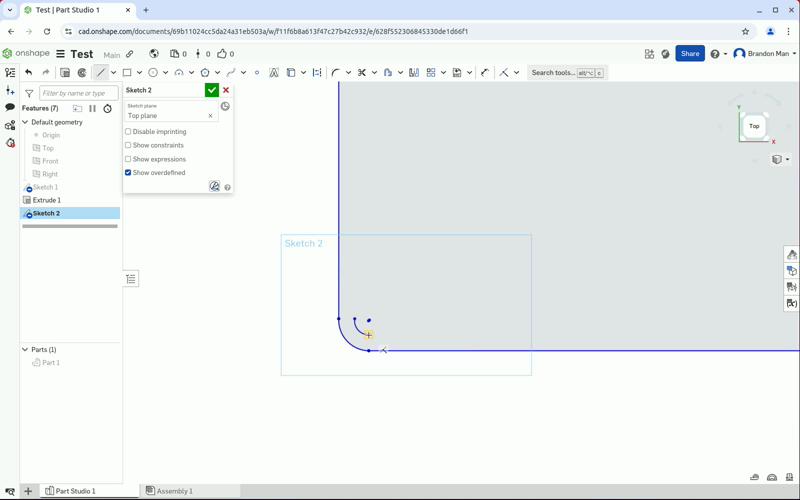
scroll(6)
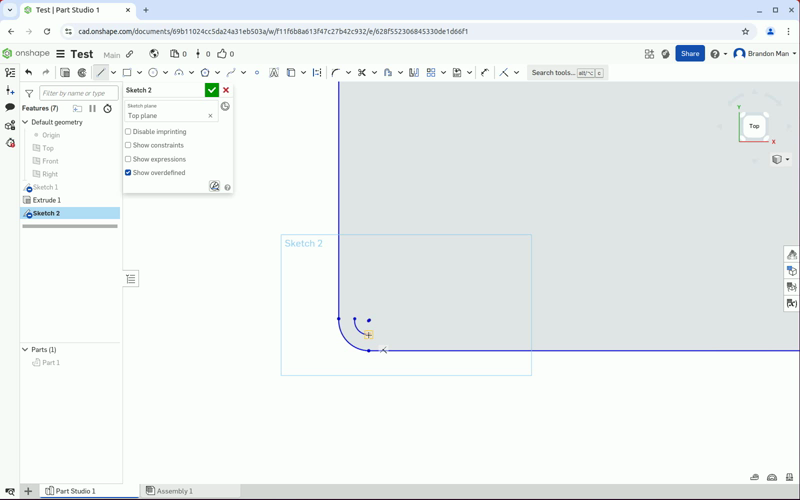
scroll(6)
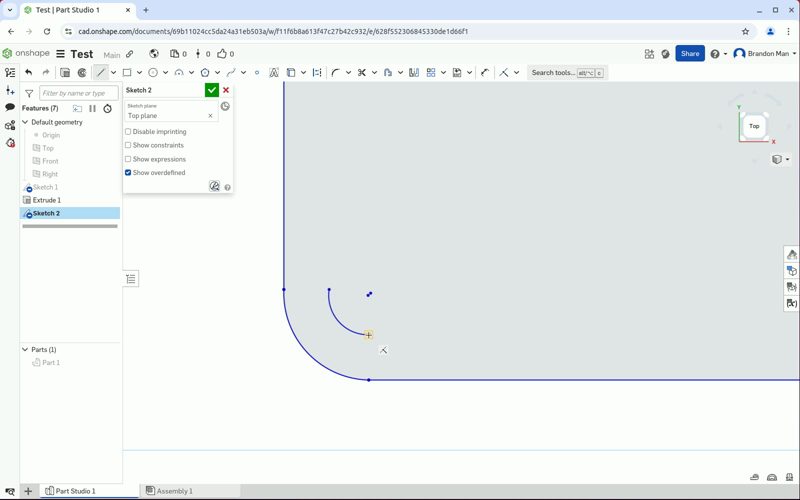
click(368, 334)
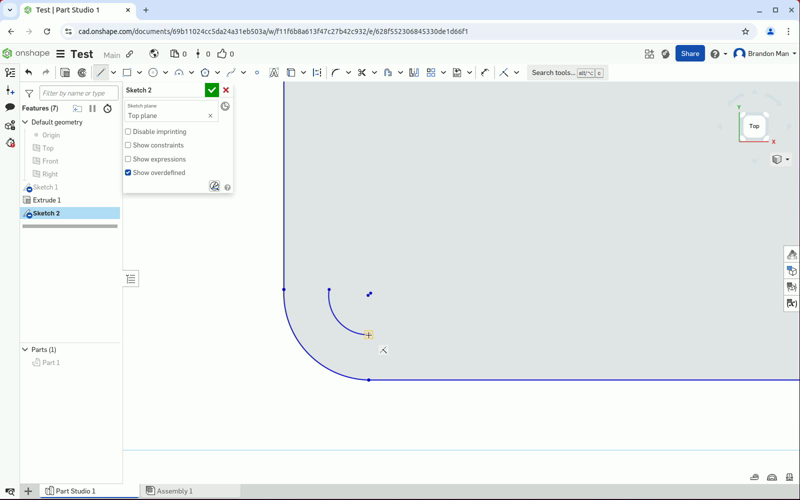
scroll(-6)
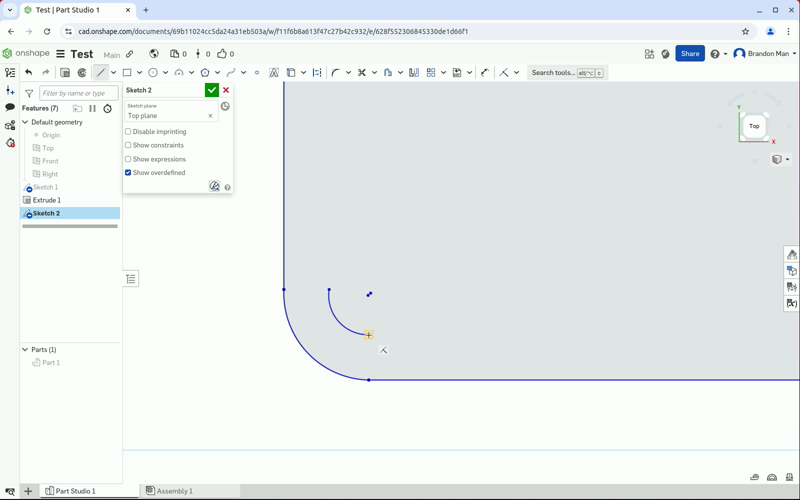
scroll(-6)
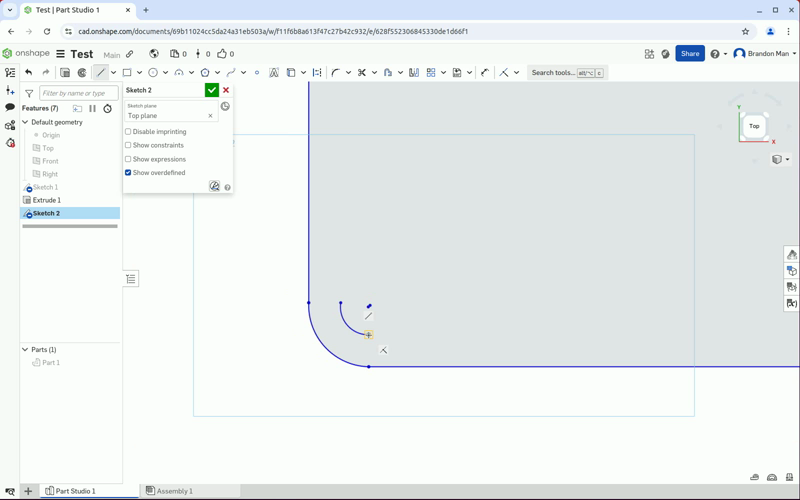
scroll(-6)
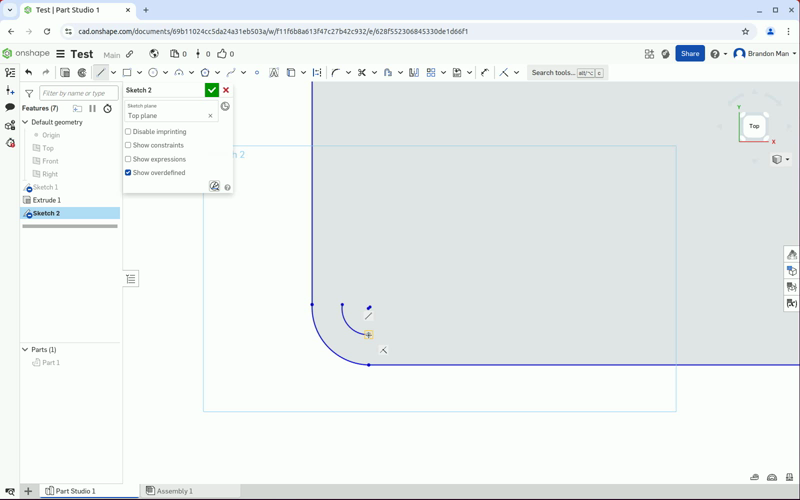
scroll(-6)
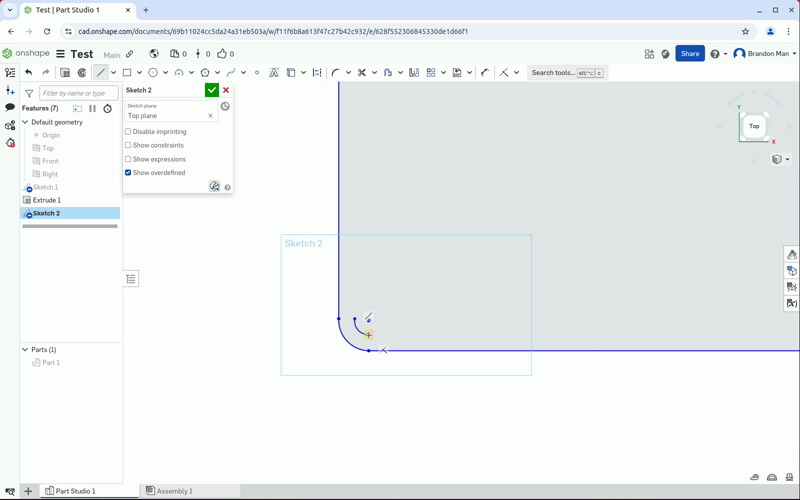
scroll(-6)
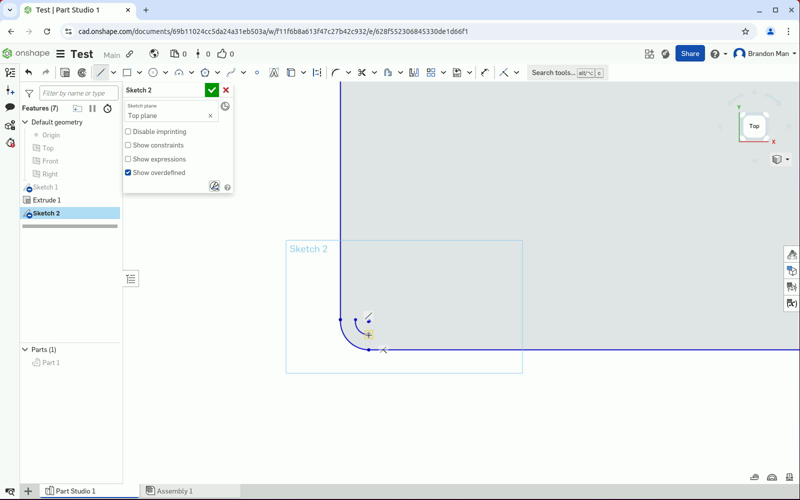
scroll(-6)
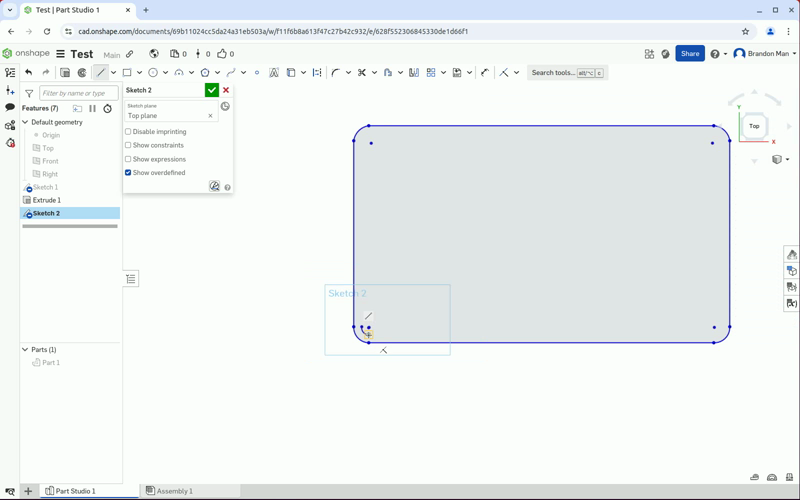
scroll(-6)
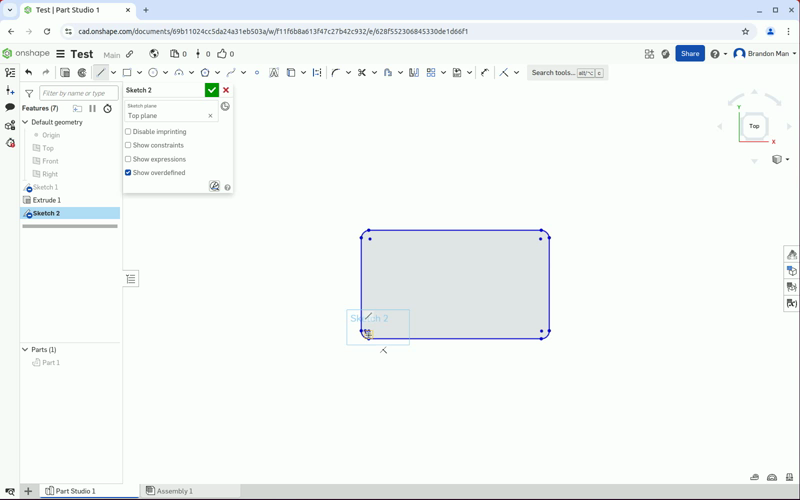
key_down(shift)
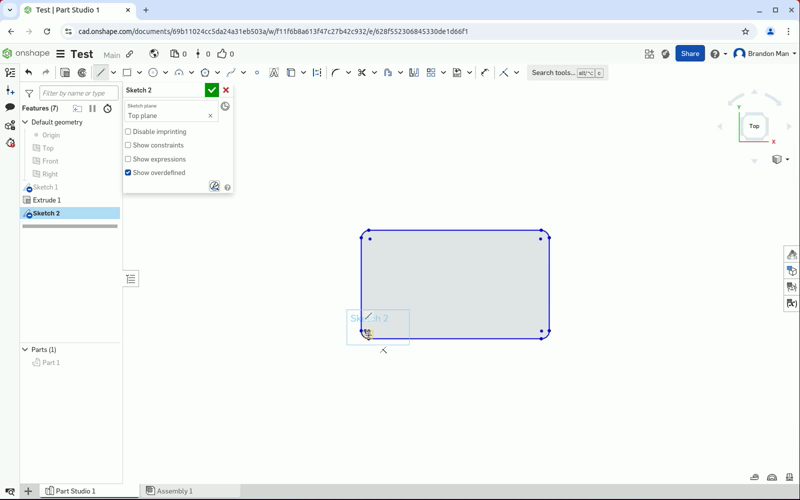
mouse_move(541, 334)
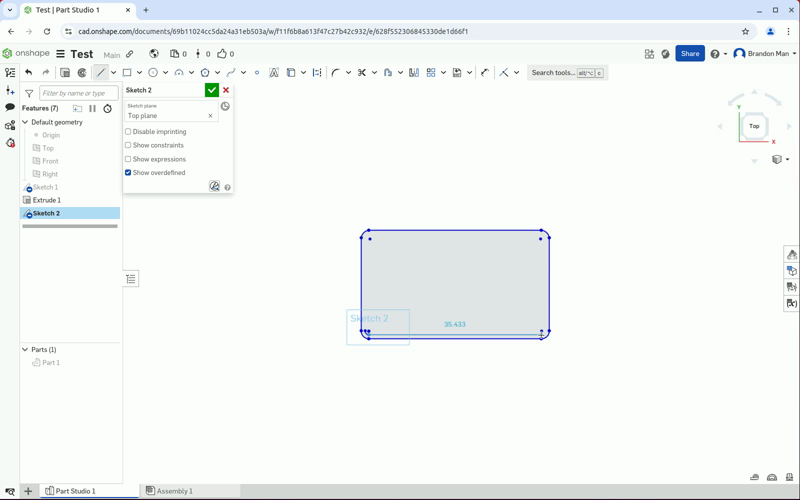
scroll(6)
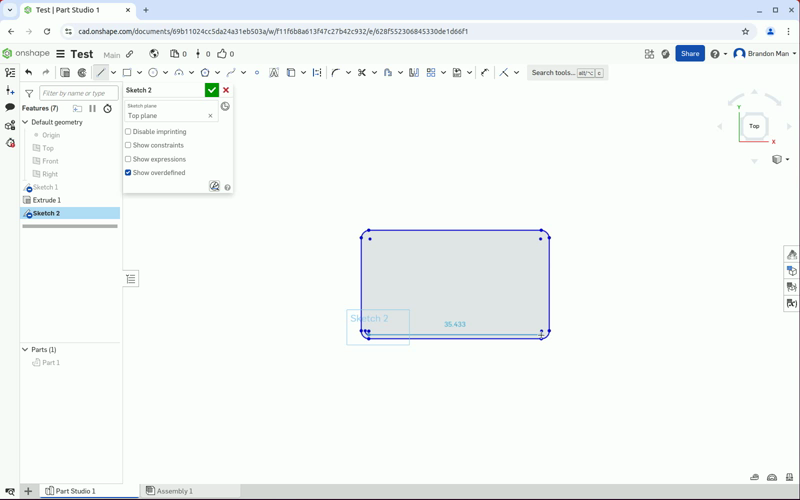
scroll(6)
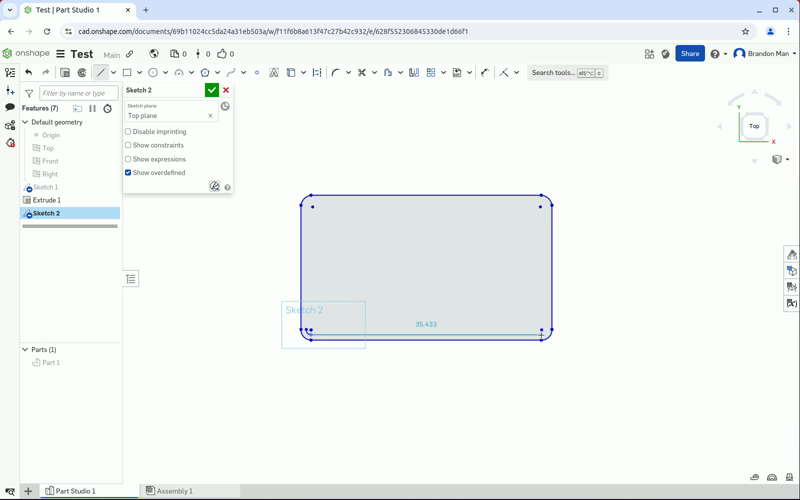
scroll(6)
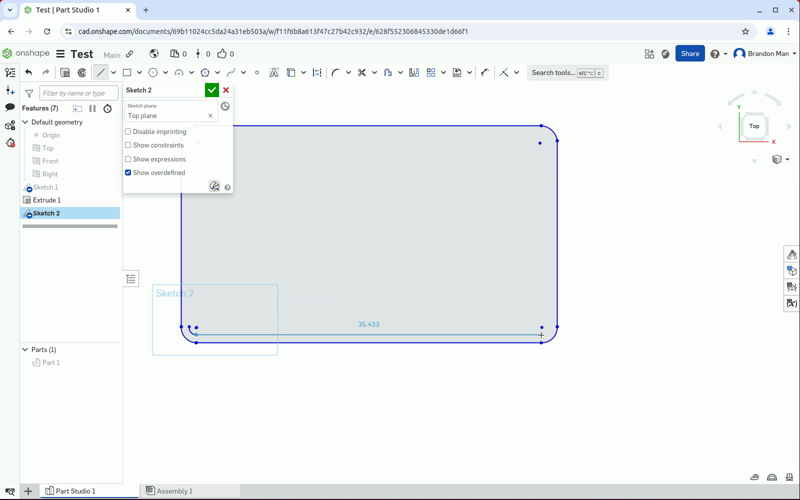
scroll(6)
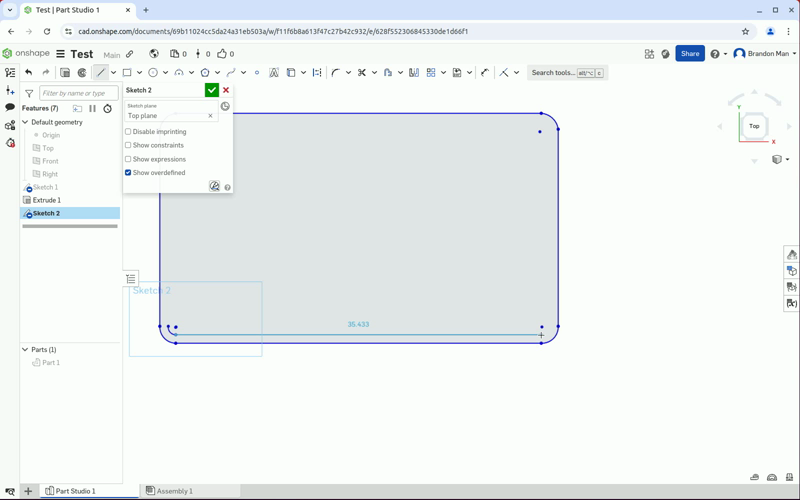
scroll(6)
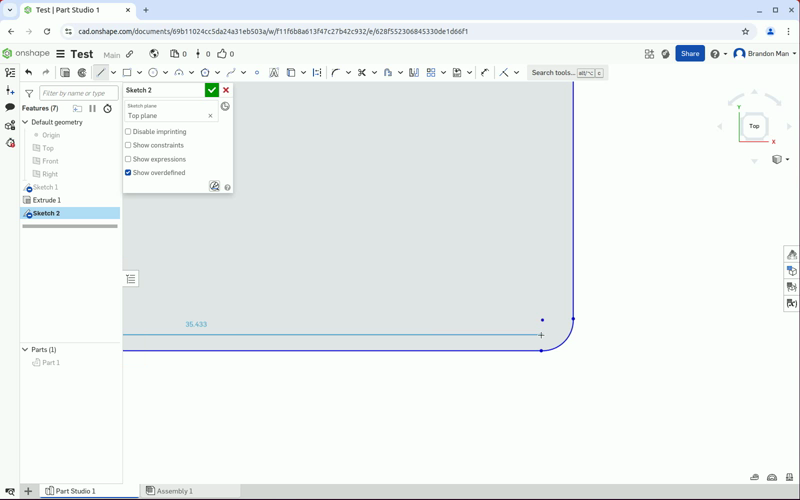
scroll(6)
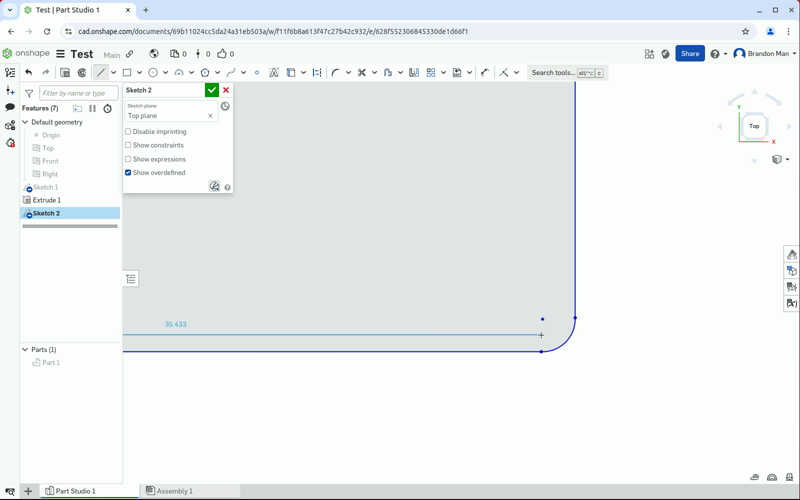
scroll(6)
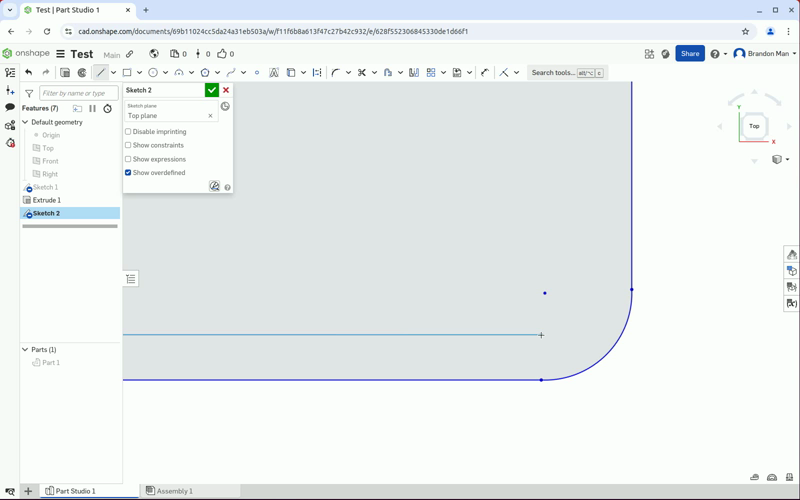
click(541, 334)
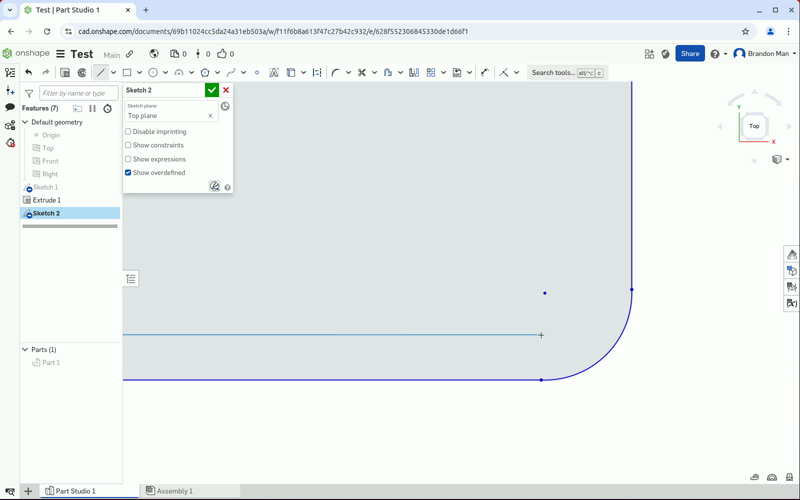
scroll(-6)
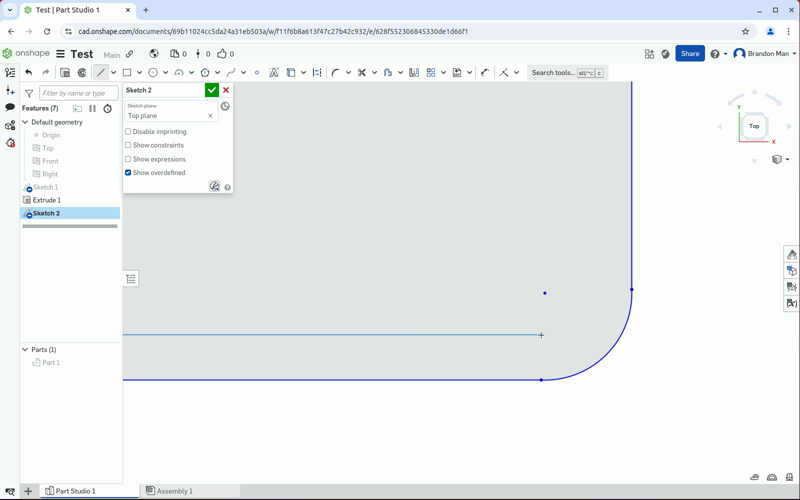
scroll(-6)
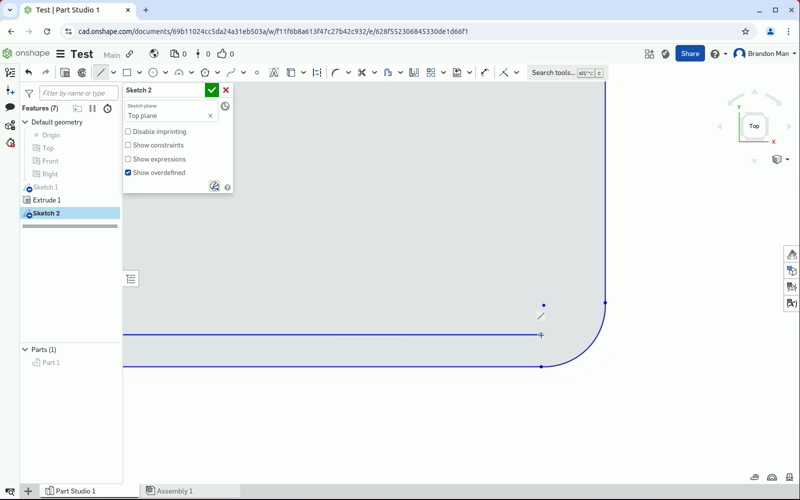
scroll(-6)
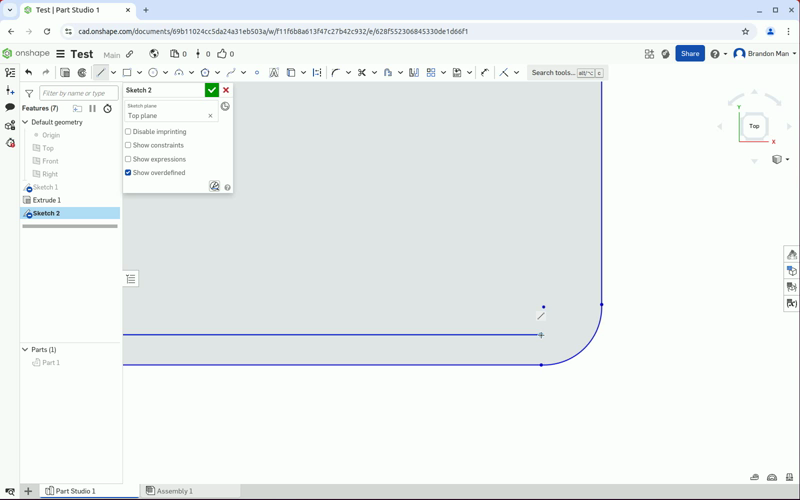
scroll(-6)
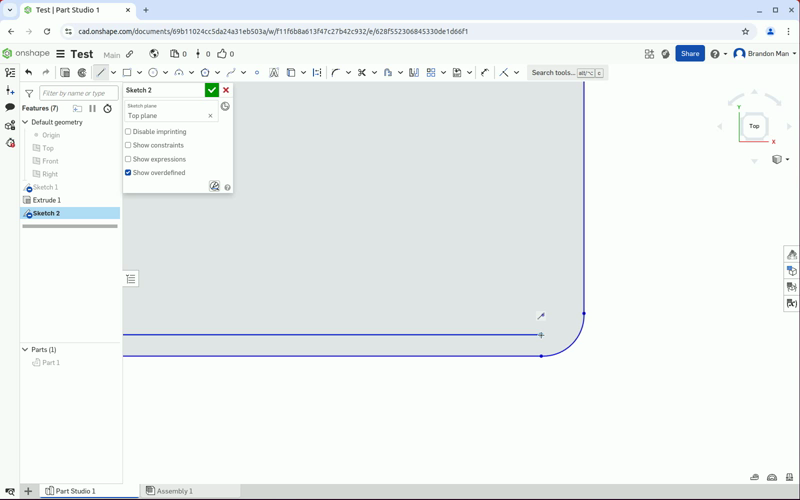
scroll(-6)
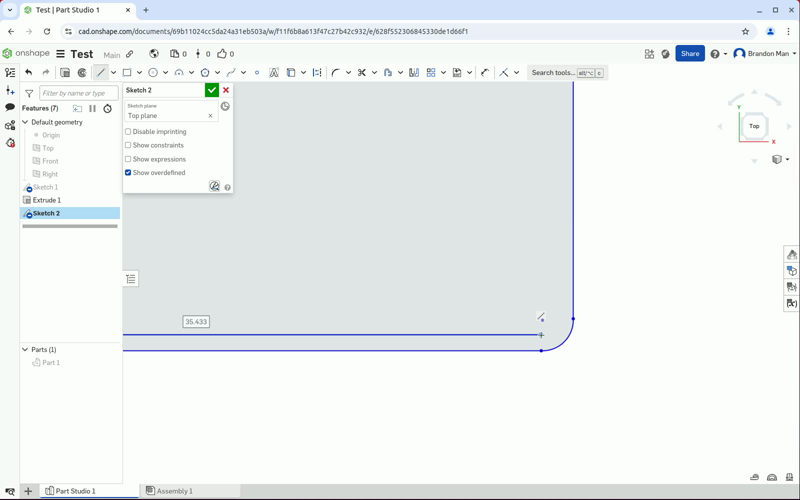
scroll(-6)
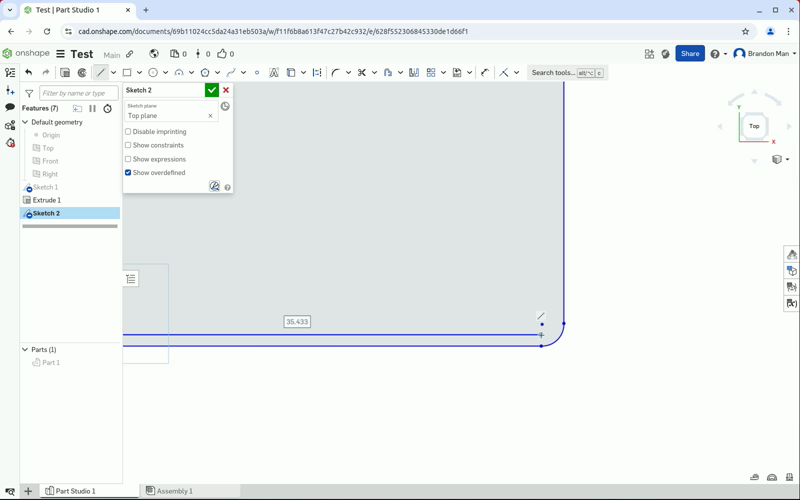
scroll(-6)
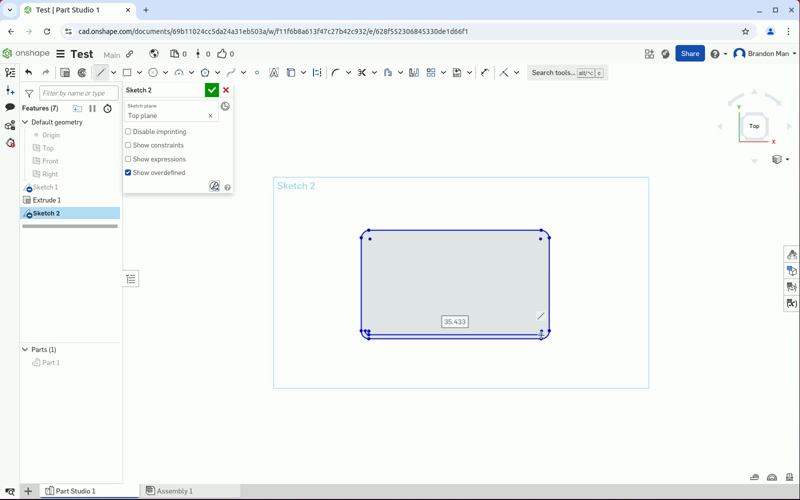
key_up(shift)
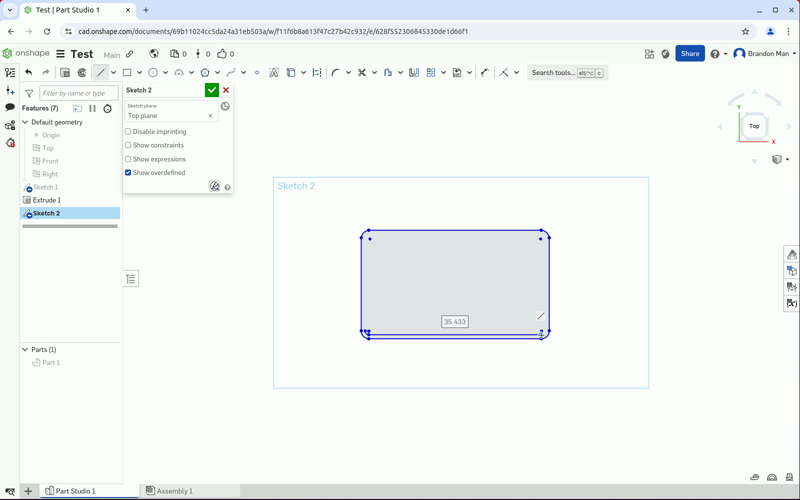
key(esc)
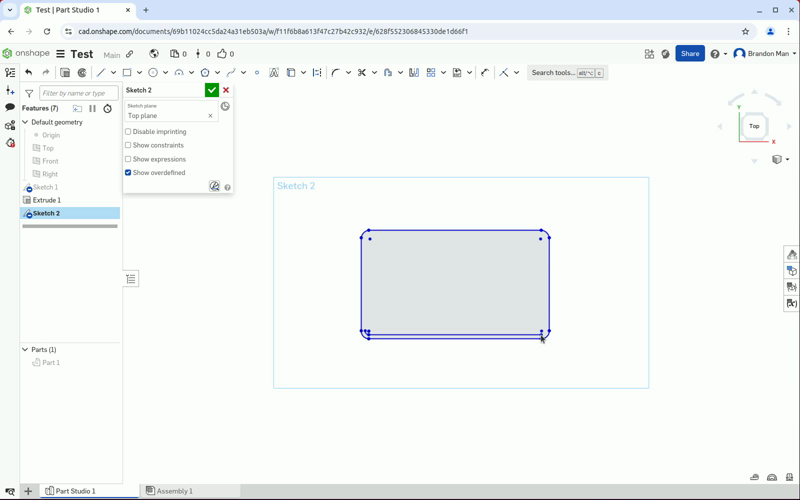
key(a)
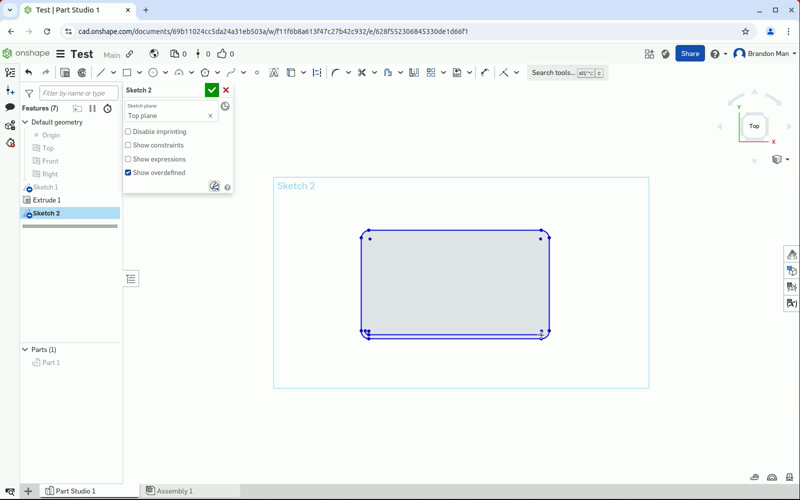
mouse_move(541, 334)
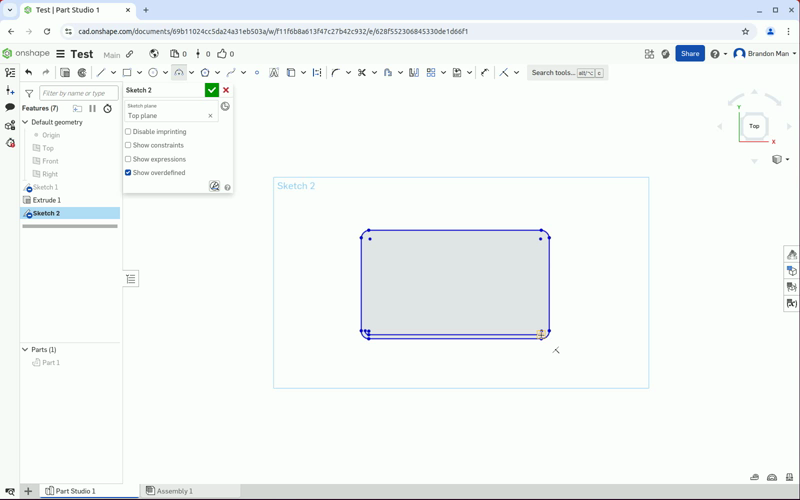
scroll(6)
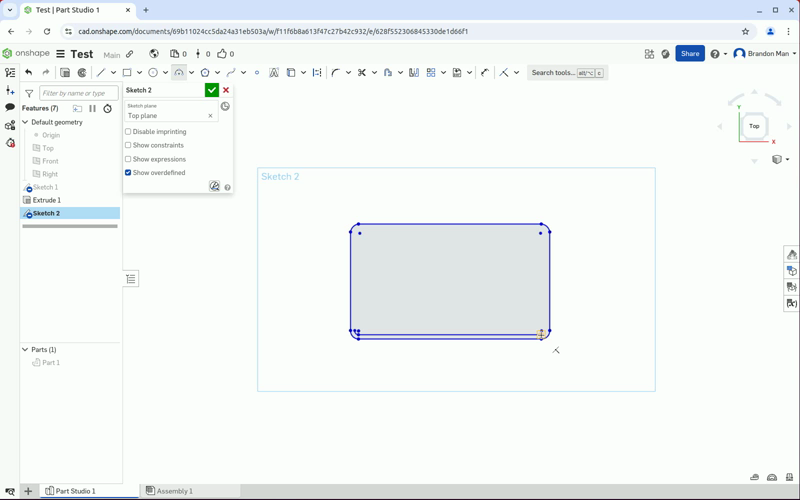
scroll(6)
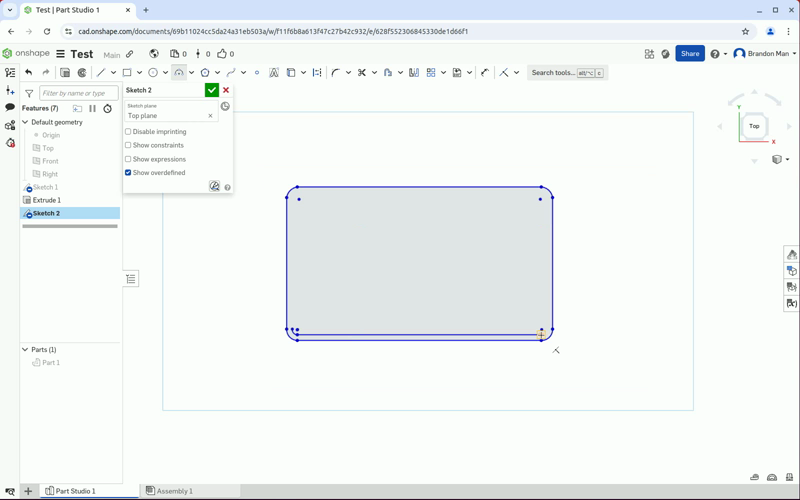
scroll(6)
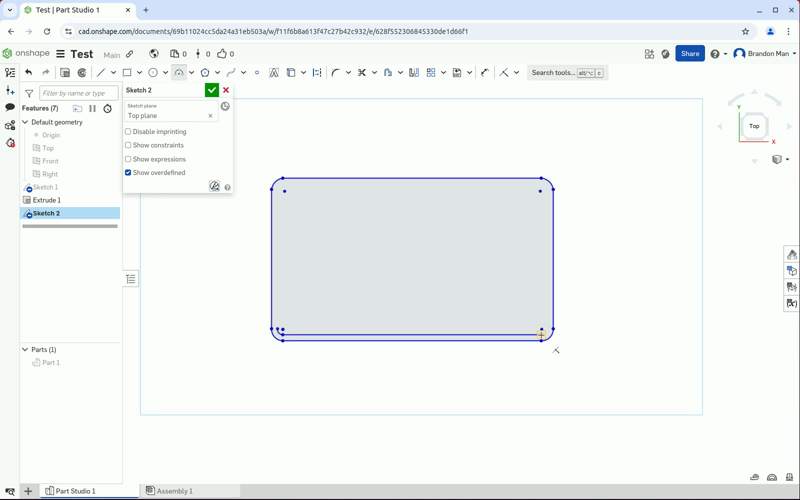
scroll(6)
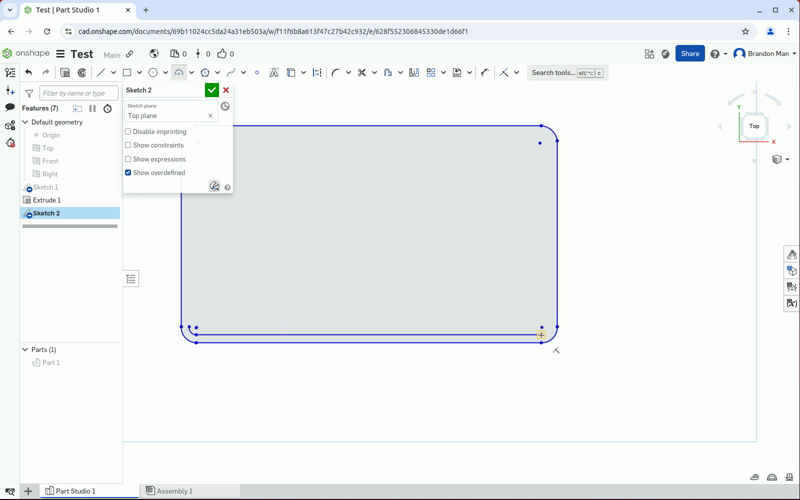
scroll(6)
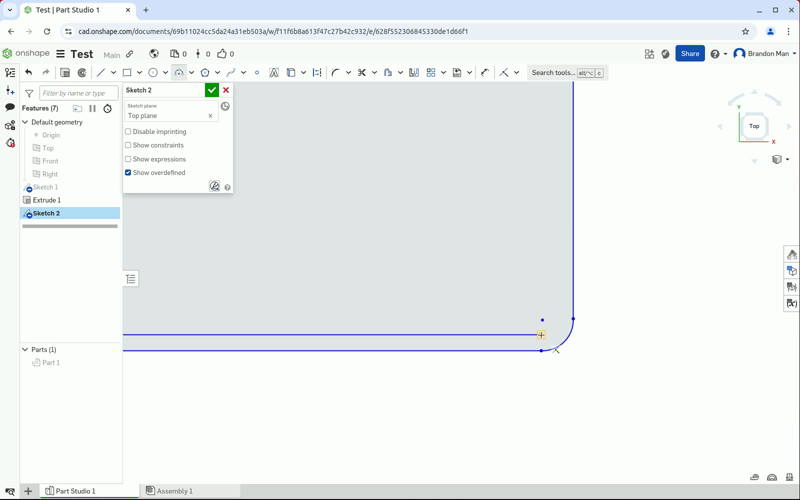
scroll(6)
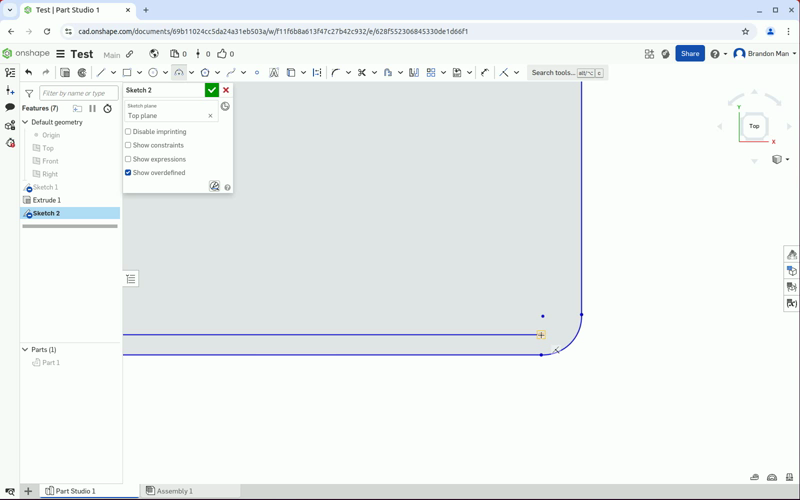
scroll(6)
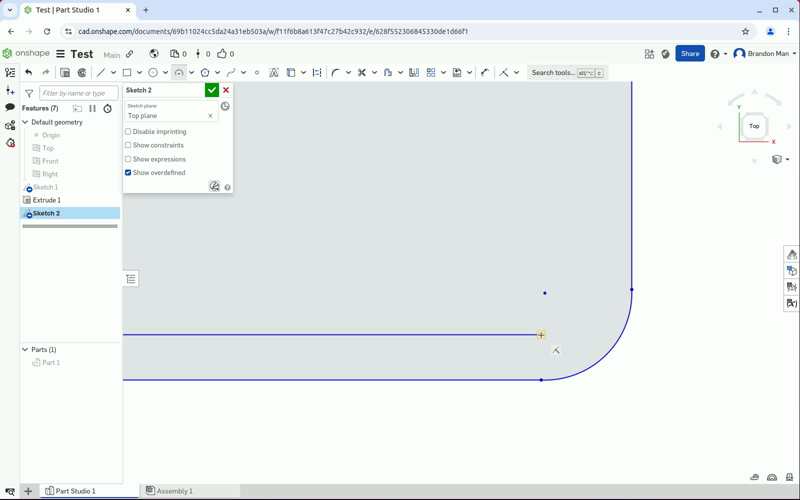
click(541, 334)
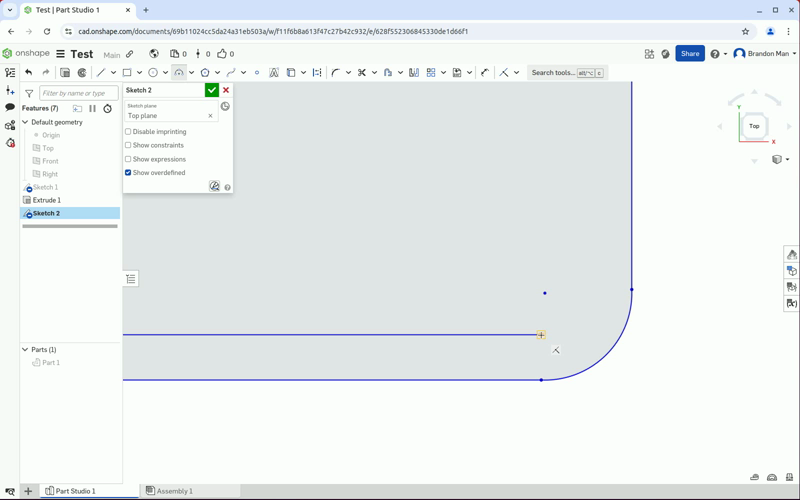
scroll(-6)
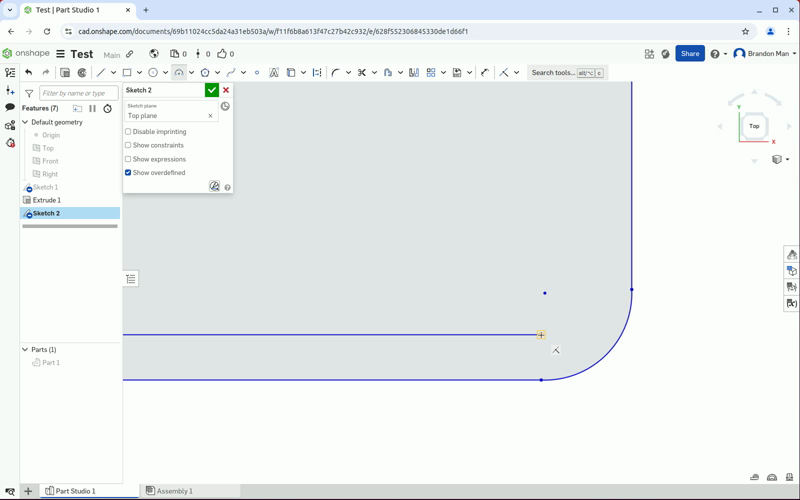
scroll(-6)
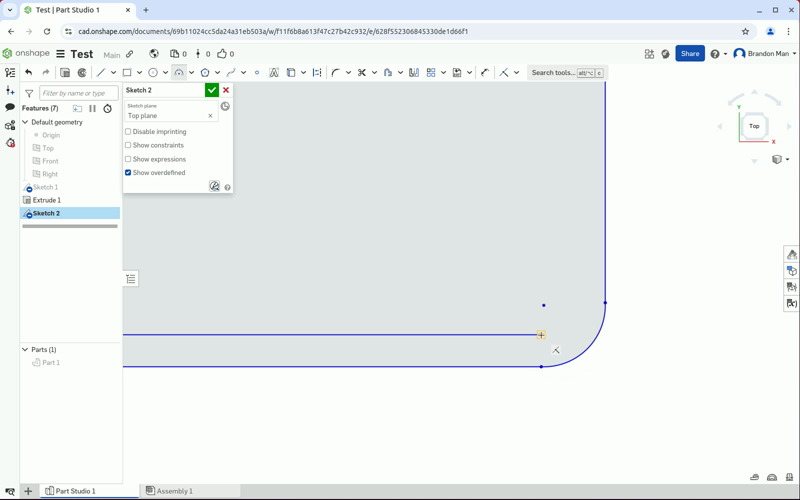
scroll(-6)
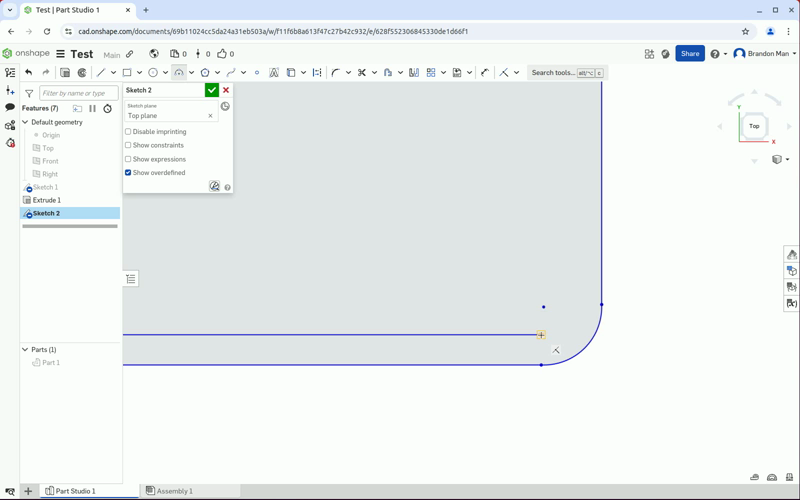
scroll(-6)
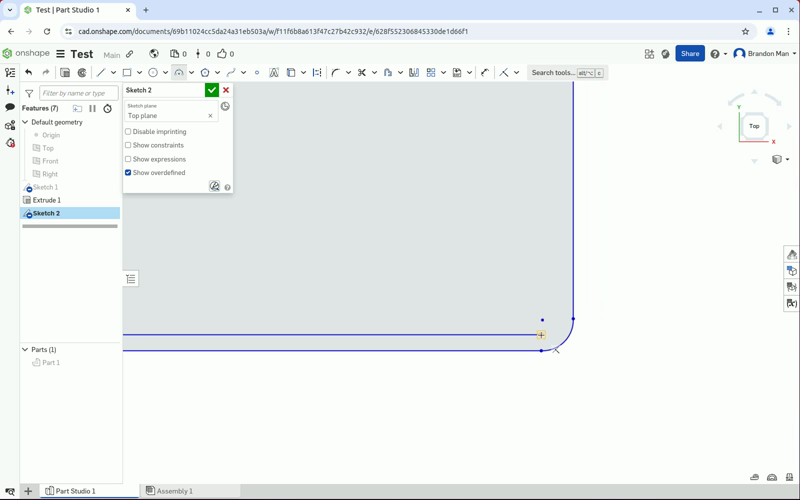
scroll(-6)
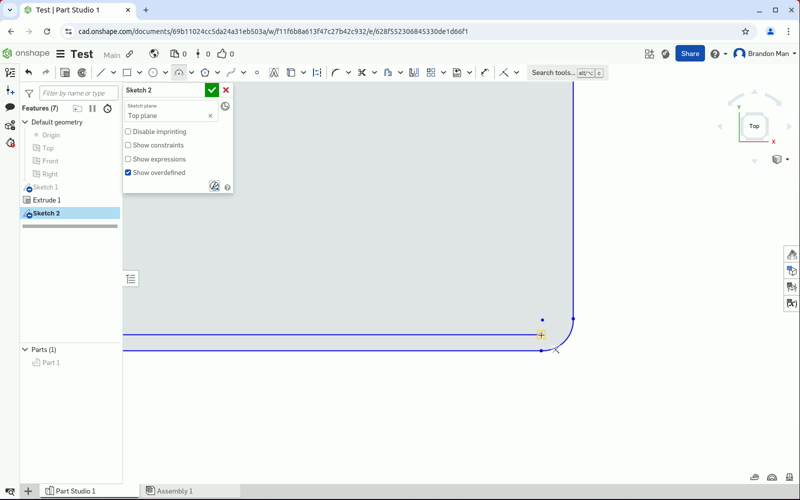
scroll(-6)
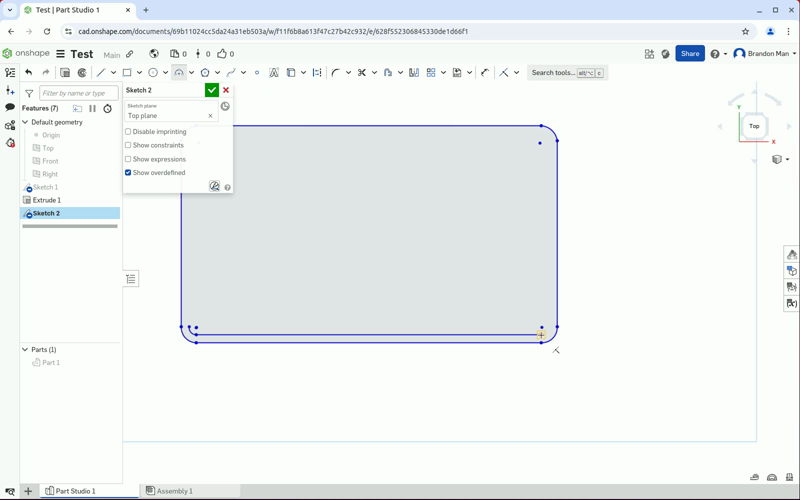
scroll(-6)
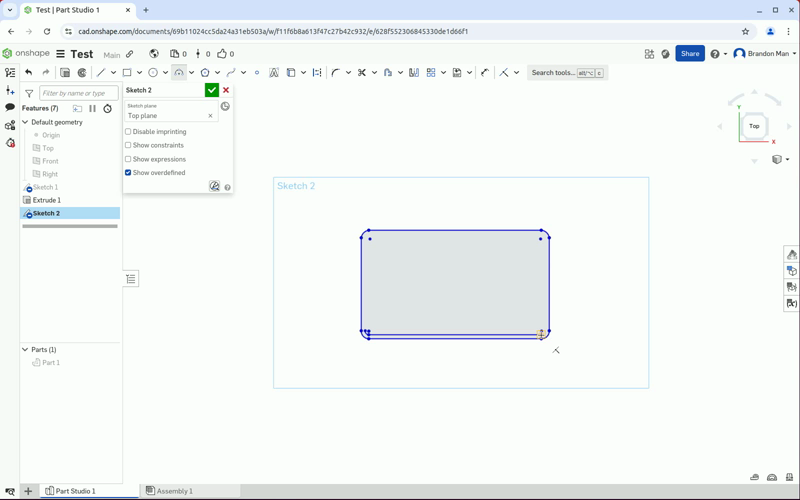
key_down(shift)
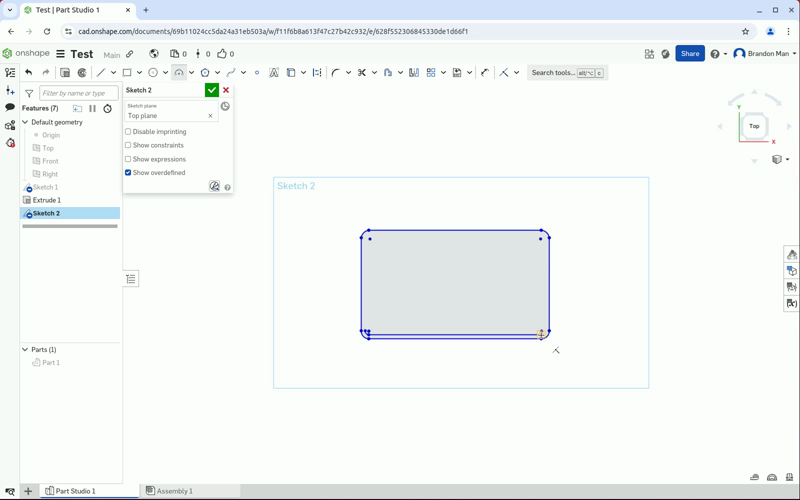
mouse_move(545, 330)
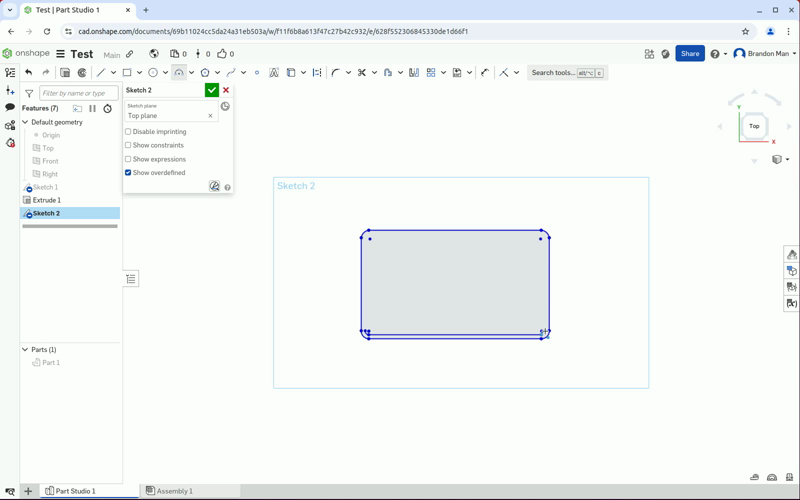
scroll(6)
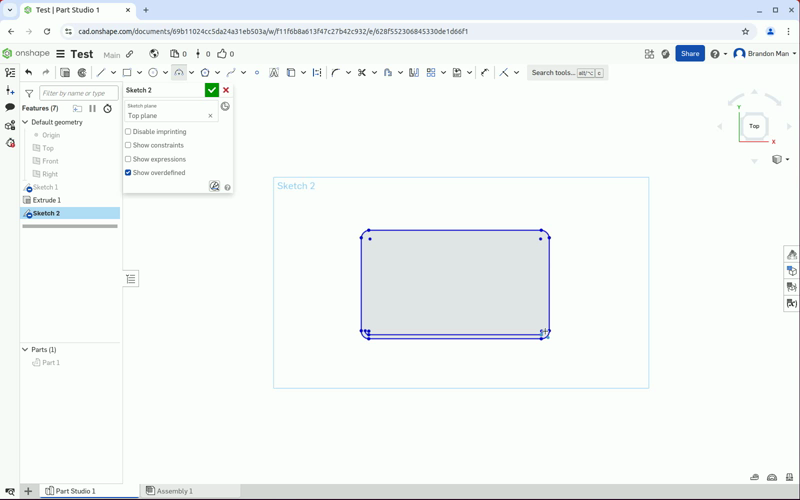
scroll(6)
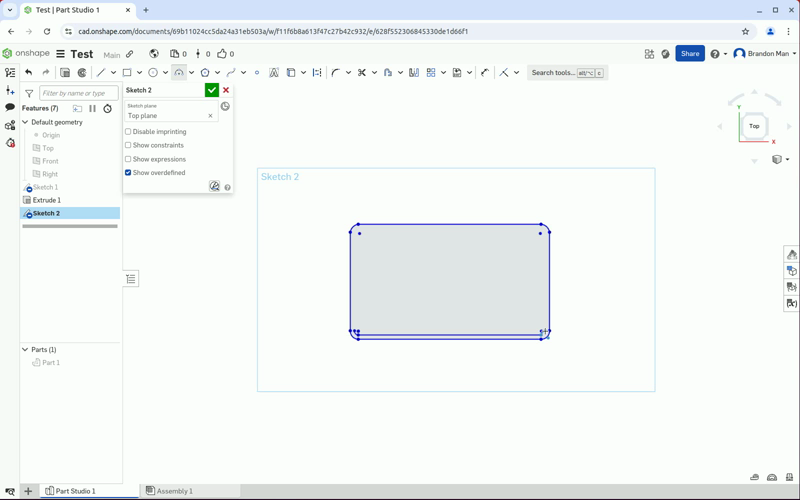
scroll(6)
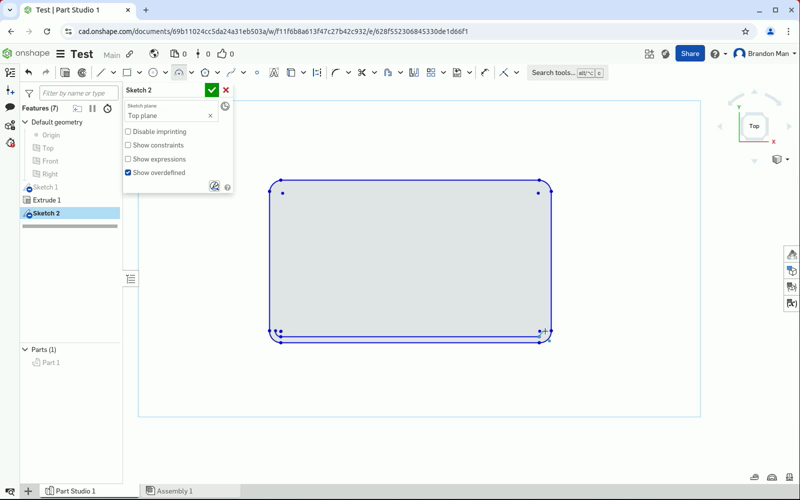
scroll(6)
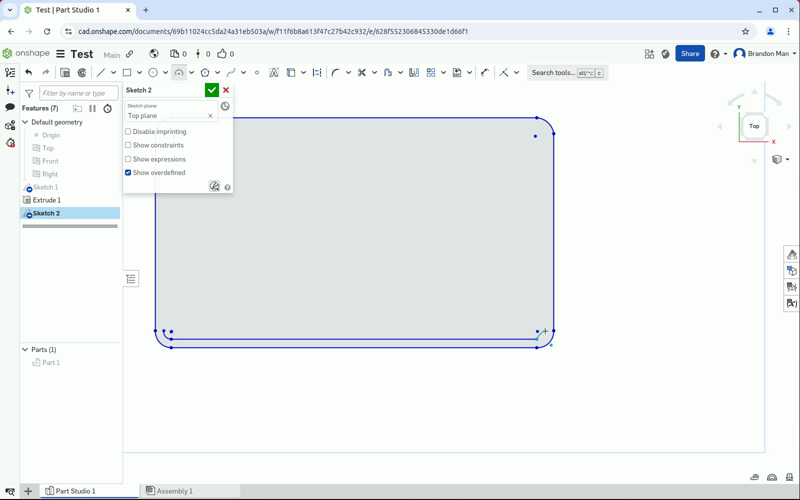
scroll(6)
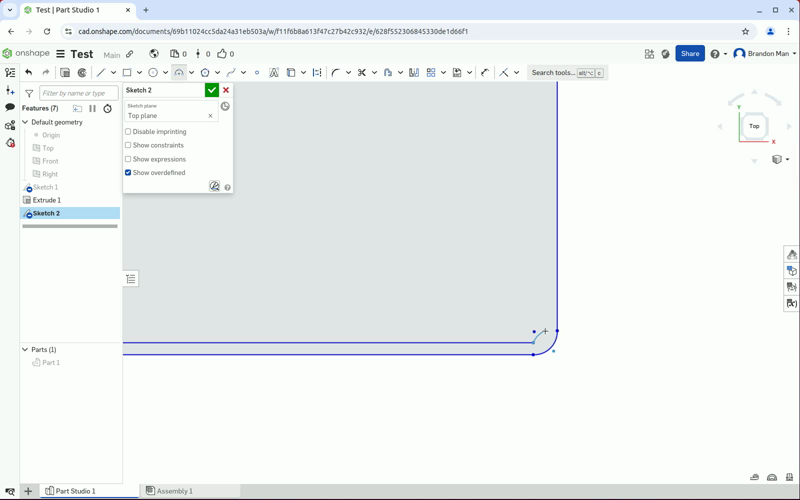
scroll(6)
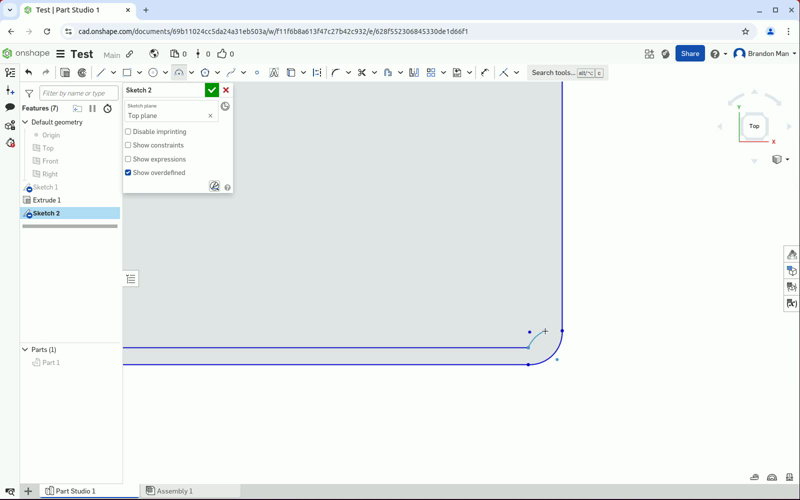
scroll(6)
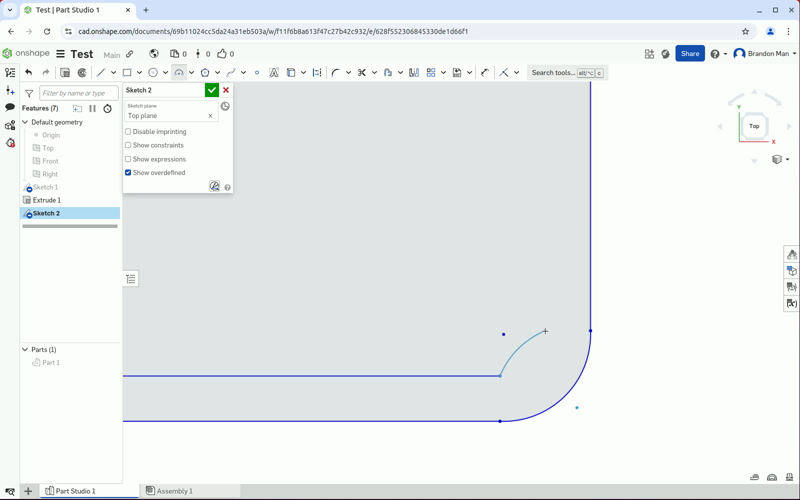
click(545, 330)
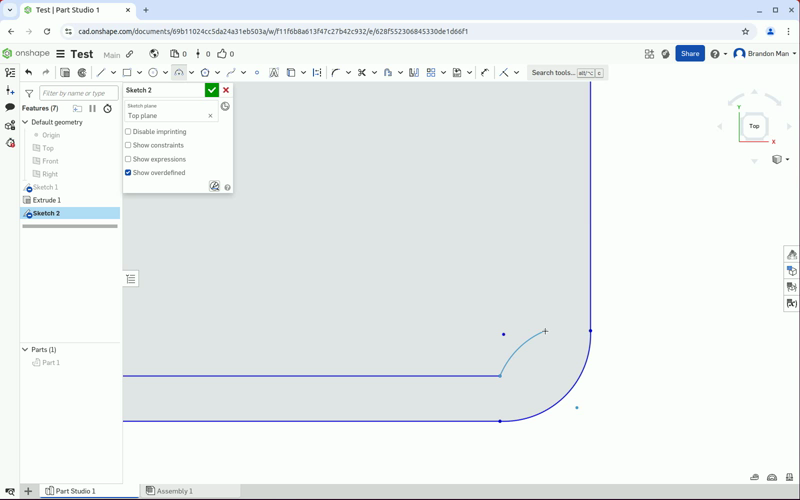
scroll(-6)
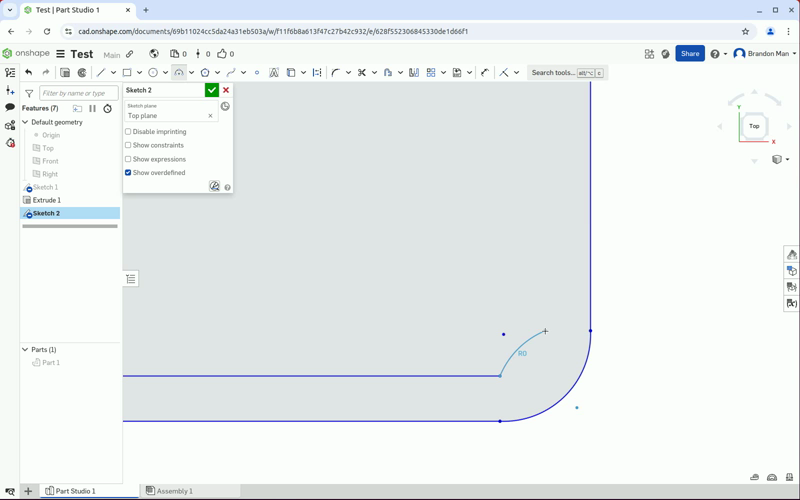
scroll(-6)
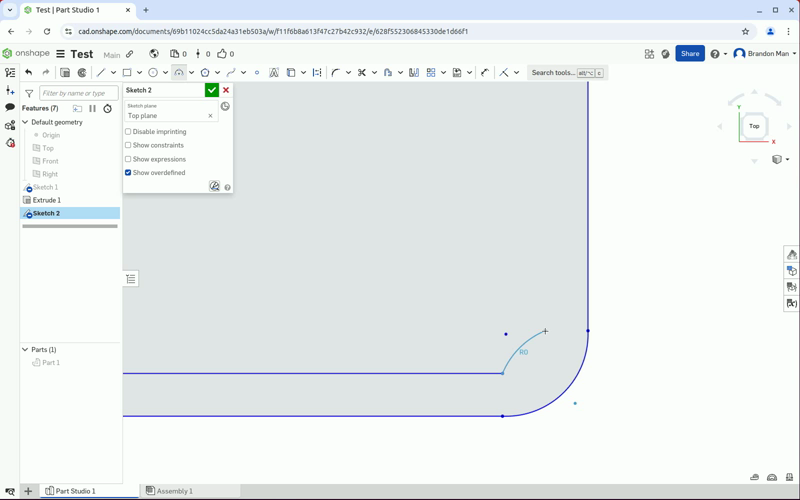
scroll(-6)
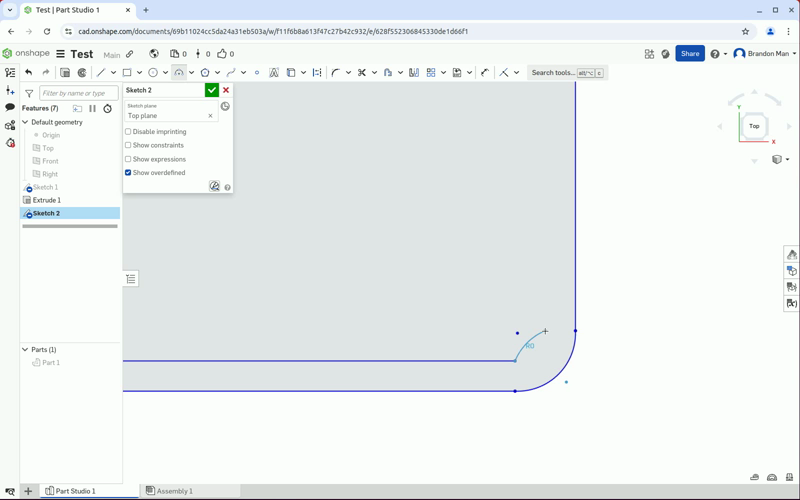
scroll(-6)
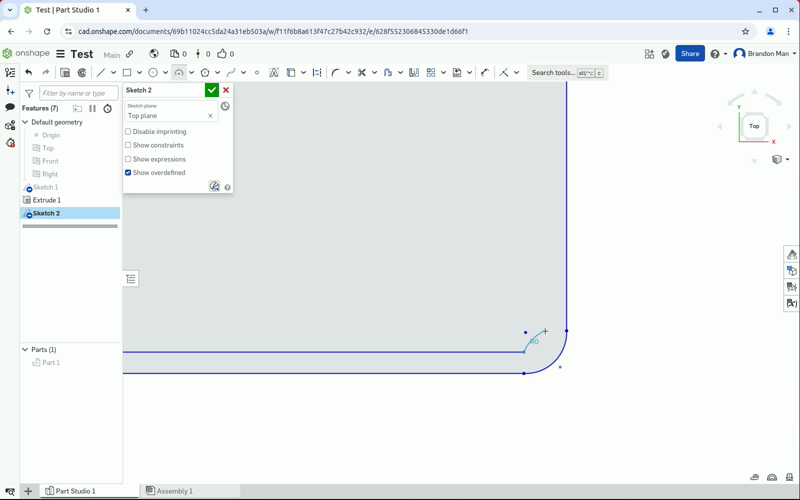
scroll(-6)
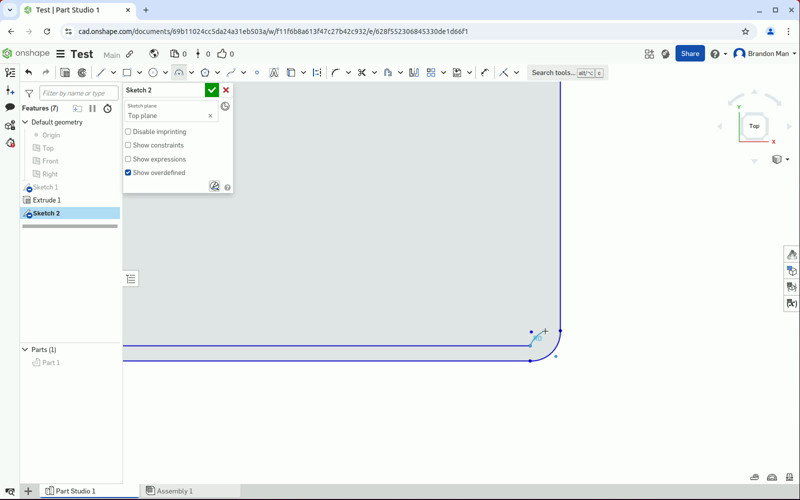
scroll(-6)
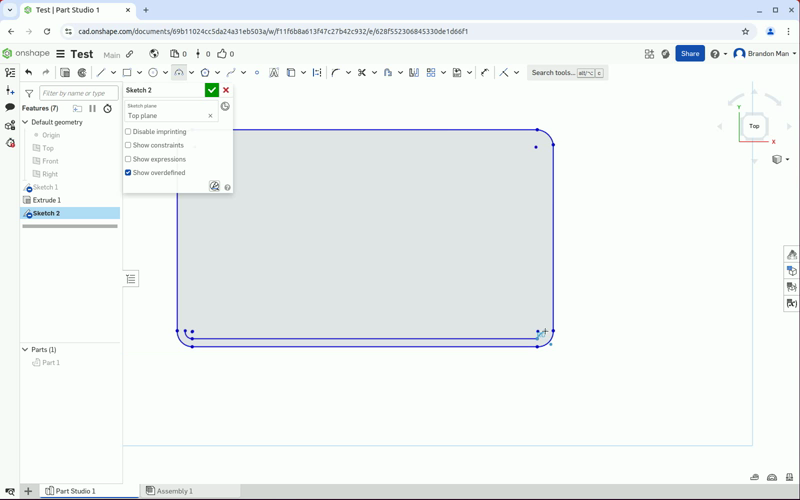
scroll(-6)
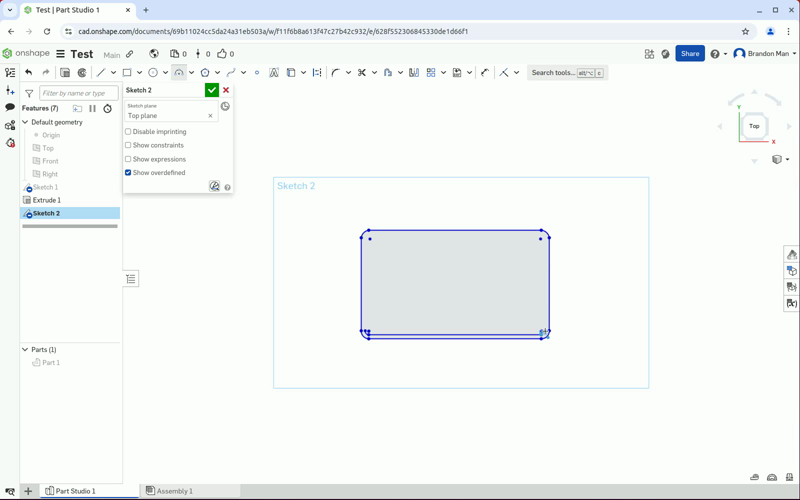
mouse_move(543, 333)
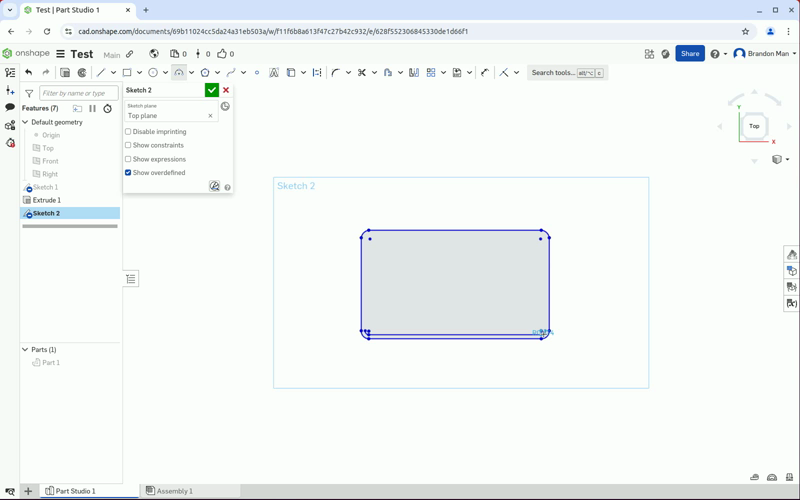
scroll(6)
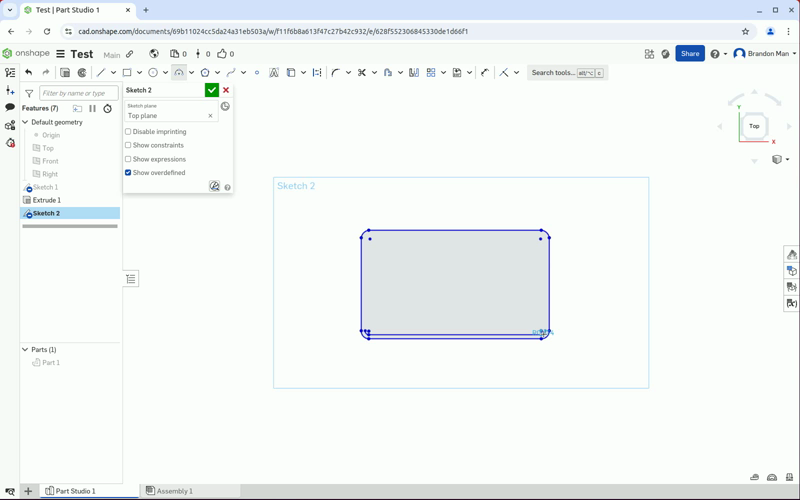
scroll(6)
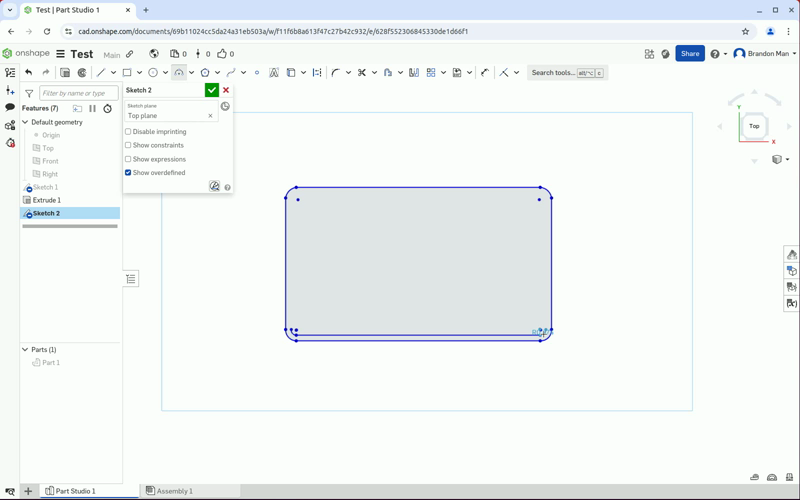
scroll(6)
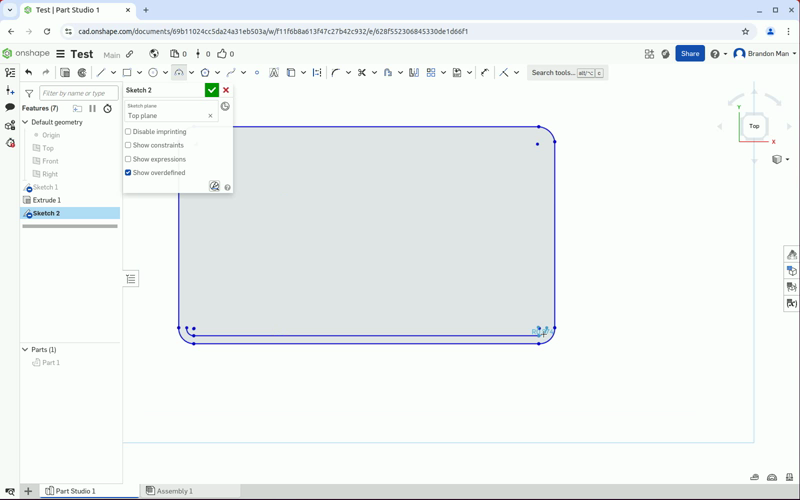
scroll(6)
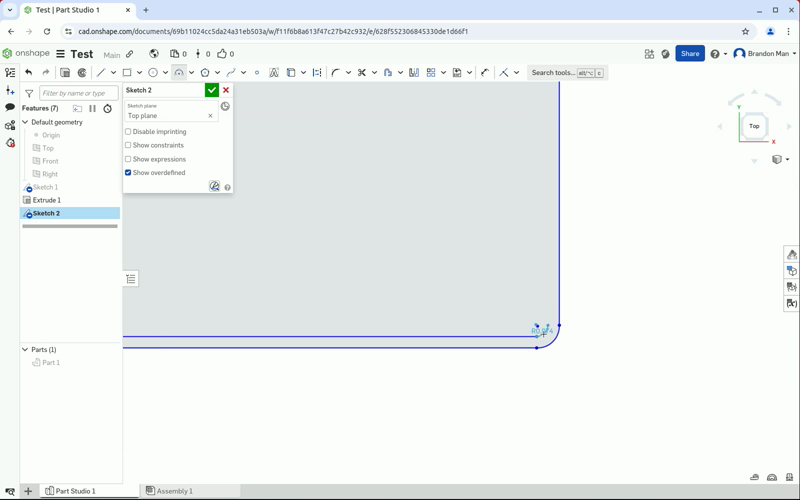
scroll(6)
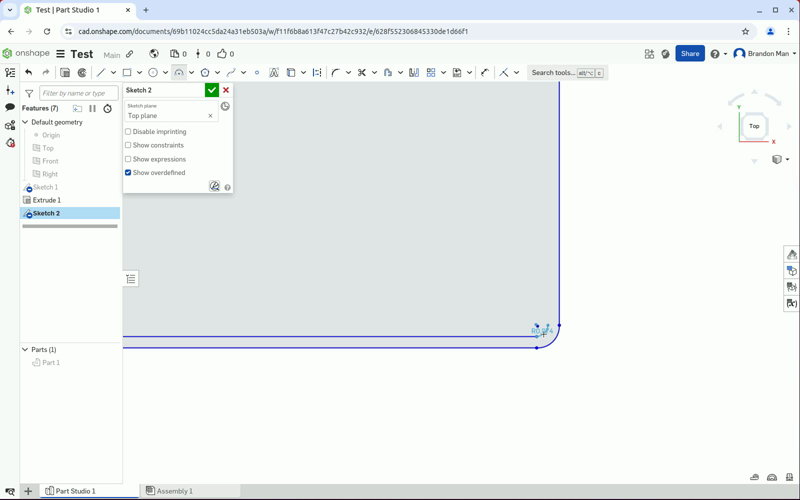
scroll(6)
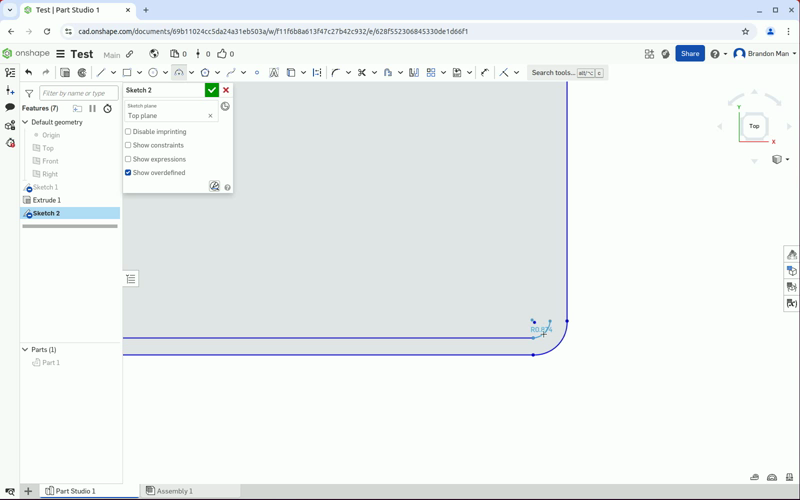
scroll(6)
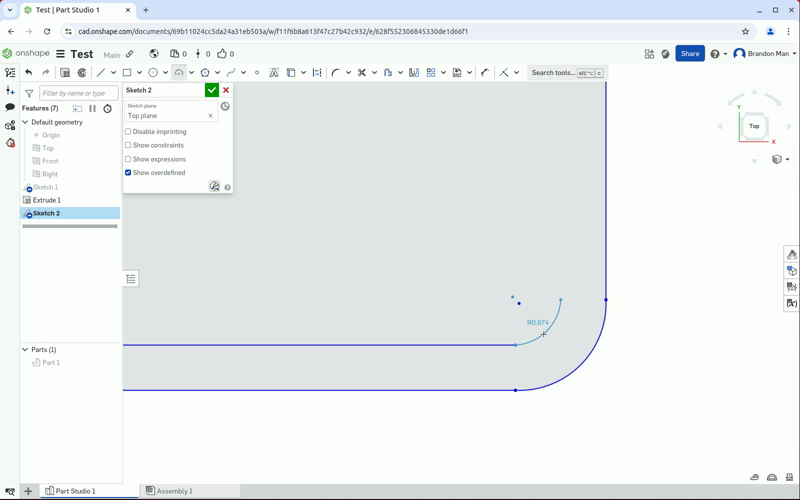
click(543, 333)
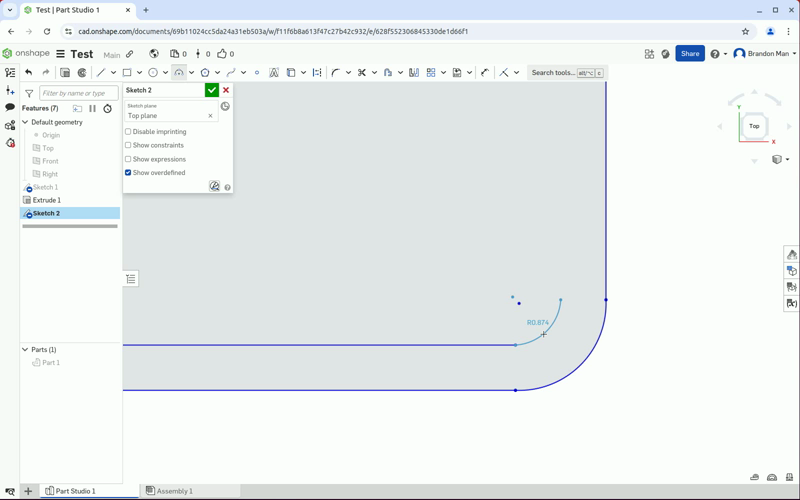
scroll(-6)
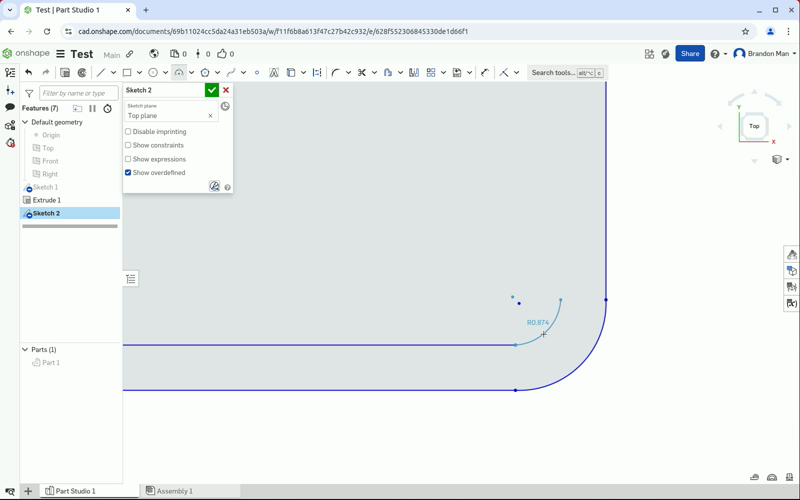
scroll(-6)
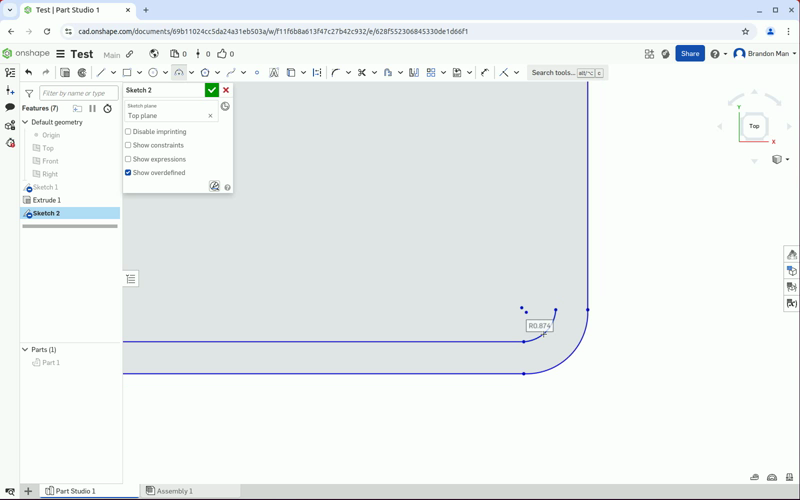
scroll(-6)
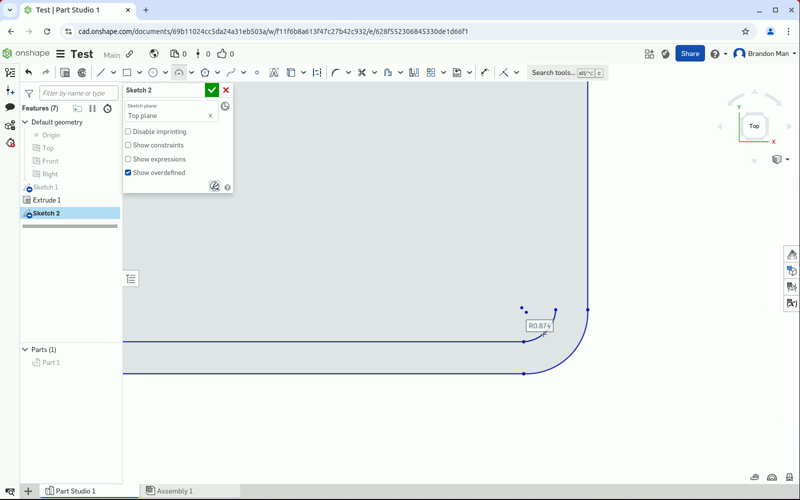
scroll(-6)
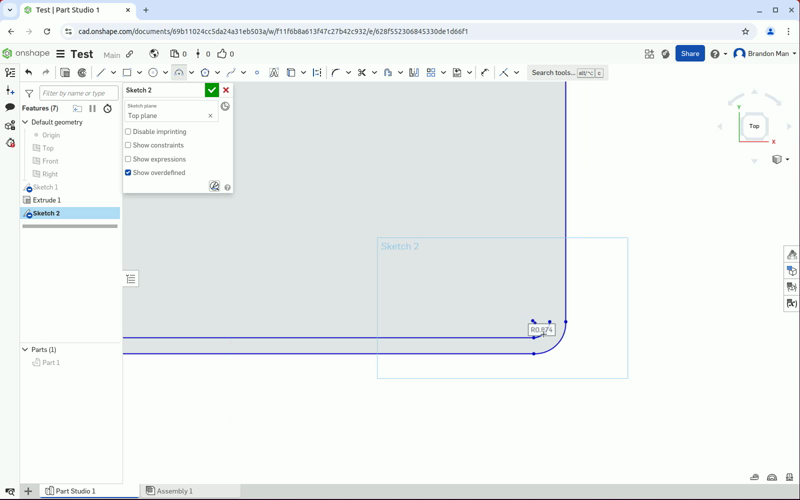
scroll(-6)
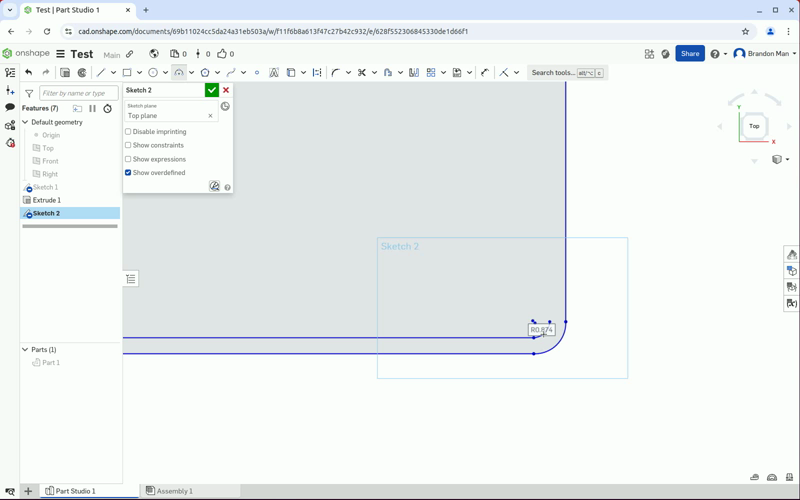
scroll(-6)
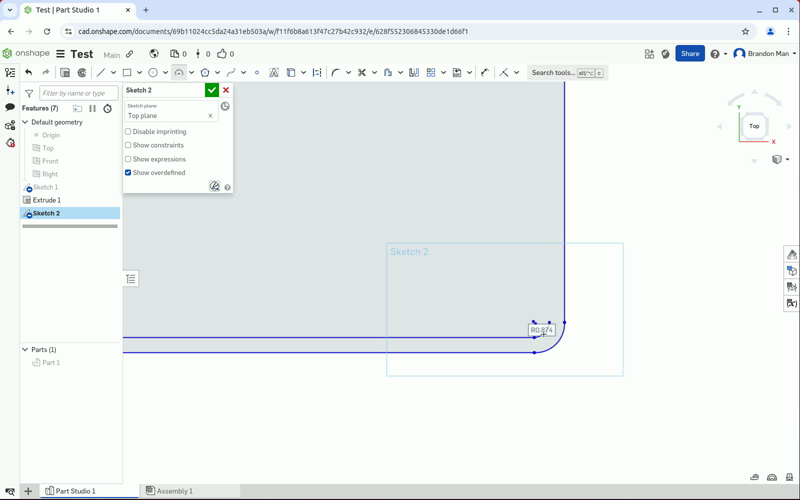
scroll(-6)
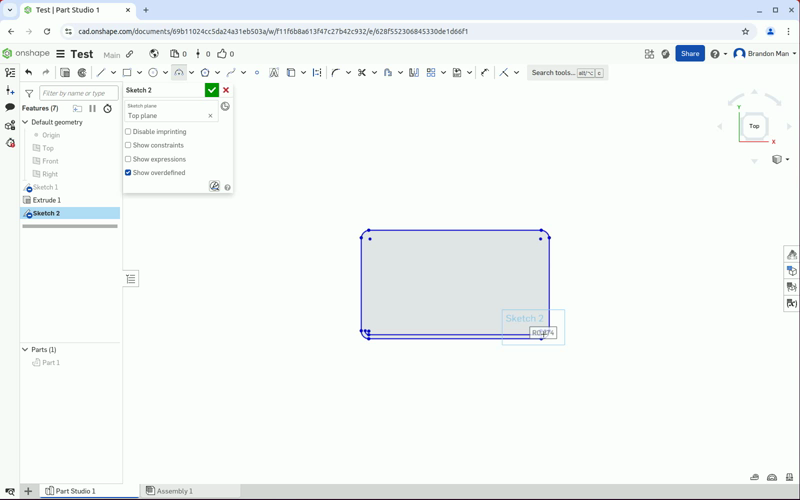
key_up(shift)
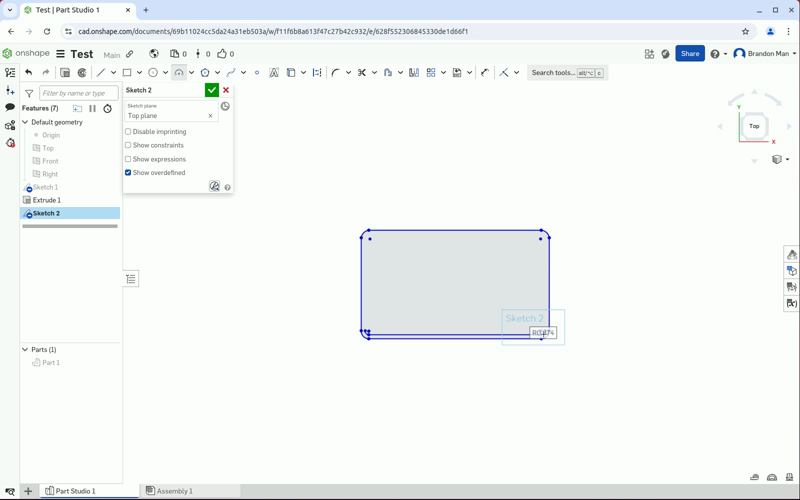
key(esc)
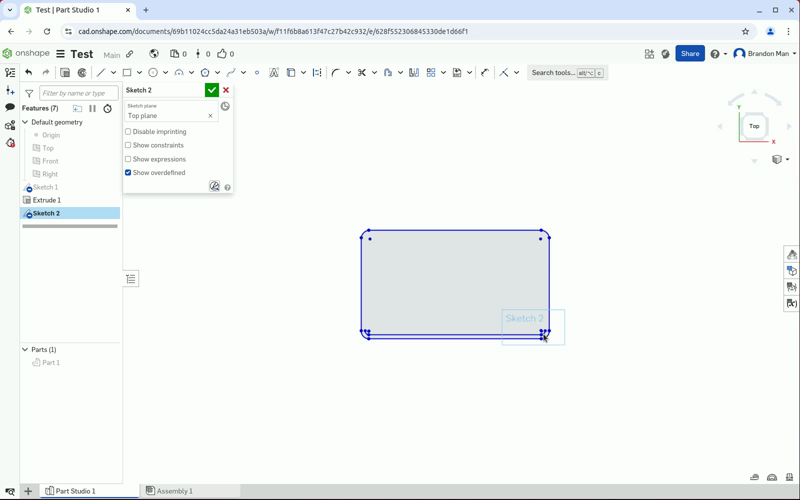
key(l)
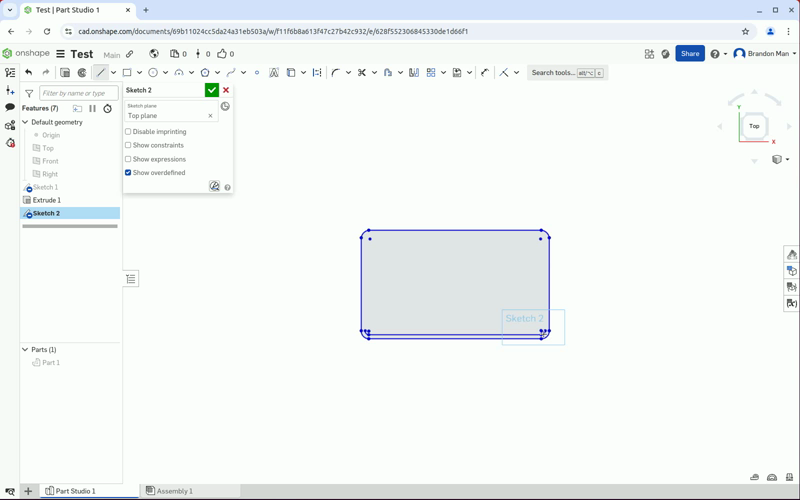
mouse_move(545, 330)
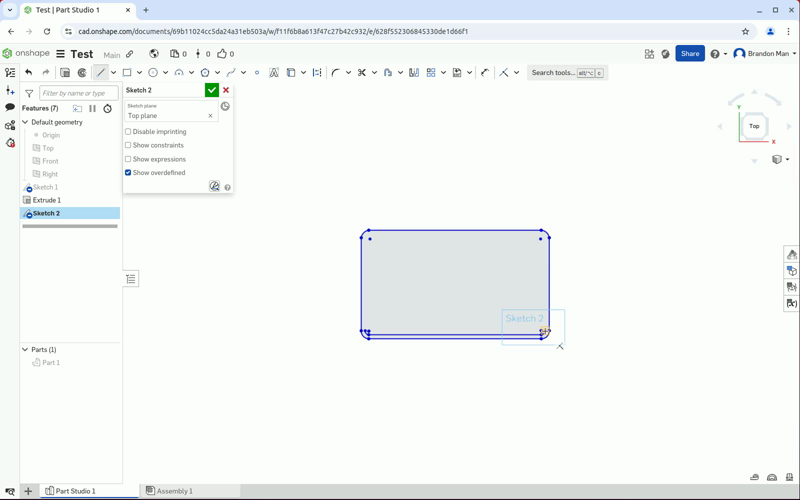
scroll(6)
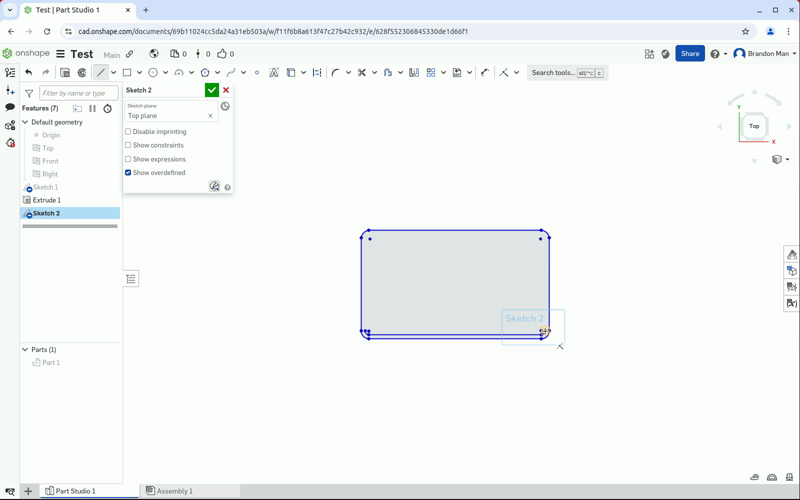
scroll(6)
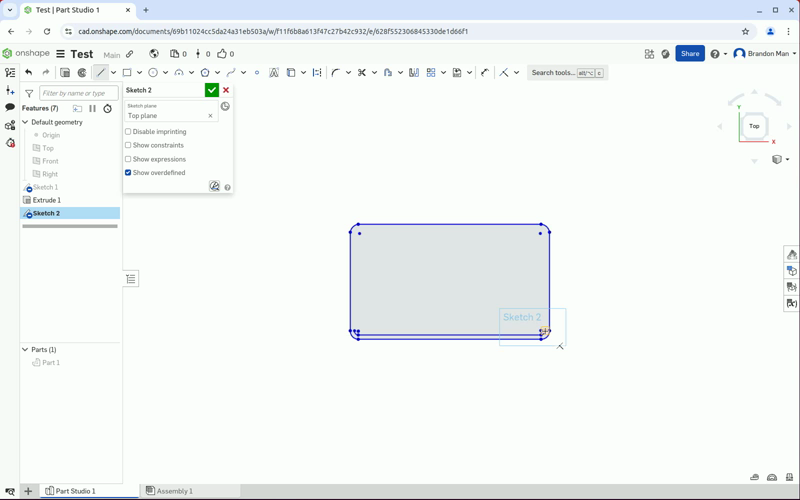
scroll(6)
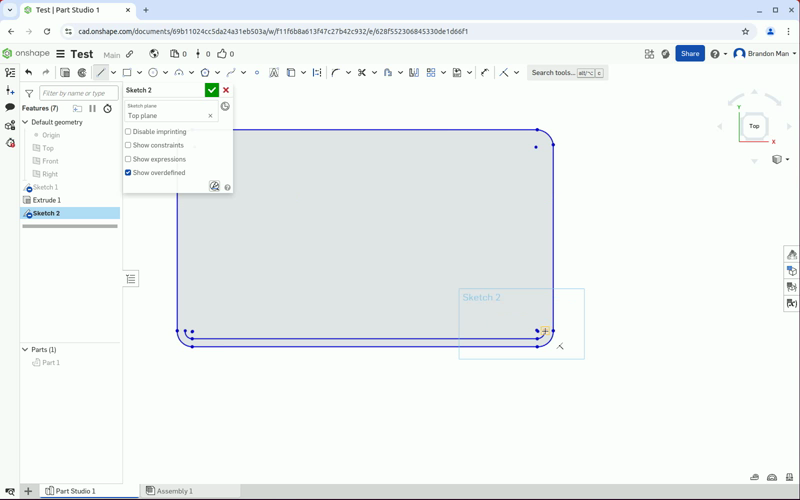
scroll(6)
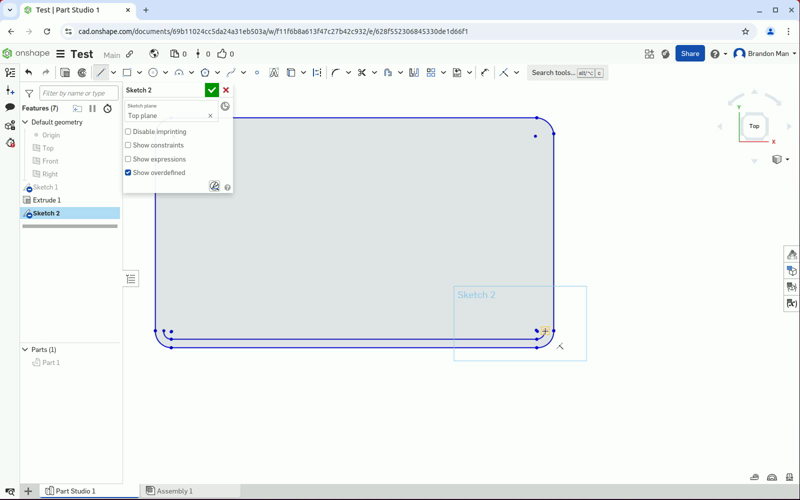
scroll(6)
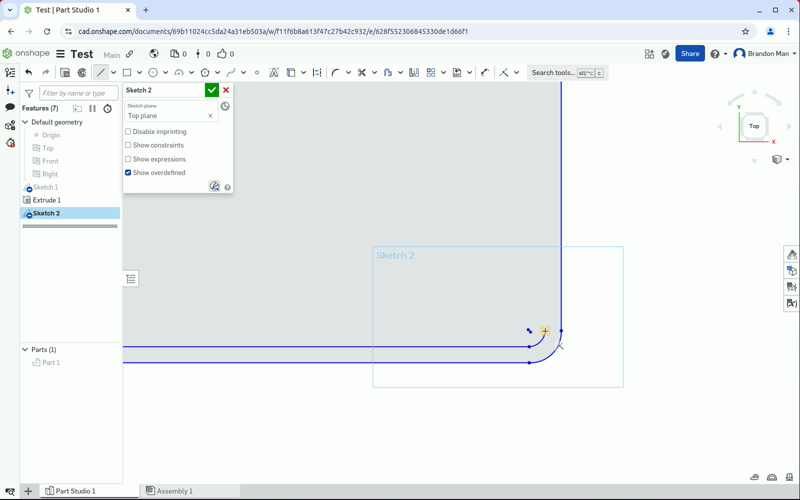
scroll(6)
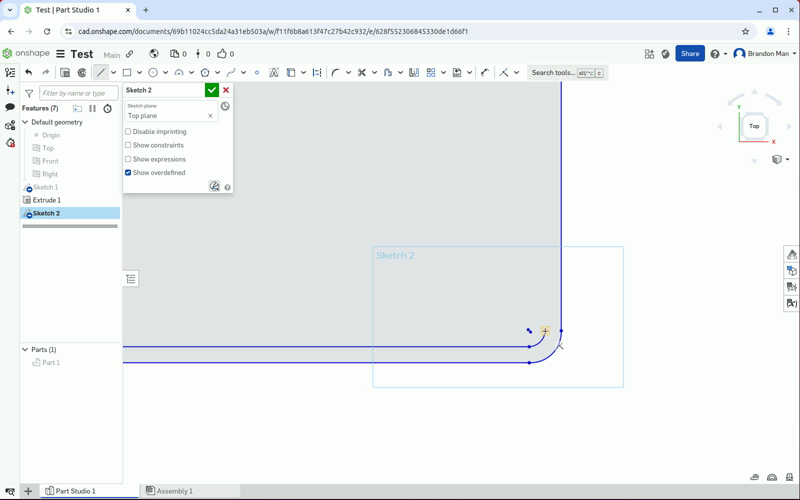
scroll(6)
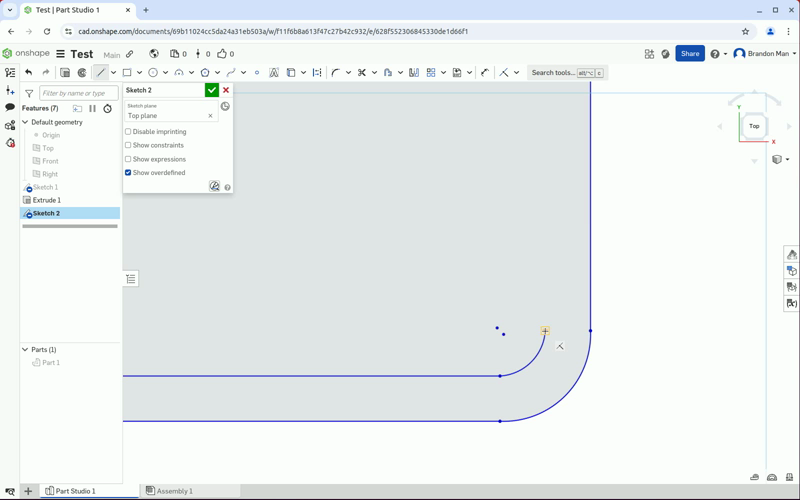
click(545, 330)
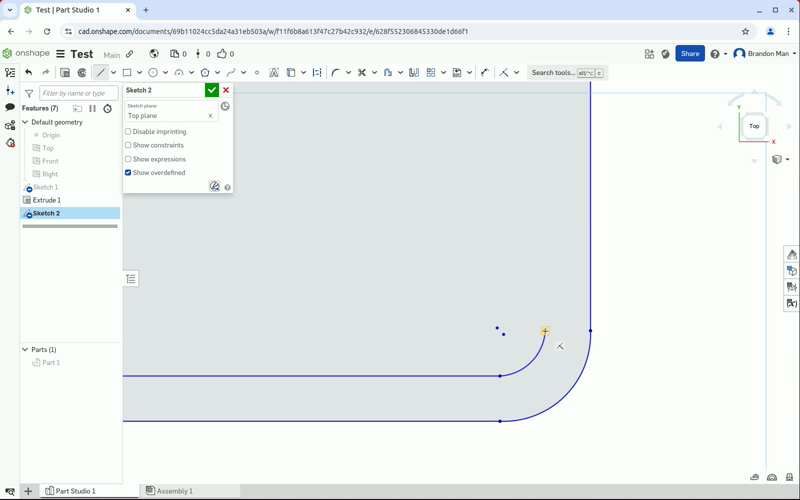
scroll(-6)
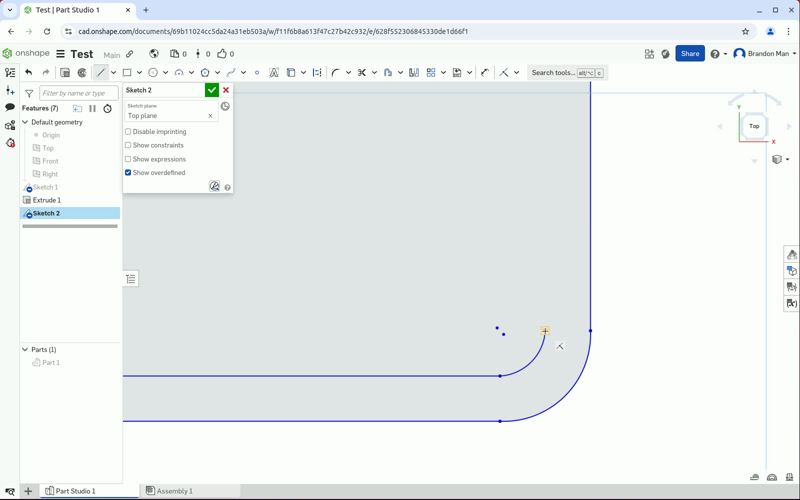
scroll(-6)
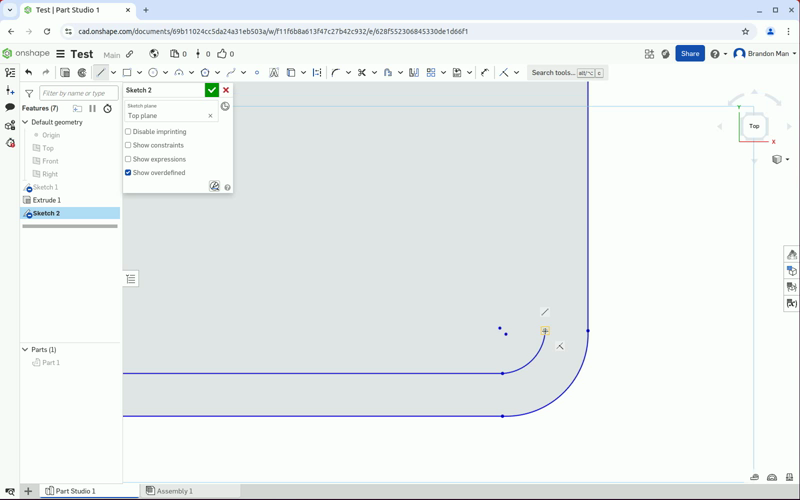
scroll(-6)
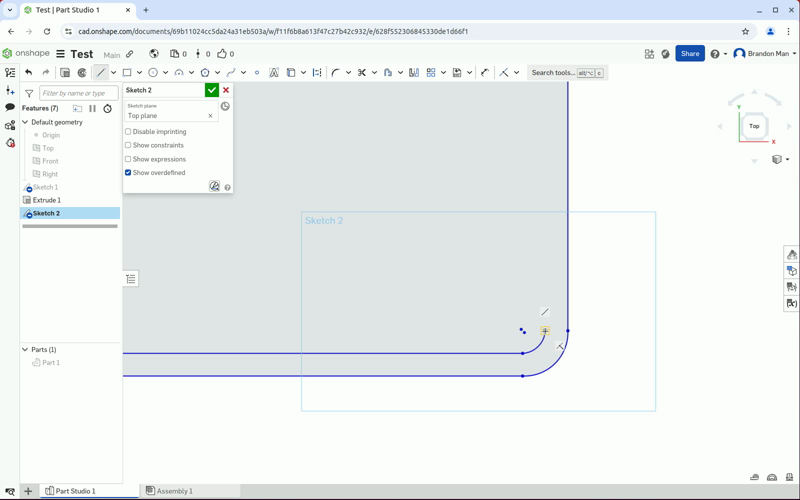
scroll(-6)
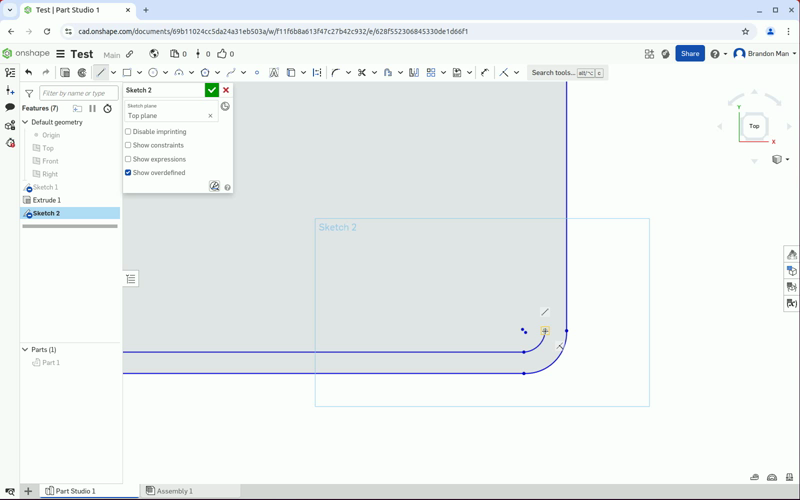
scroll(-6)
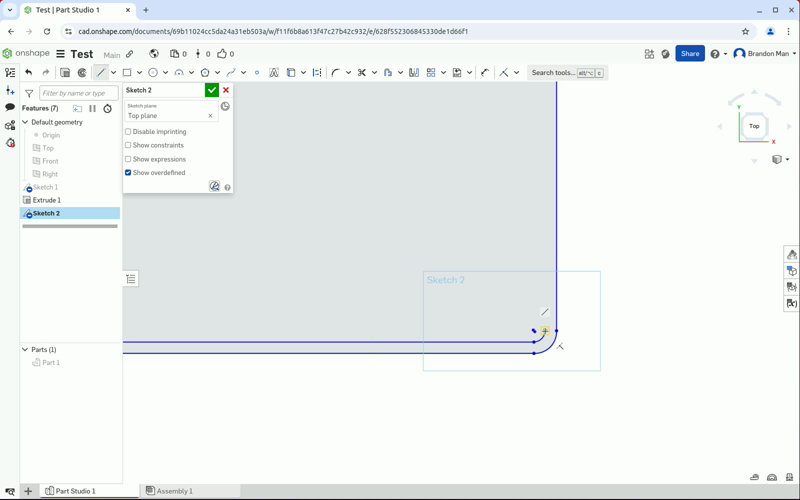
scroll(-6)
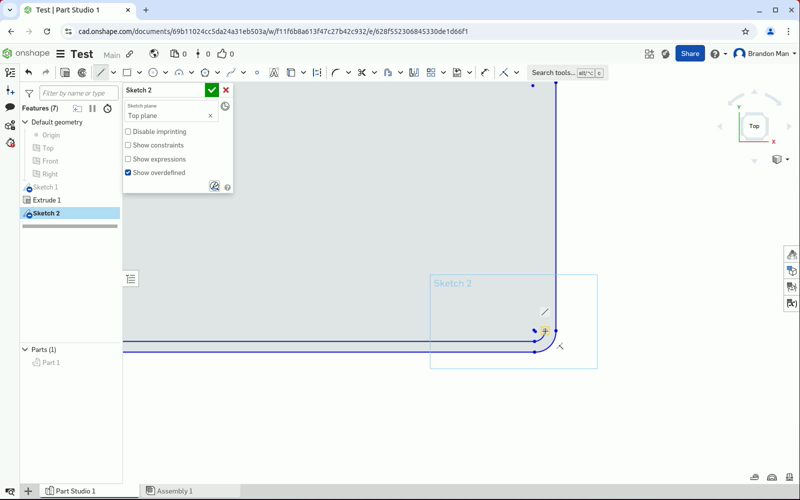
scroll(-6)
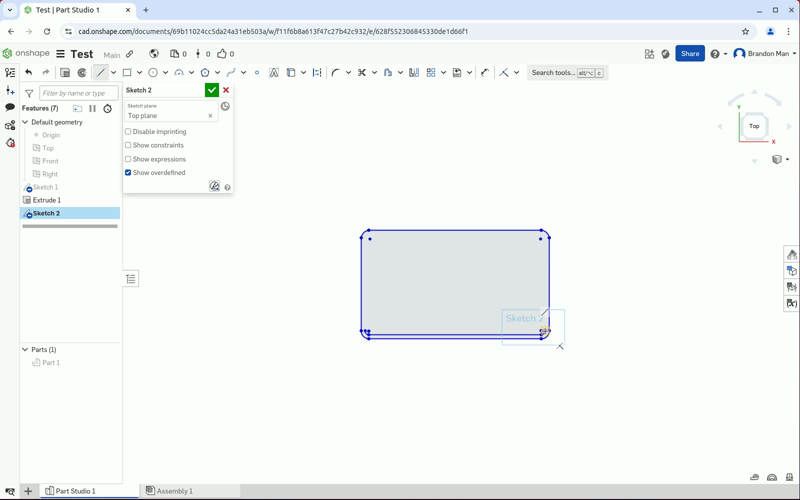
key_down(shift)
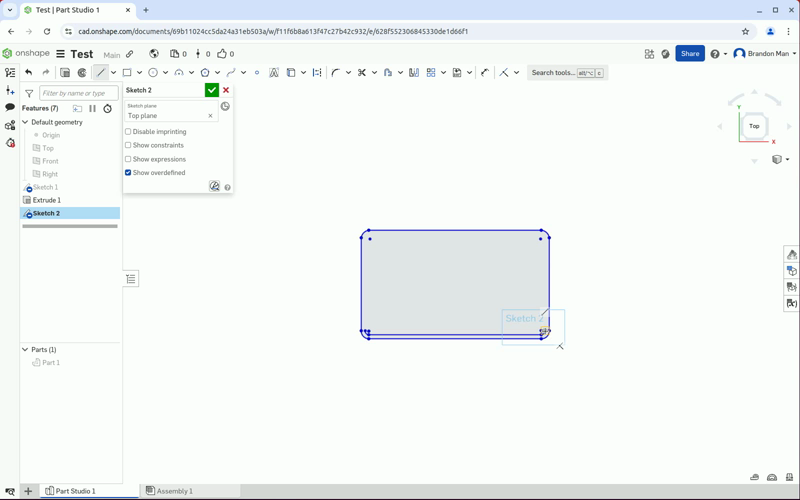
mouse_move(545, 237)
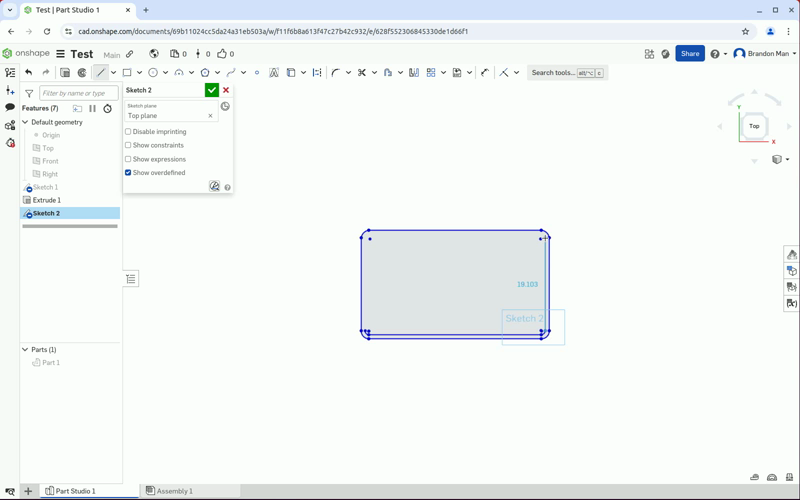
scroll(6)
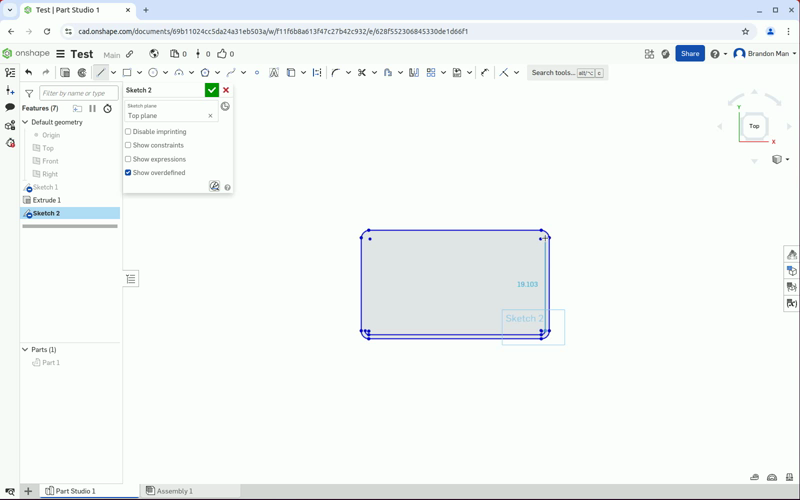
scroll(6)
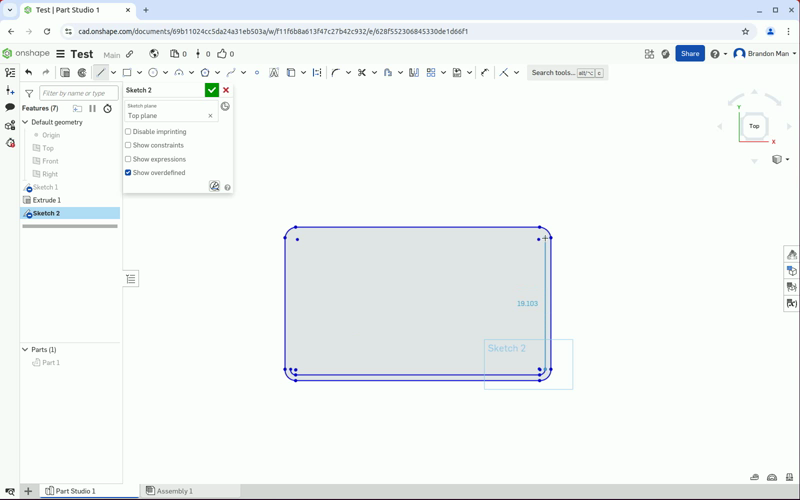
scroll(6)
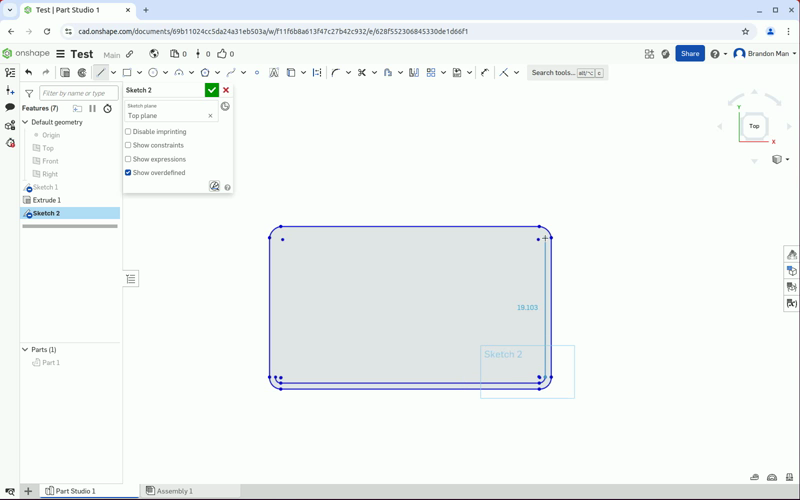
scroll(6)
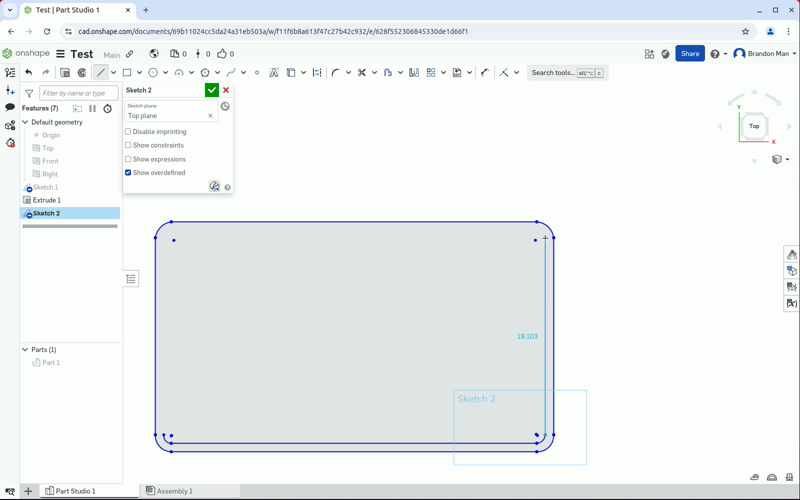
scroll(6)
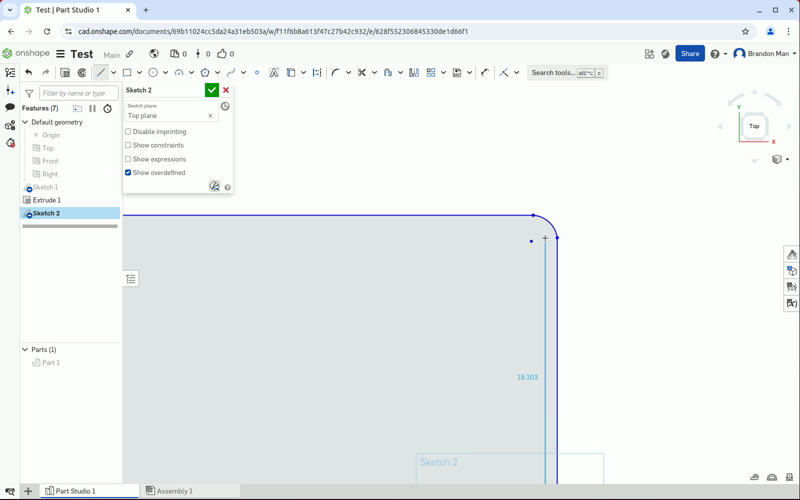
scroll(6)
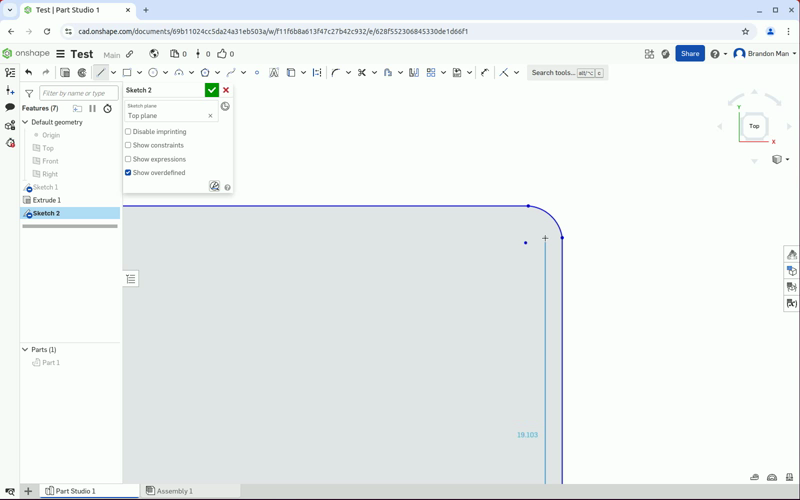
scroll(6)
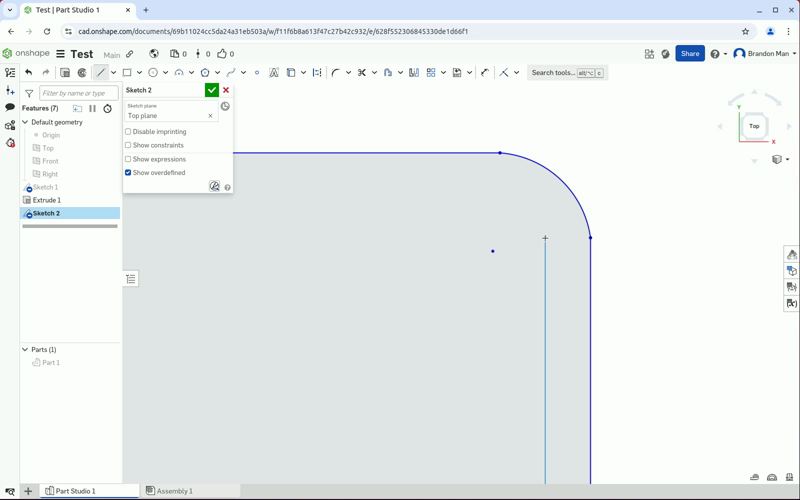
click(545, 237)
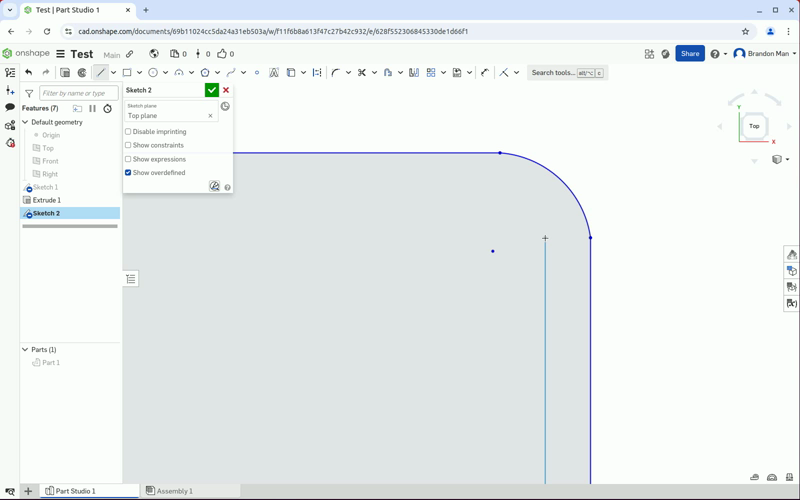
scroll(-6)
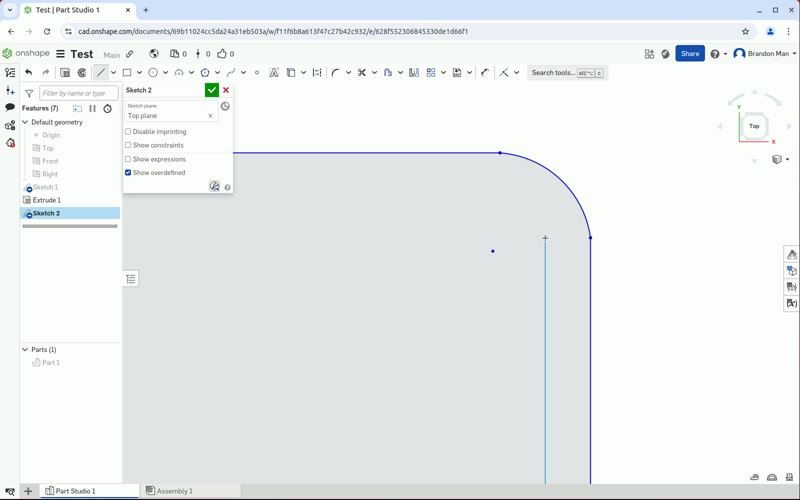
scroll(-6)
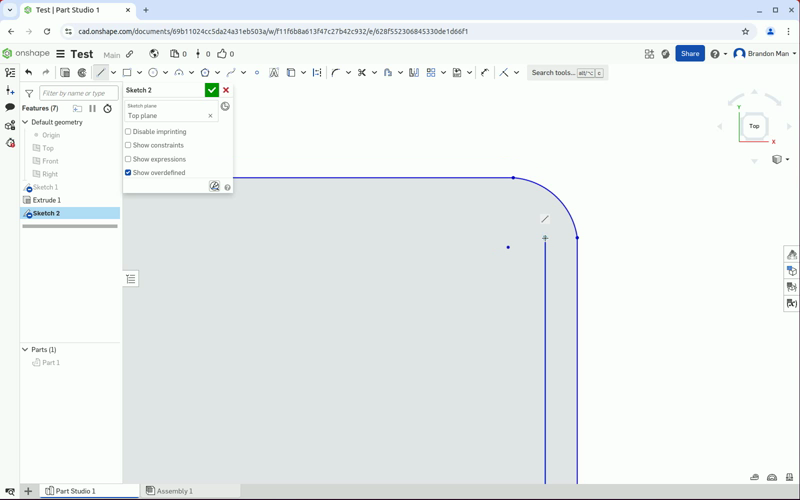
scroll(-6)
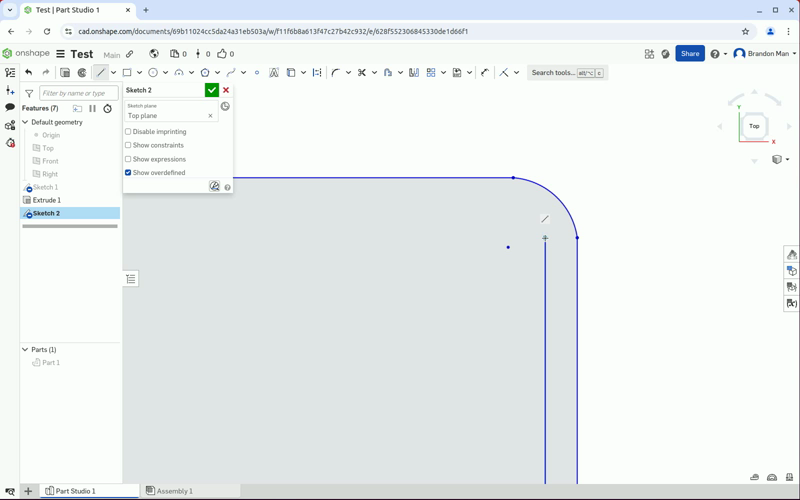
scroll(-6)
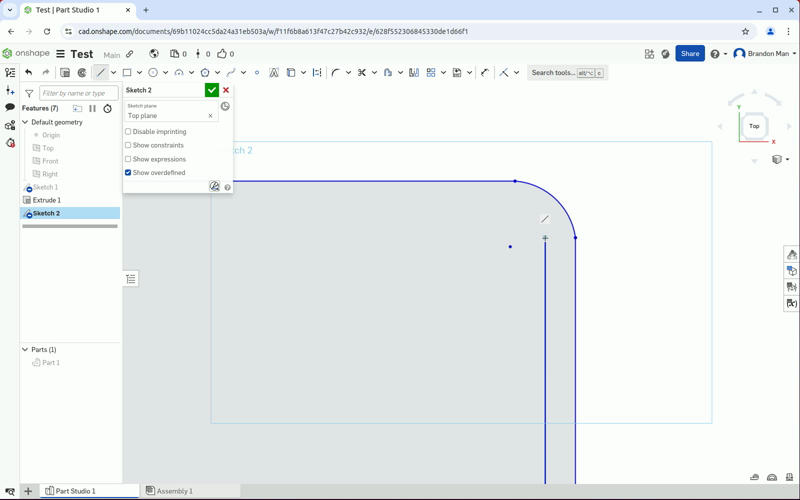
scroll(-6)
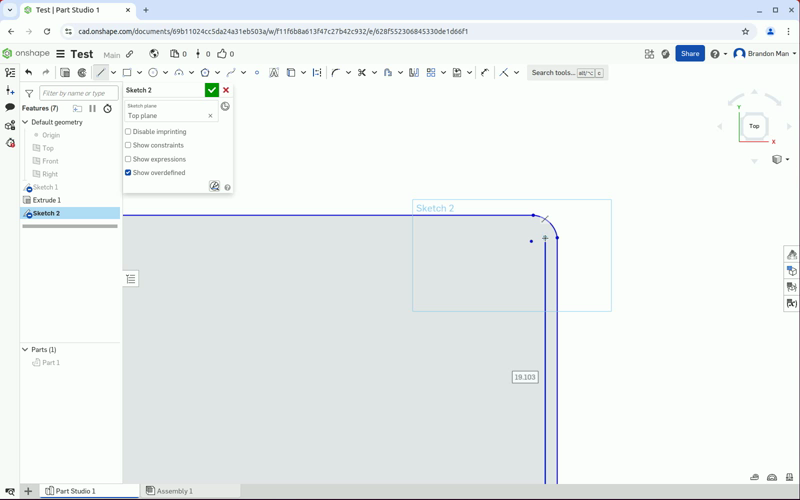
scroll(-6)
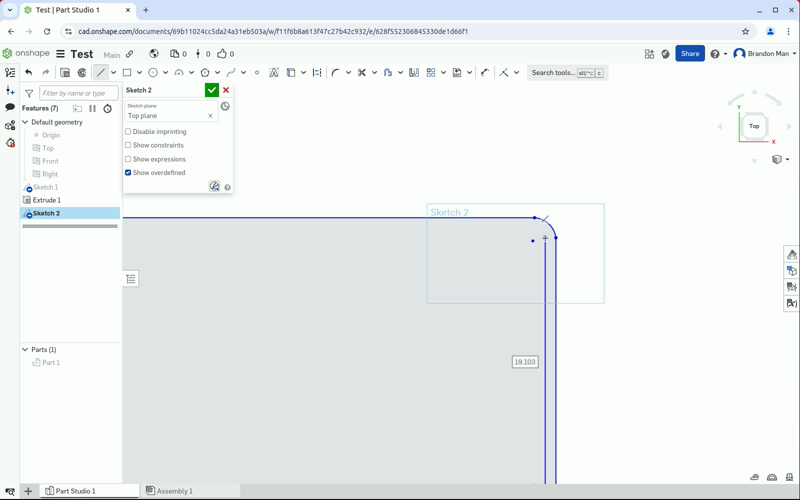
scroll(-6)
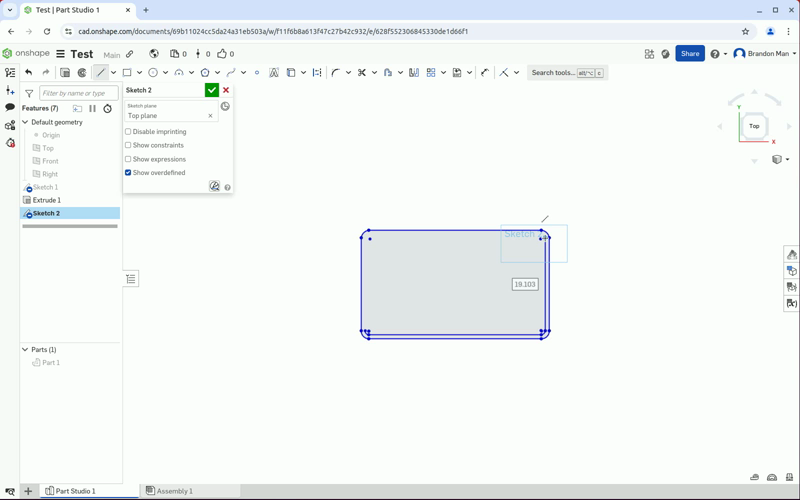
key_up(shift)
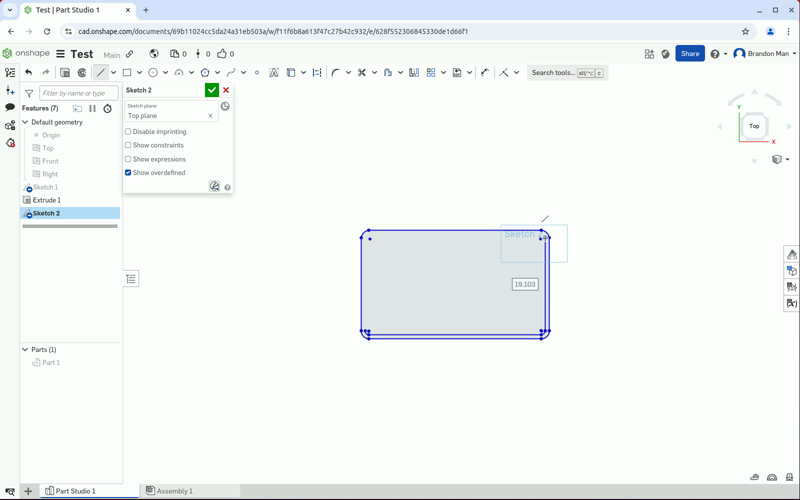
key(esc)
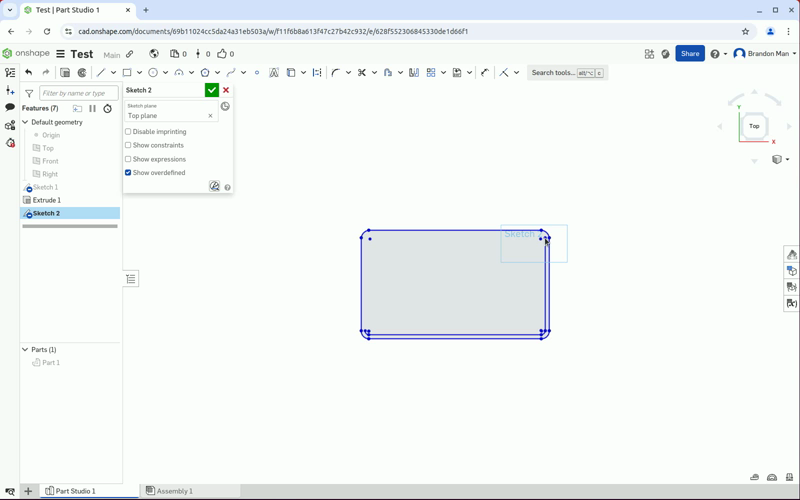
key(a)
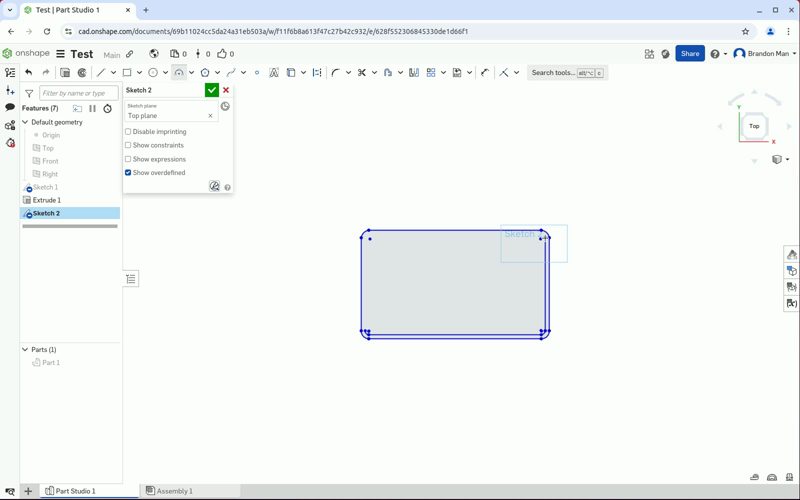
mouse_move(545, 237)
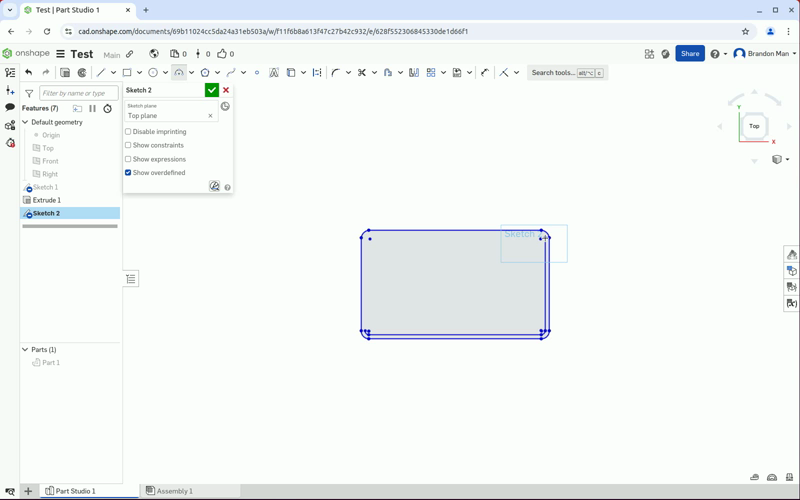
scroll(6)
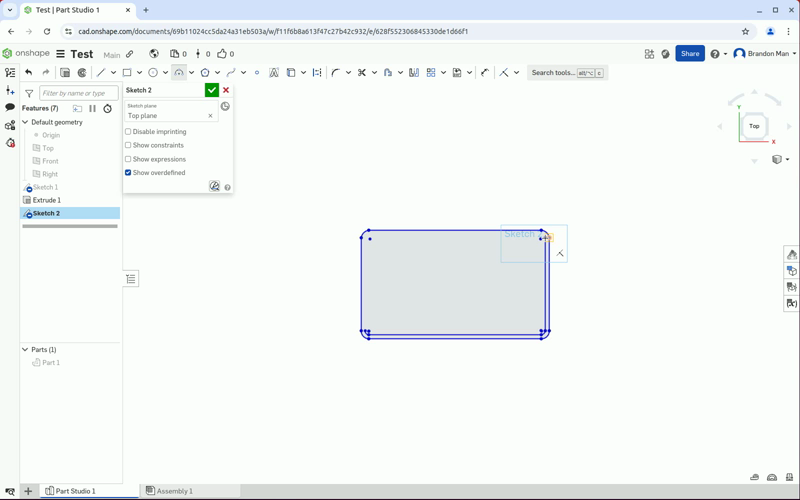
scroll(6)
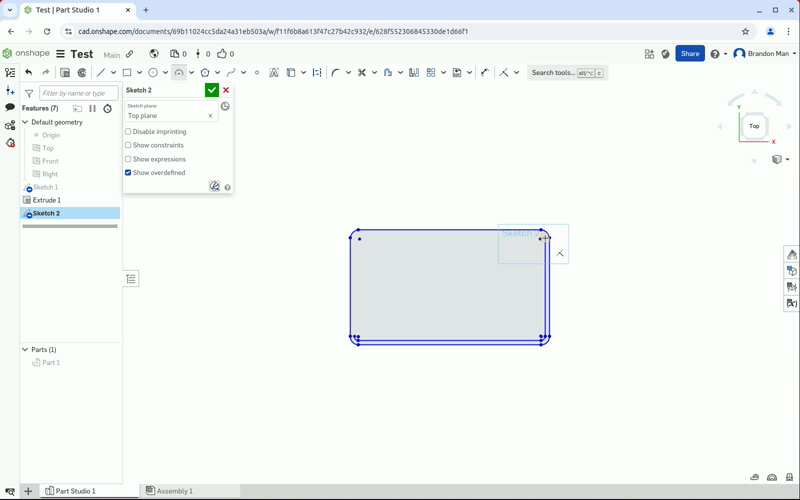
scroll(6)
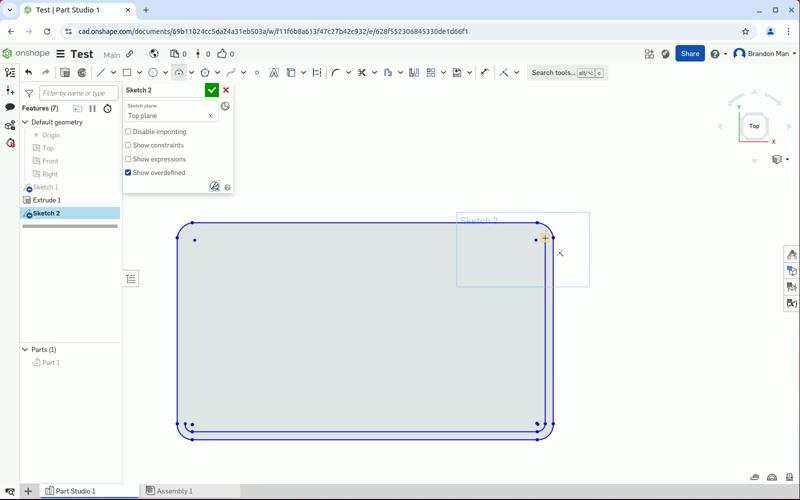
scroll(6)
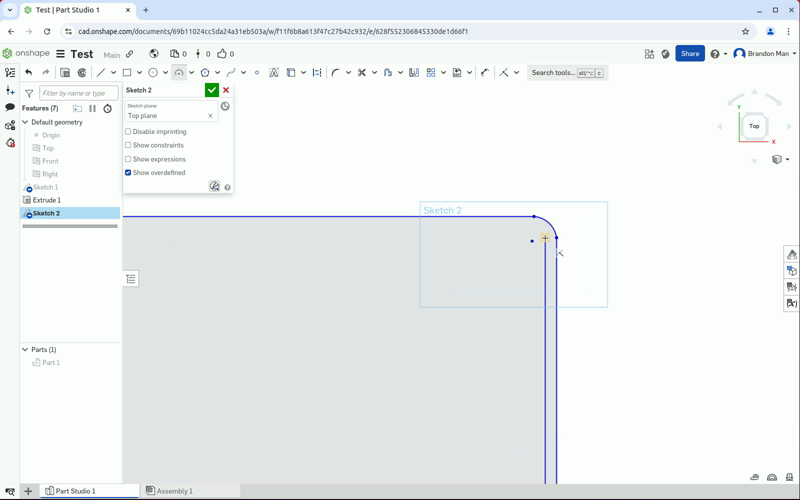
scroll(6)
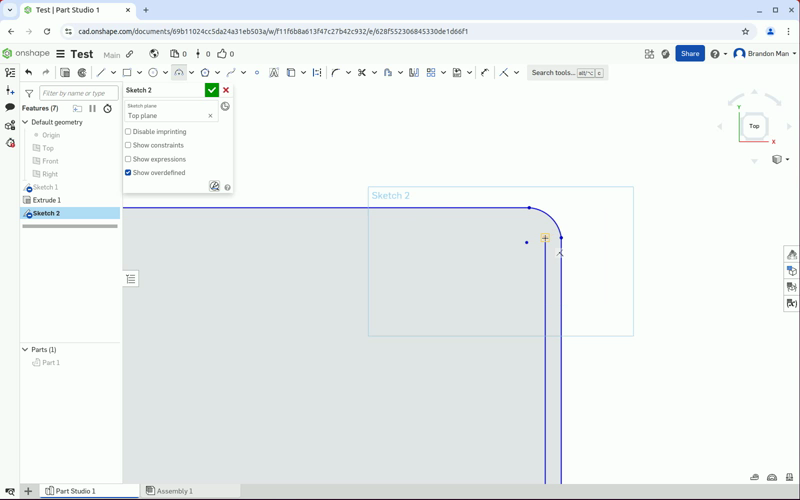
scroll(6)
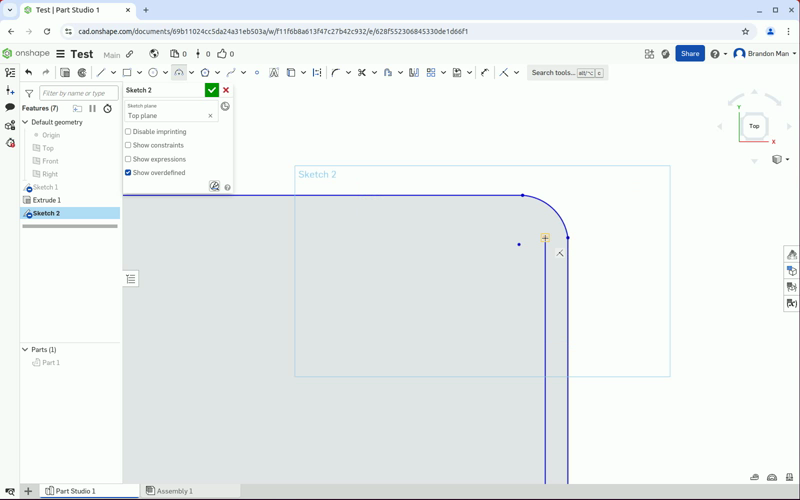
scroll(6)
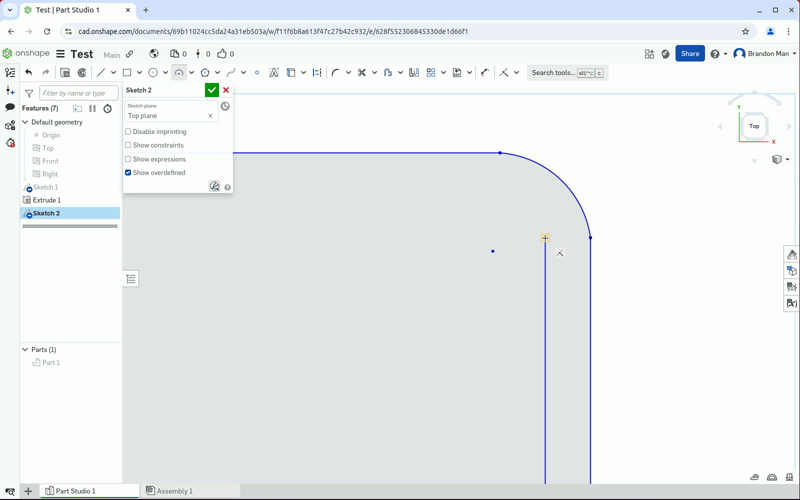
click(545, 237)
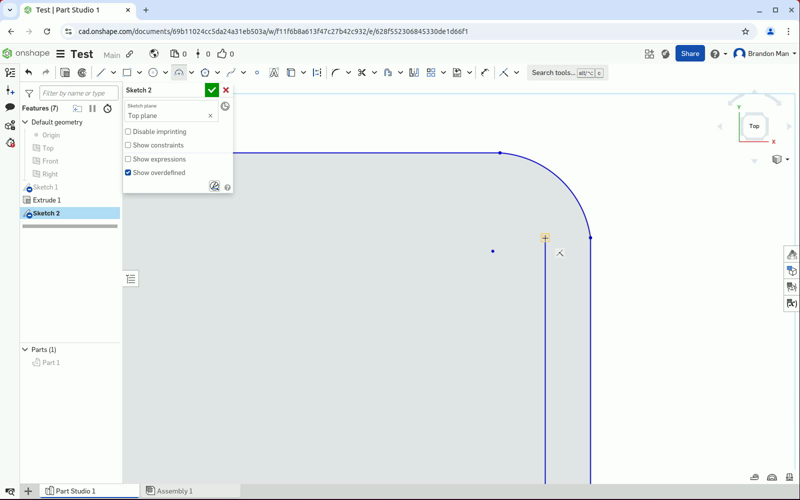
scroll(-6)
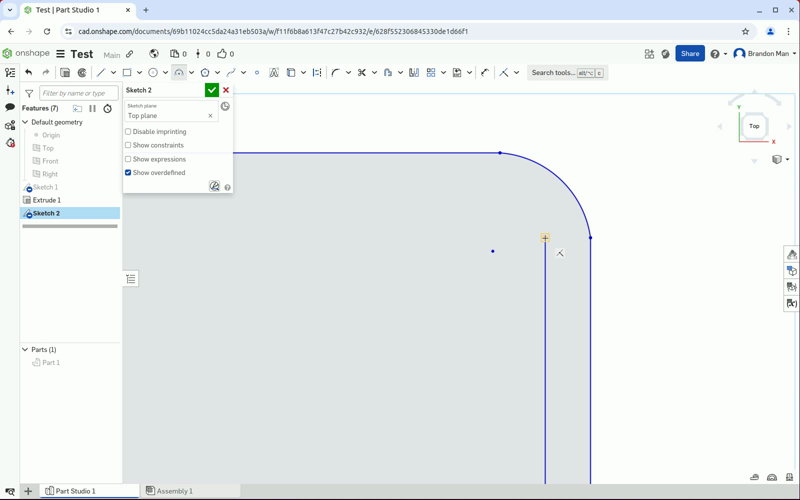
scroll(-6)
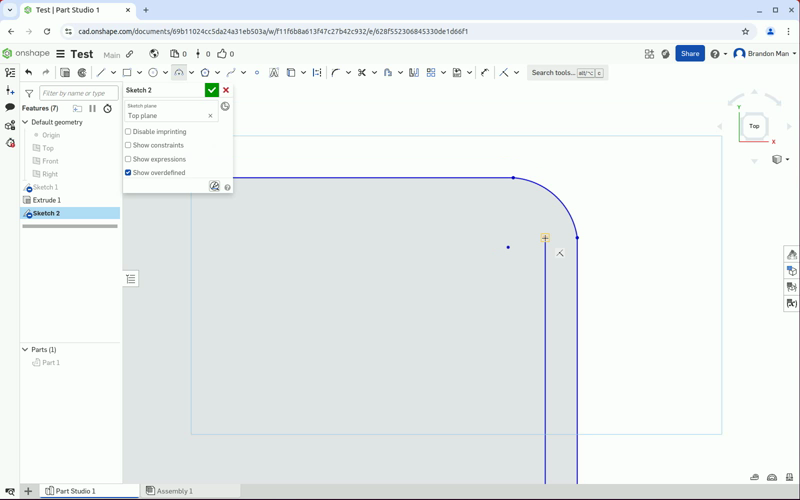
scroll(-6)
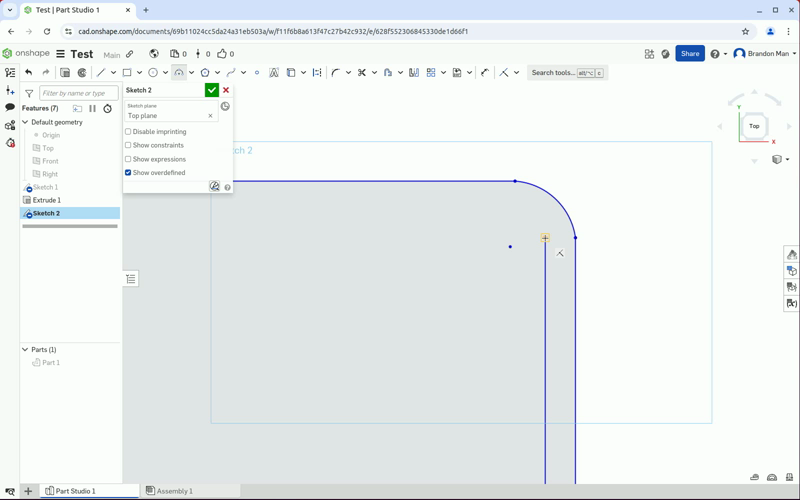
scroll(-6)
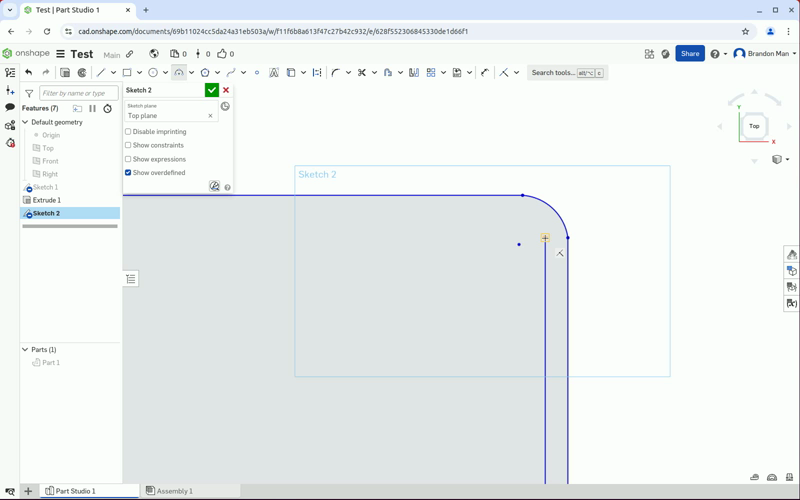
scroll(-6)
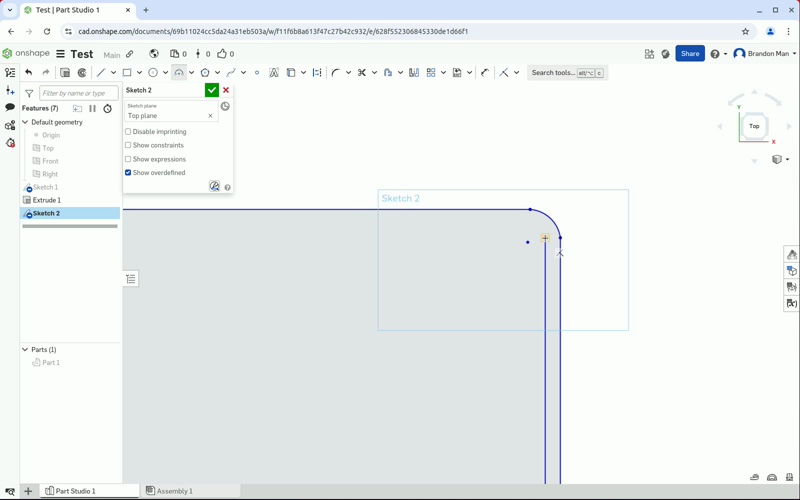
scroll(-6)
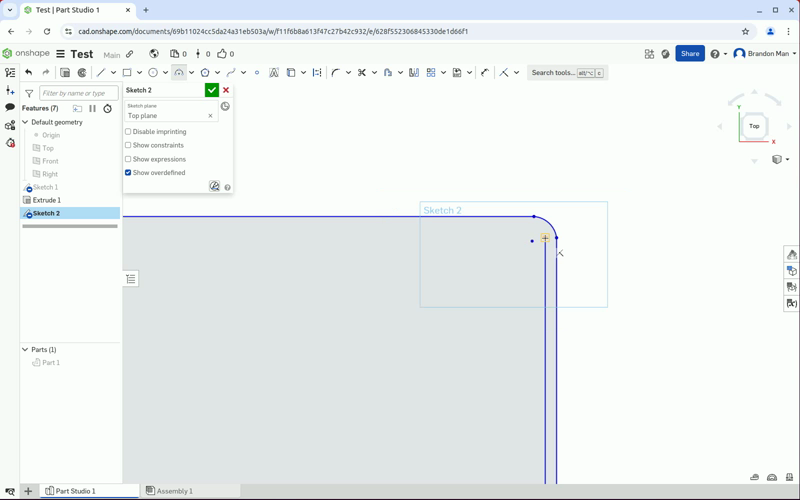
scroll(-6)
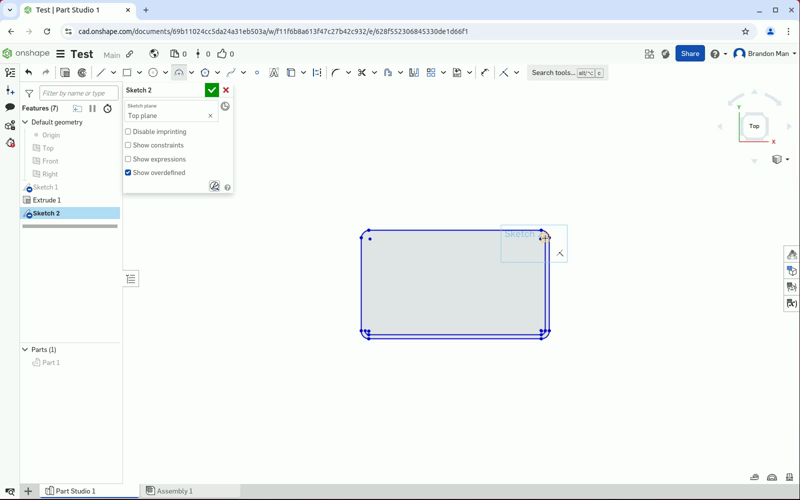
key_down(shift)
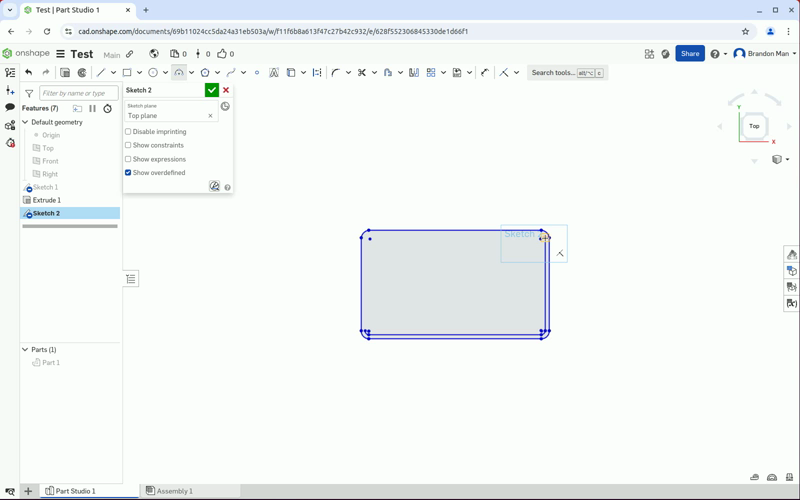
mouse_move(541, 234)
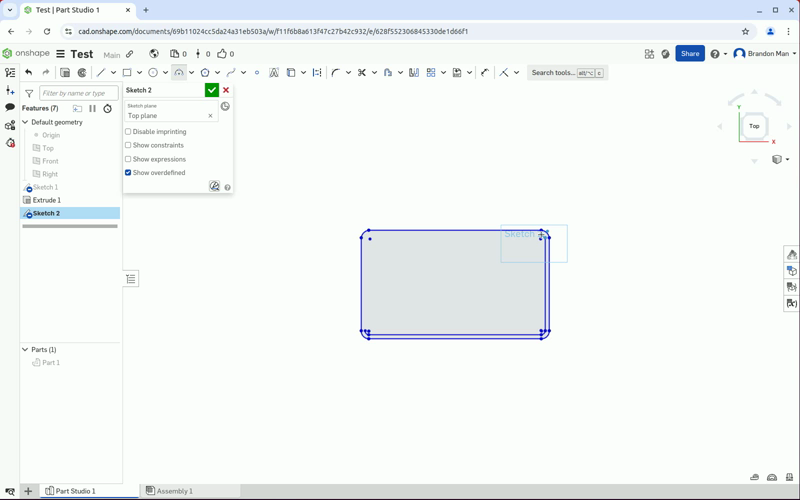
scroll(6)
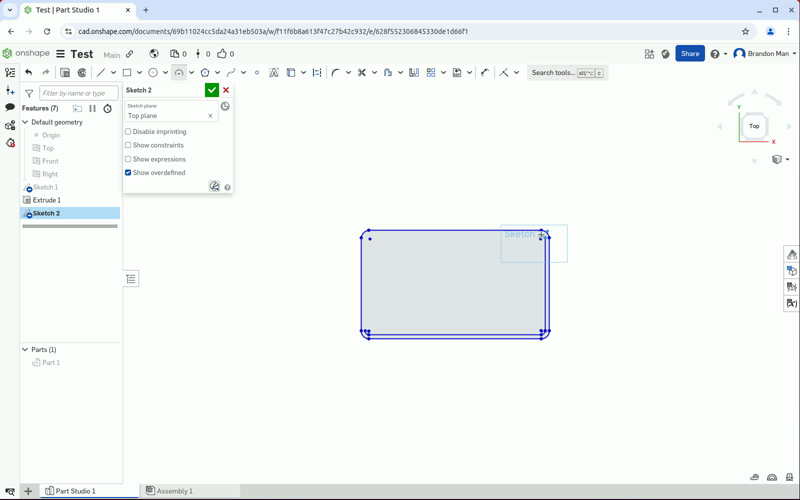
scroll(6)
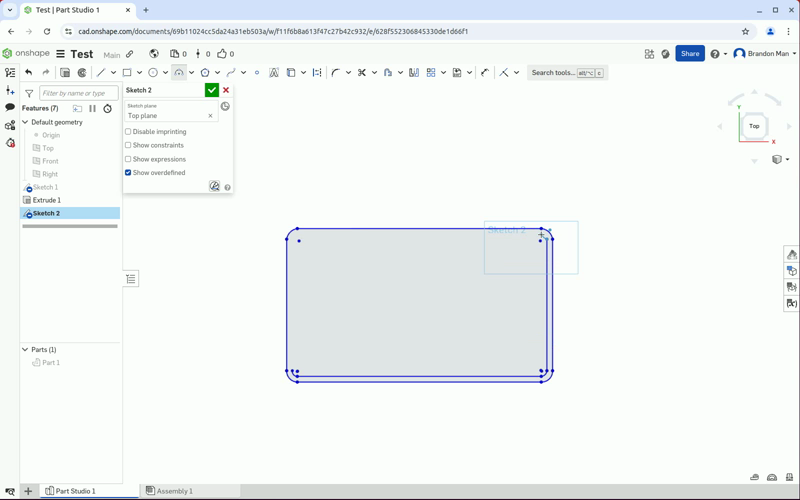
scroll(6)
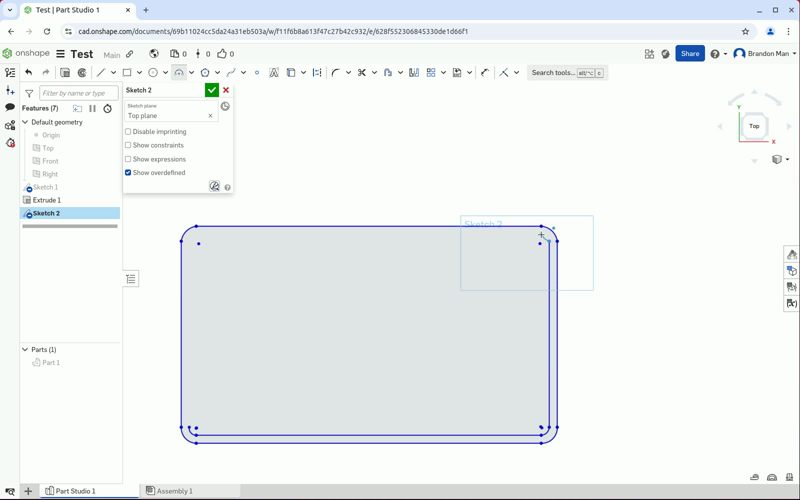
scroll(6)
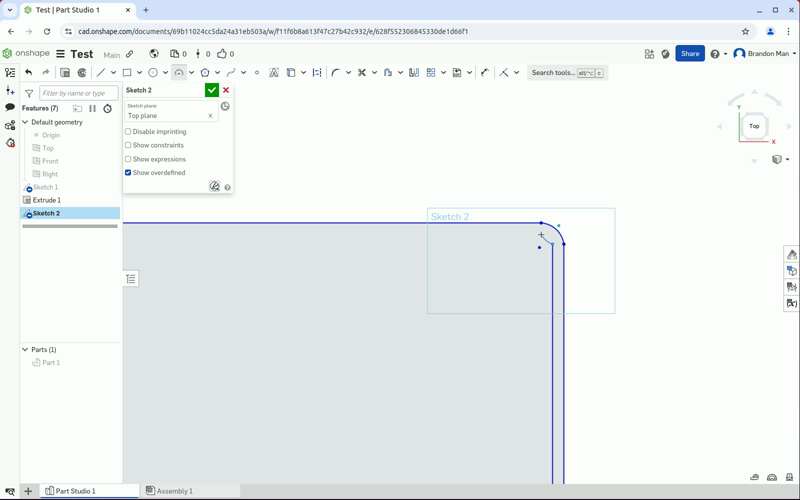
scroll(6)
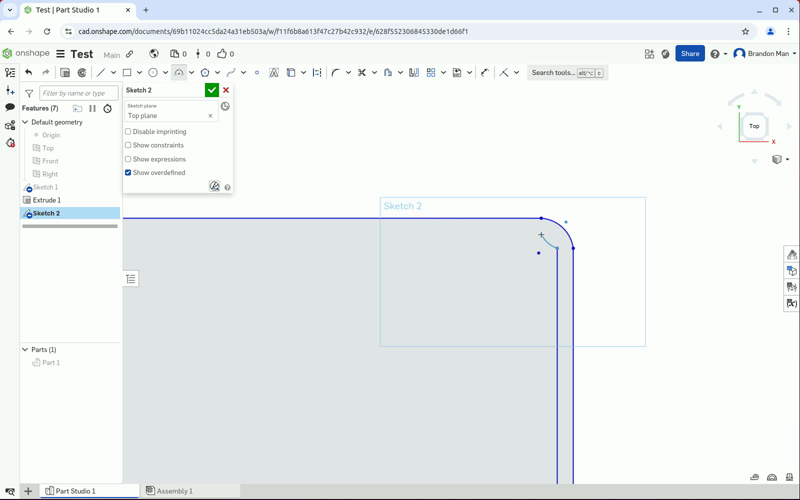
scroll(6)
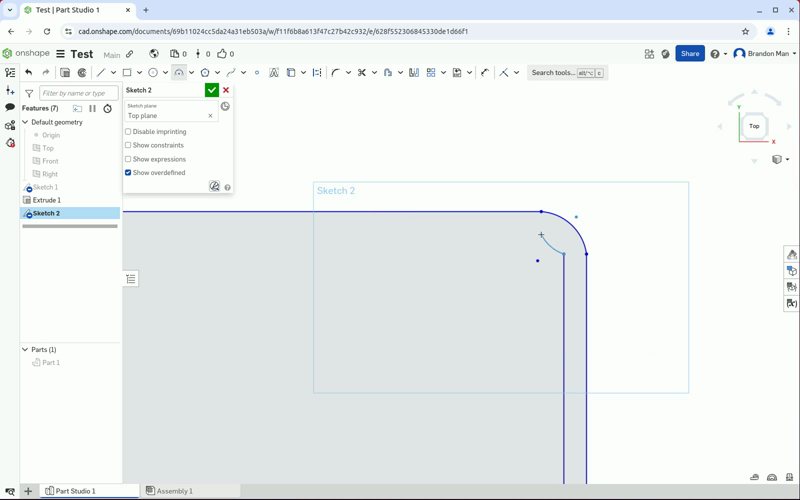
scroll(6)
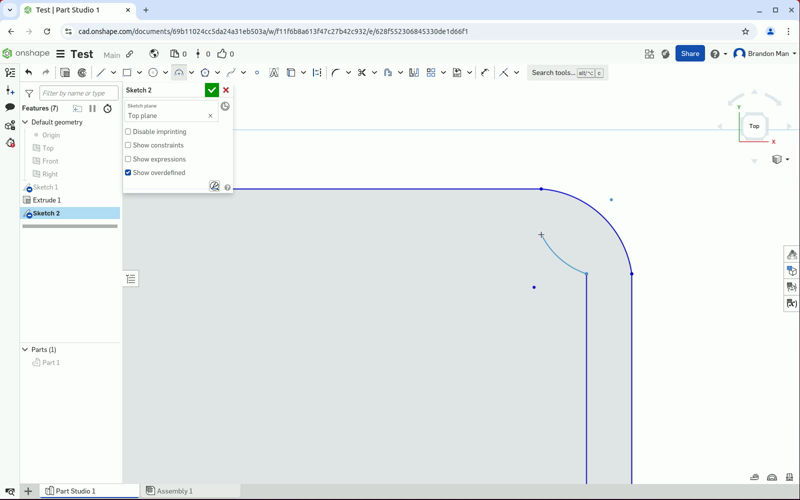
click(541, 234)
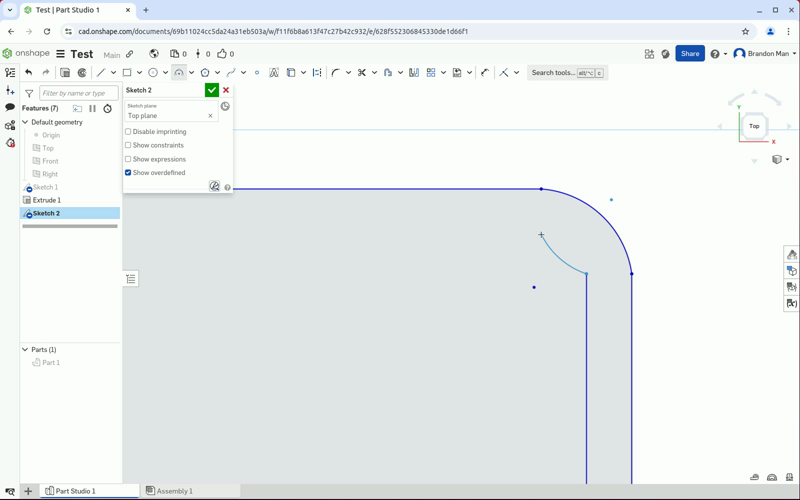
scroll(-6)
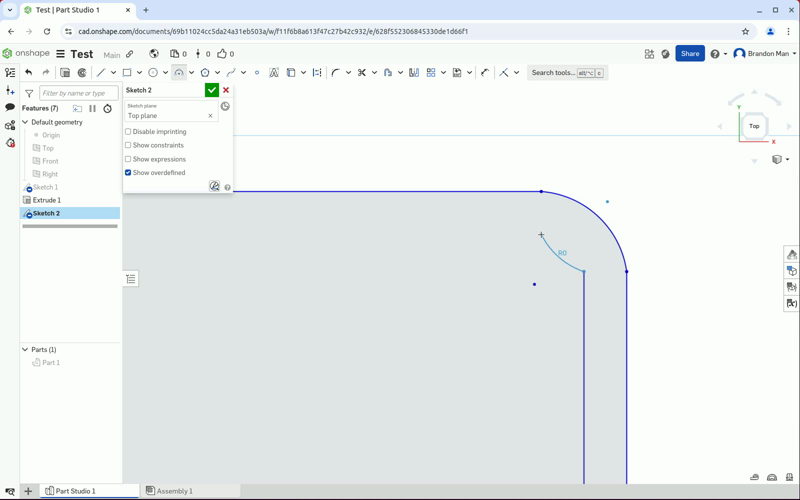
scroll(-6)
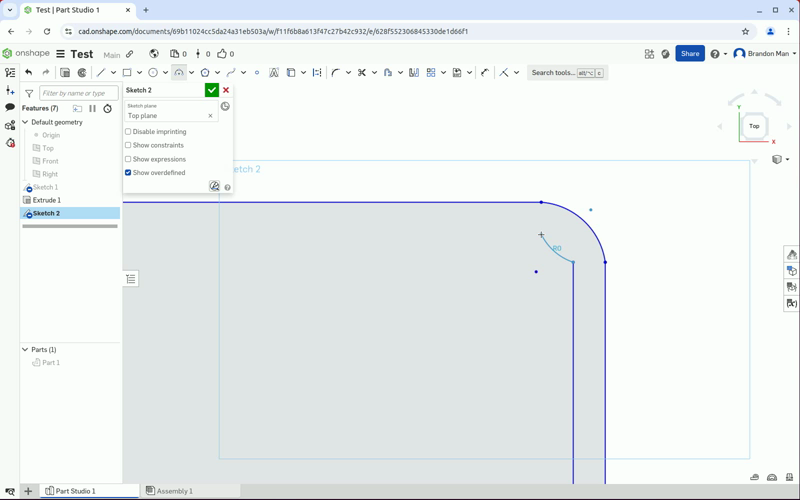
scroll(-6)
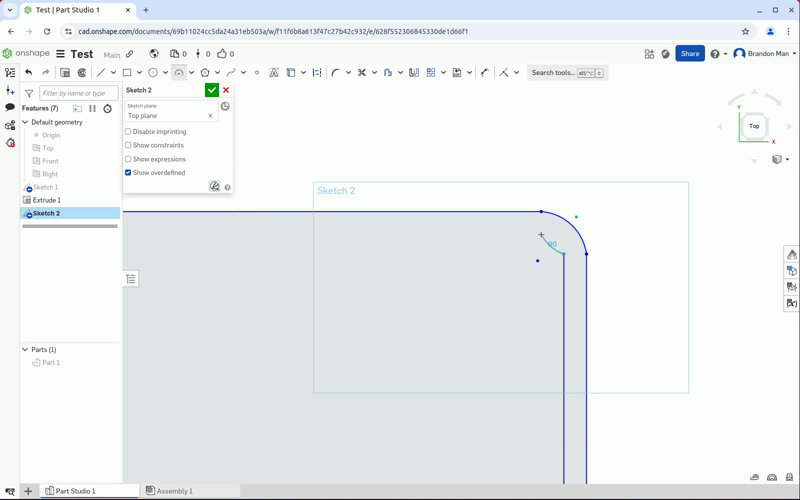
scroll(-6)
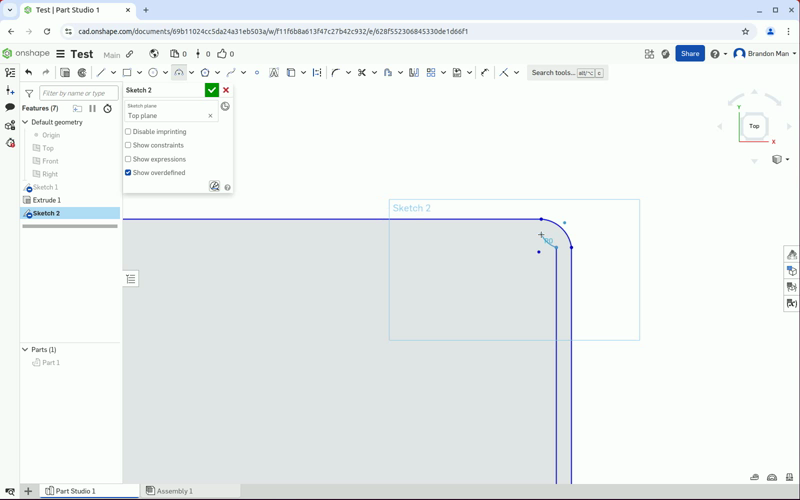
scroll(-6)
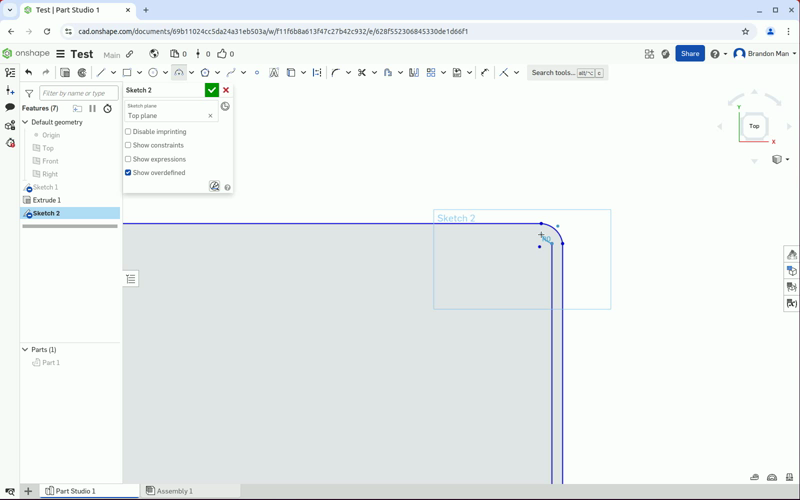
scroll(-6)
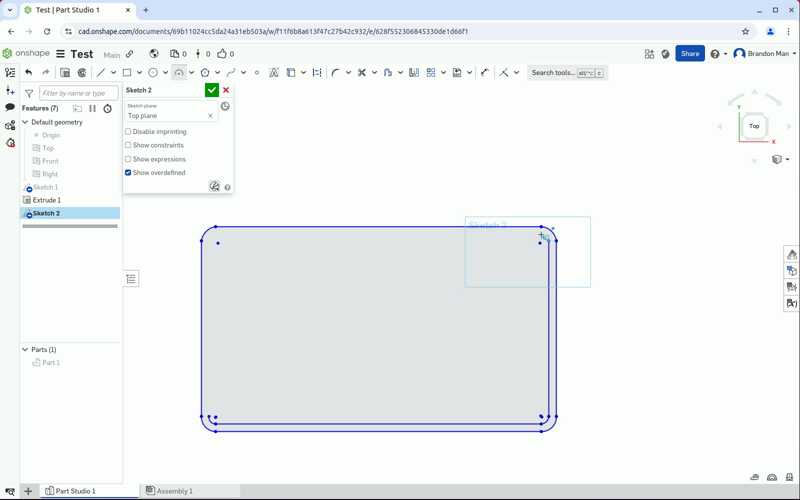
scroll(-6)
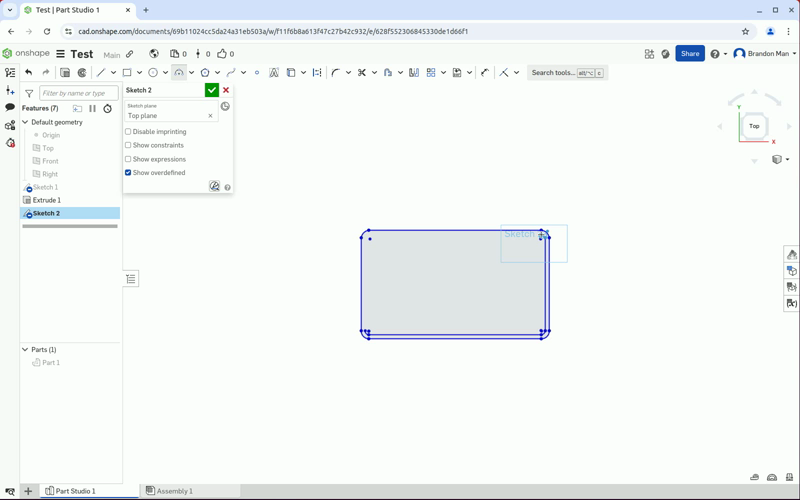
mouse_move(543, 235)
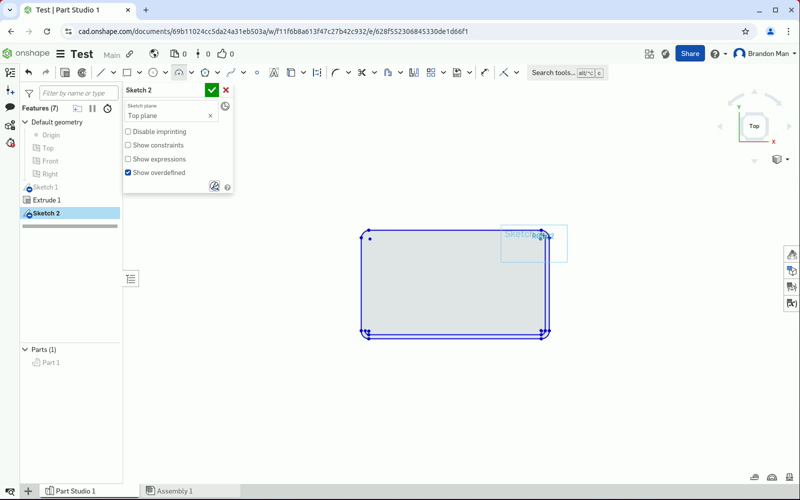
scroll(6)
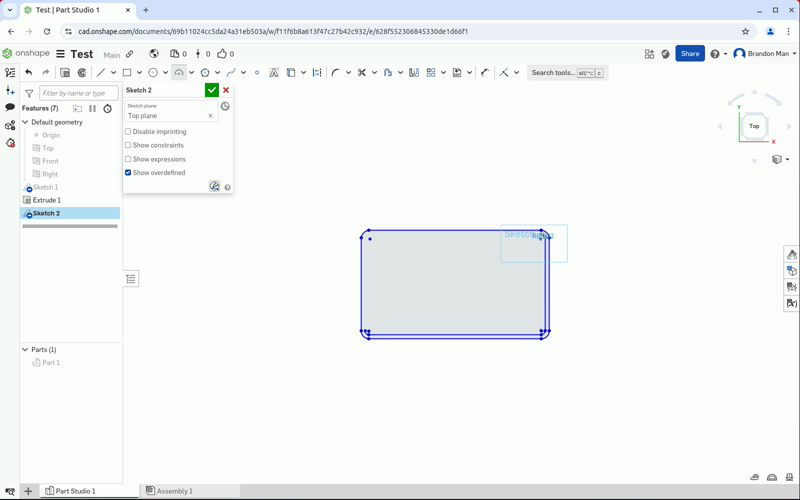
scroll(6)
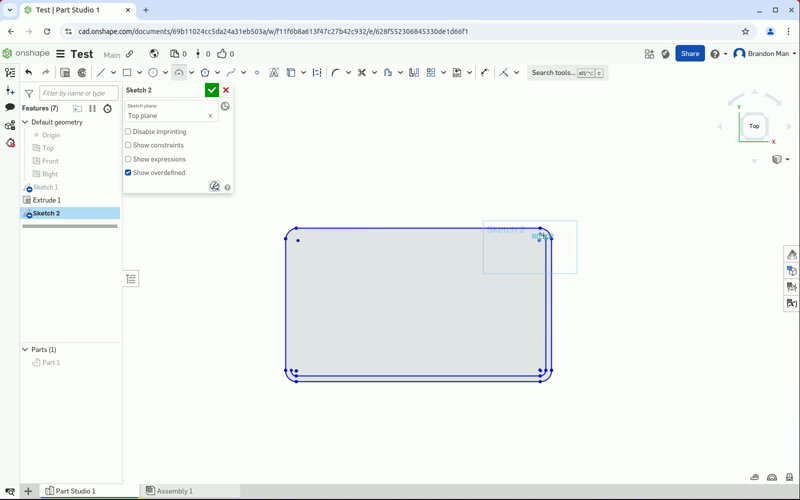
scroll(6)
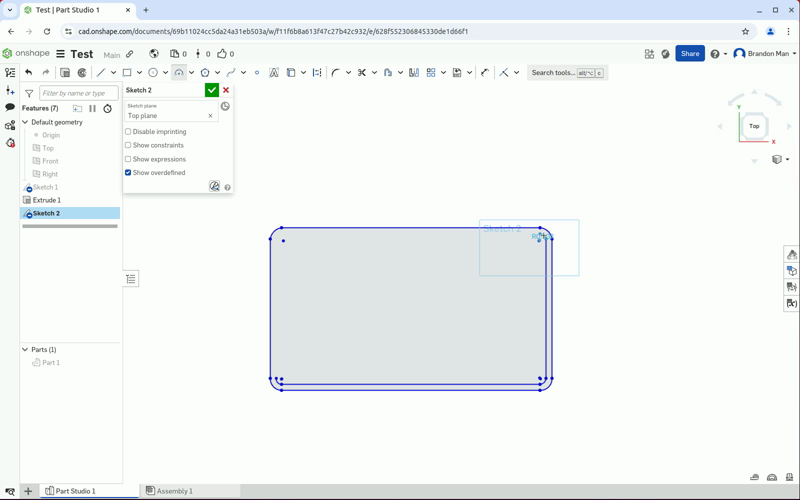
scroll(6)
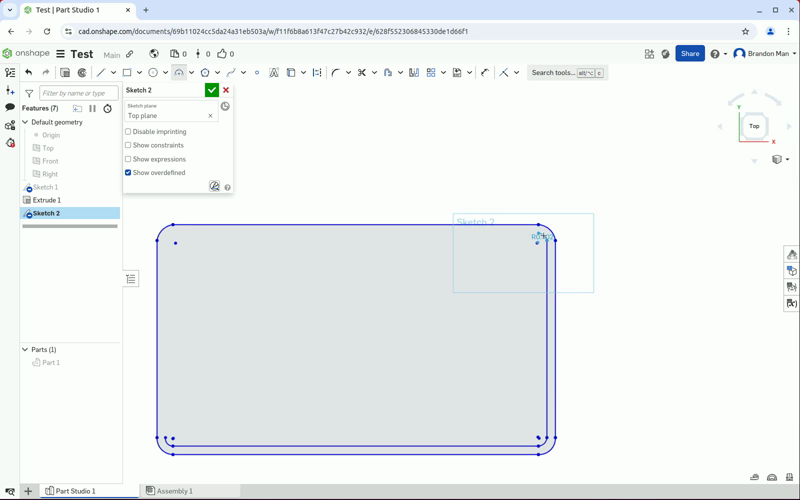
scroll(6)
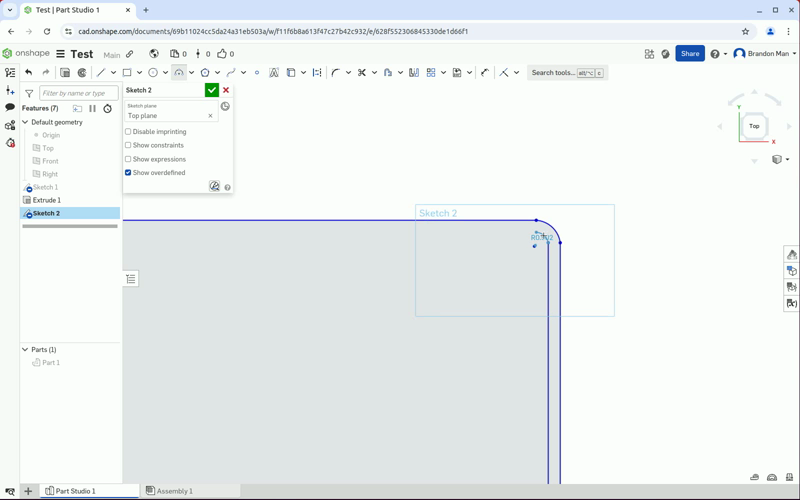
scroll(6)
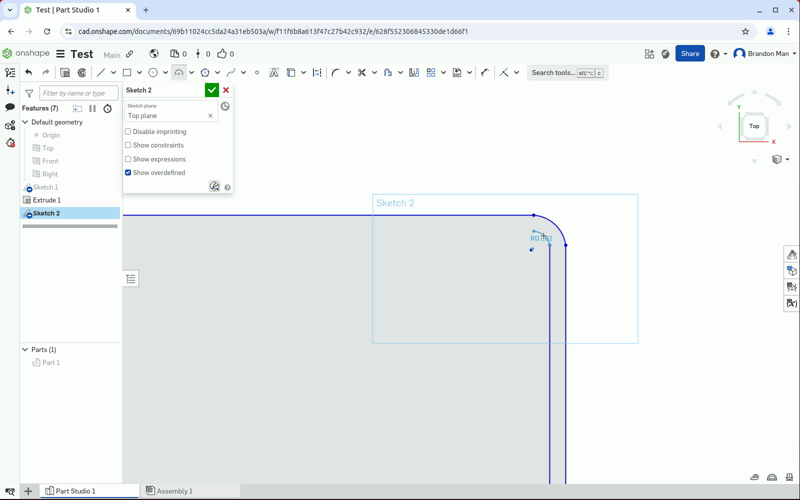
scroll(6)
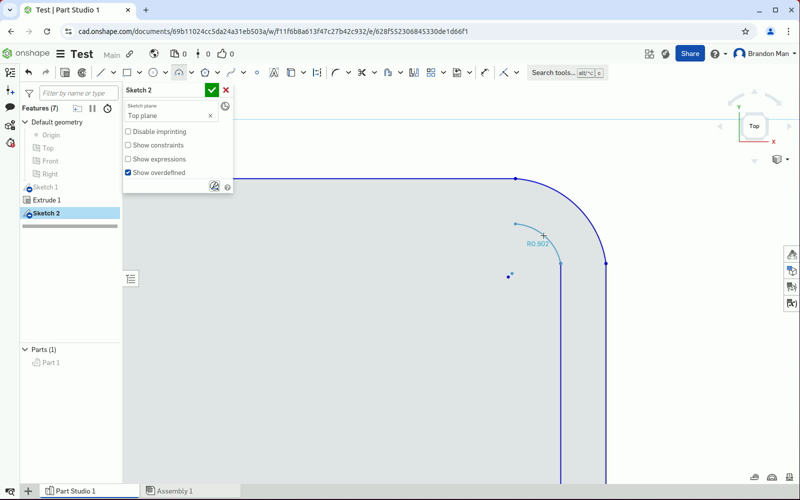
click(543, 235)
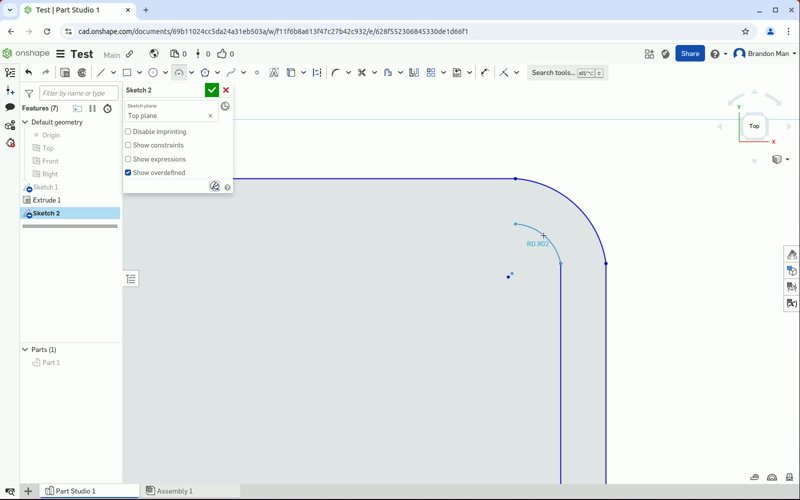
scroll(-6)
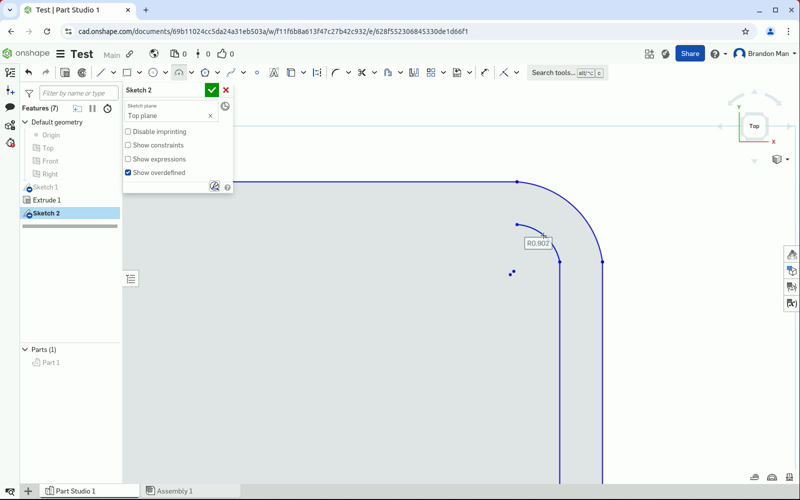
scroll(-6)
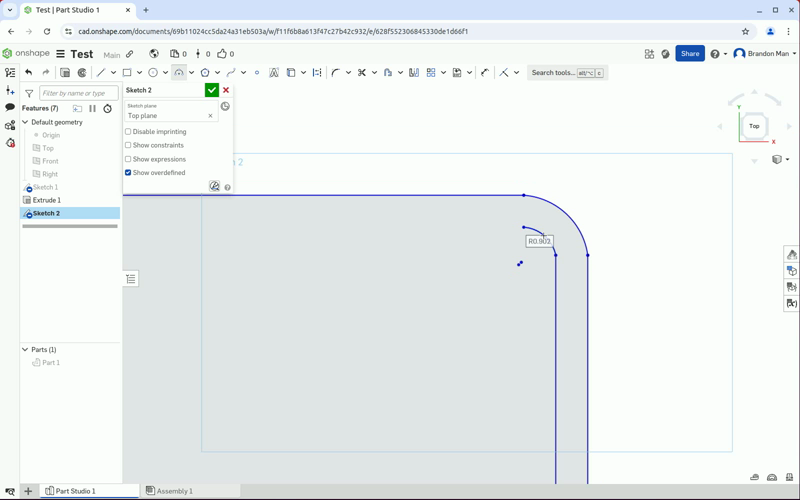
scroll(-6)
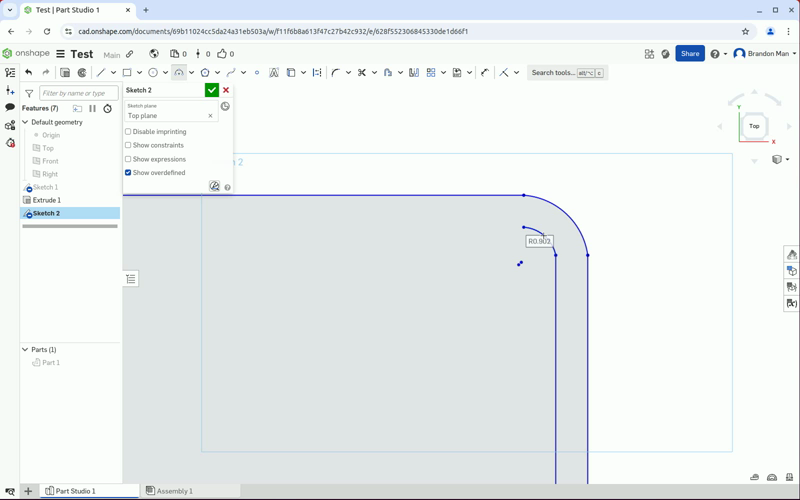
scroll(-6)
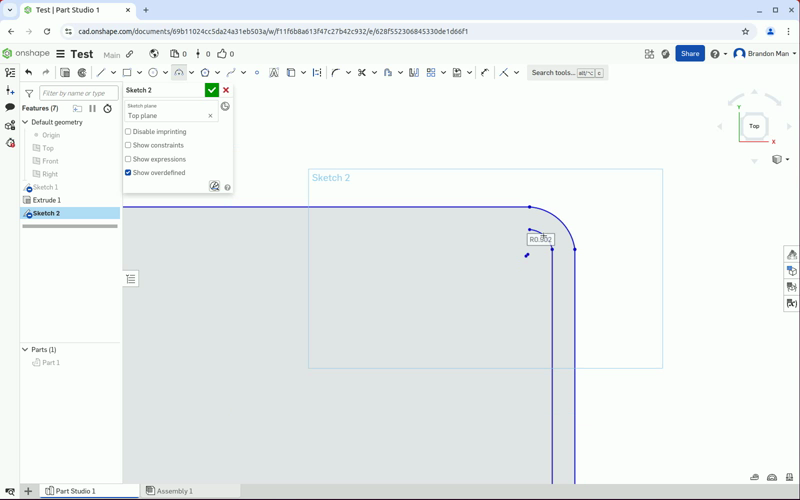
scroll(-6)
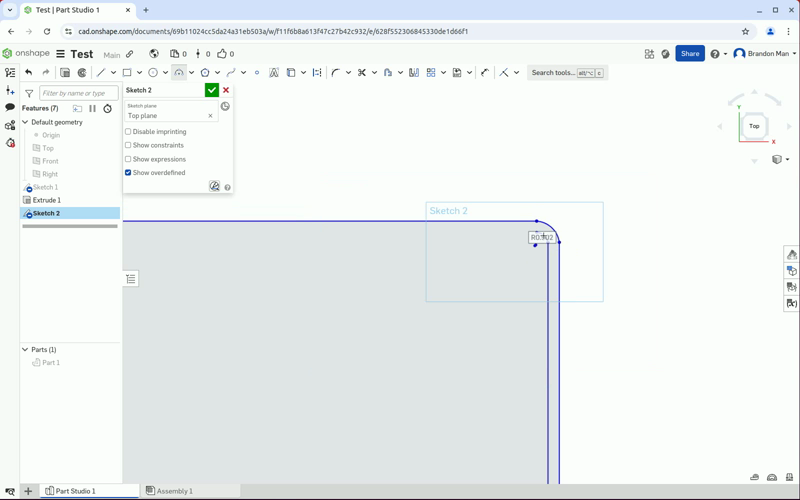
scroll(-6)
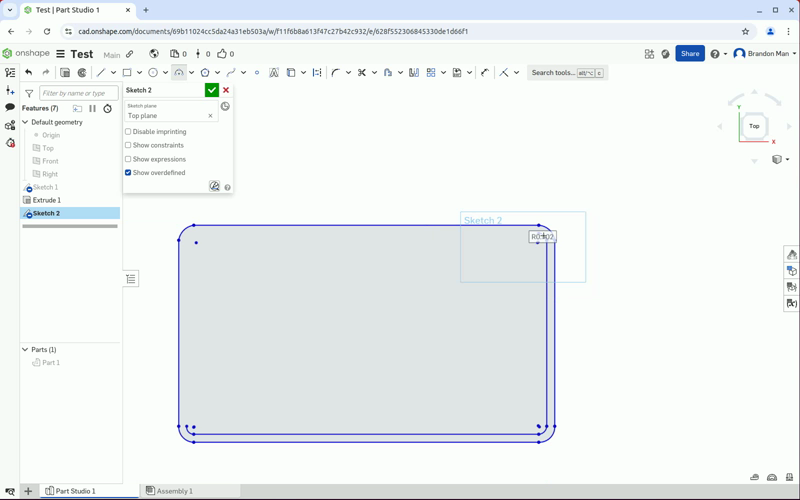
scroll(-6)
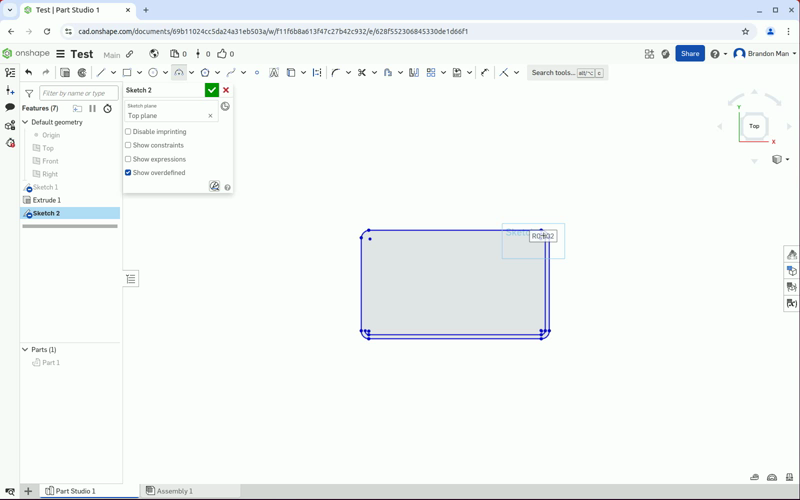
key_up(shift)
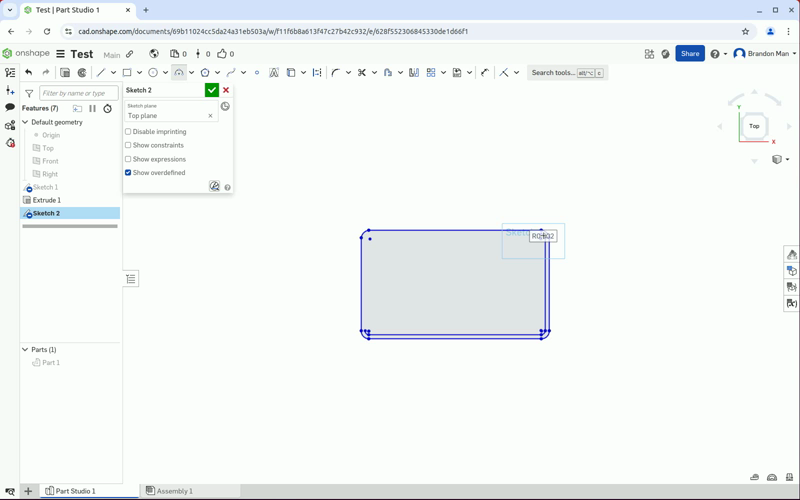
key(esc)
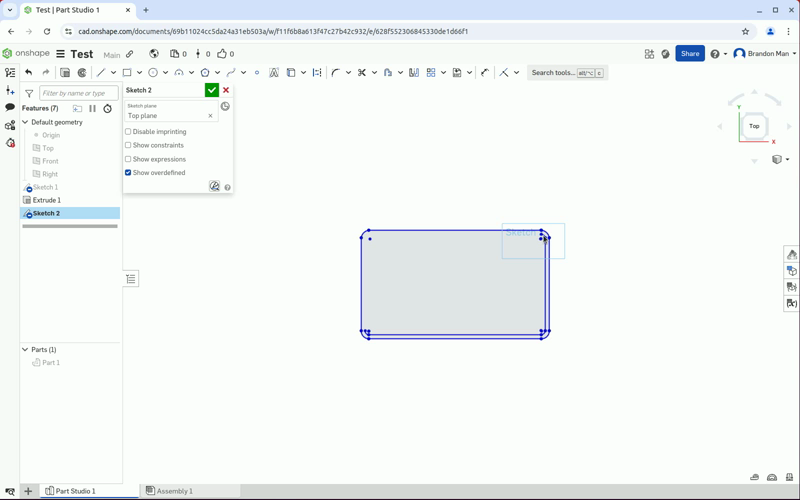
key(l)
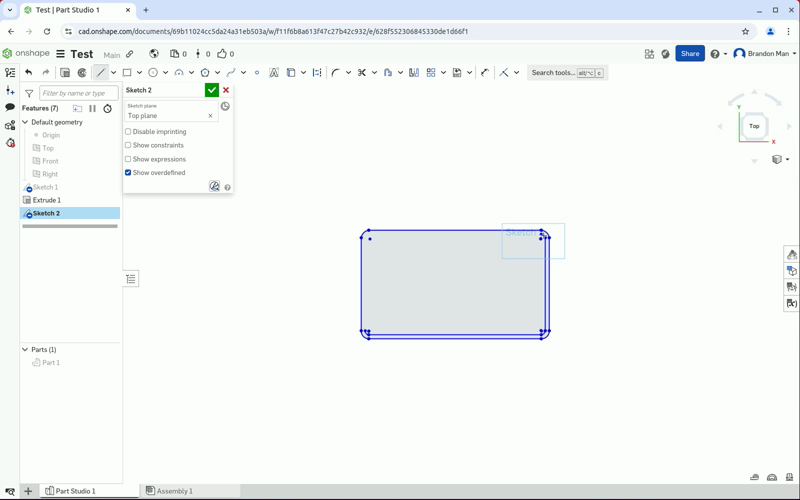
mouse_move(541, 234)
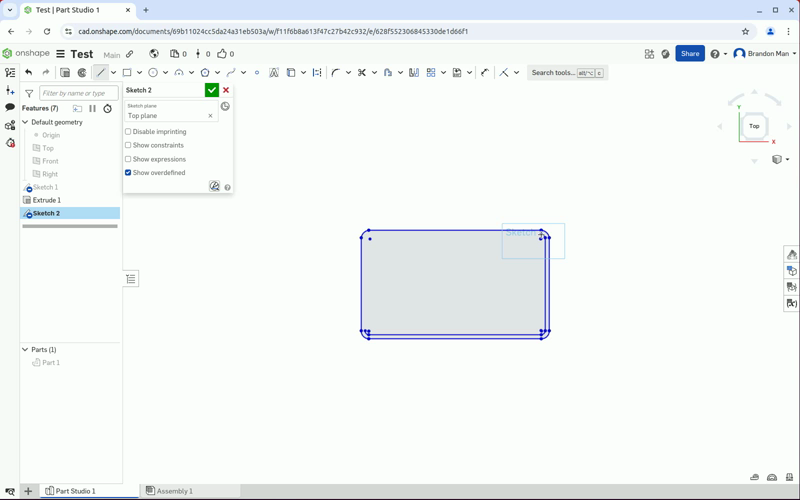
scroll(6)
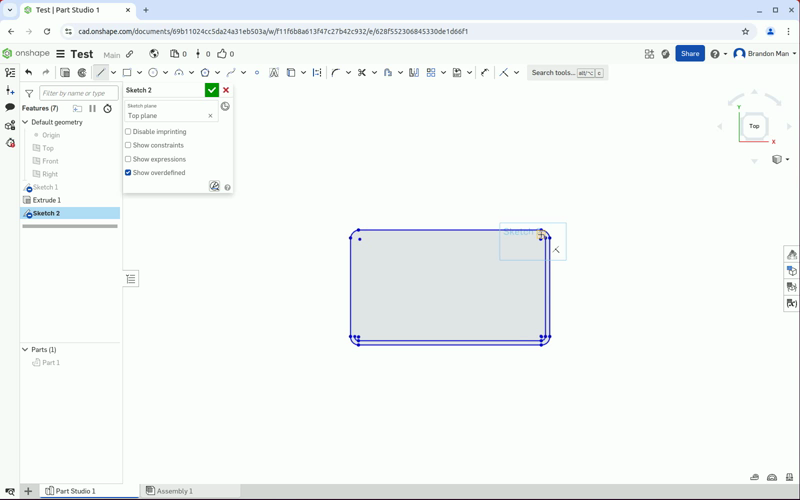
scroll(6)
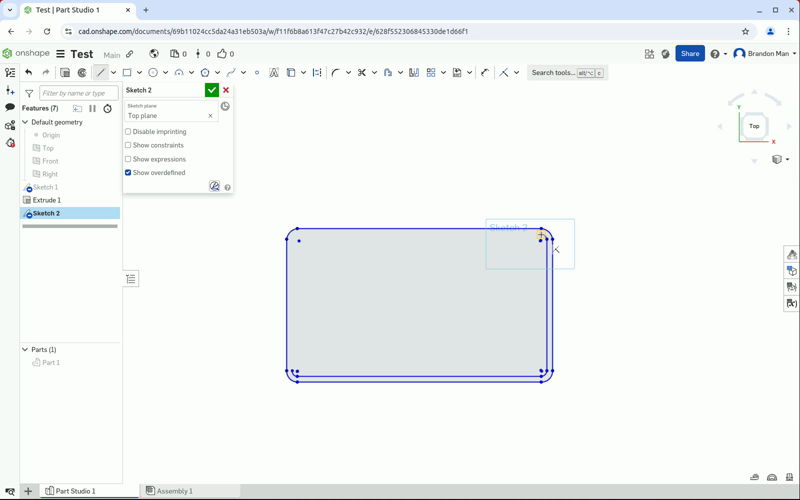
scroll(6)
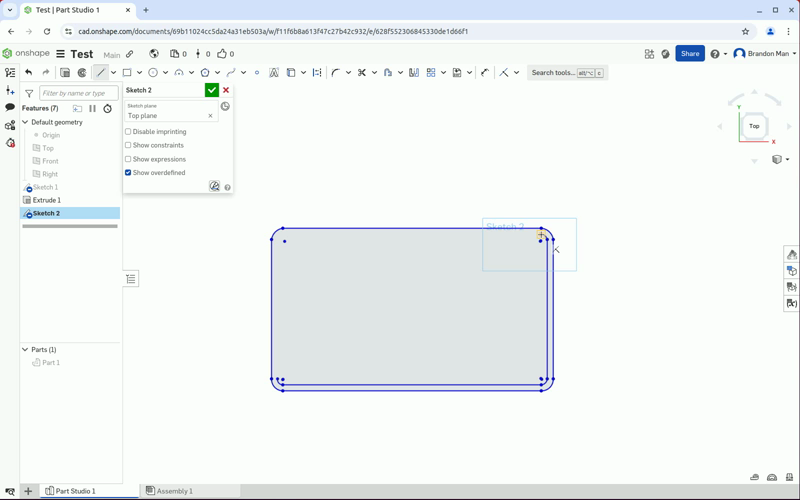
scroll(6)
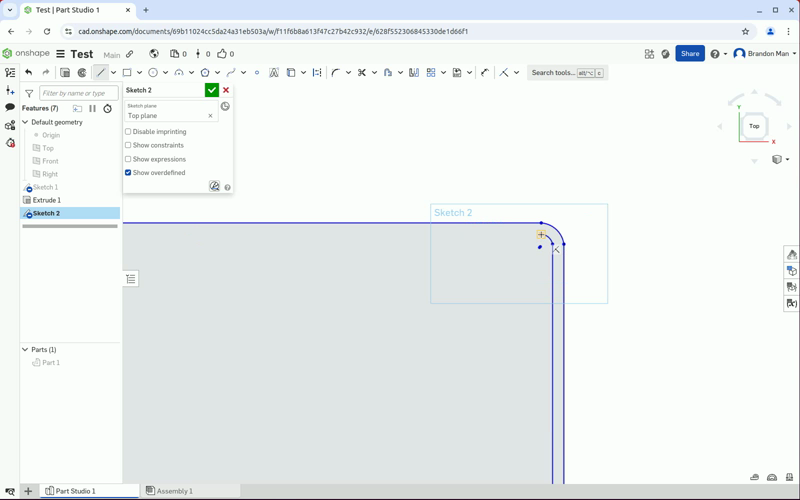
scroll(6)
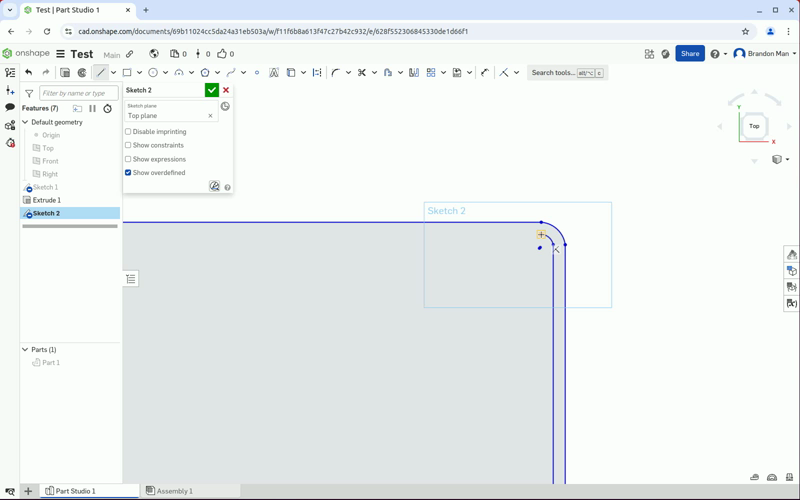
scroll(6)
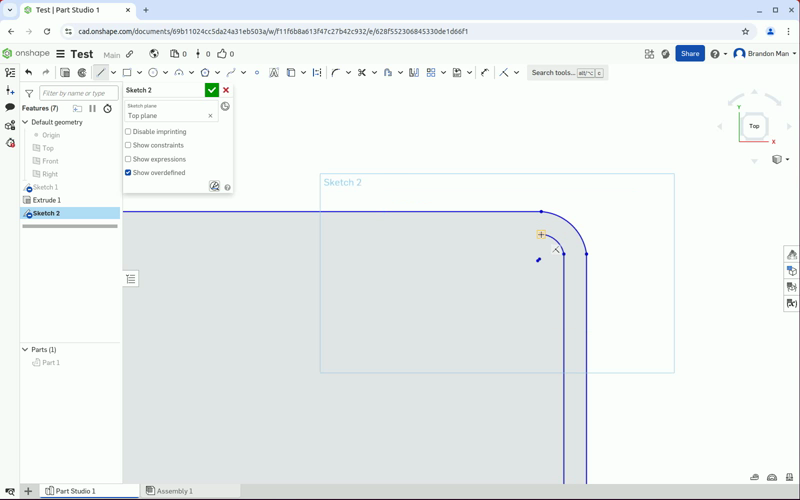
scroll(6)
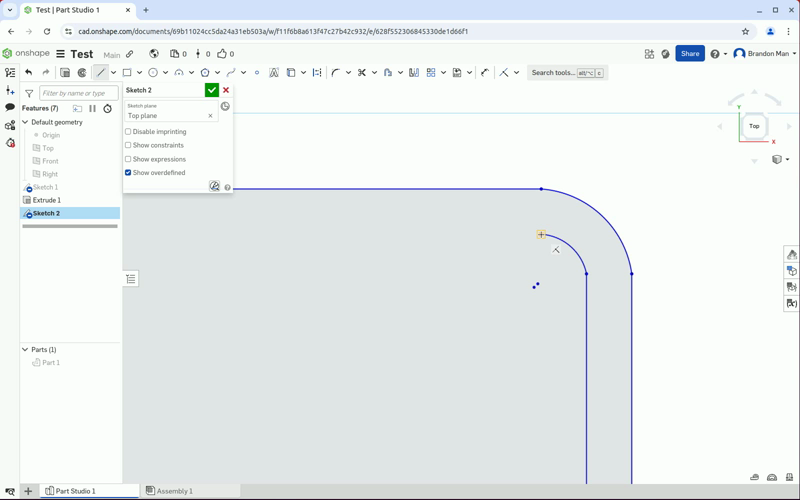
click(541, 234)
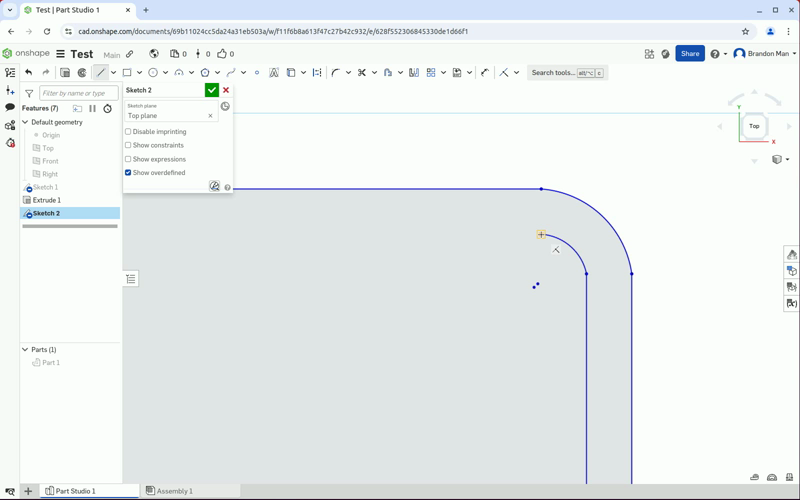
scroll(-6)
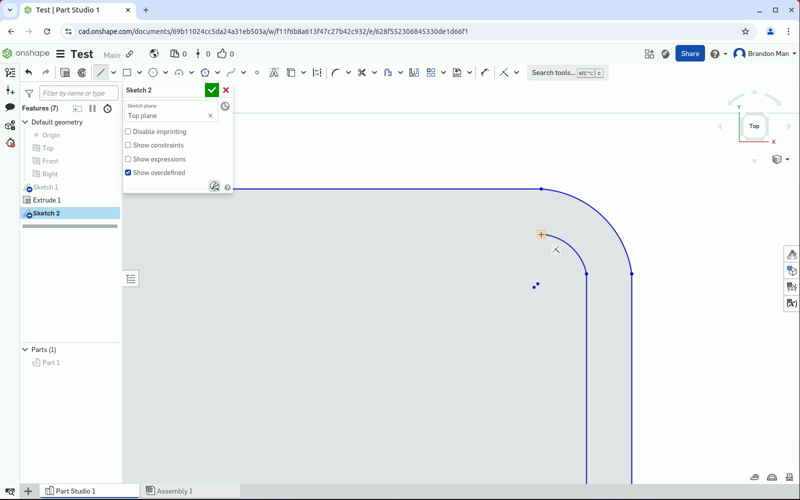
scroll(-6)
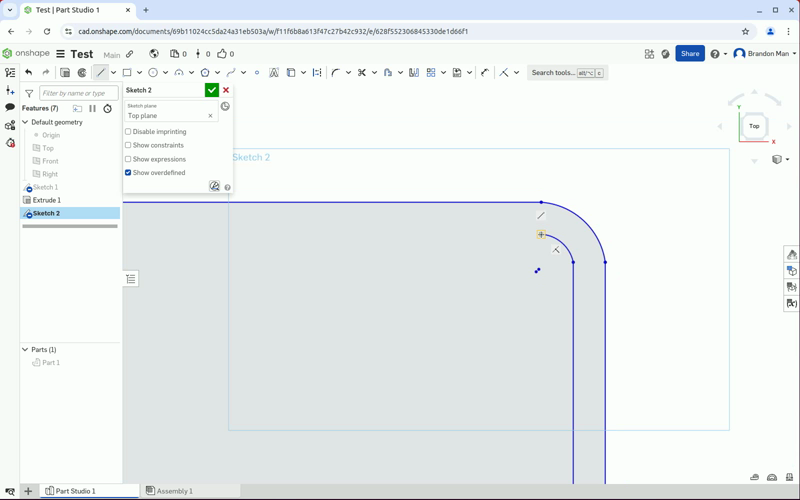
scroll(-6)
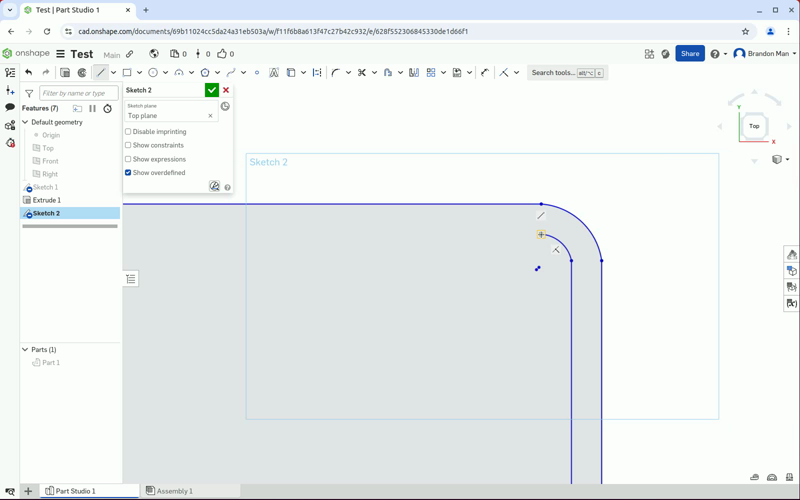
scroll(-6)
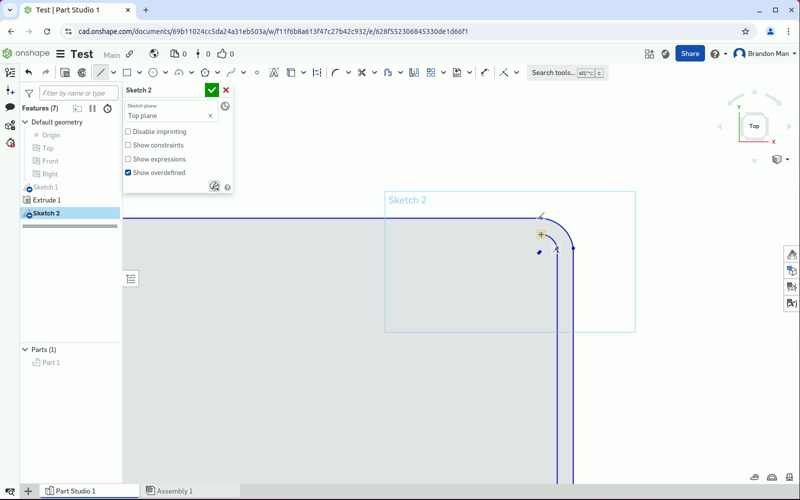
scroll(-6)
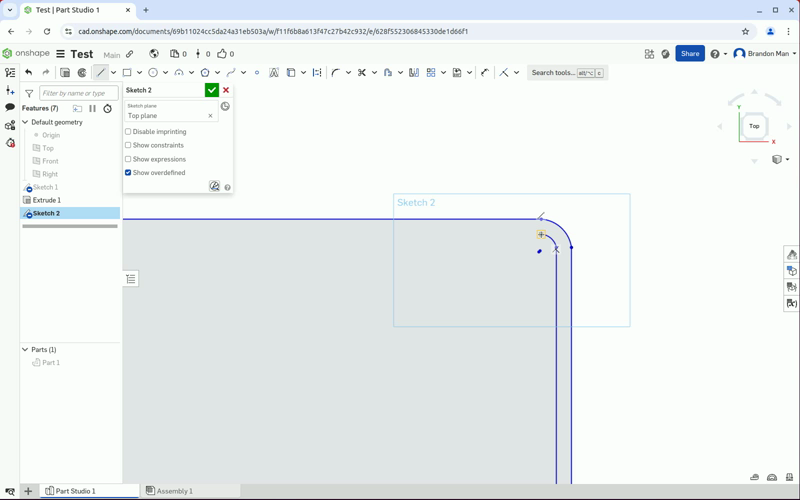
scroll(-6)
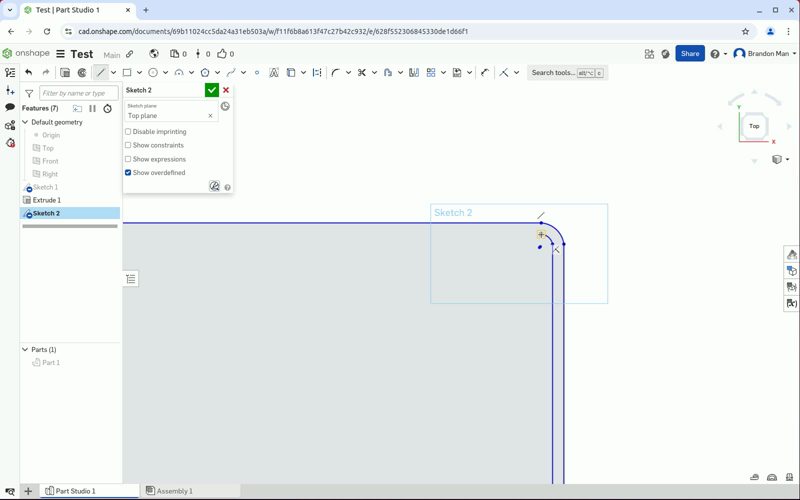
scroll(-6)
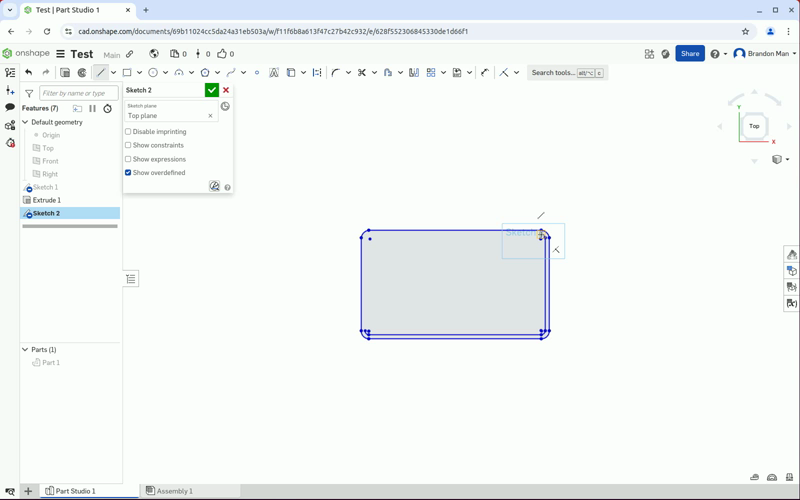
key_down(shift)
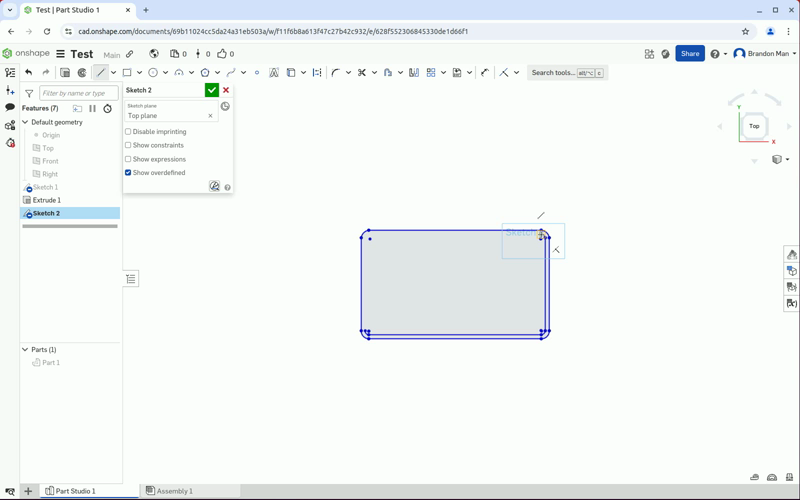
mouse_move(368, 234)
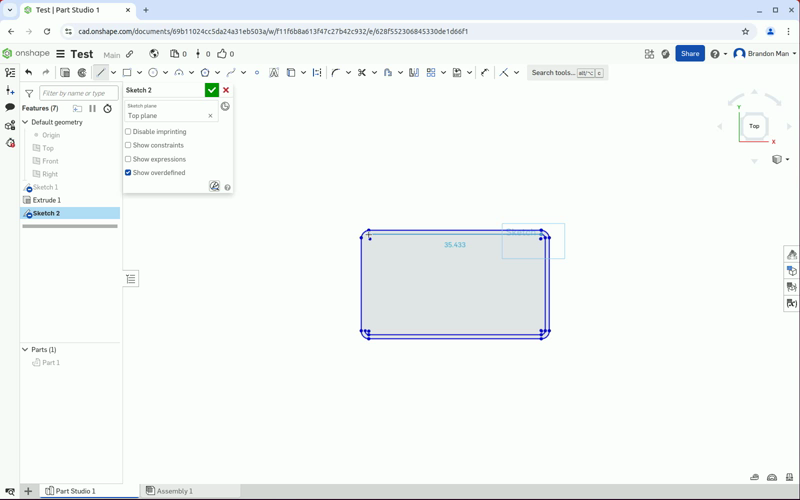
scroll(6)
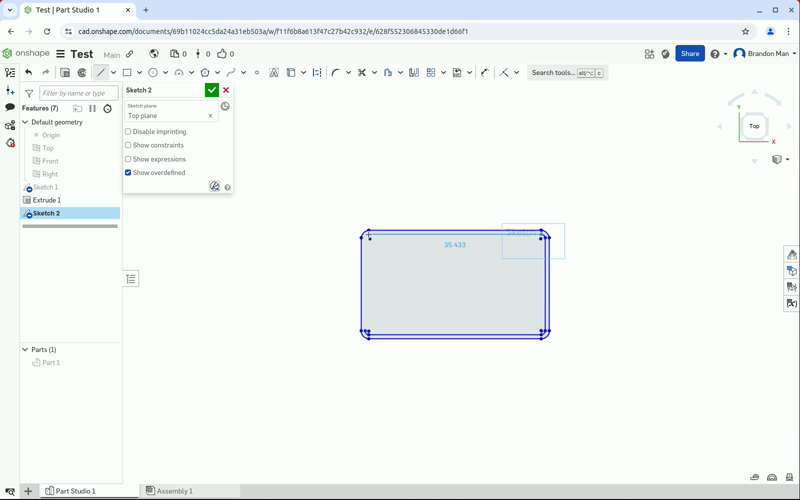
scroll(6)
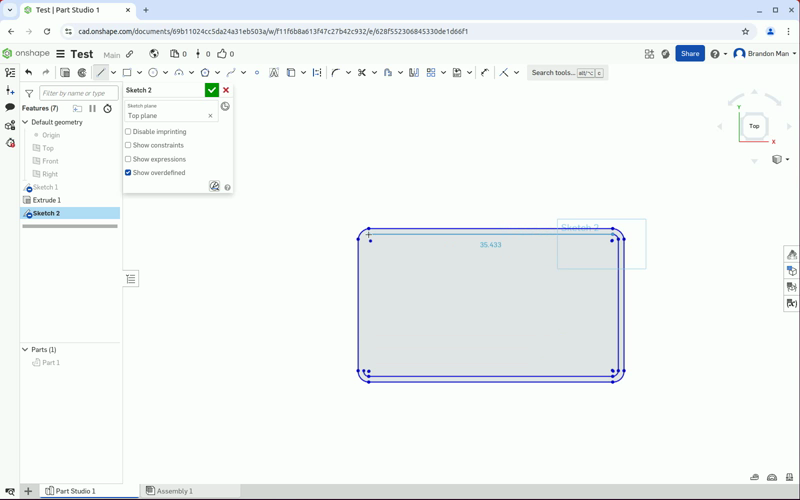
scroll(6)
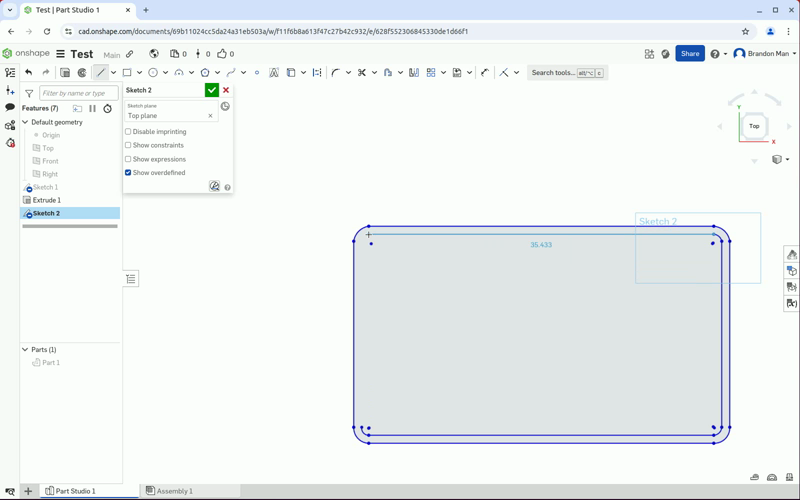
scroll(6)
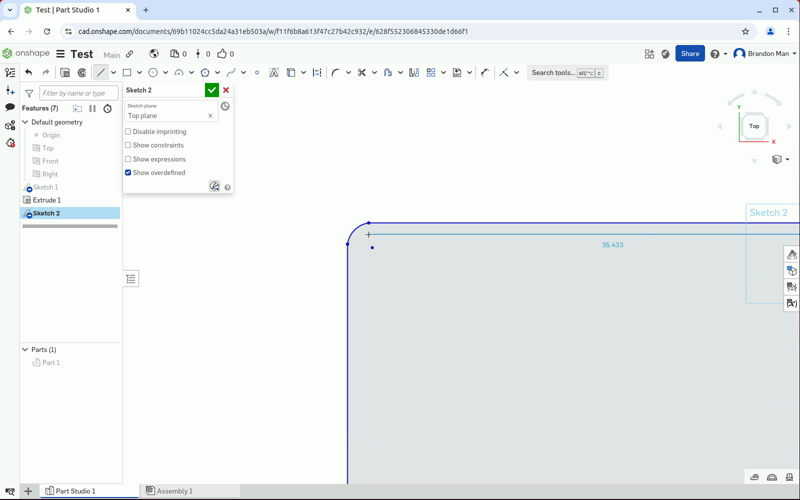
scroll(6)
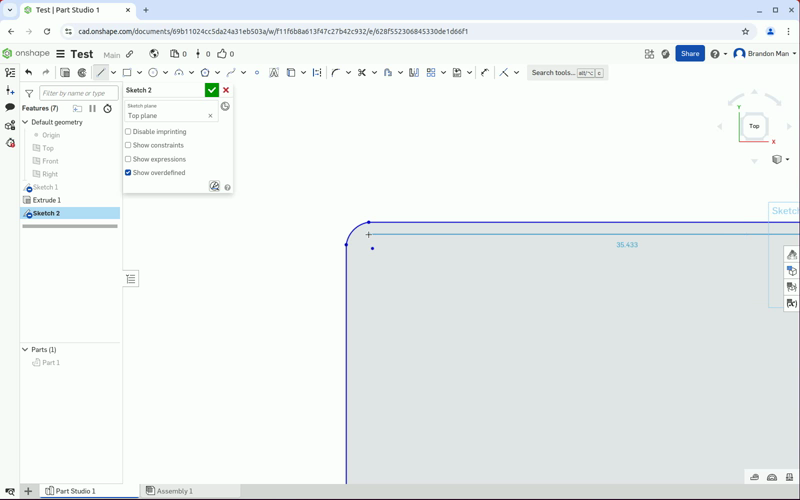
scroll(6)
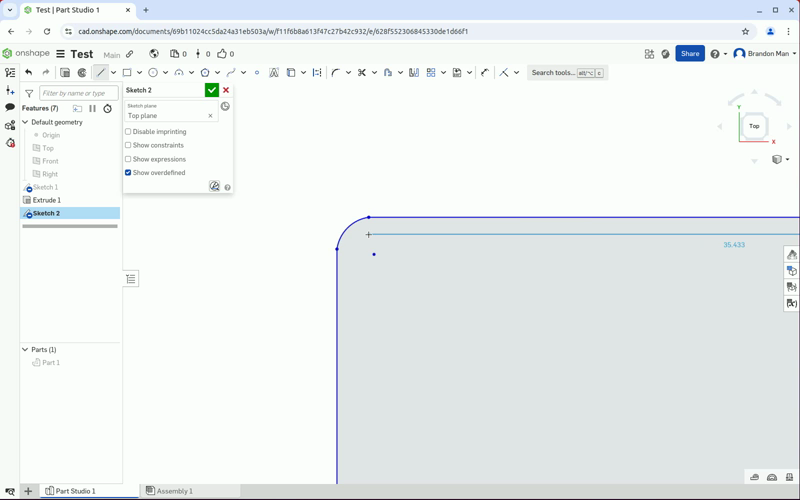
scroll(6)
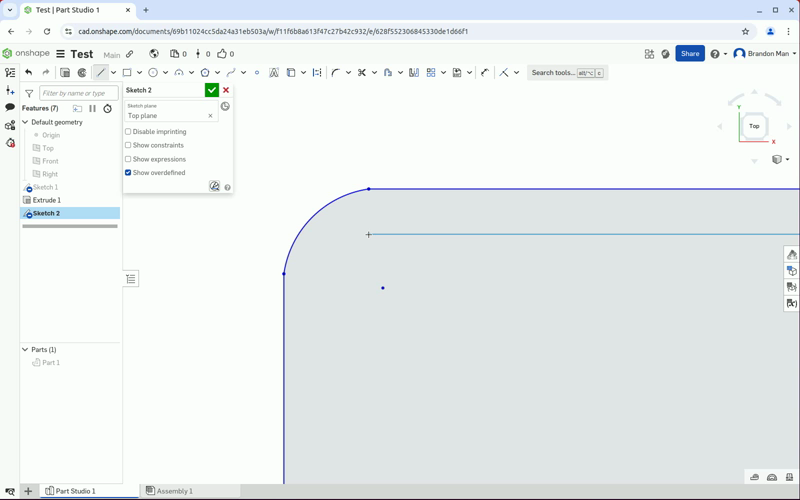
click(368, 234)
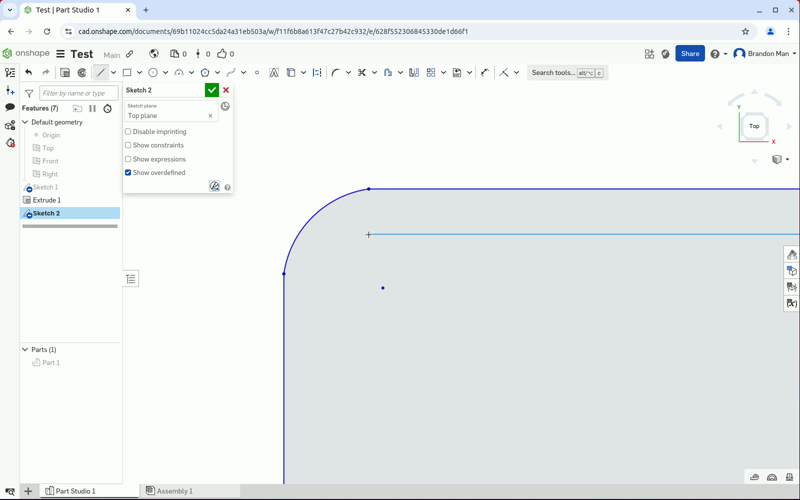
scroll(-6)
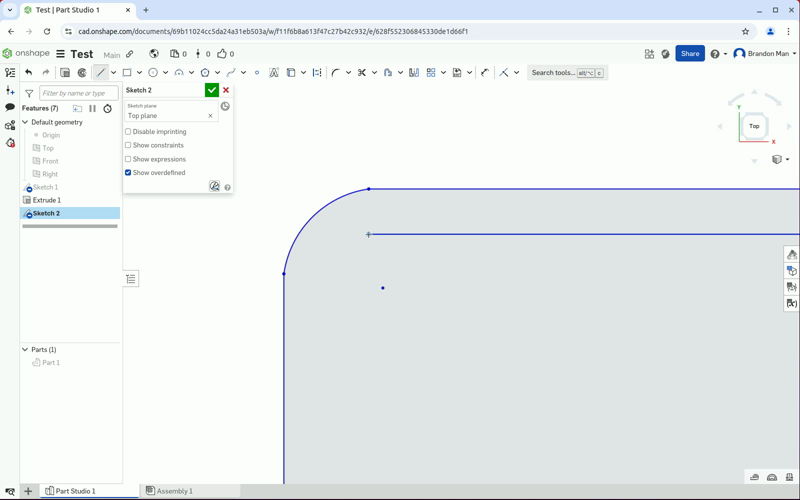
scroll(-6)
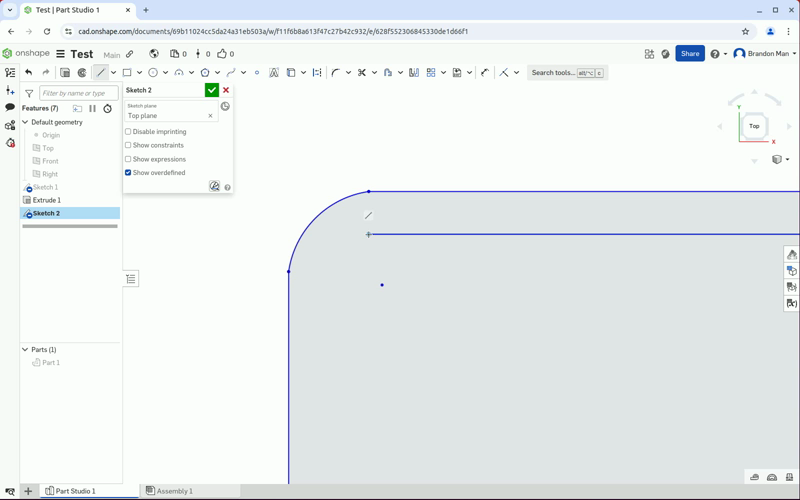
scroll(-6)
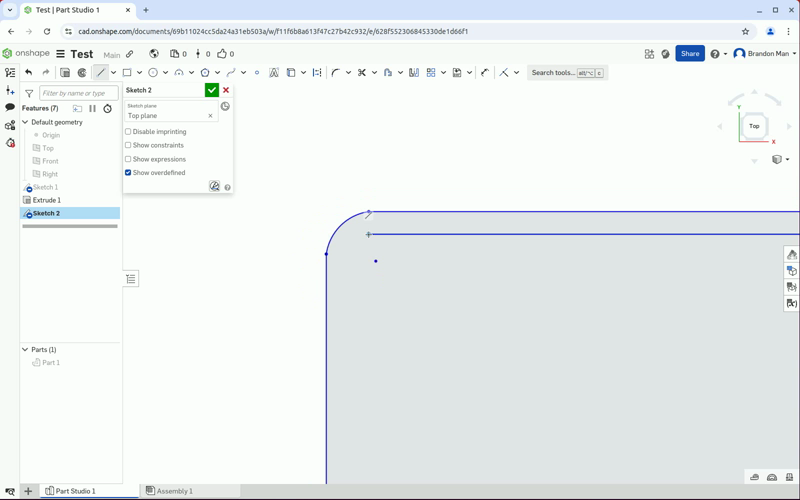
scroll(-6)
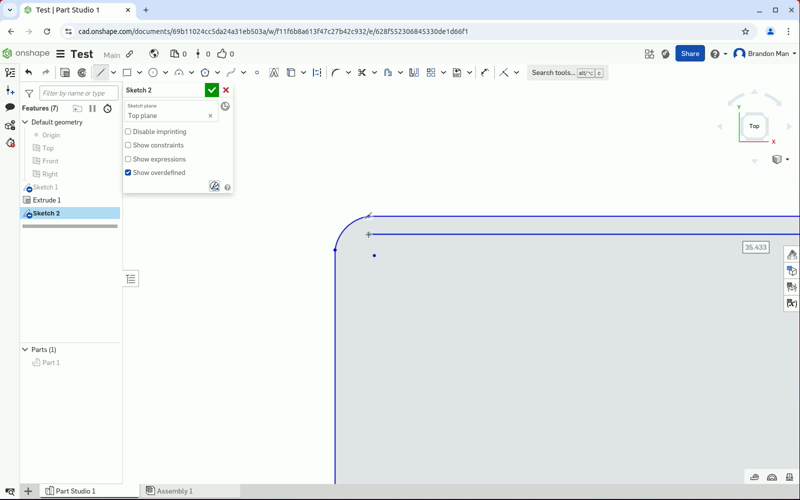
scroll(-6)
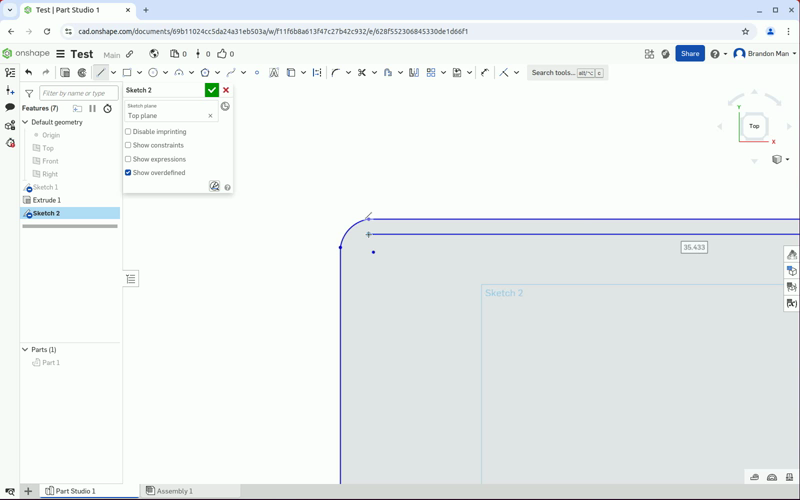
scroll(-6)
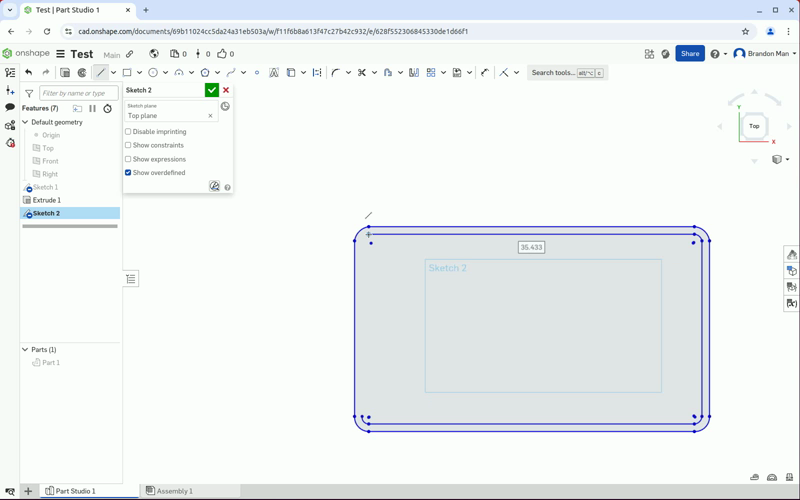
scroll(-6)
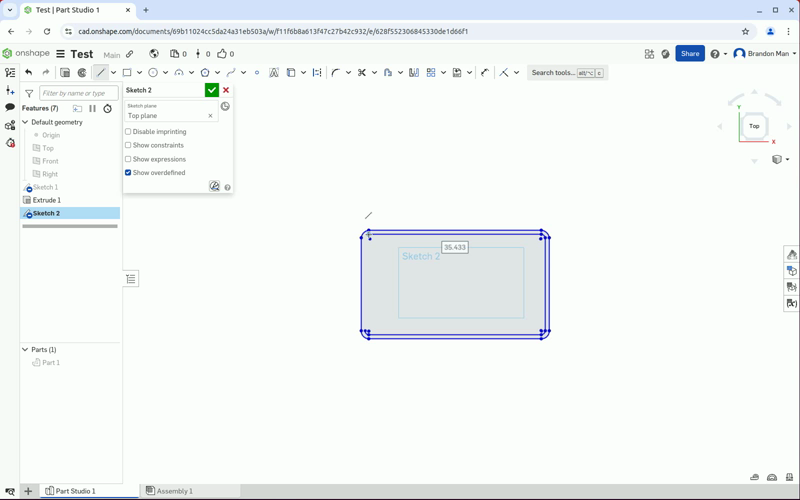
key_up(shift)
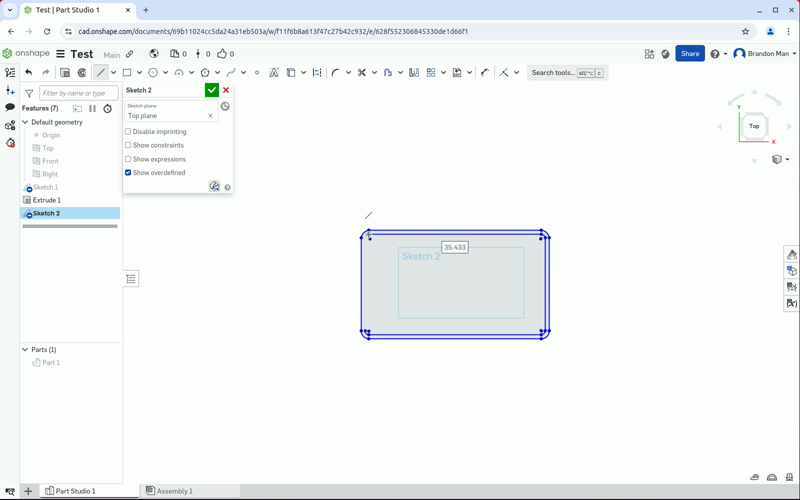
key(esc)
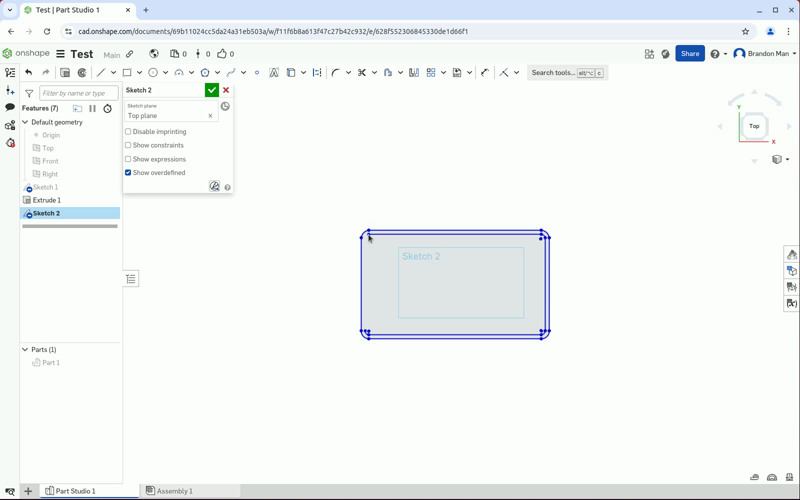
key(a)
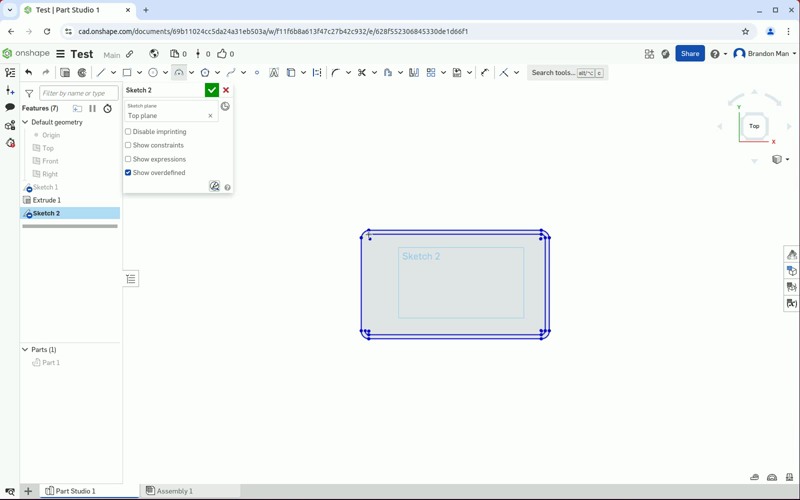
mouse_move(368, 234)
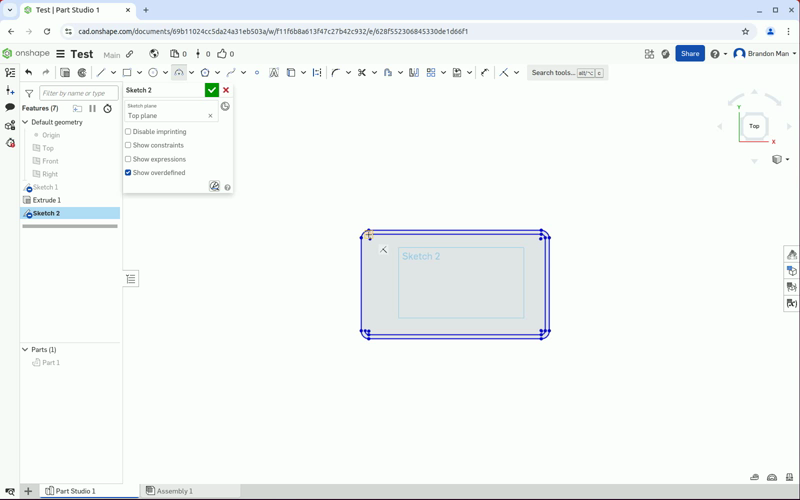
scroll(6)
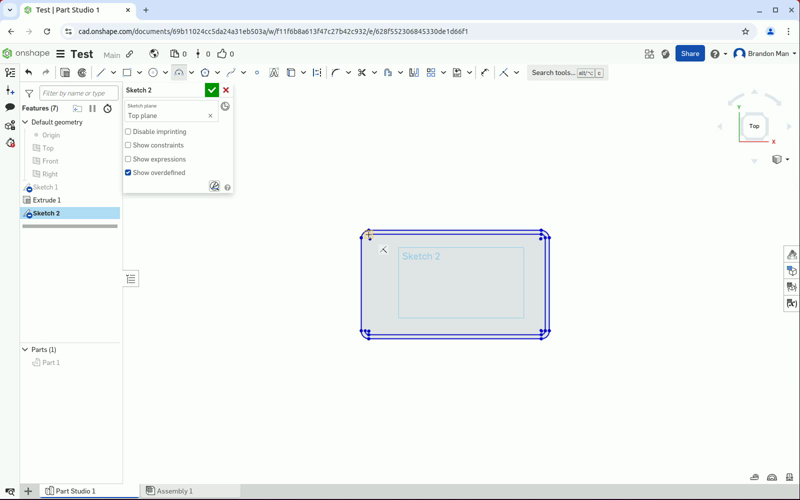
scroll(6)
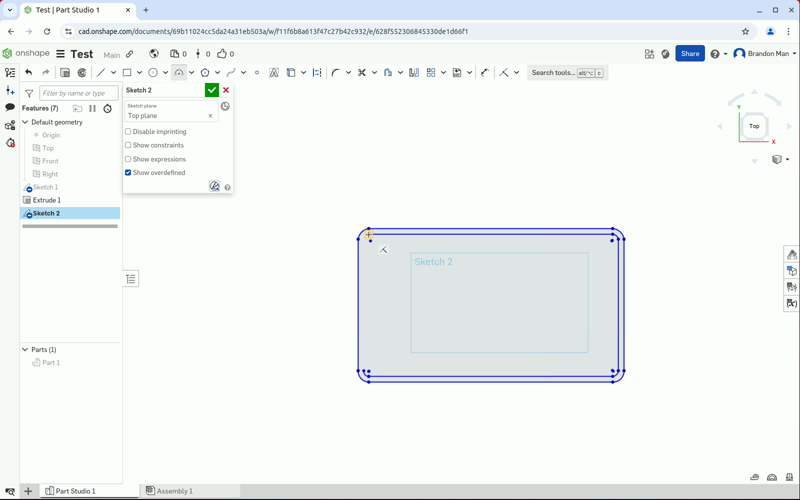
scroll(6)
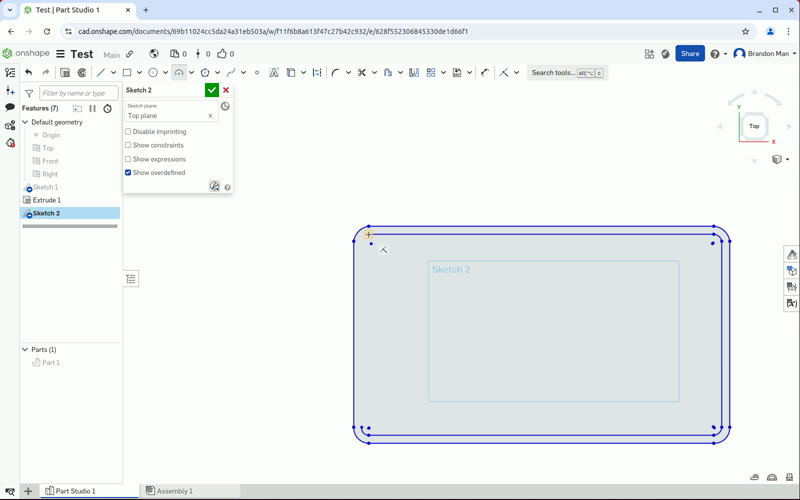
scroll(6)
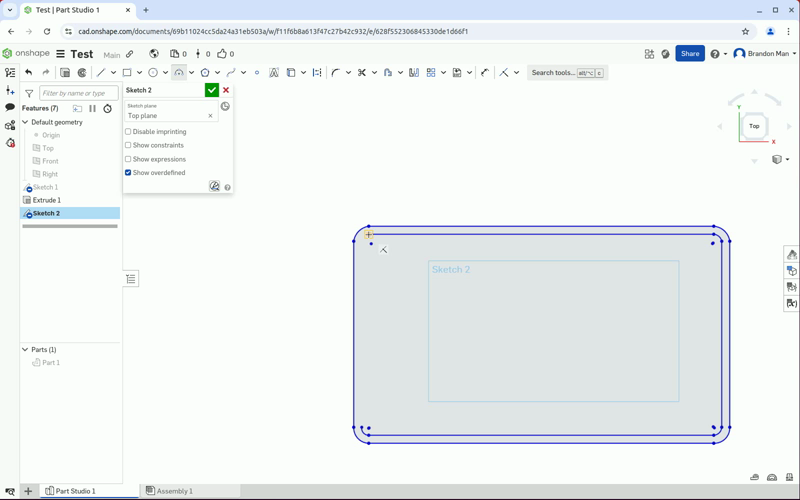
scroll(6)
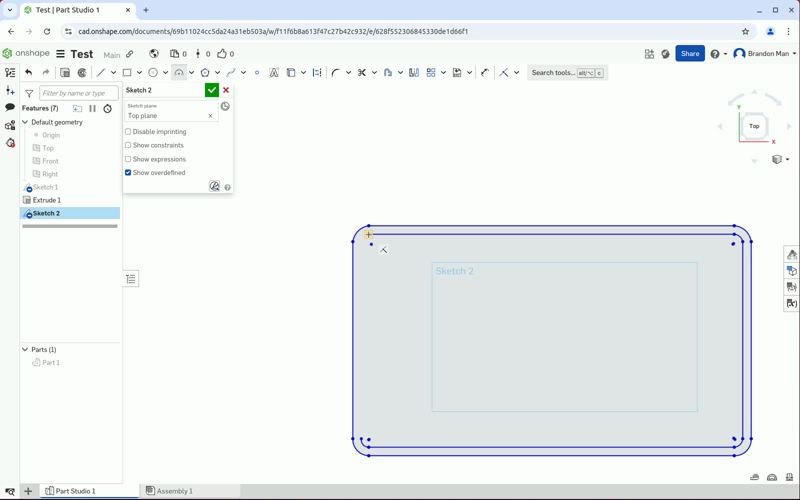
scroll(6)
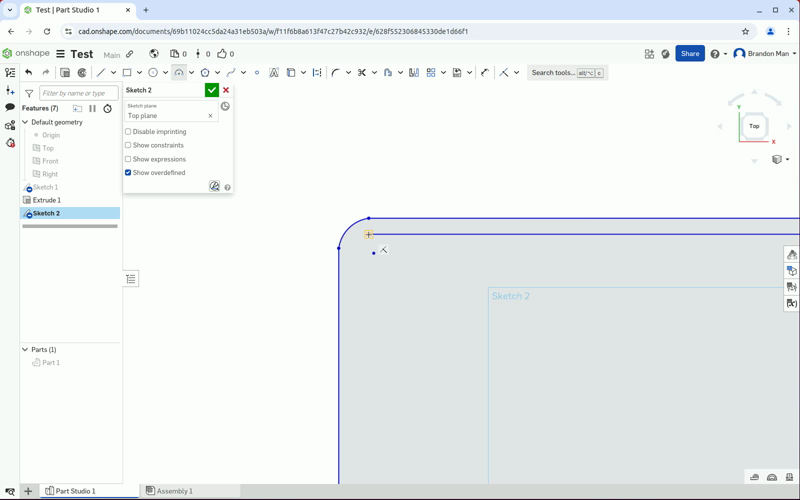
scroll(6)
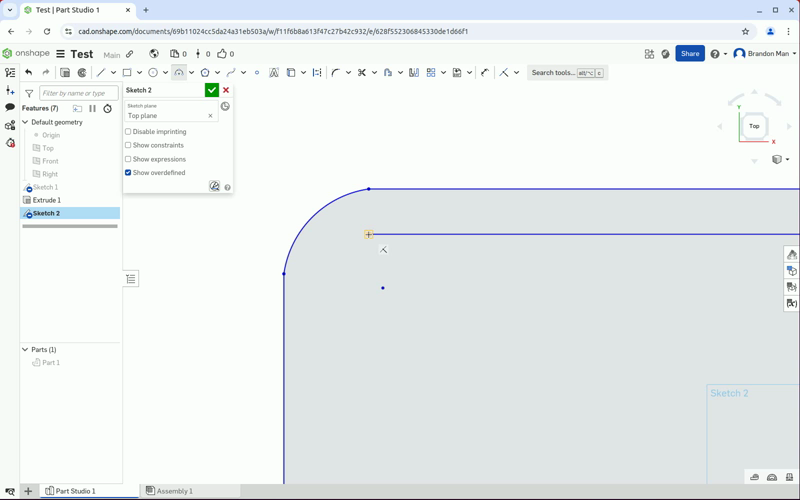
click(368, 234)
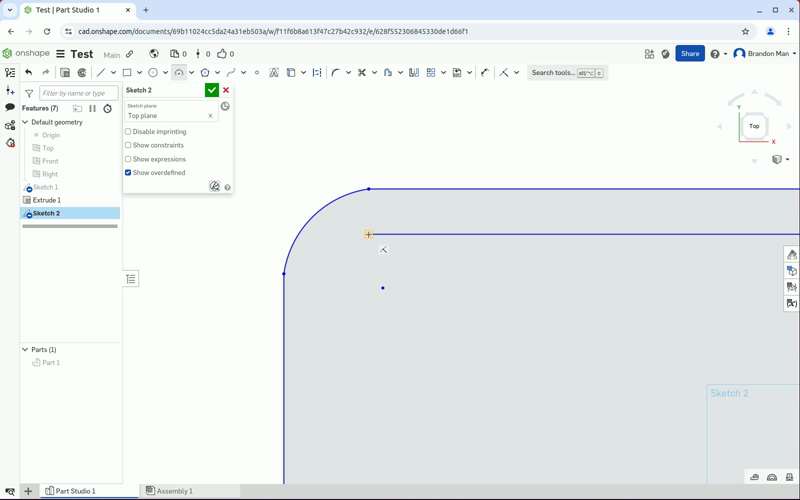
scroll(-6)
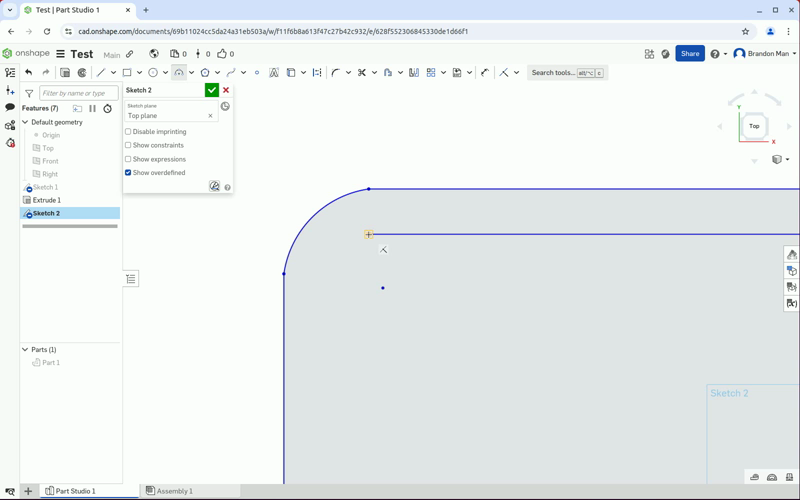
scroll(-6)
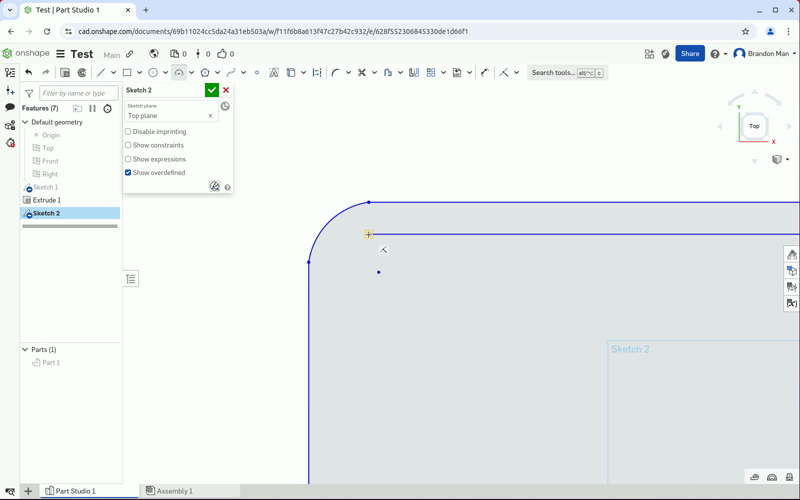
scroll(-6)
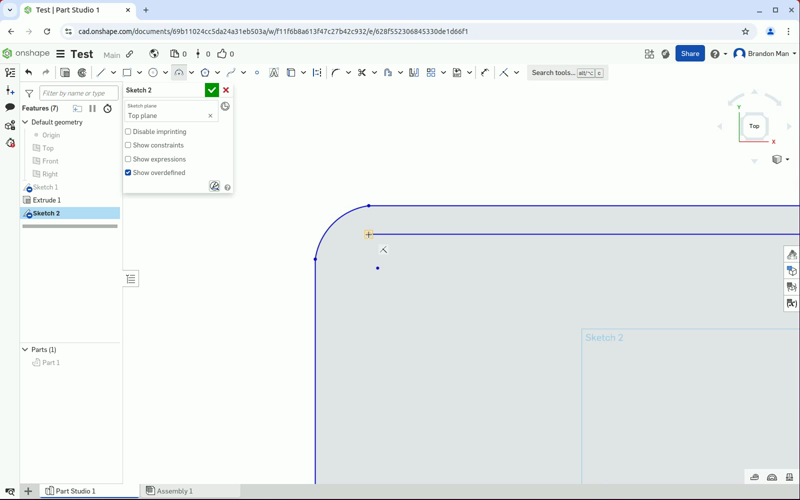
scroll(-6)
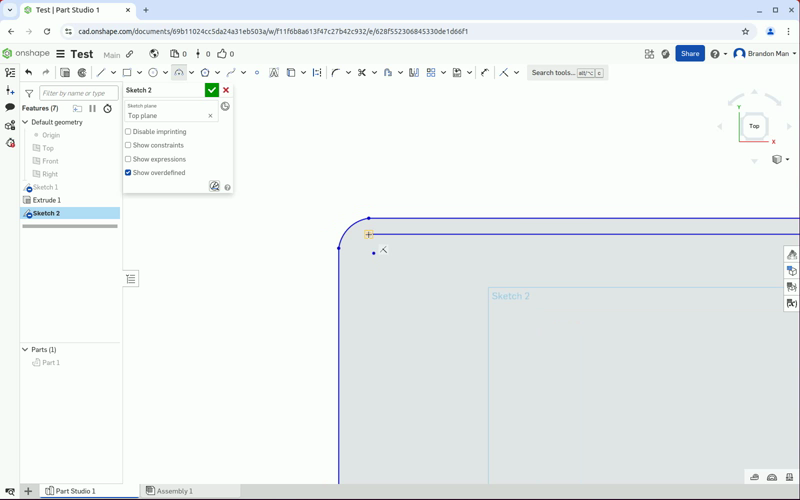
scroll(-6)
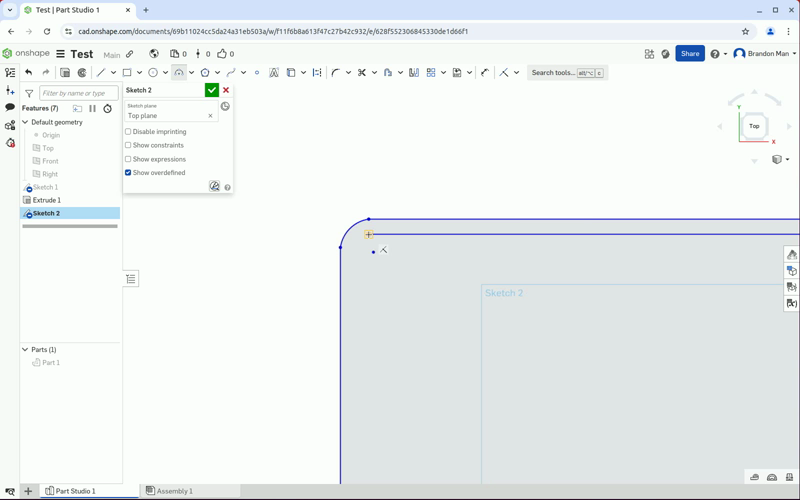
scroll(-6)
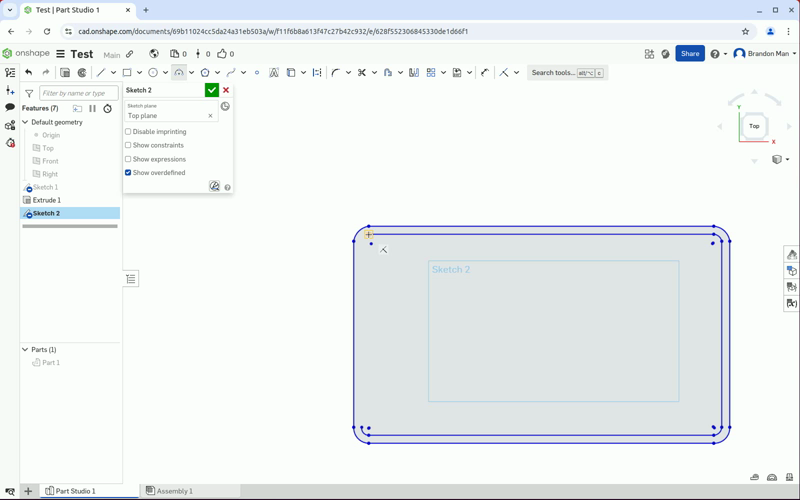
scroll(-6)
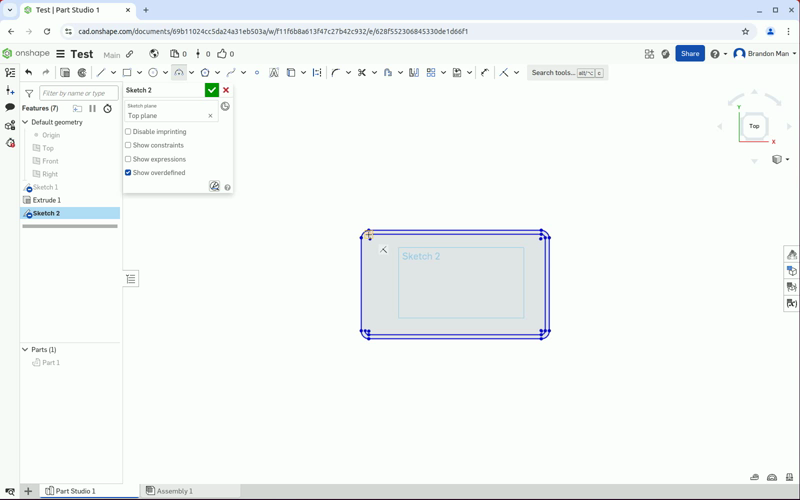
key_down(shift)
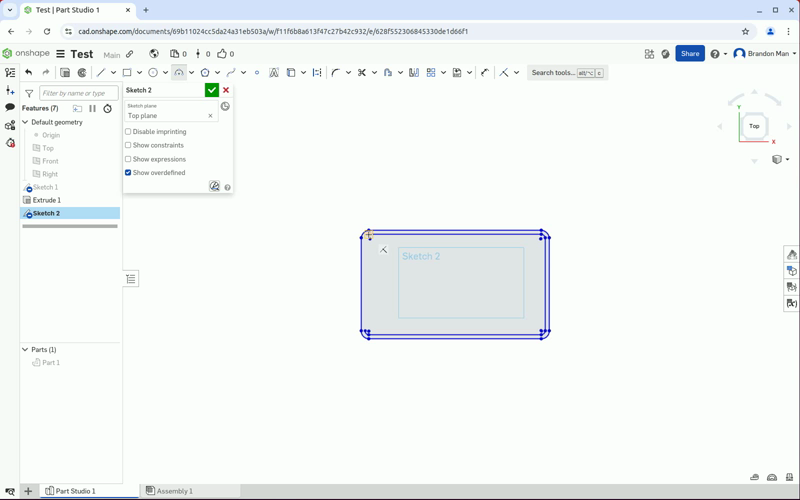
mouse_move(365, 237)
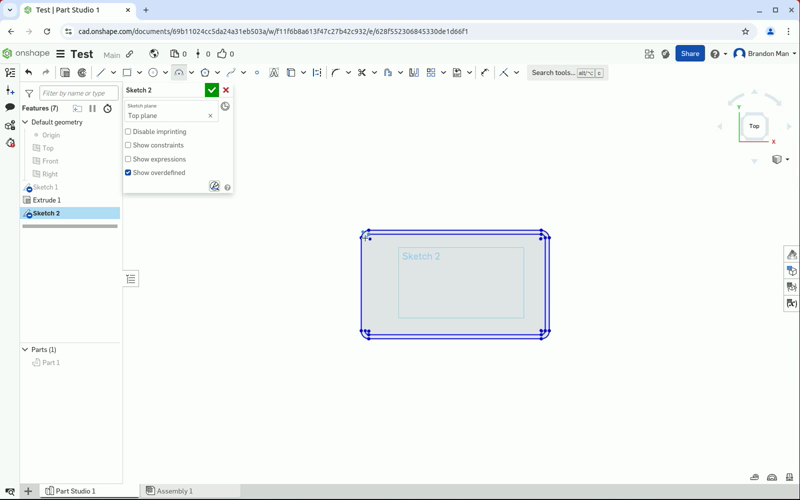
scroll(6)
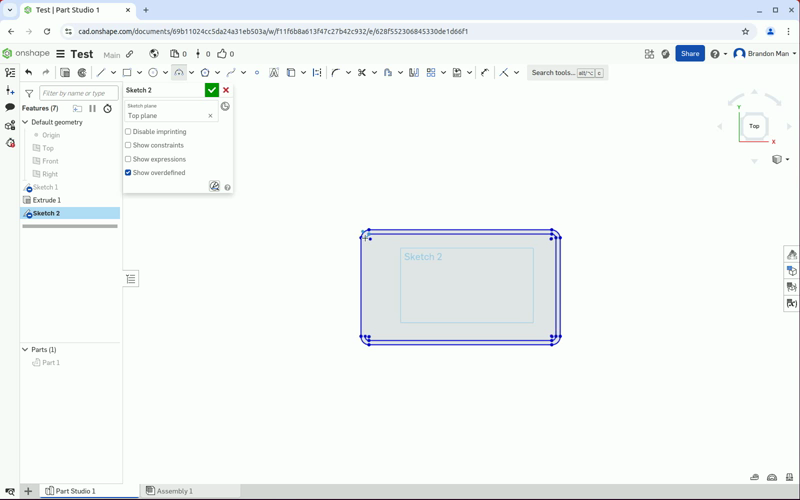
scroll(6)
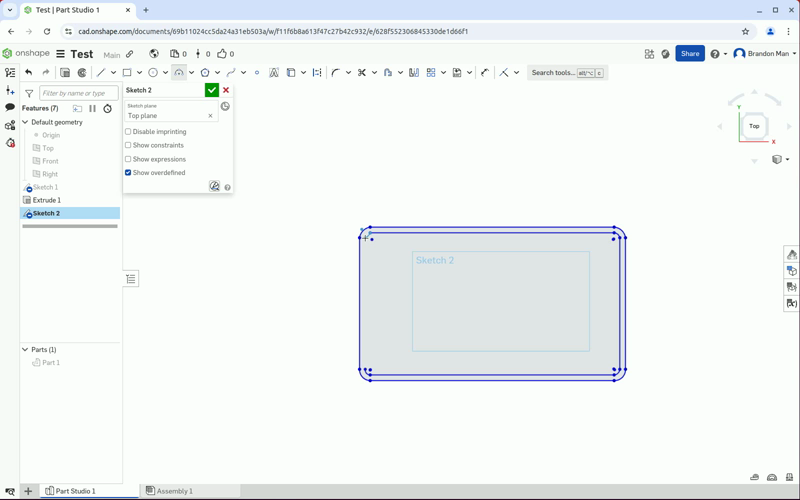
scroll(6)
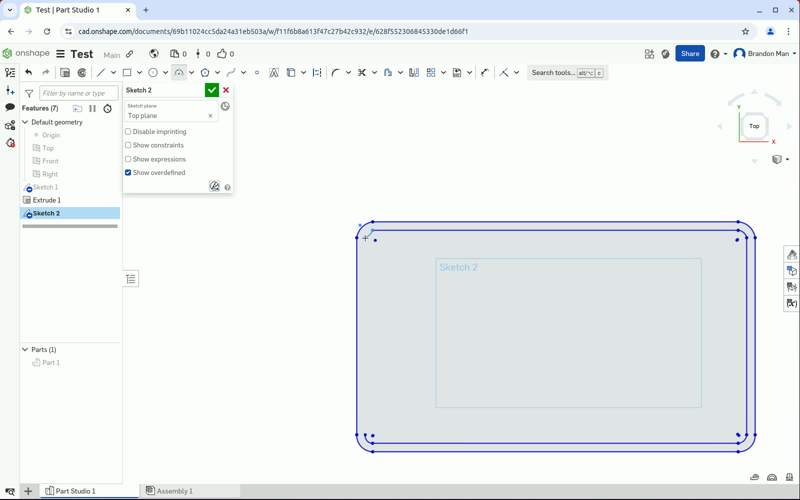
scroll(6)
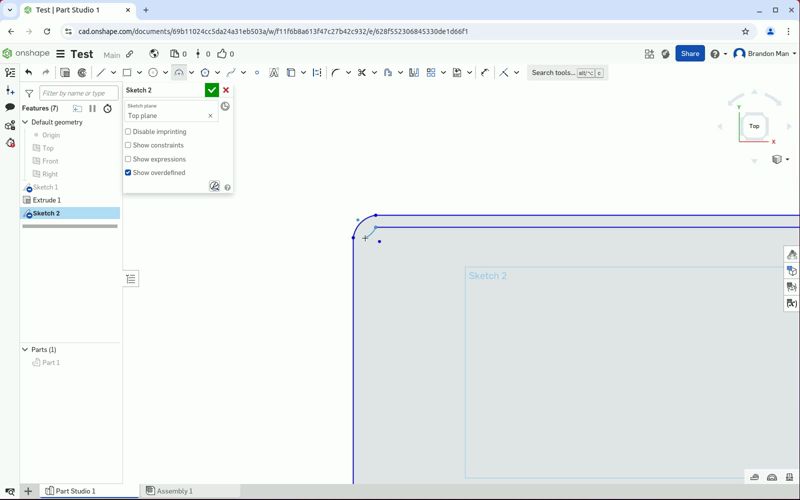
scroll(6)
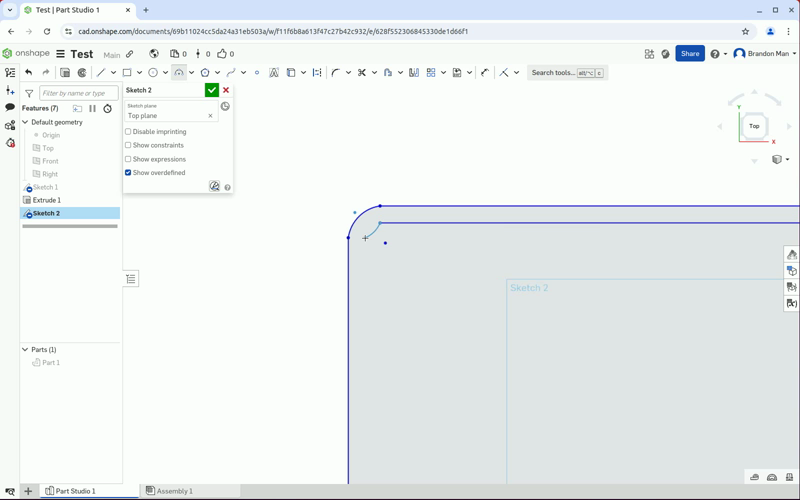
scroll(6)
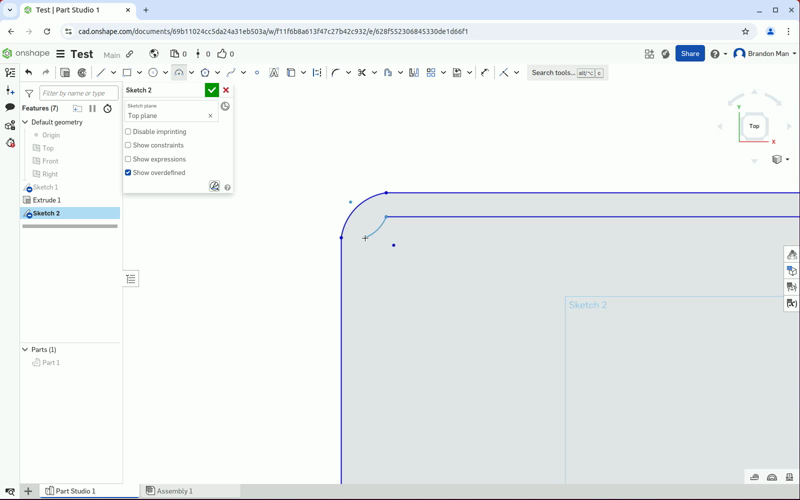
scroll(6)
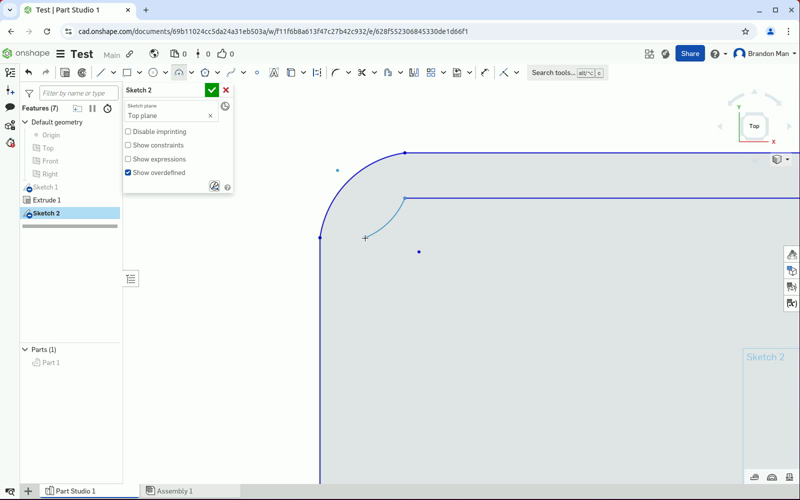
click(365, 237)
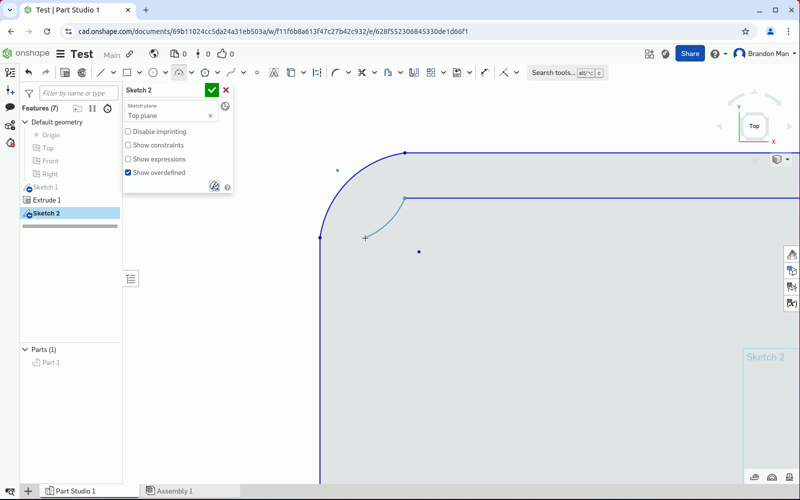
scroll(-6)
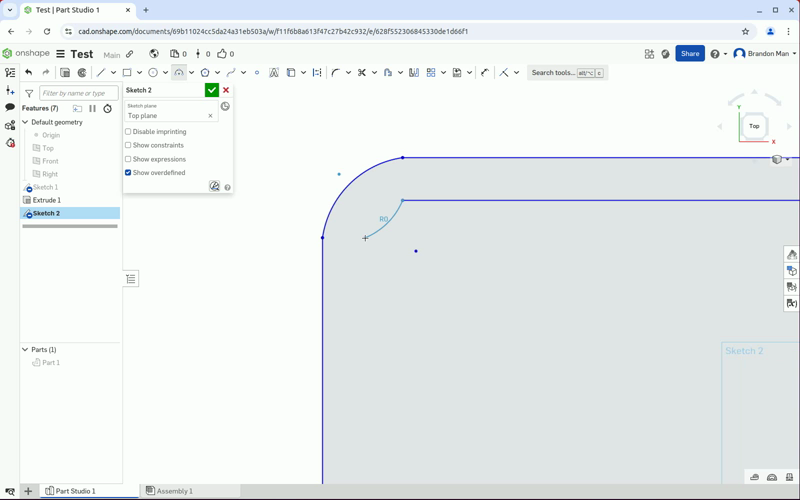
scroll(-6)
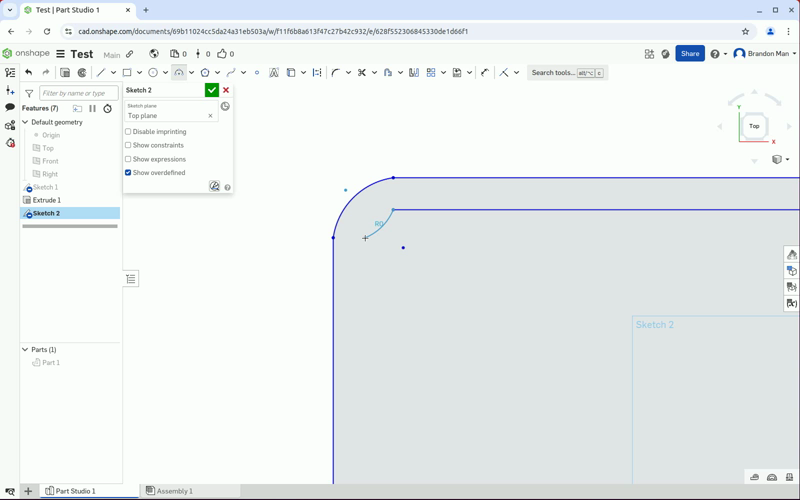
scroll(-6)
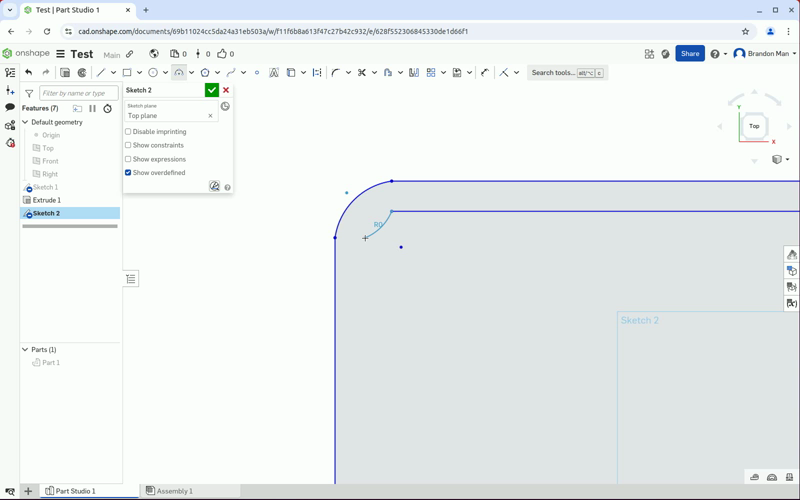
scroll(-6)
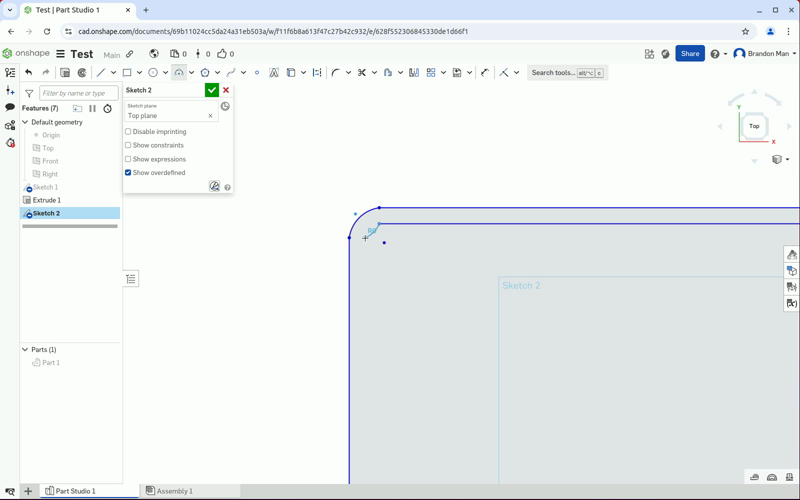
scroll(-6)
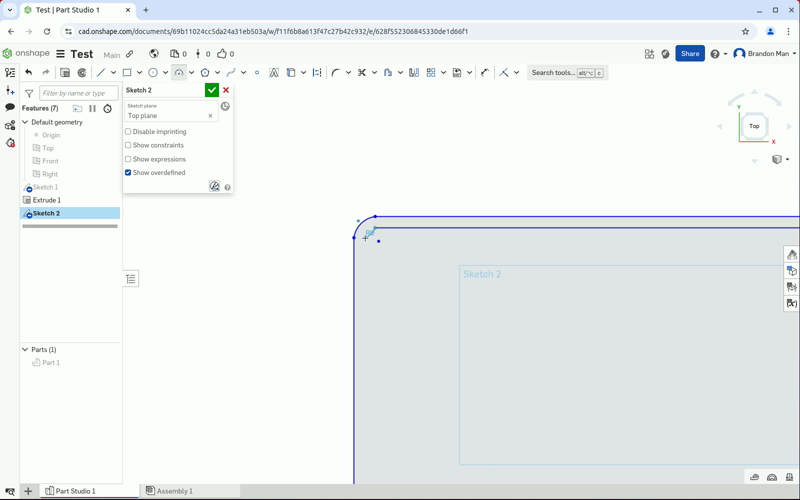
scroll(-6)
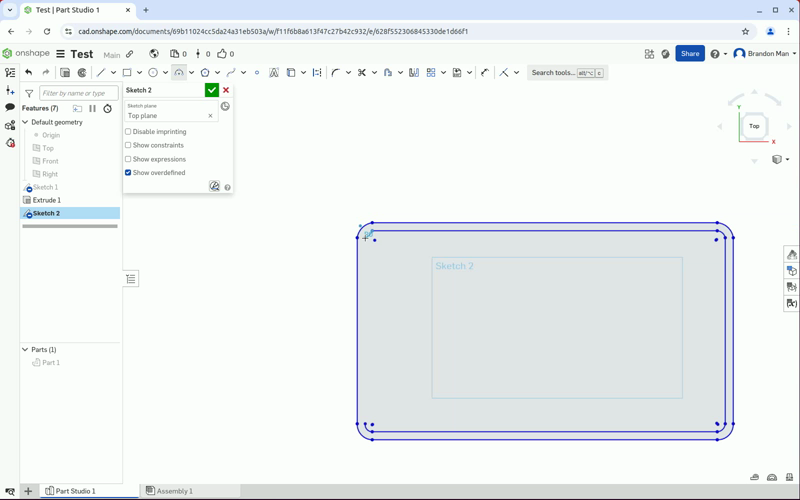
scroll(-6)
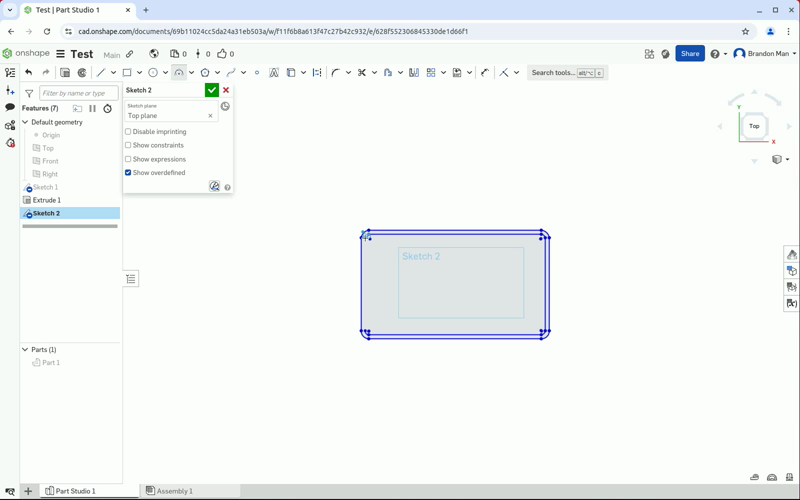
mouse_move(366, 235)
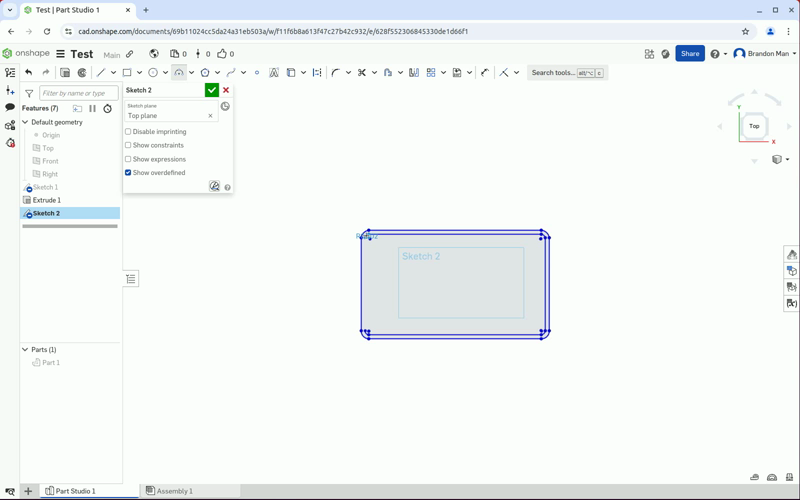
scroll(6)
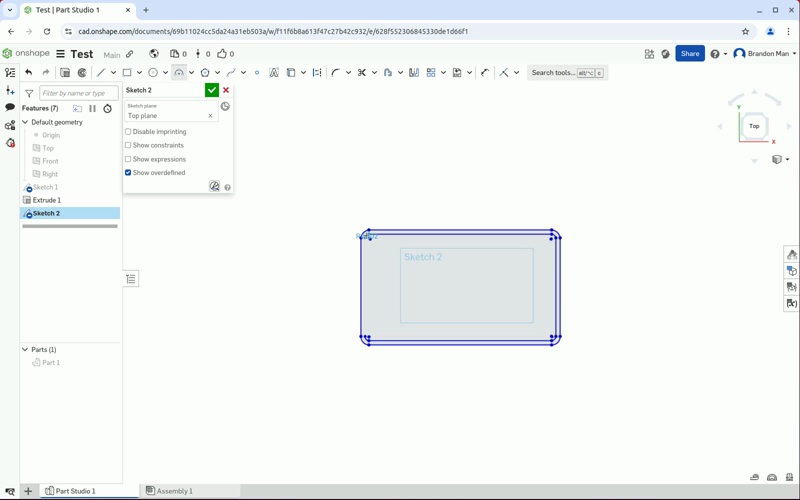
scroll(6)
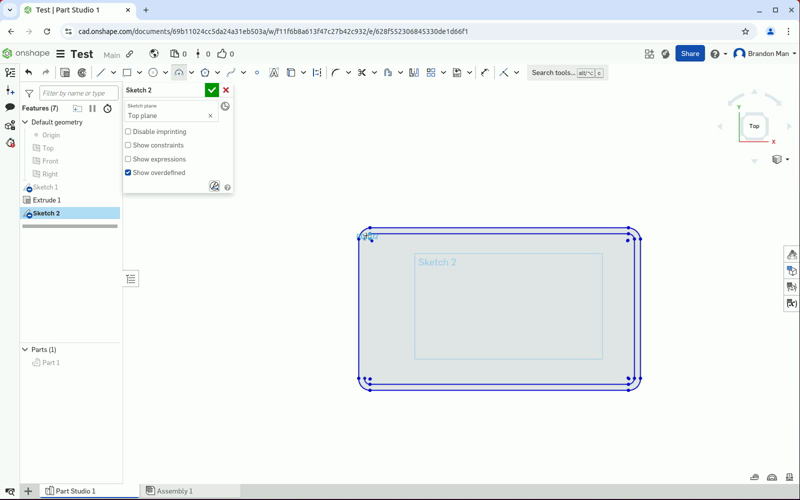
scroll(6)
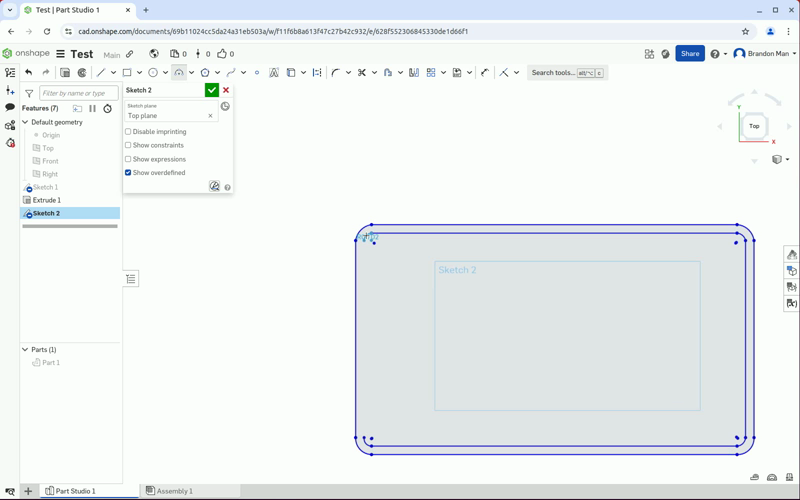
scroll(6)
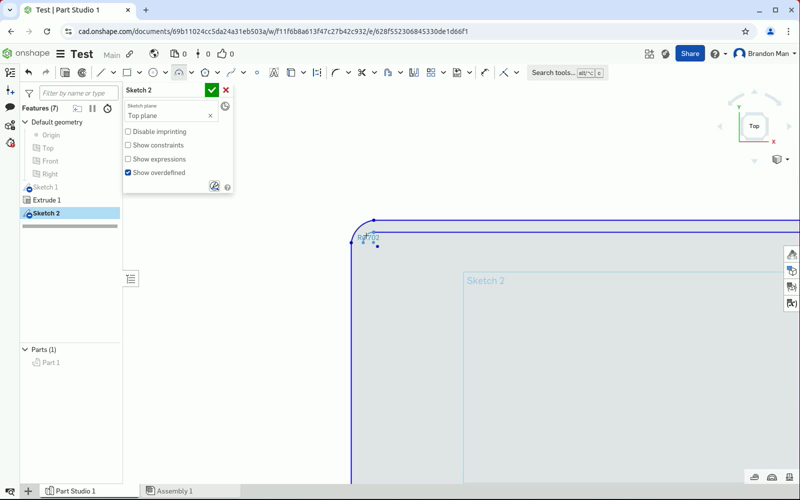
scroll(6)
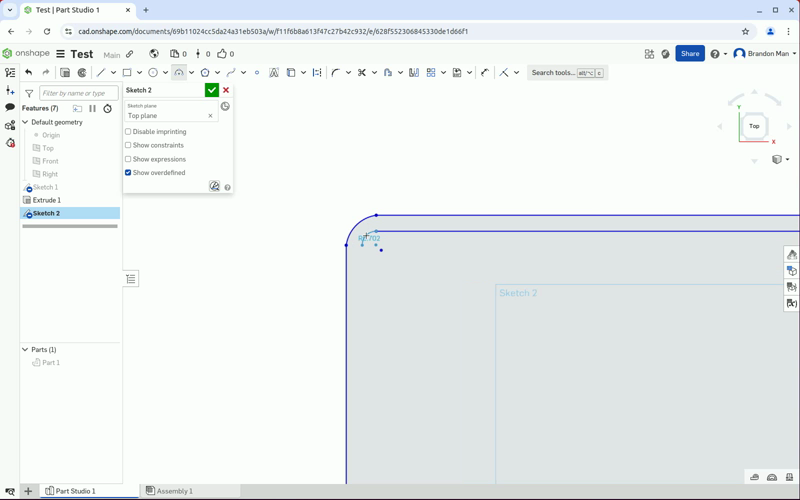
scroll(6)
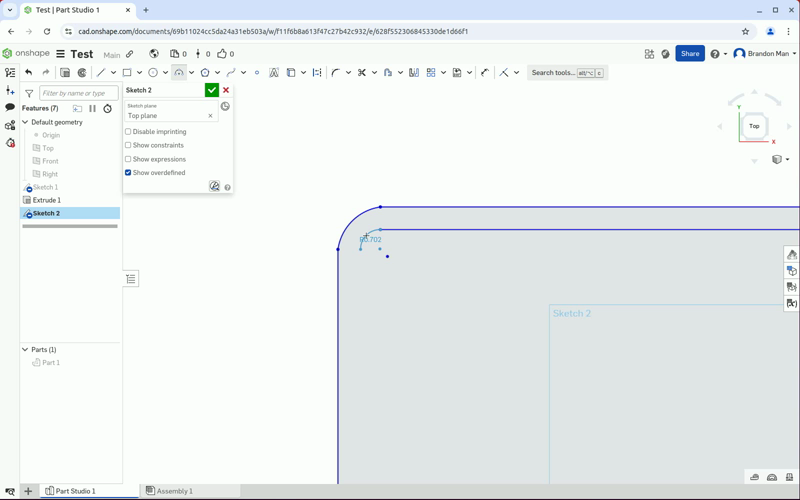
scroll(6)
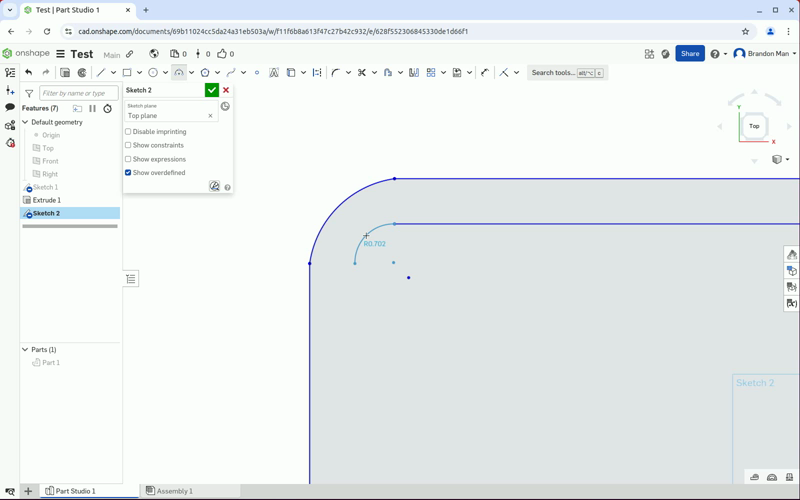
click(366, 235)
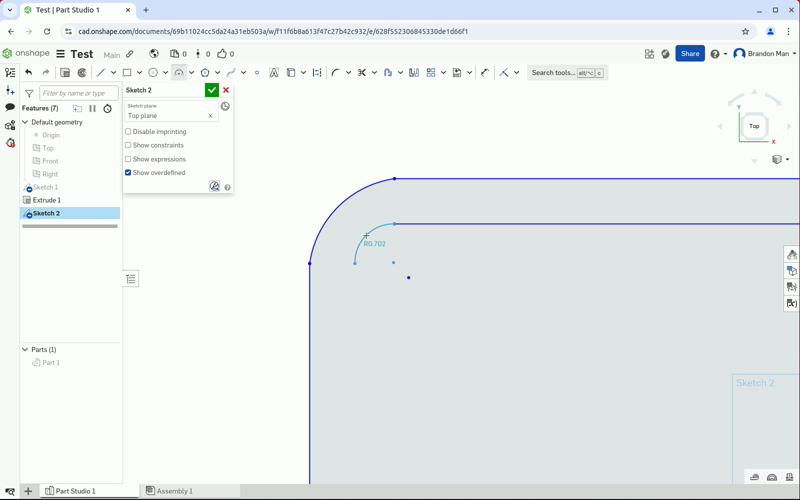
scroll(-6)
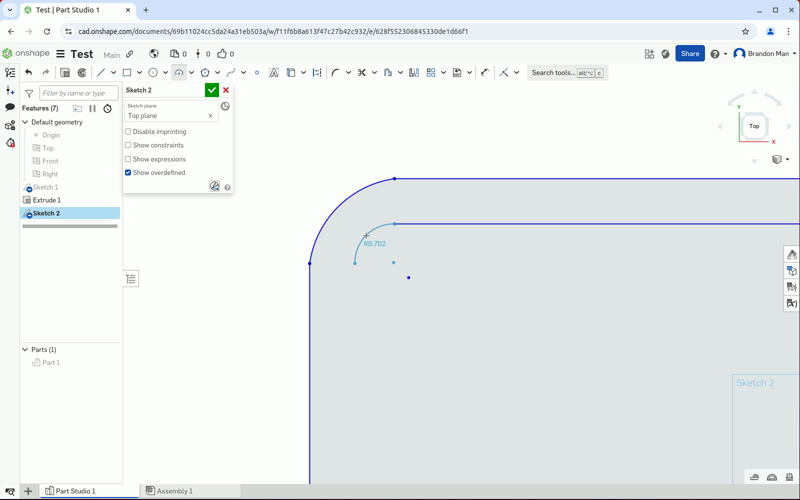
scroll(-6)
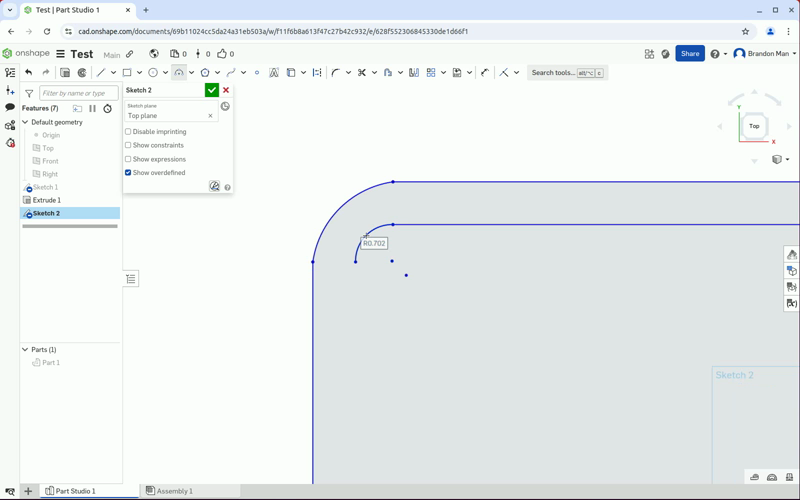
scroll(-6)
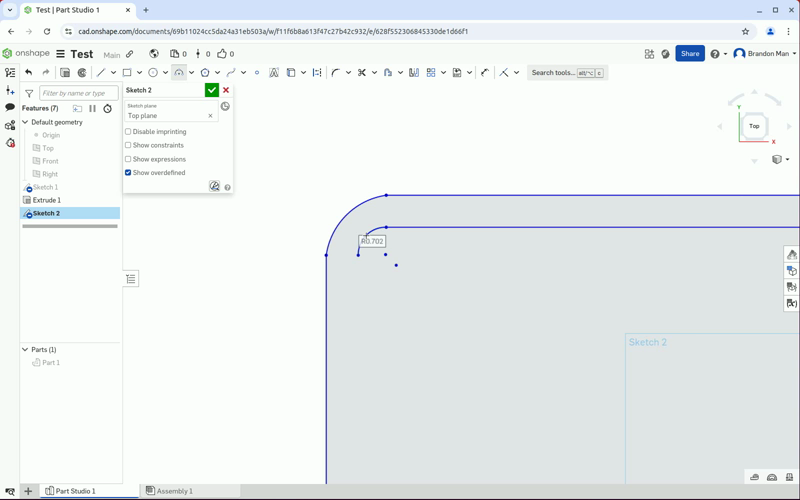
scroll(-6)
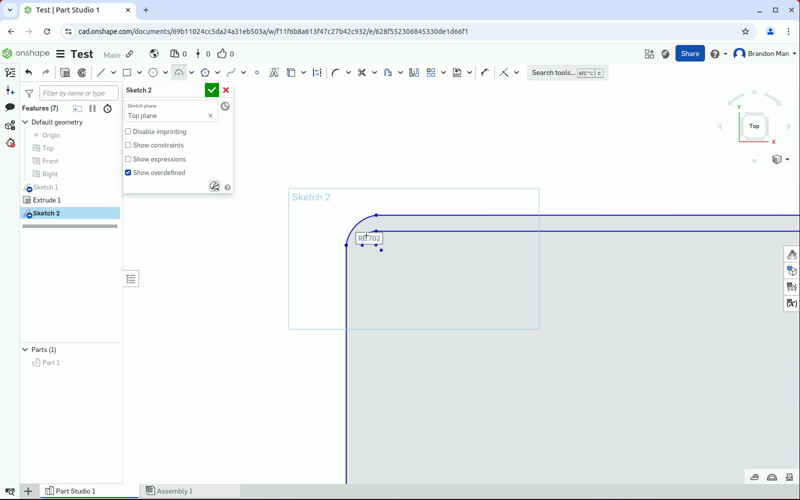
scroll(-6)
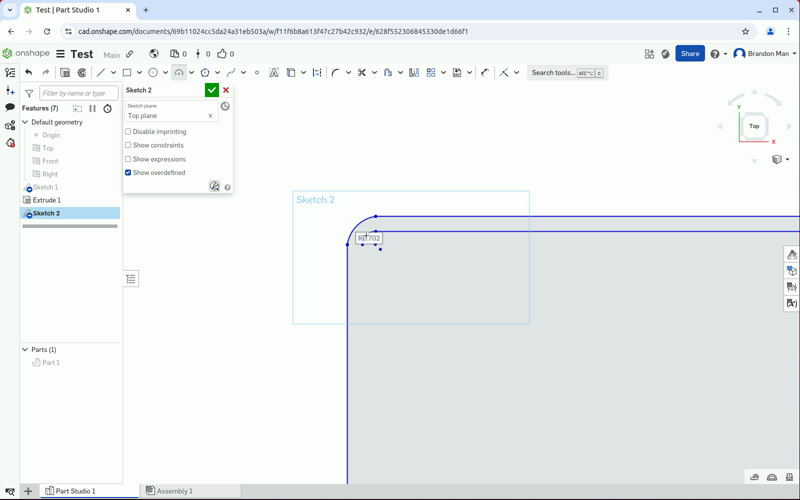
scroll(-6)
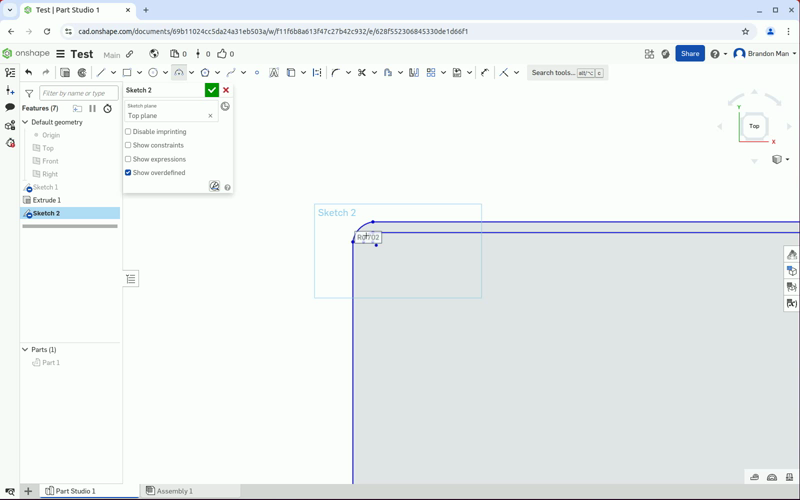
scroll(-6)
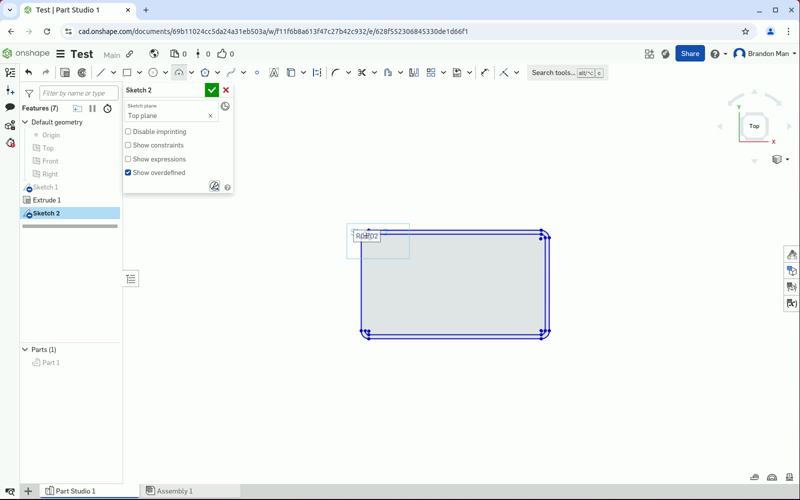
key_up(shift)
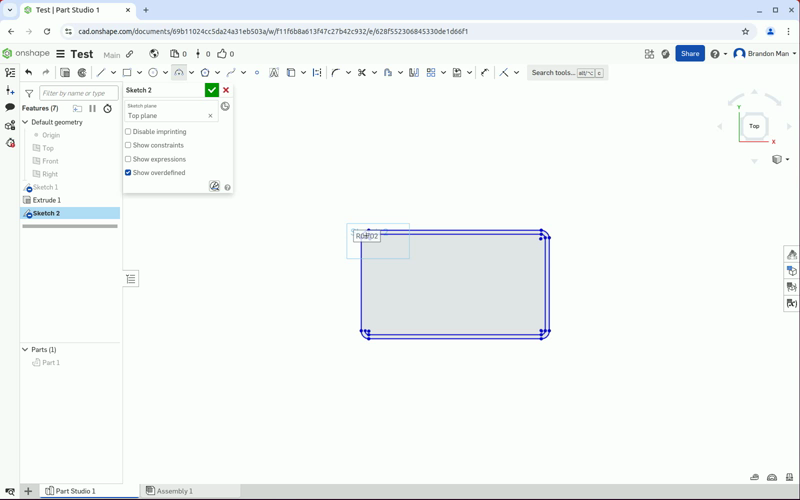
key(esc)
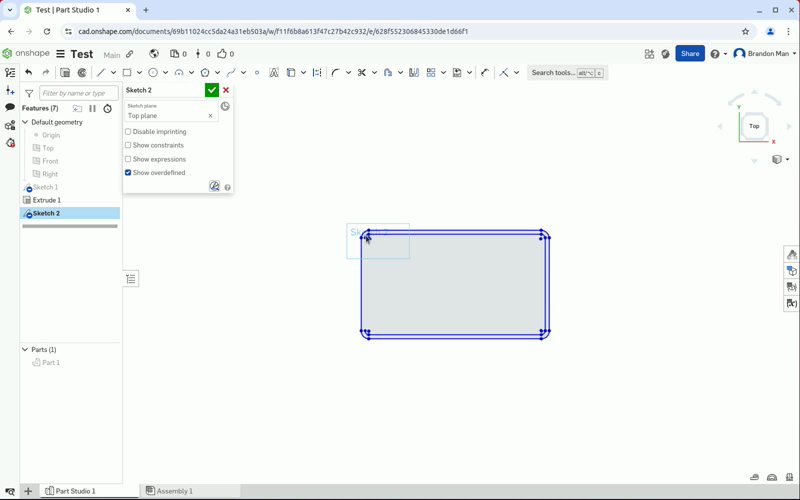
key(l)
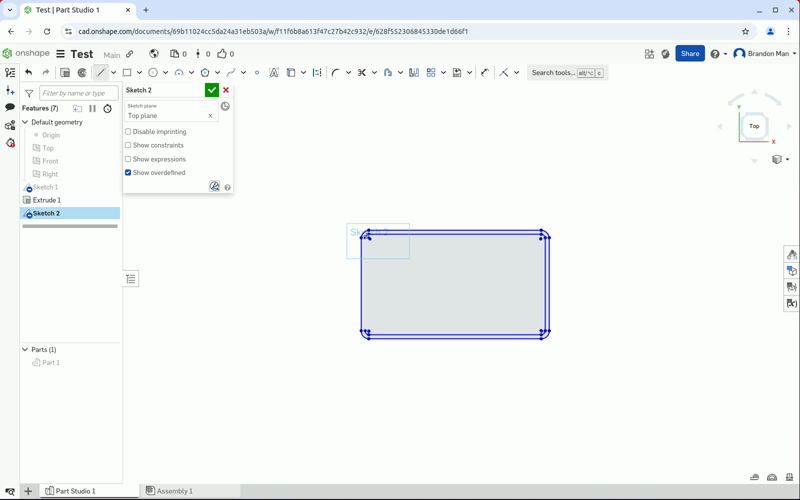
mouse_move(365, 237)
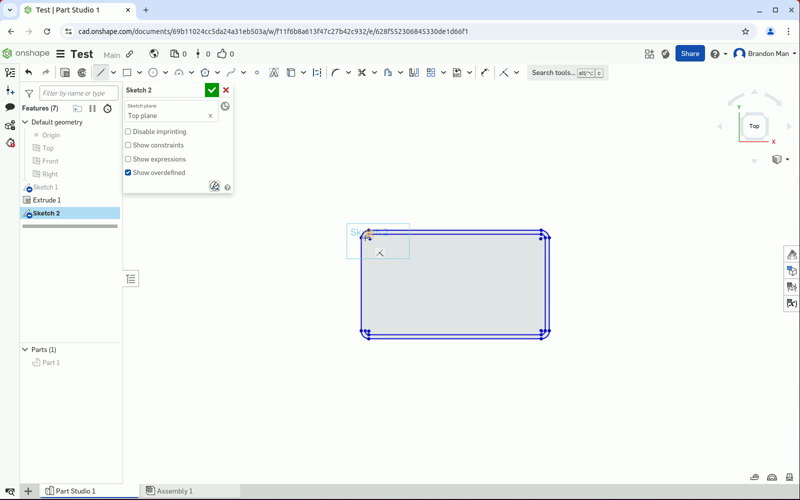
scroll(6)
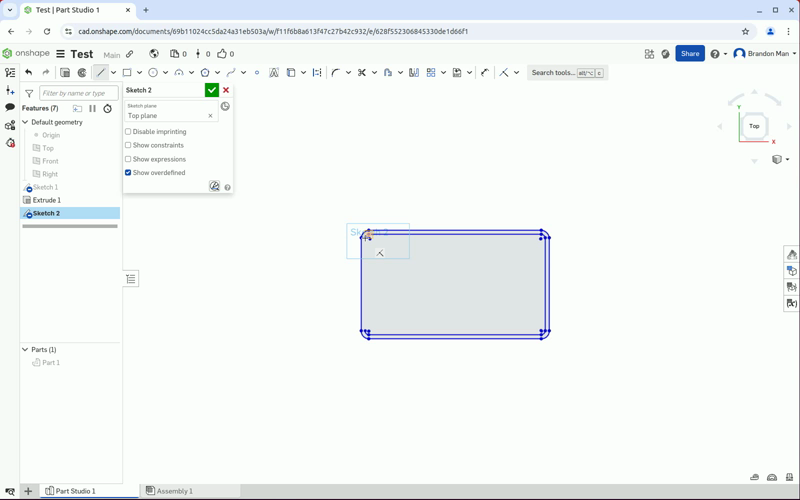
scroll(6)
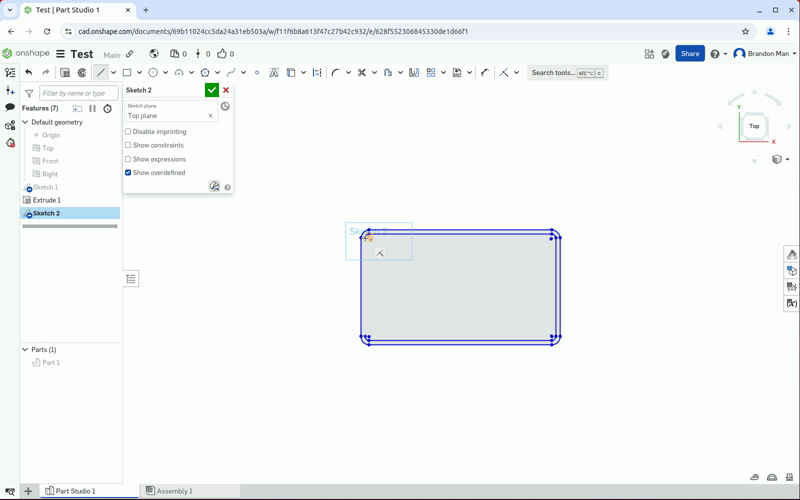
scroll(6)
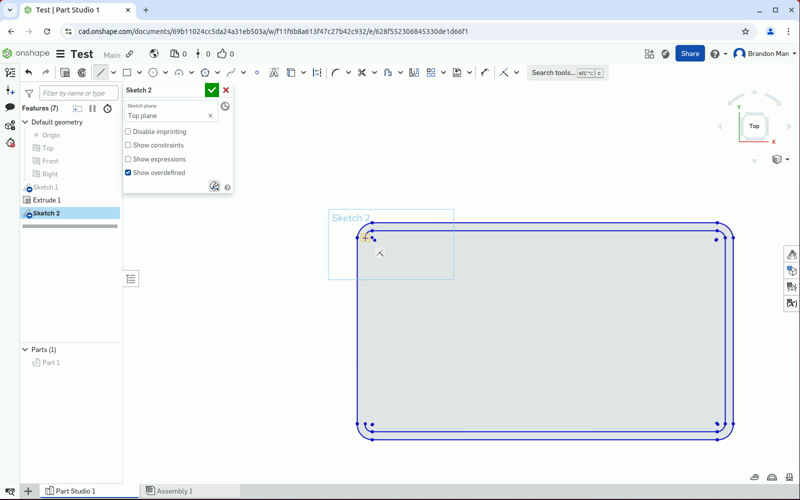
scroll(6)
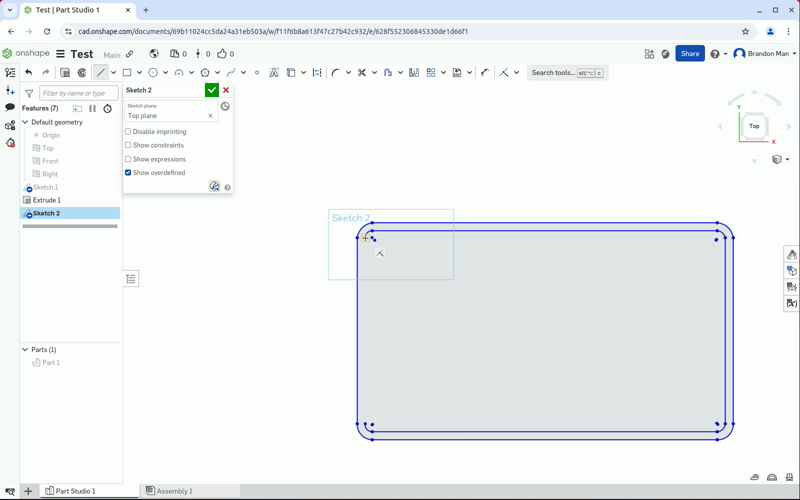
scroll(6)
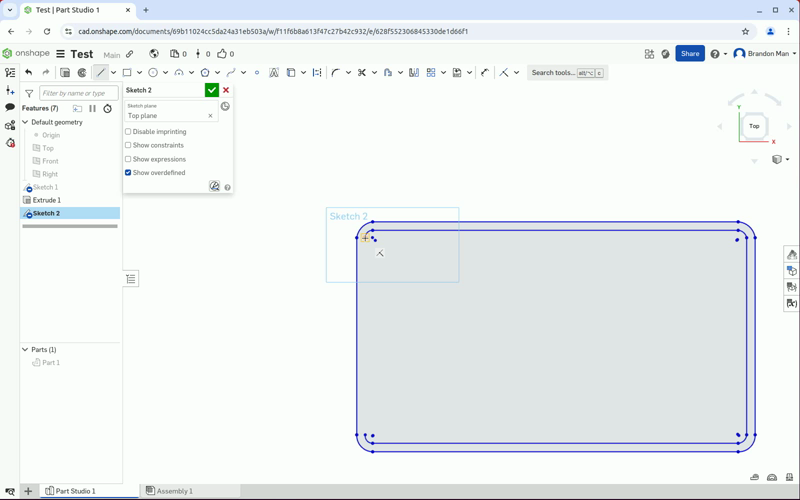
scroll(6)
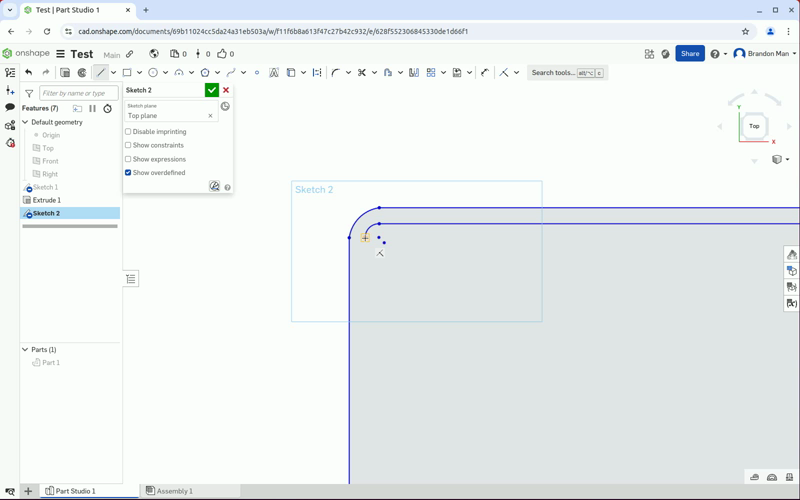
scroll(6)
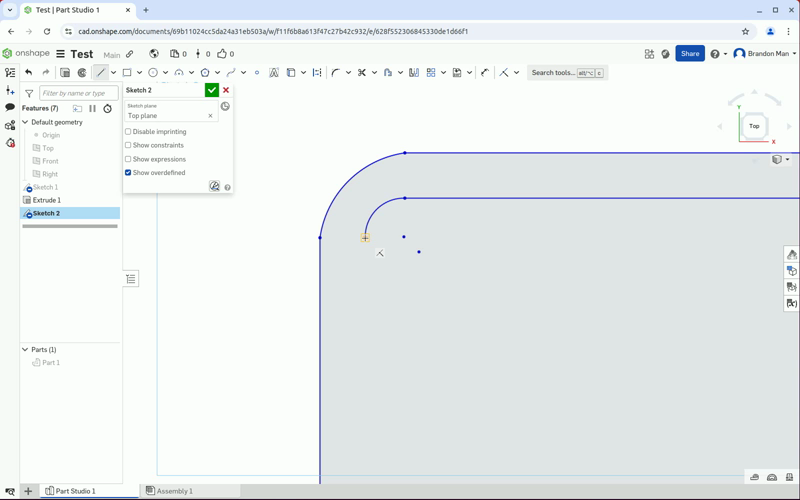
click(365, 237)
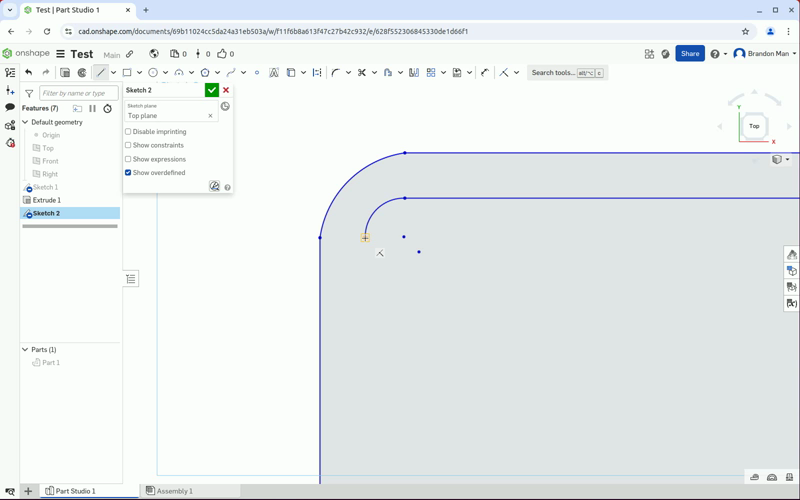
scroll(-6)
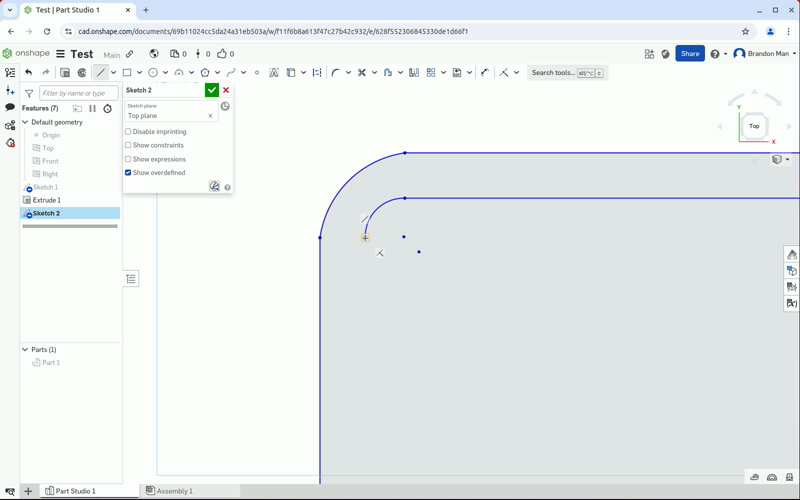
scroll(-6)
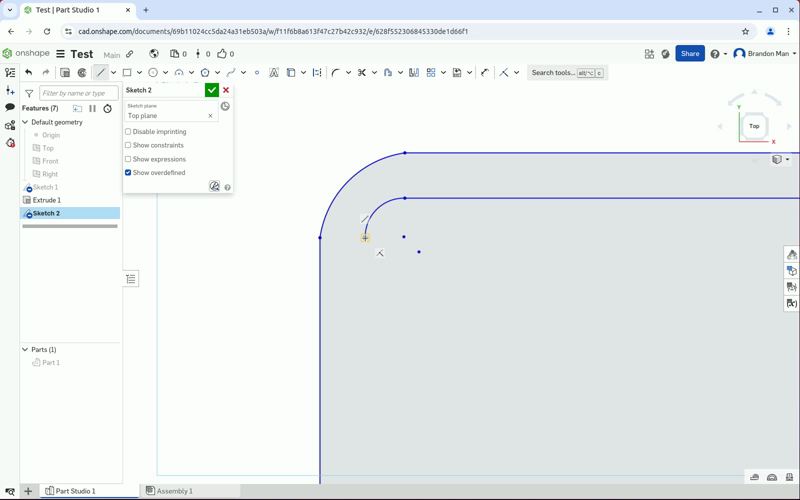
scroll(-6)
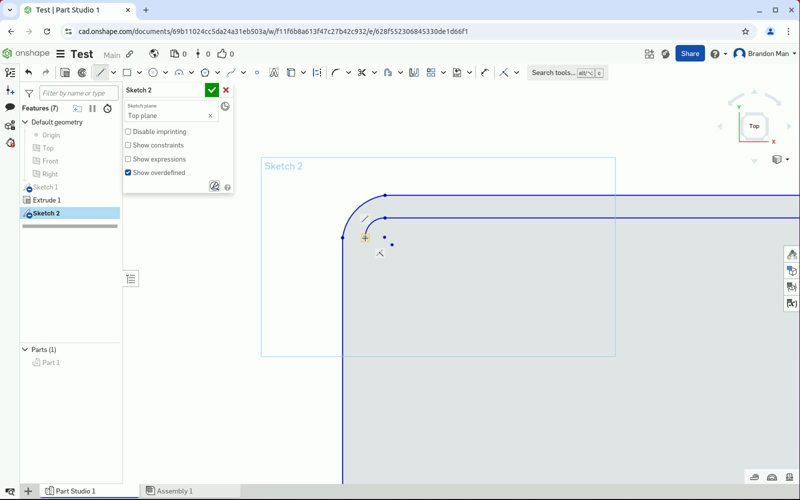
scroll(-6)
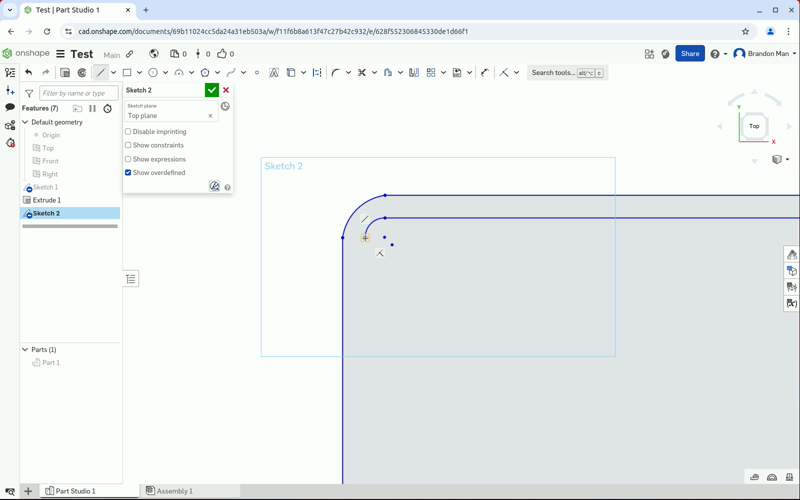
scroll(-6)
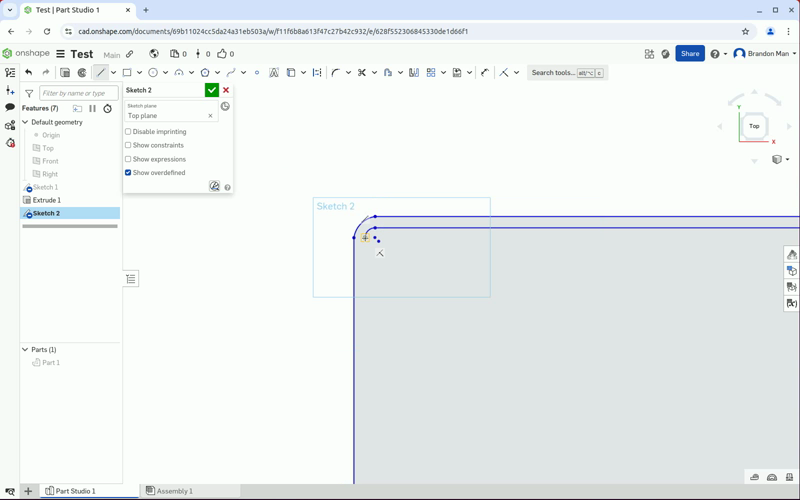
scroll(-6)
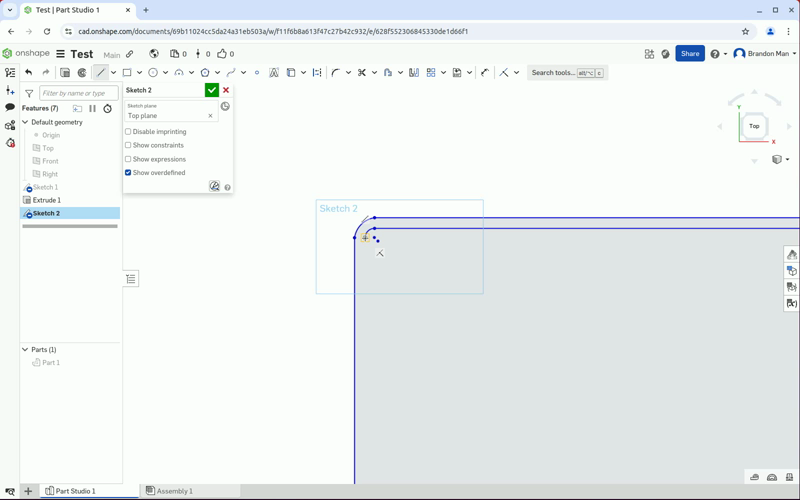
scroll(-6)
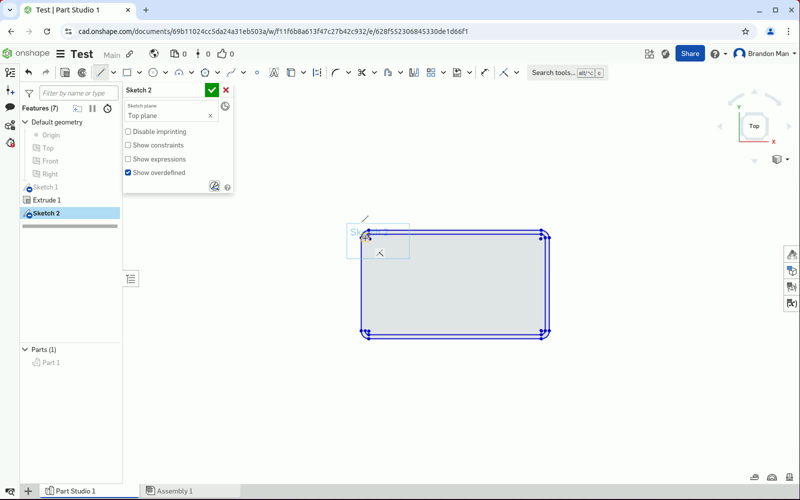
key_down(shift)
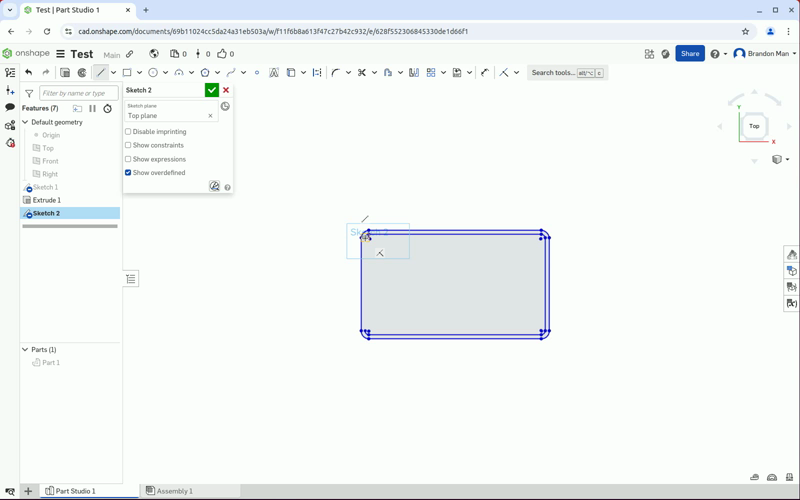
mouse_move(365, 330)
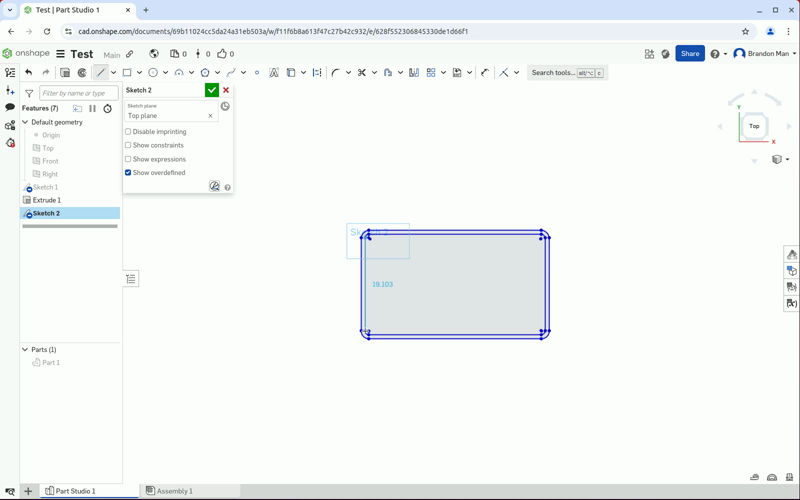
scroll(6)
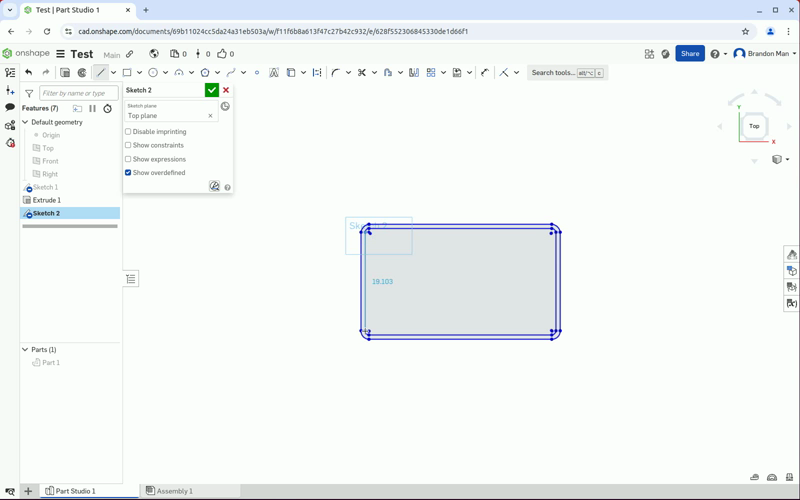
scroll(6)
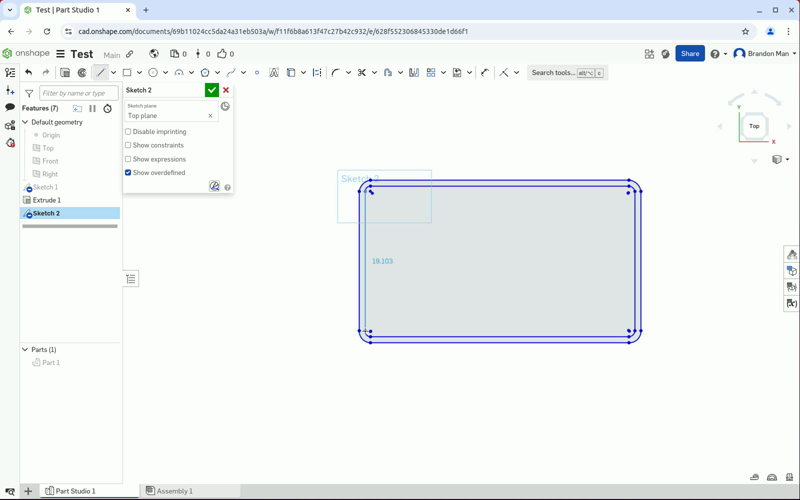
scroll(6)
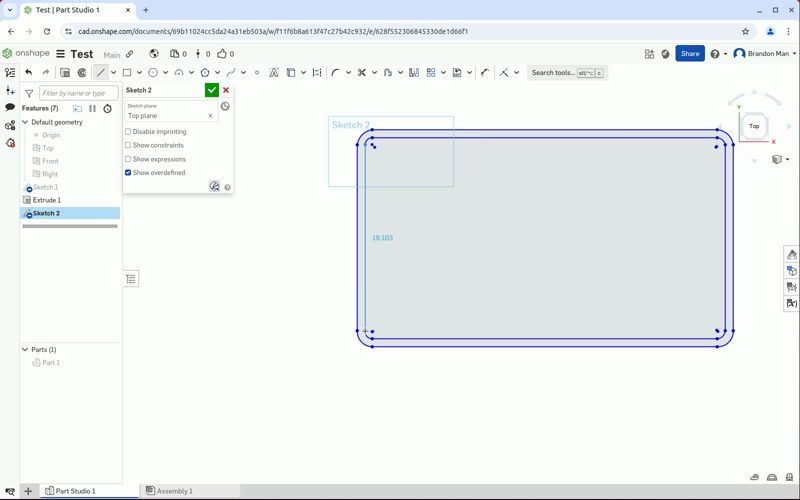
scroll(6)
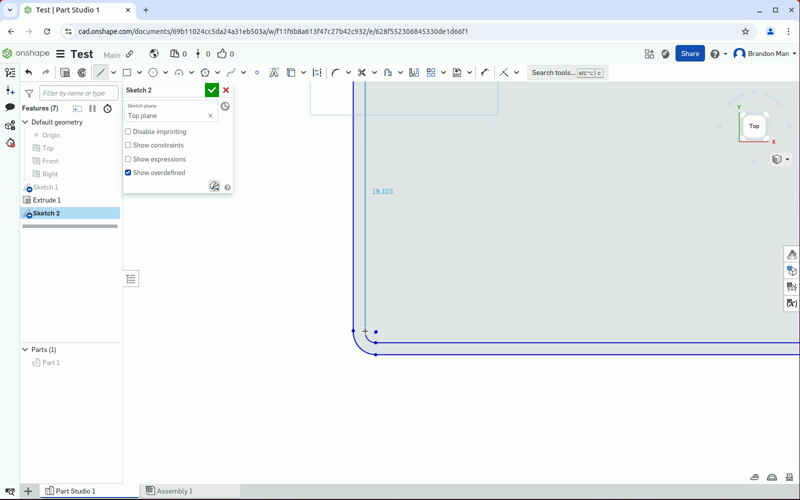
scroll(6)
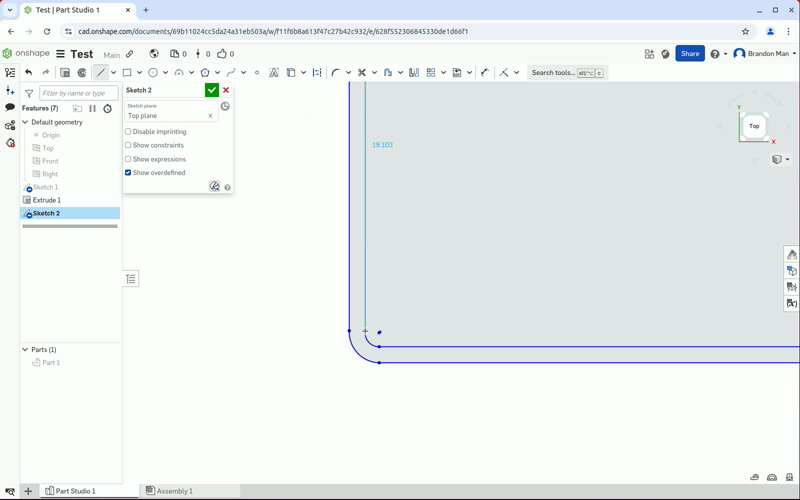
scroll(6)
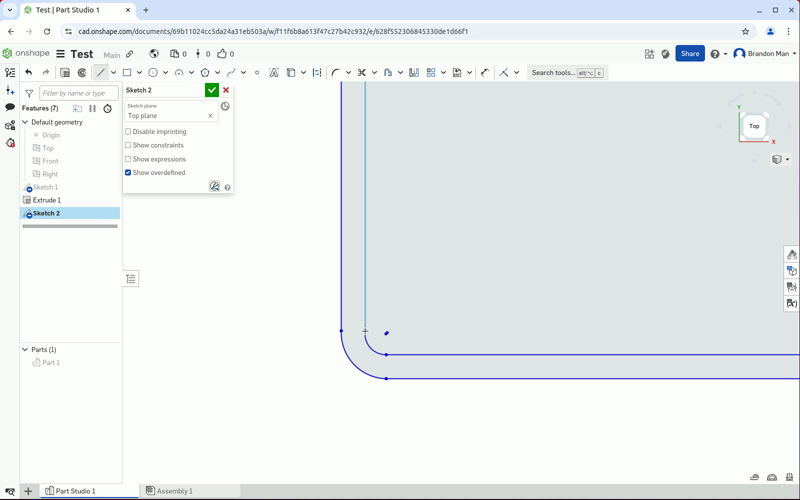
scroll(6)
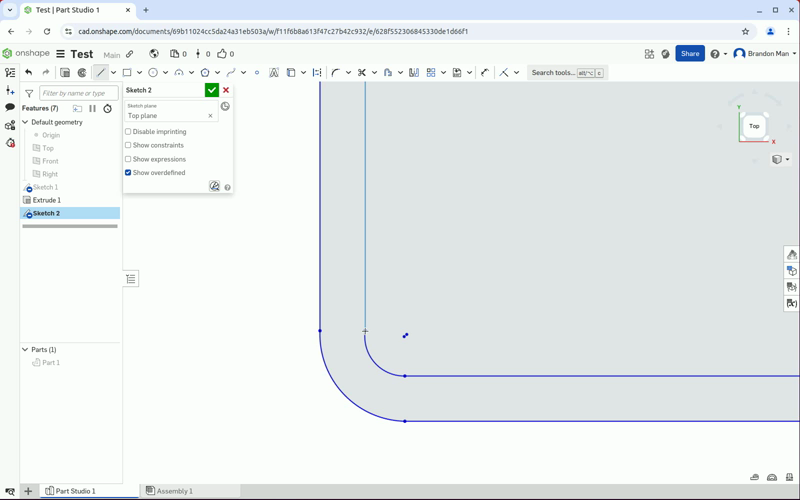
key_up(shift)
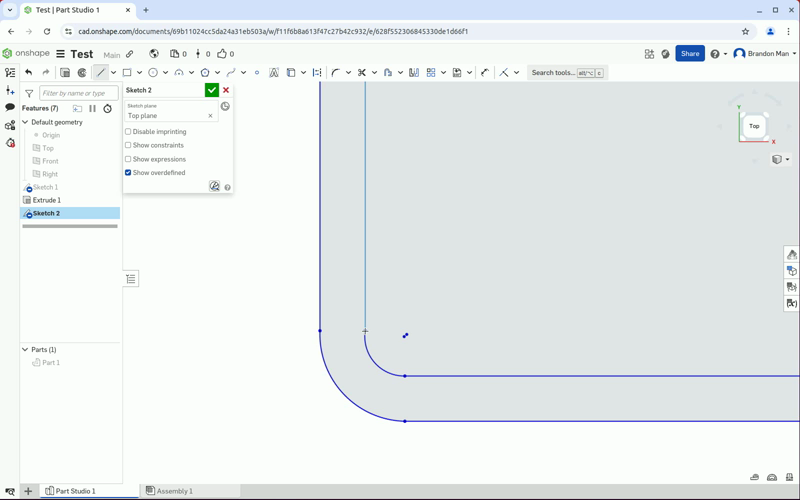
click(365, 330)
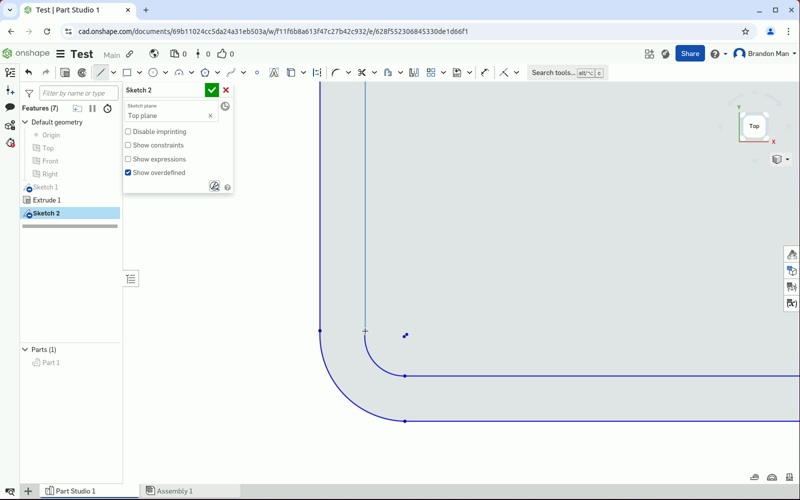
scroll(-6)
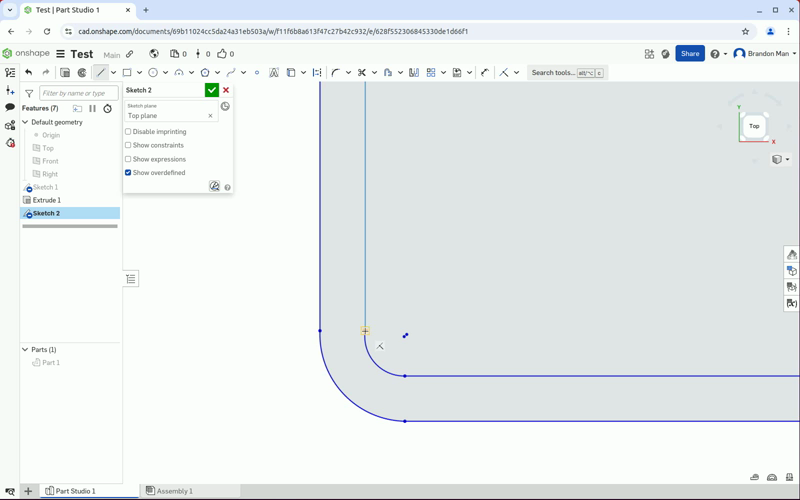
scroll(-6)
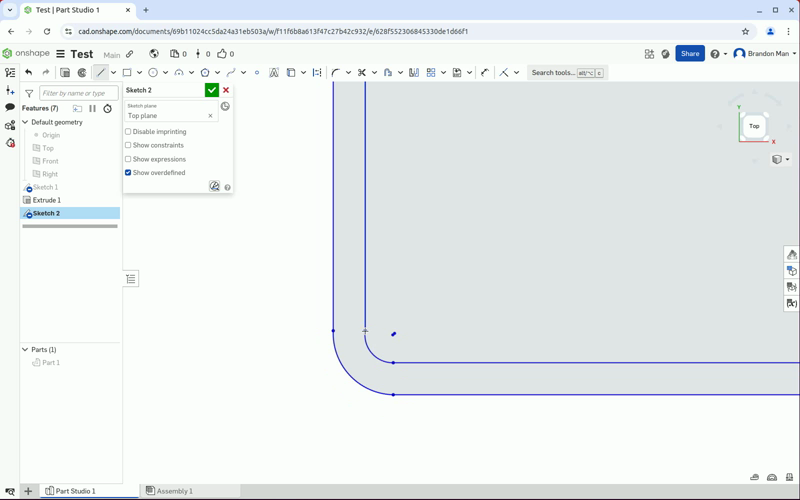
scroll(-6)
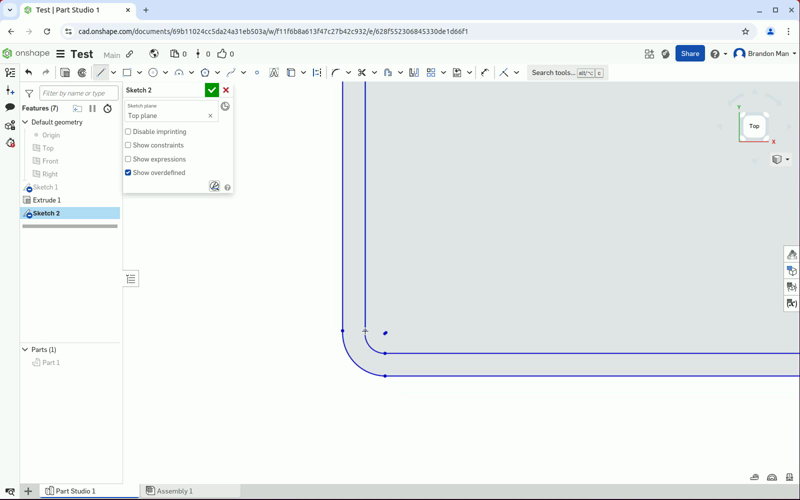
scroll(-6)
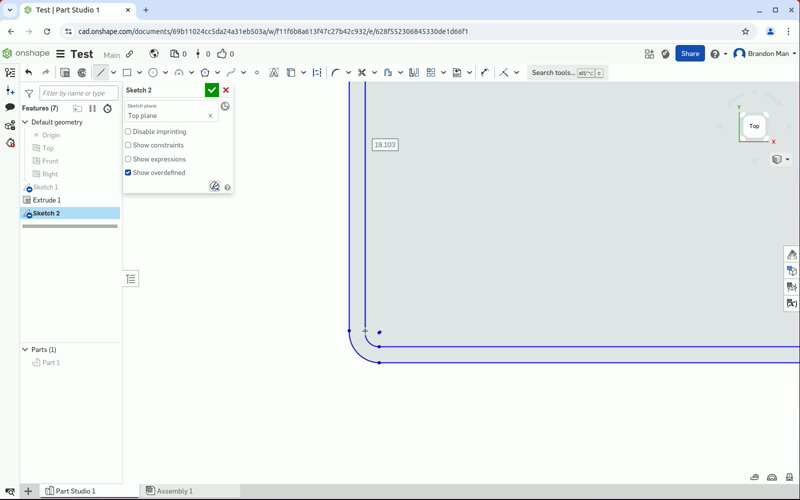
scroll(-6)
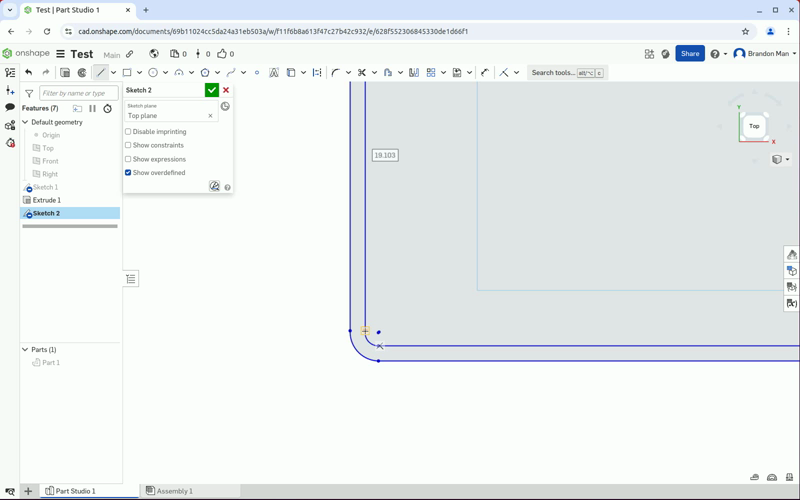
scroll(-6)
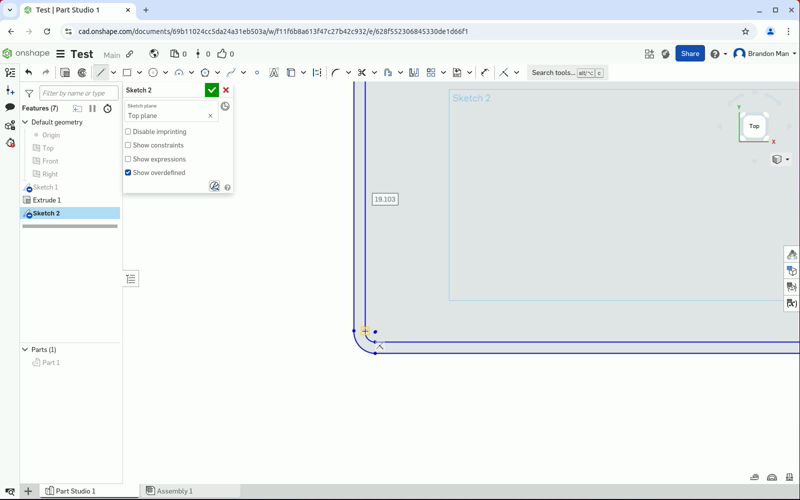
scroll(-6)
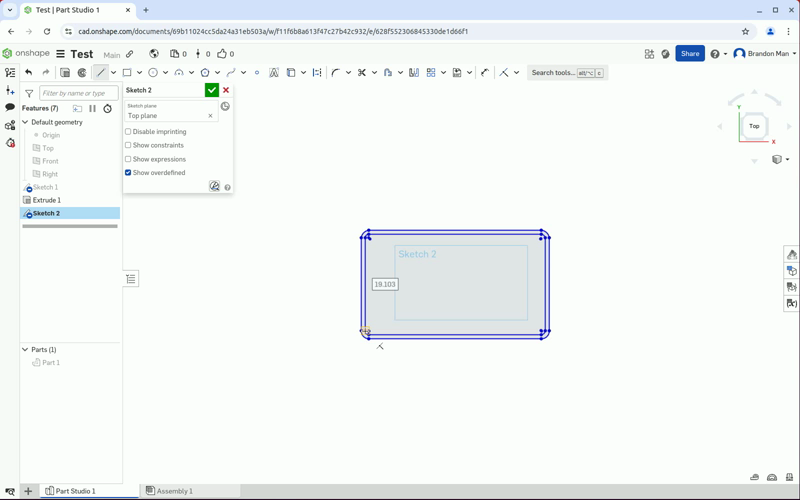
key(esc)
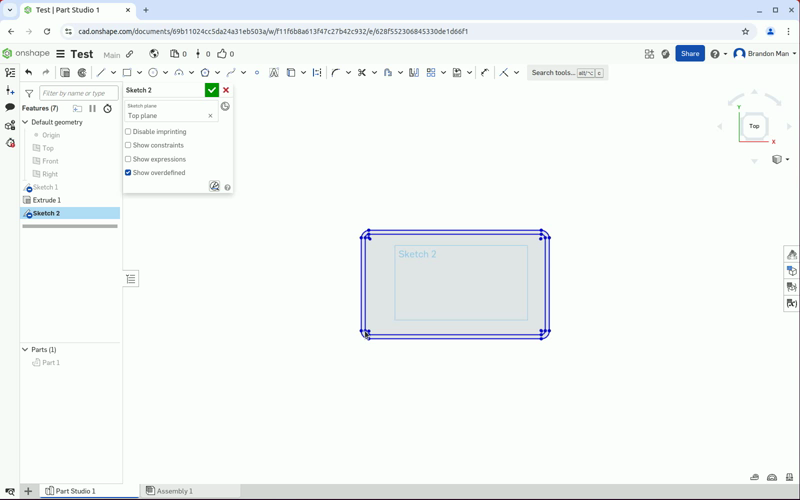
mouse_move(505, 336)
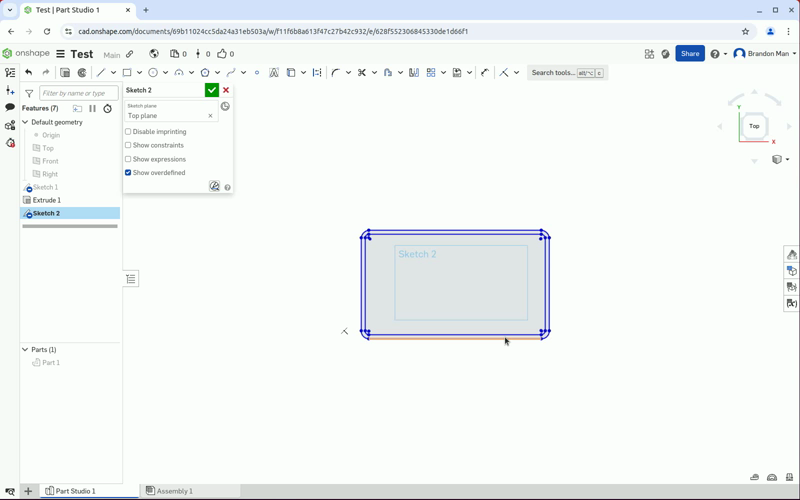
click(505, 336)
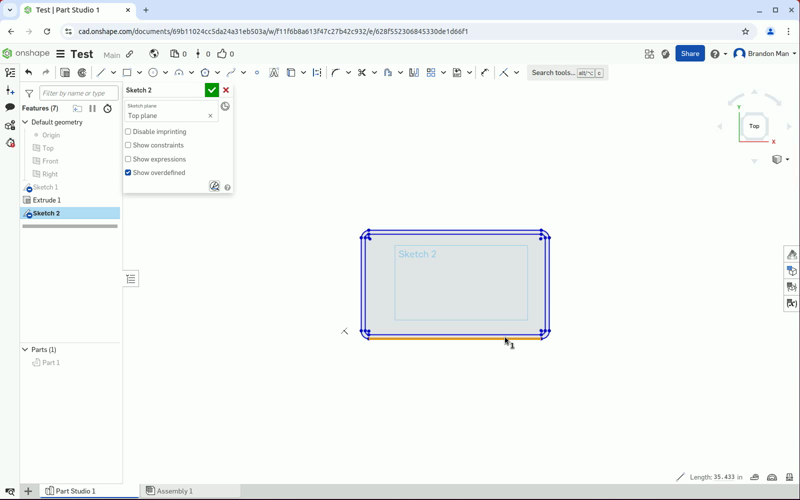
mouse_move(73, 352)
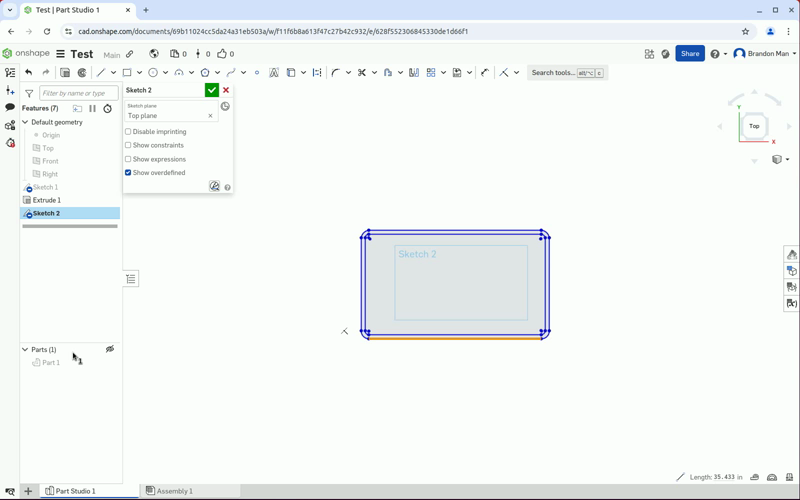
key(shift+y)
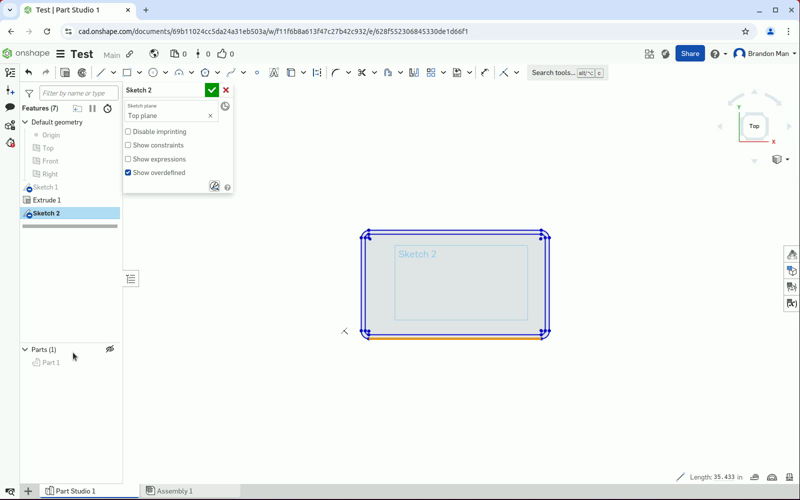
key(shift+e)
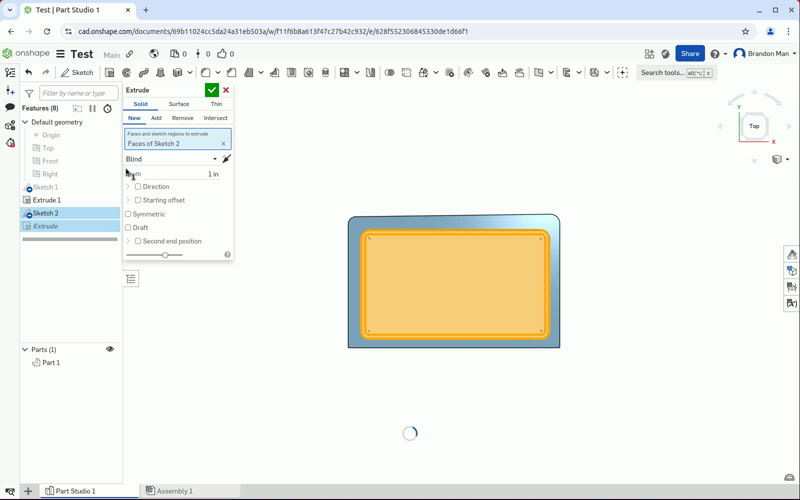
mouse_move(143, 106)
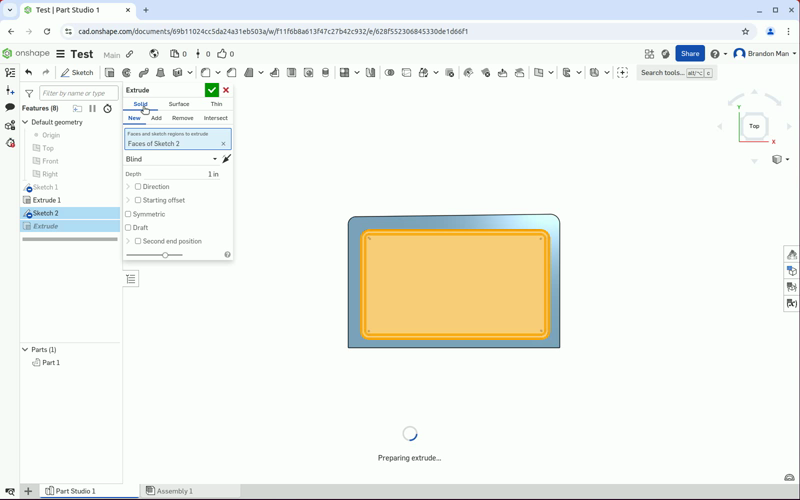
click(143, 106)
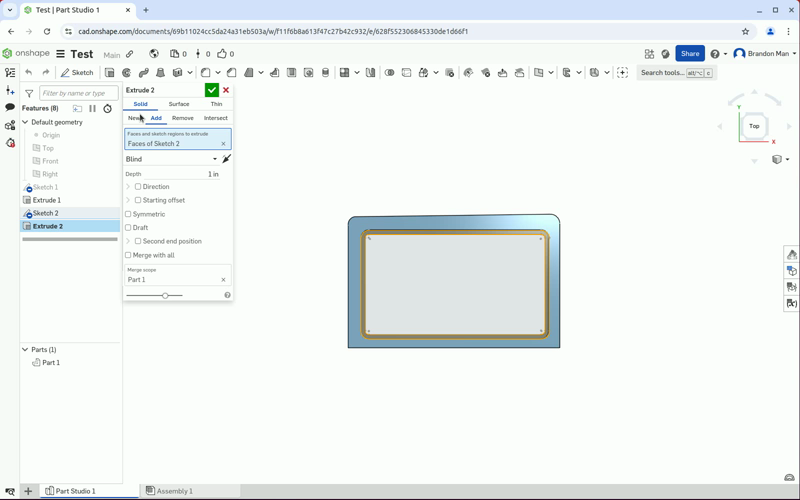
mouse_move(137, 120)
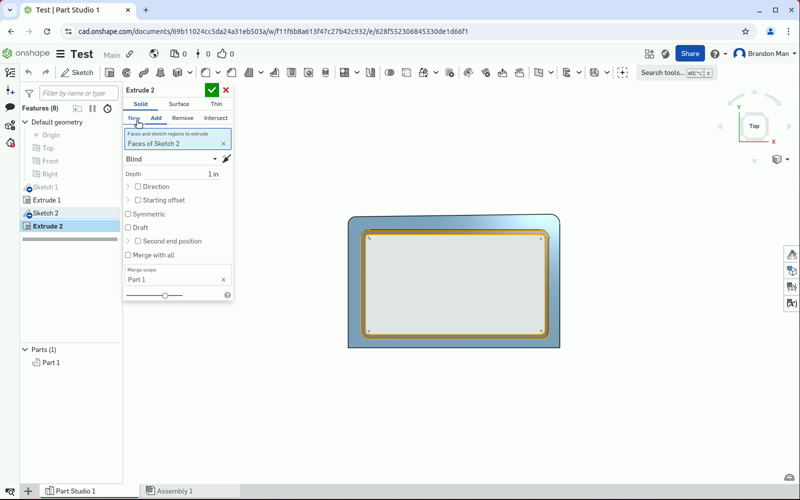
click(137, 120)
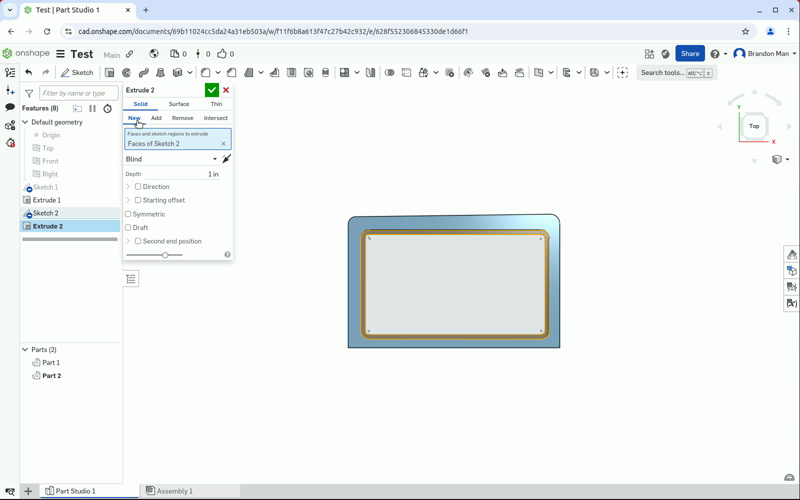
key(tab, 4)
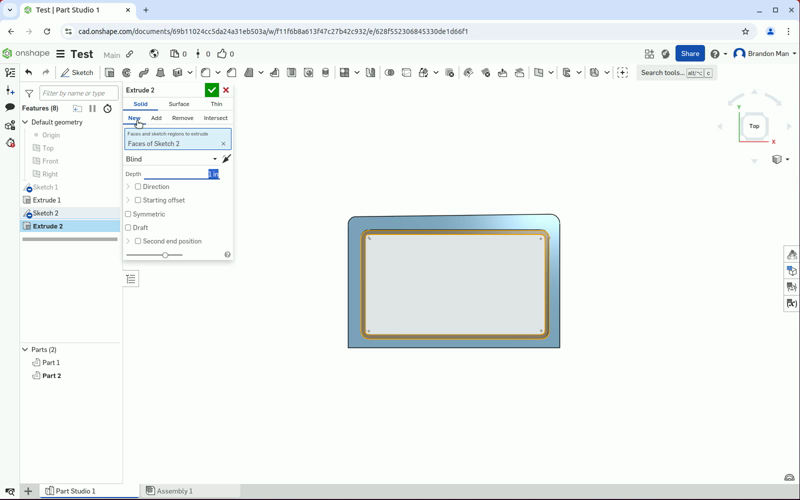
text(0.963)
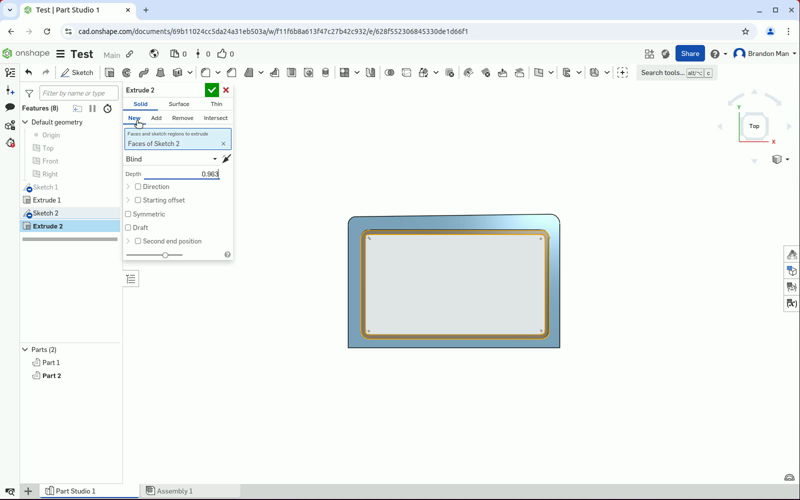
key(enter)
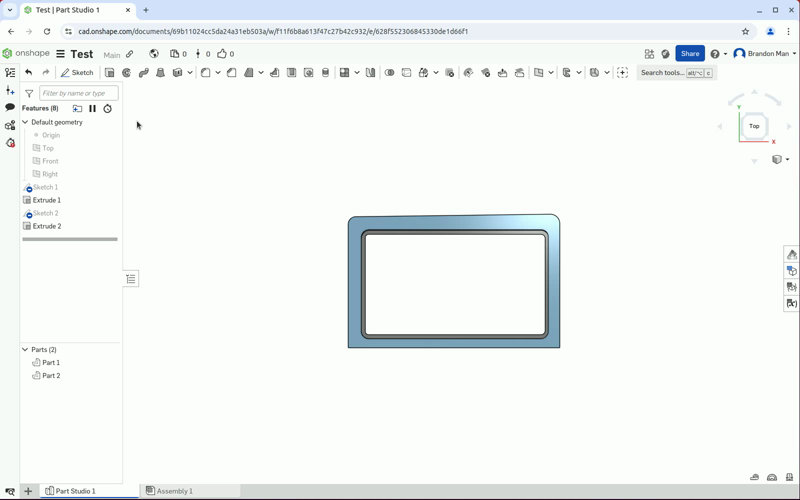
key(shift+h)
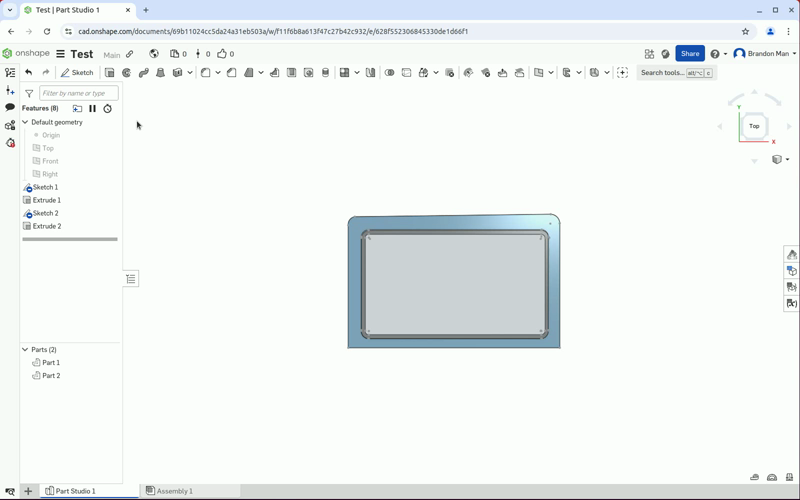
key(shift+h)
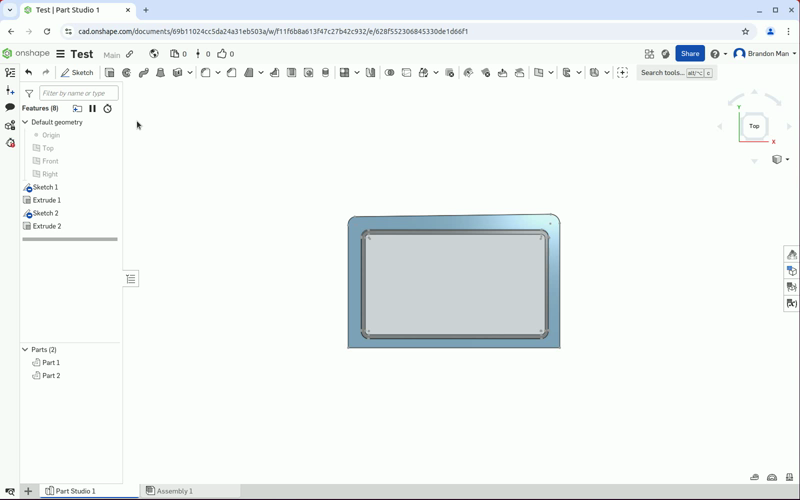
key(shift+7)
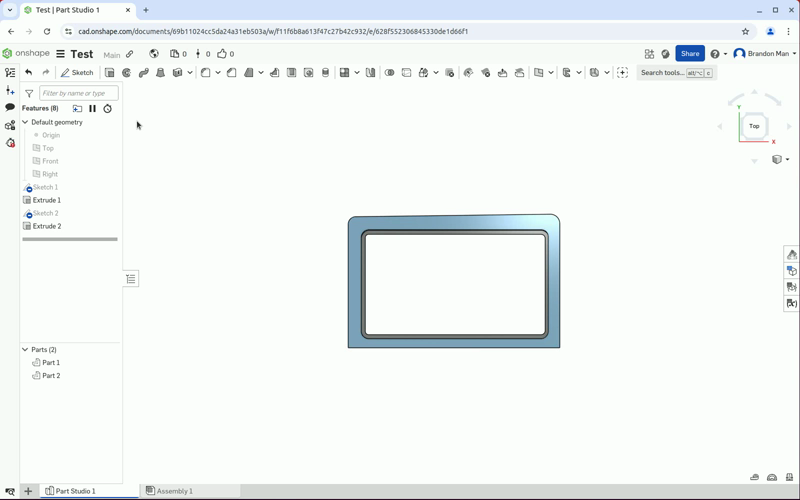
key(up, 3)
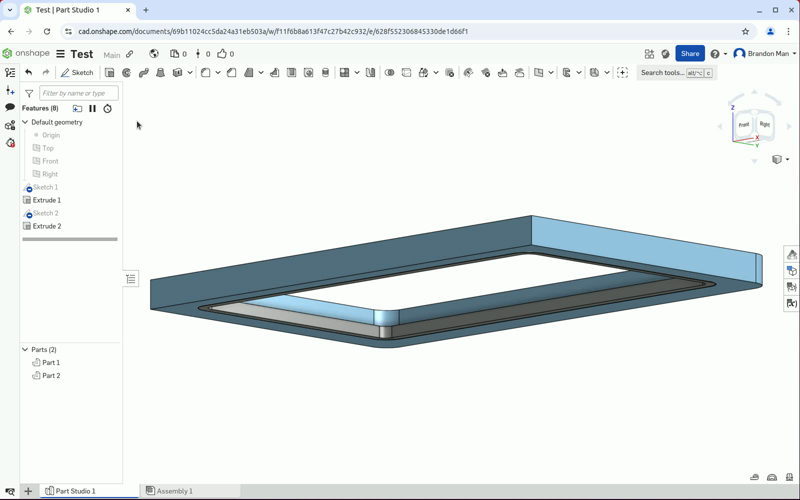
key(left, 3)
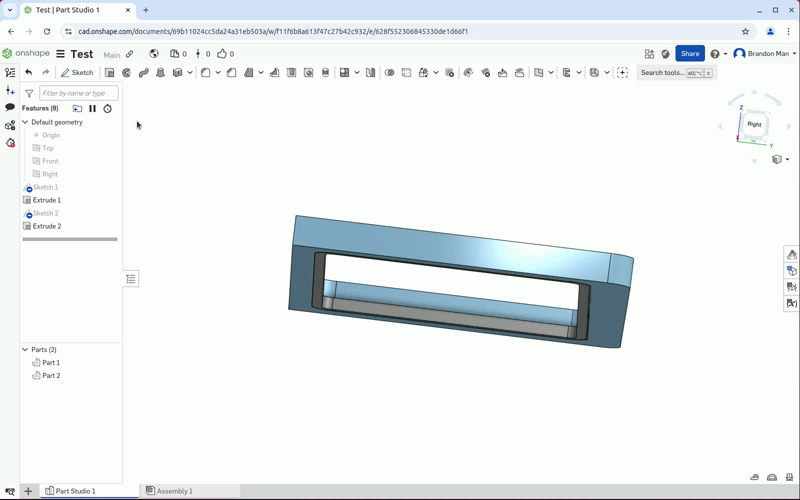
key(right, 3)
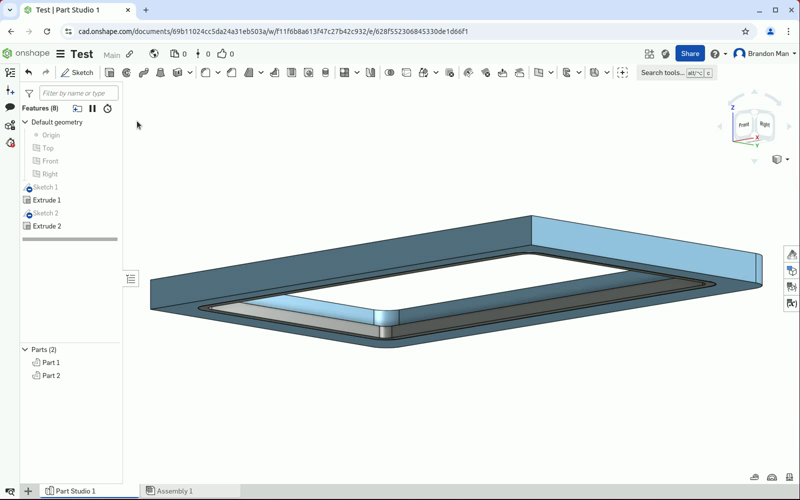
key(down, 3)
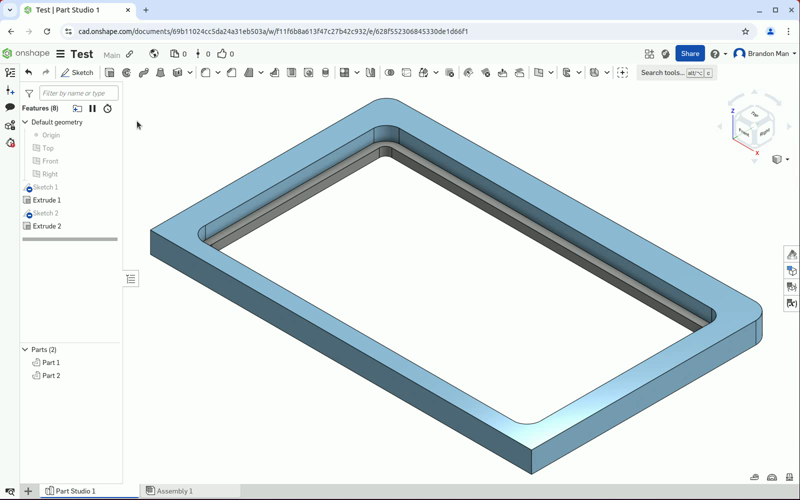
mouse_move(73, 189)
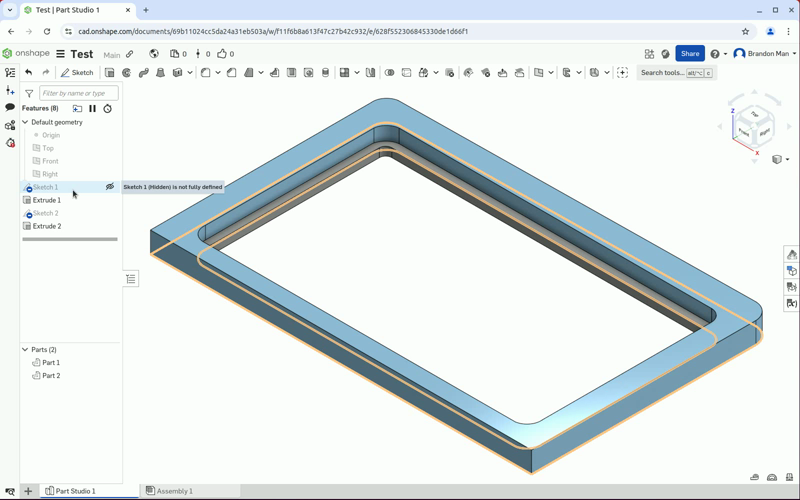
click(73, 189)